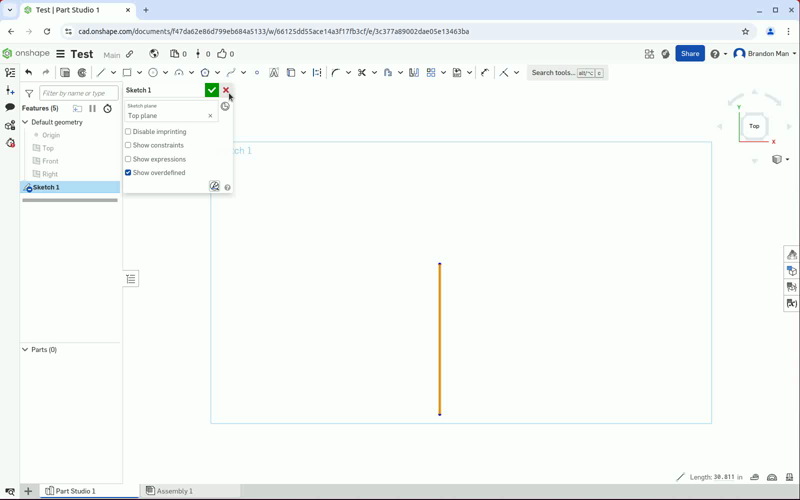
key(shift+h)
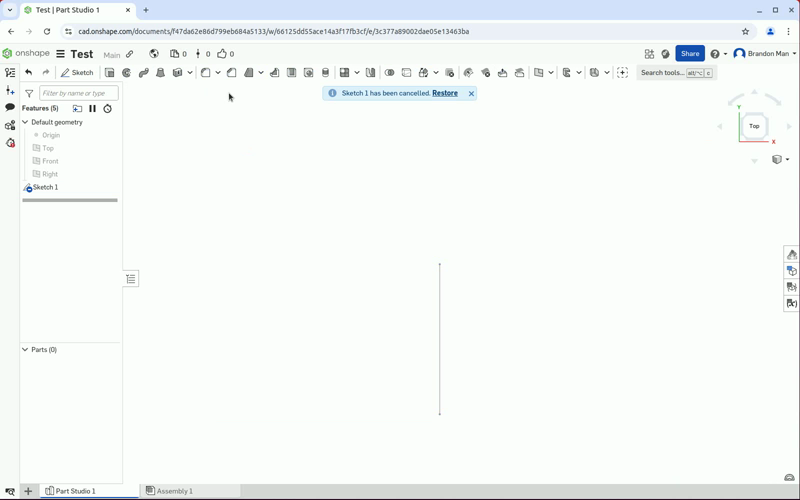
key(shift+s)
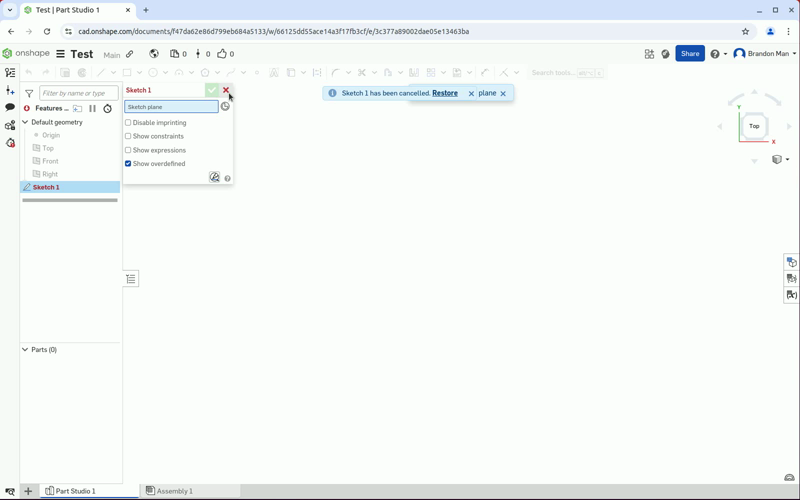
mouse_move(73, 150)
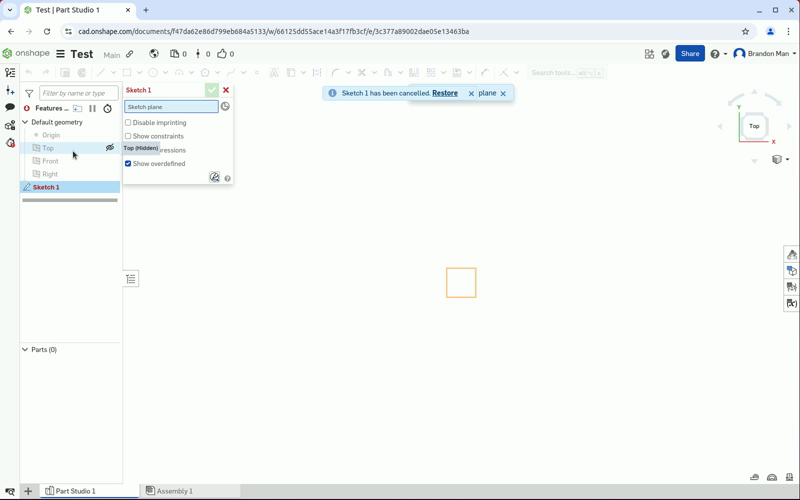
click(73, 150)
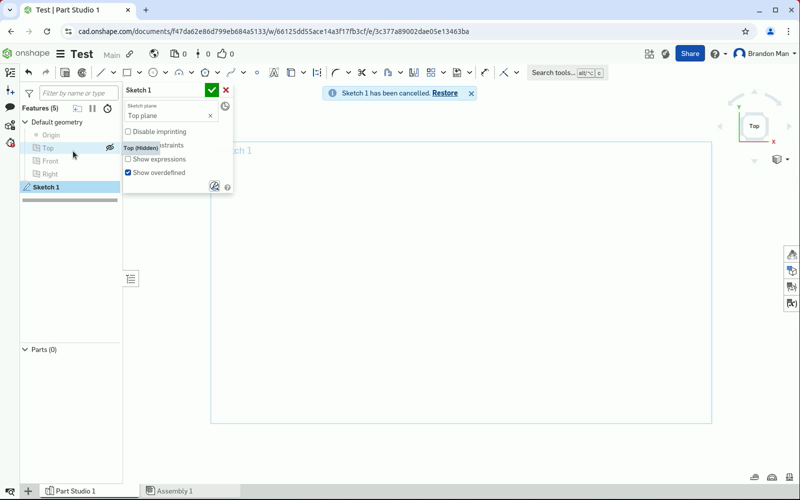
mouse_move(73, 352)
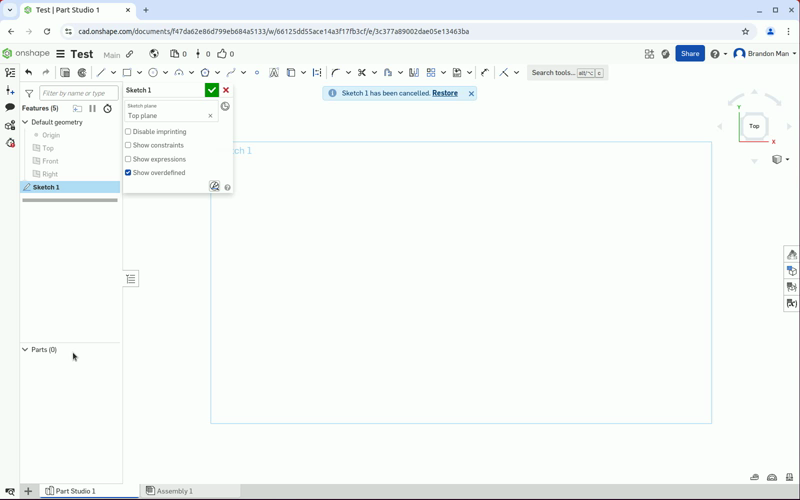
key(y)
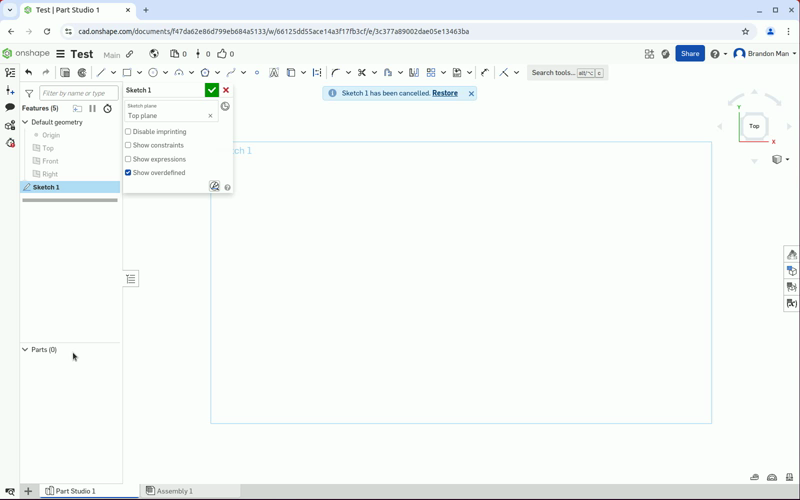
key(l)
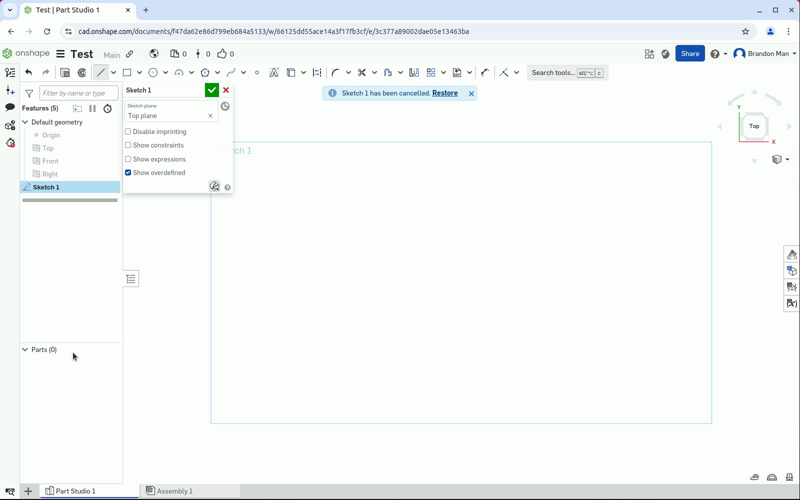
key_down(shift)
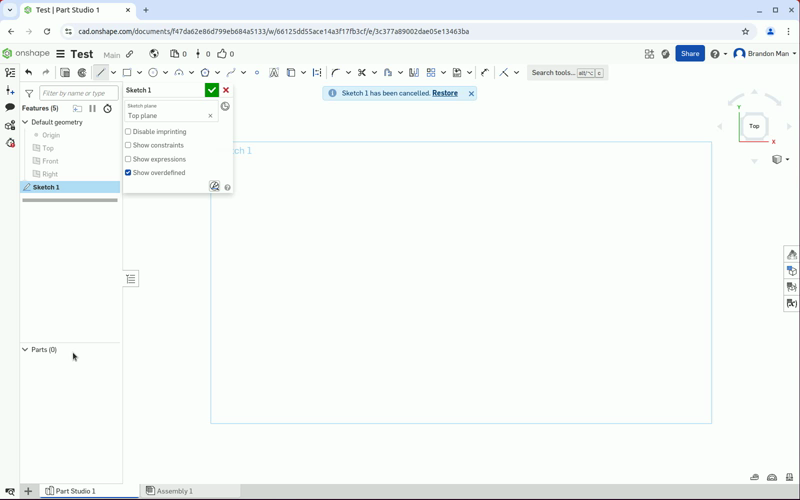
mouse_move(363, 228)
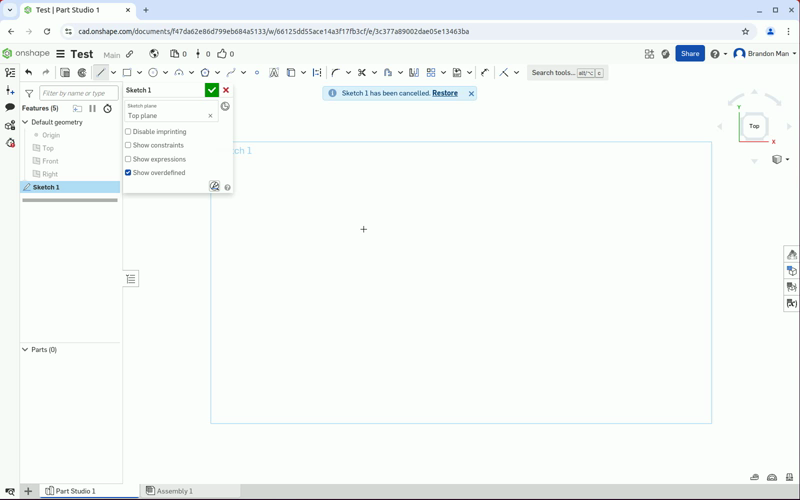
click(363, 228)
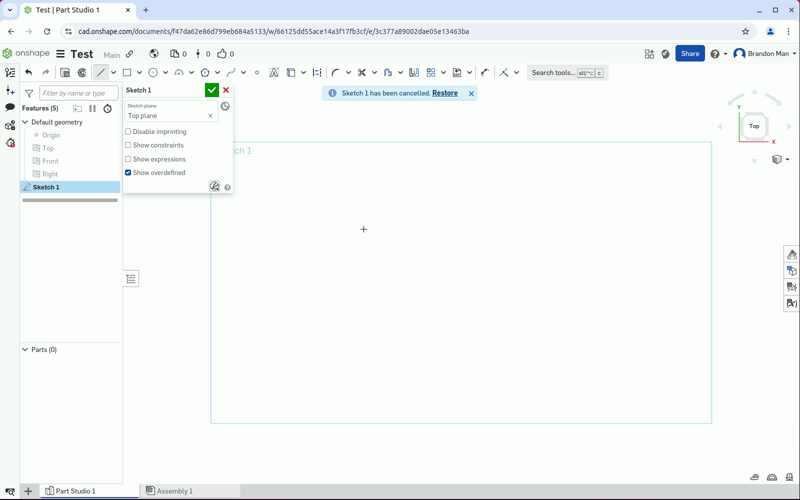
key_up(shift)
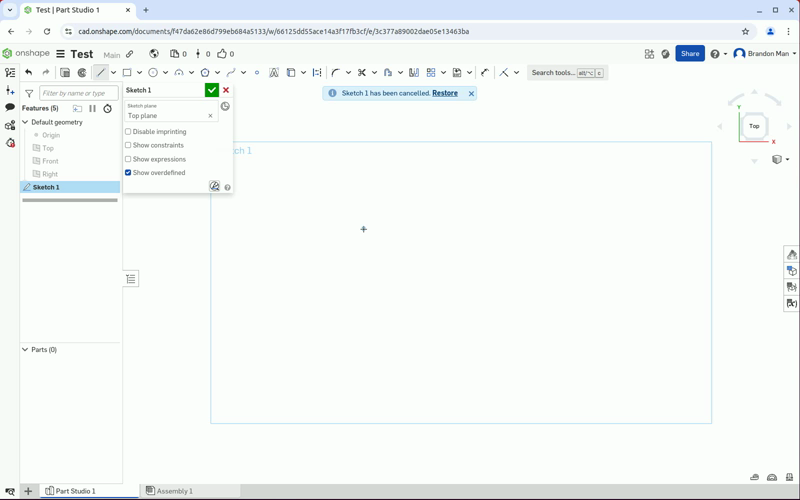
key_down(shift)
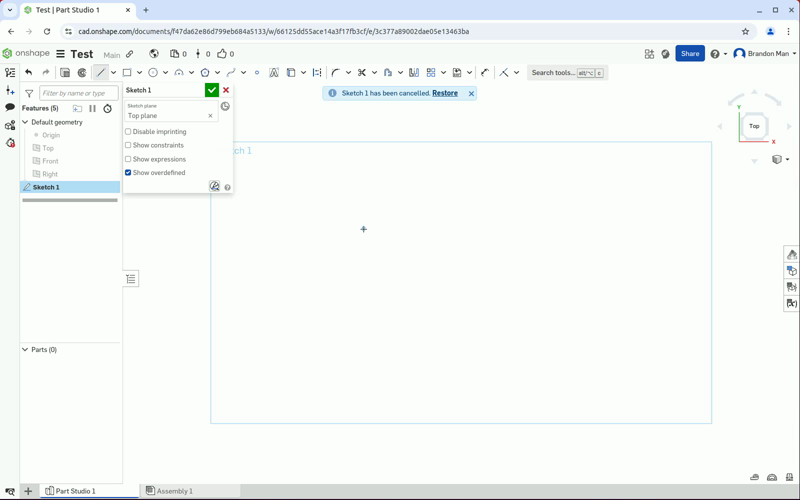
mouse_move(393, 228)
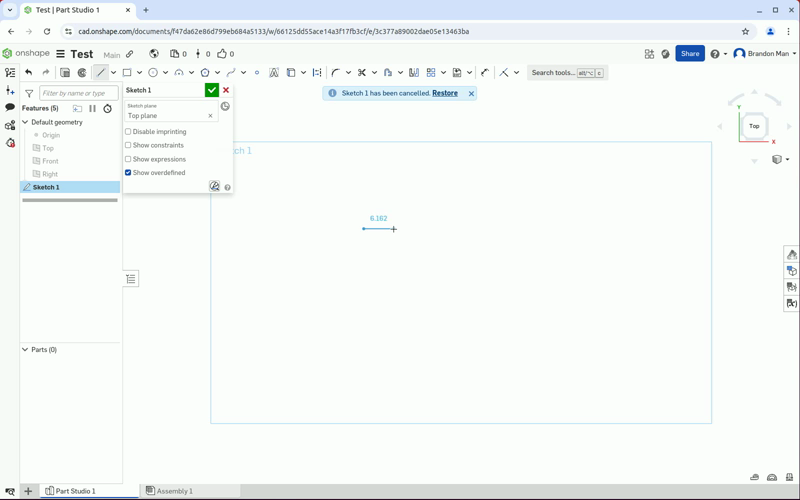
mouse_move(365, 228)
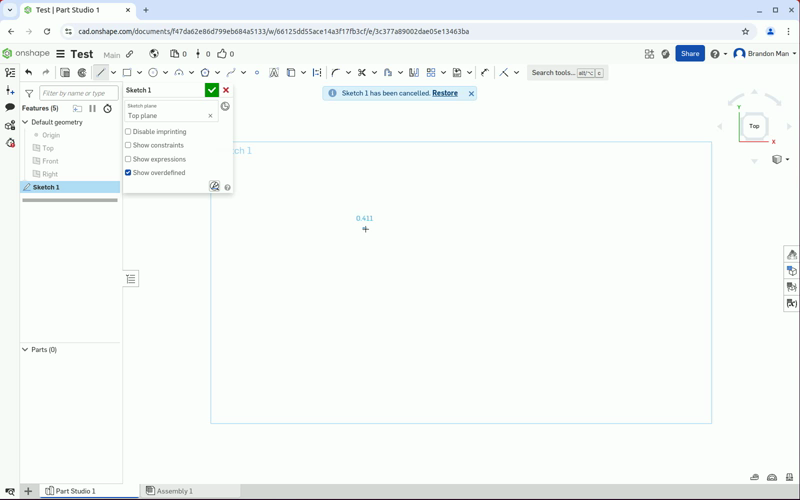
scroll(6)
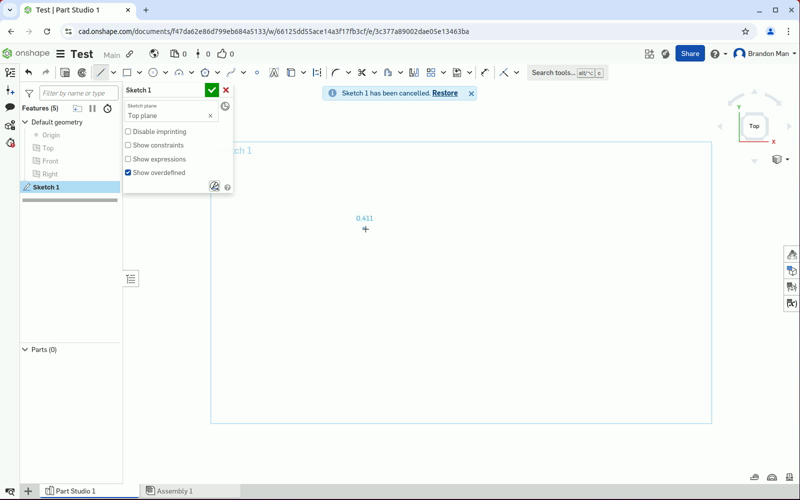
scroll(6)
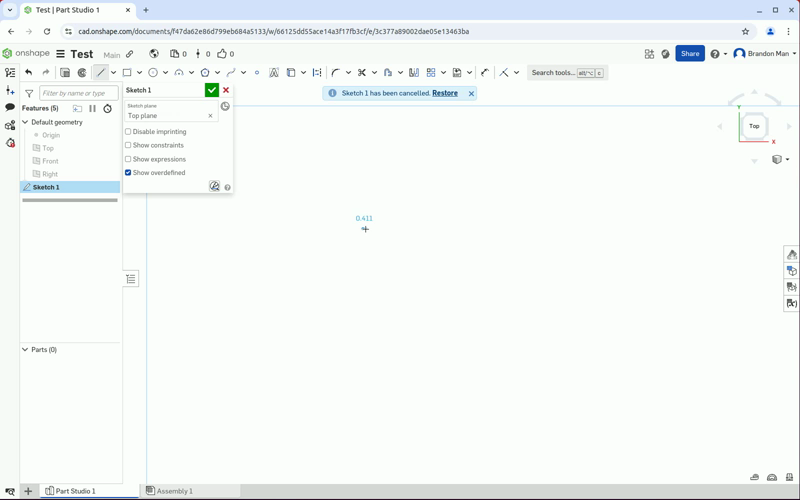
scroll(6)
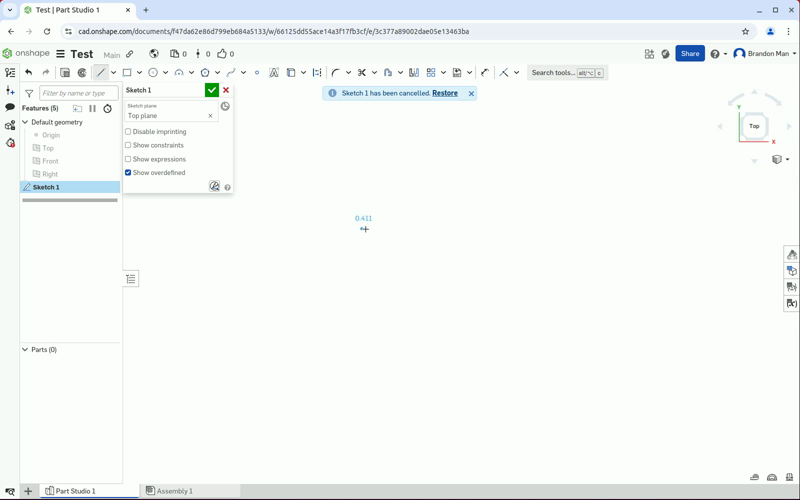
scroll(6)
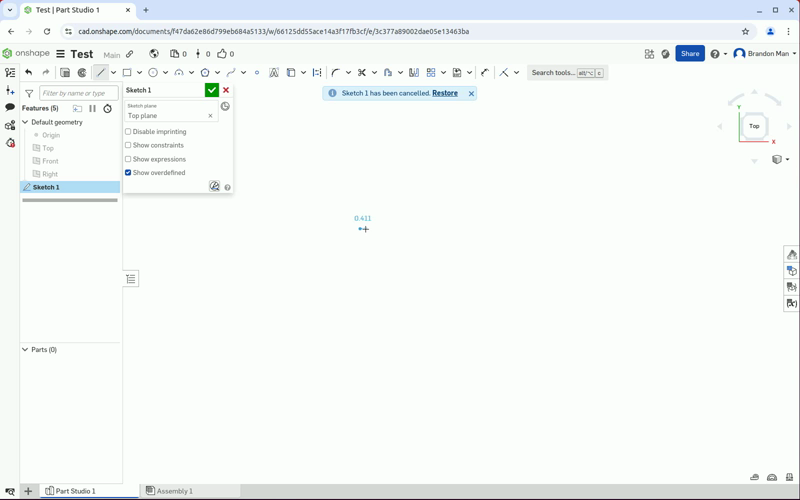
scroll(6)
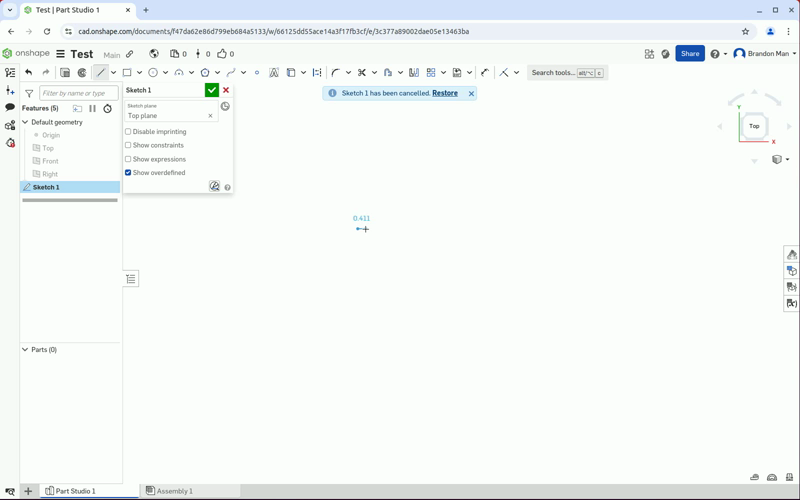
scroll(6)
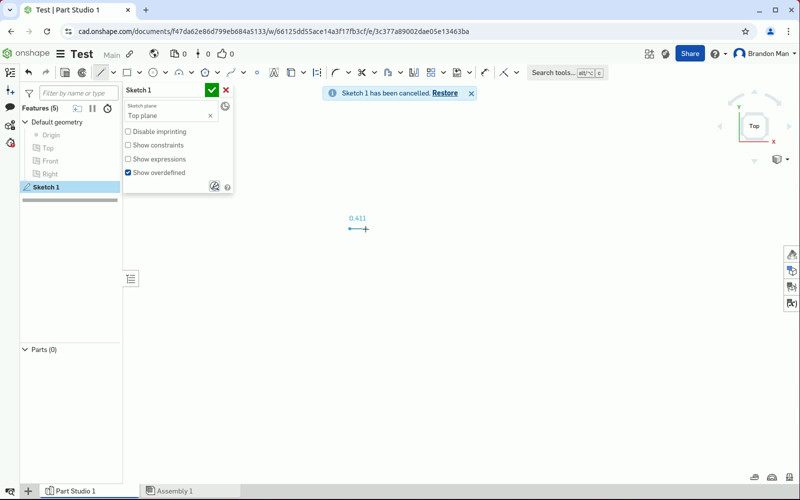
scroll(6)
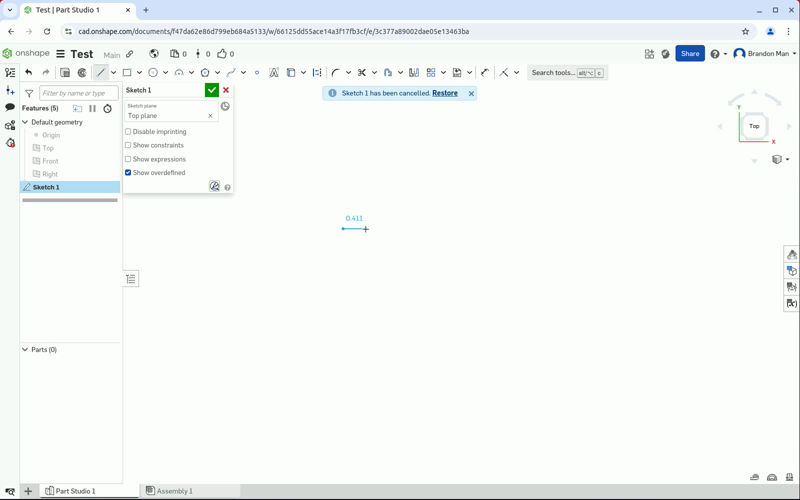
click(365, 228)
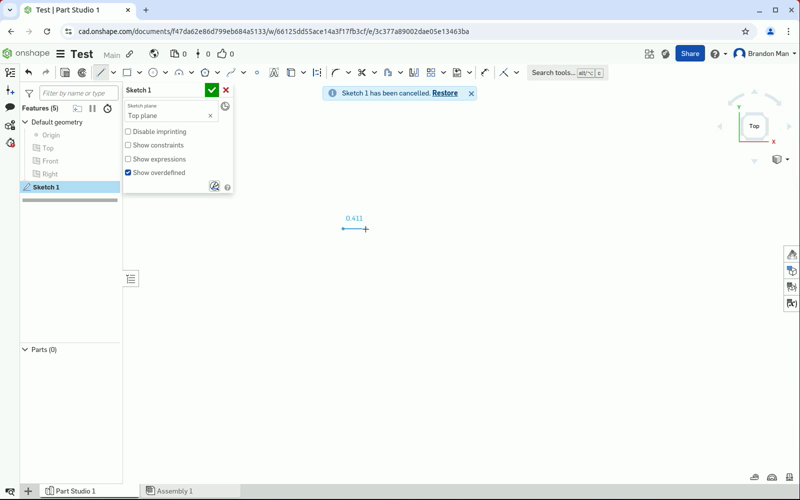
scroll(-6)
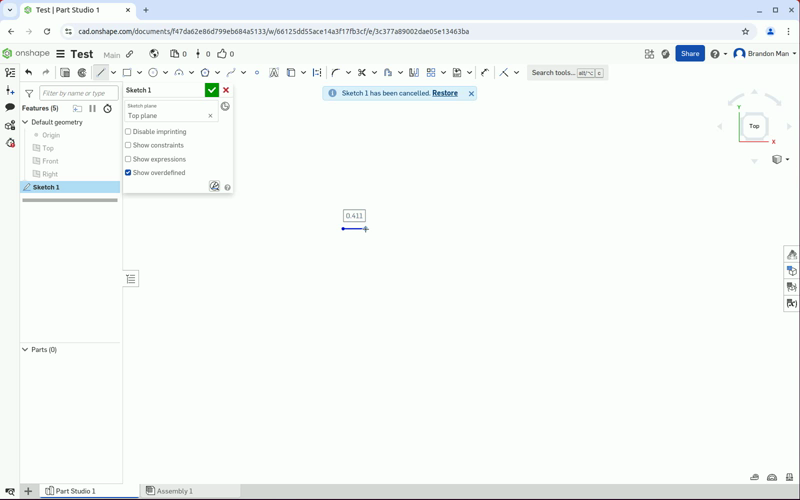
scroll(-6)
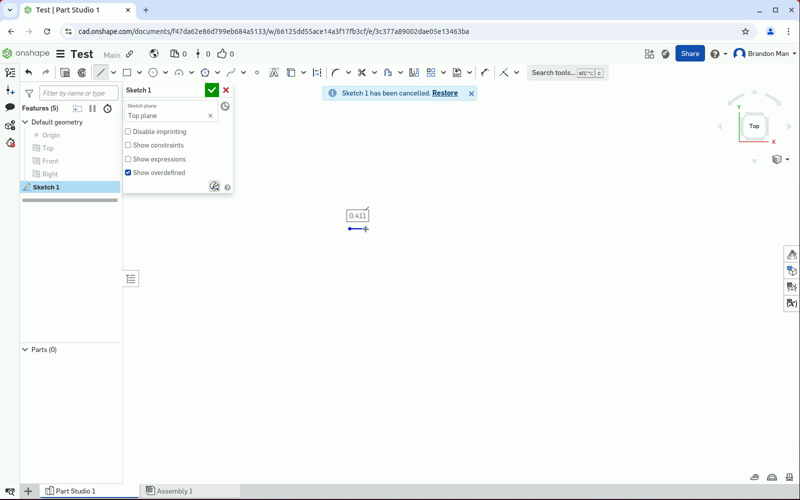
scroll(-6)
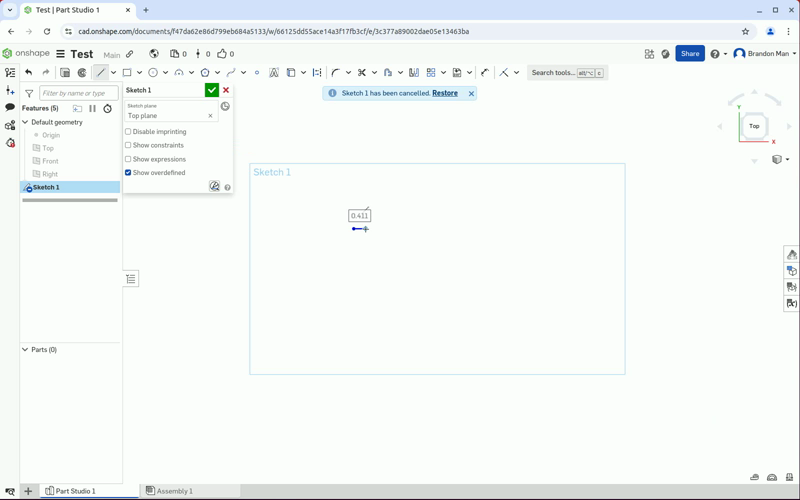
scroll(-6)
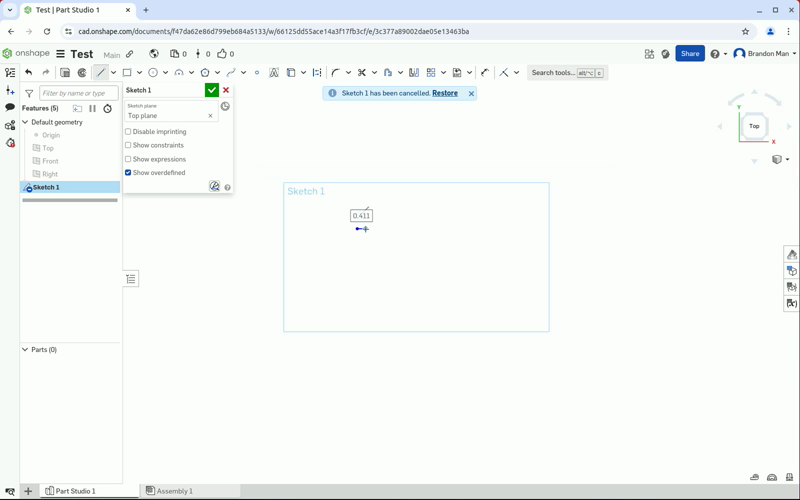
scroll(-6)
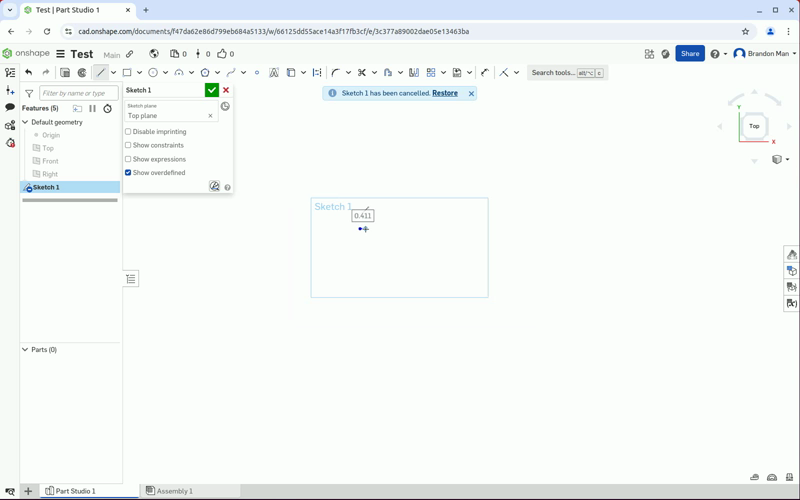
scroll(-6)
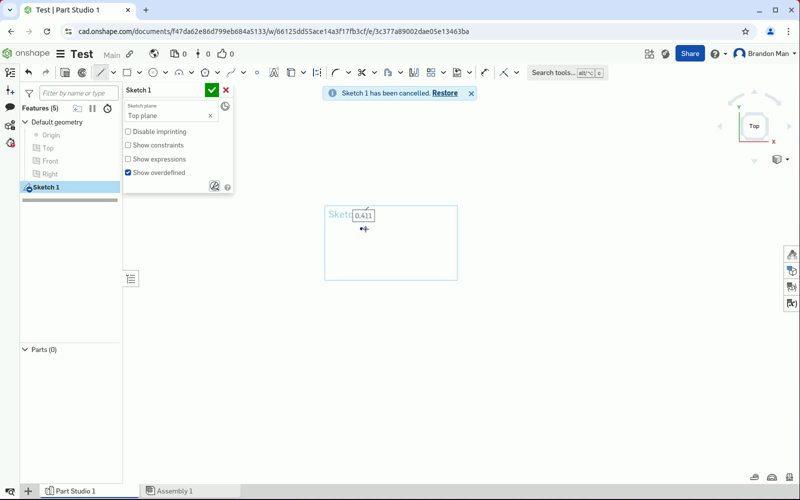
scroll(-6)
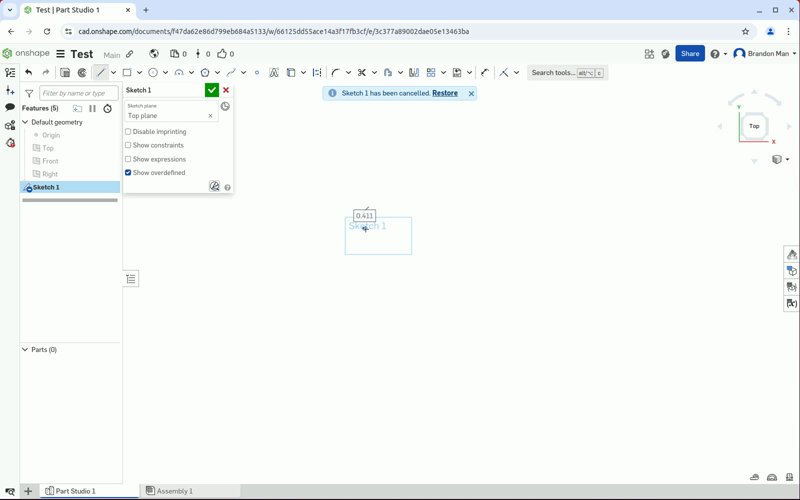
key_up(shift)
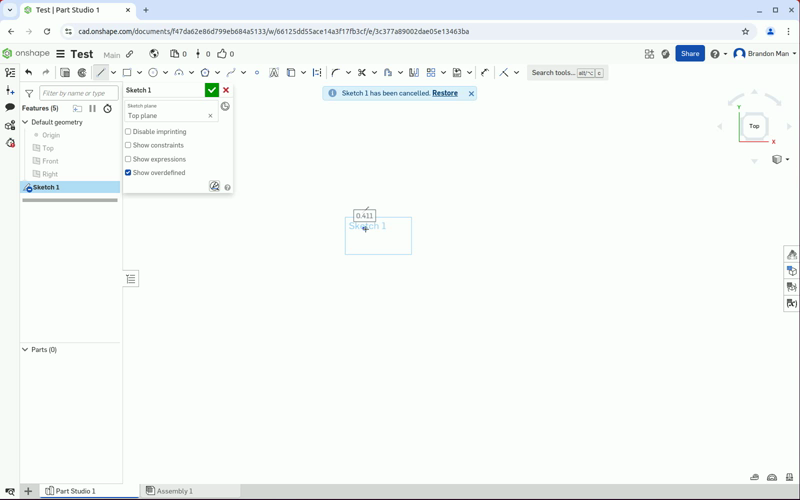
key_down(shift)
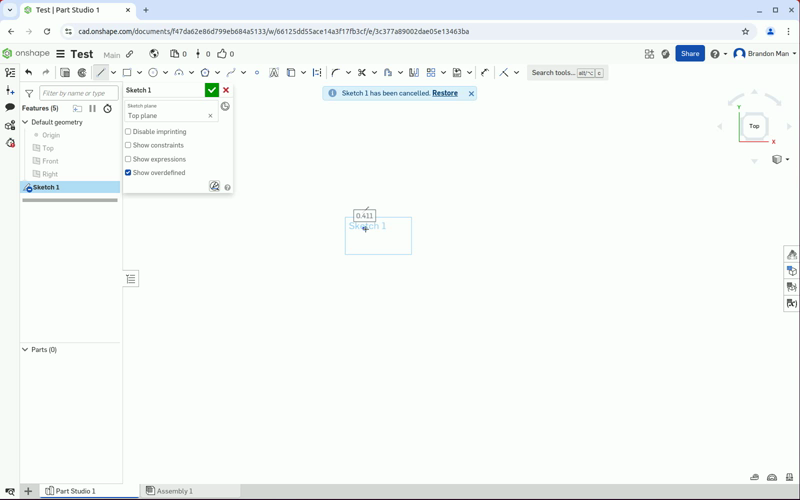
mouse_move(426, 228)
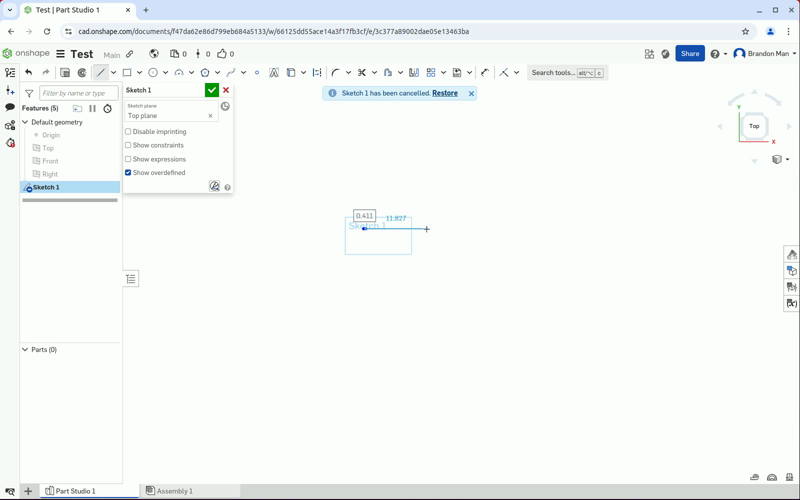
click(426, 228)
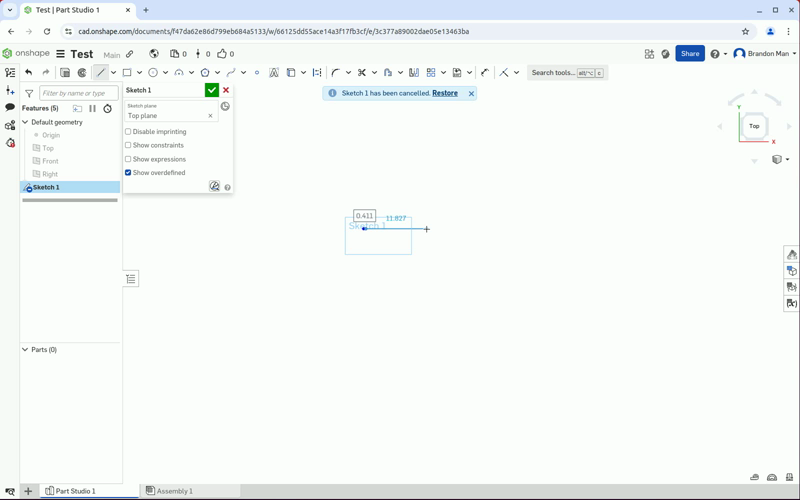
key_up(shift)
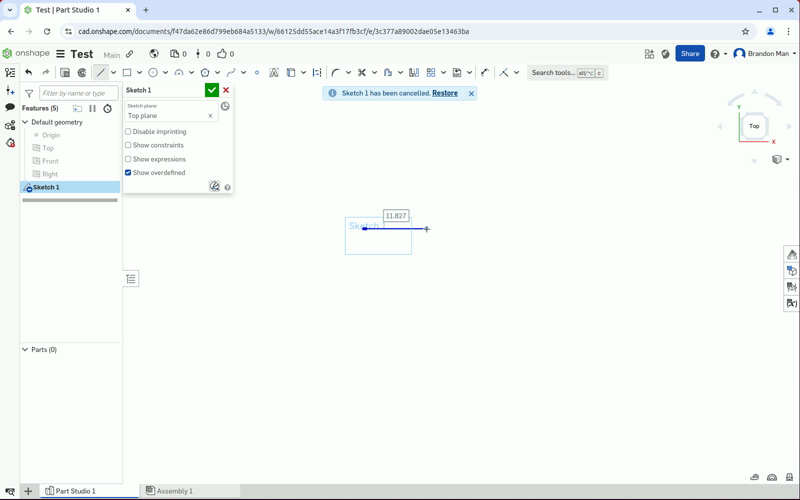
key_down(shift)
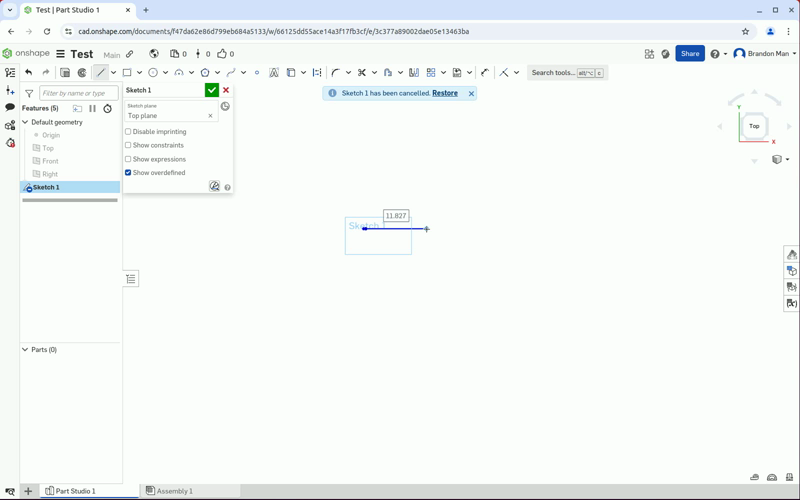
mouse_move(456, 228)
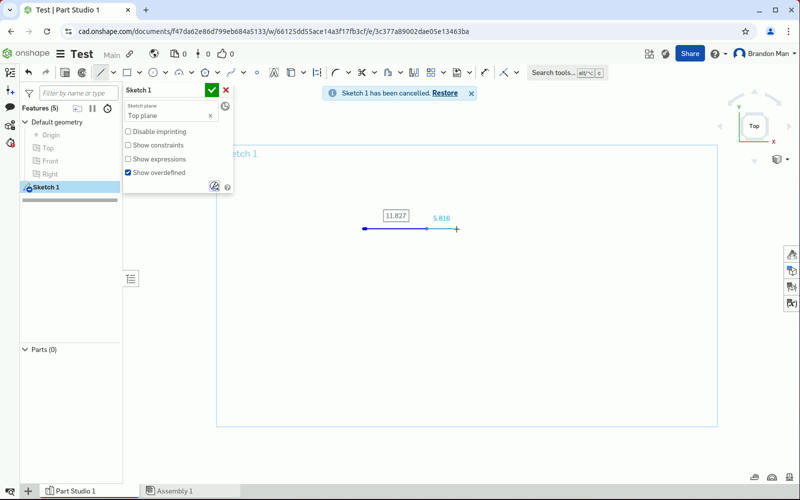
mouse_move(428, 228)
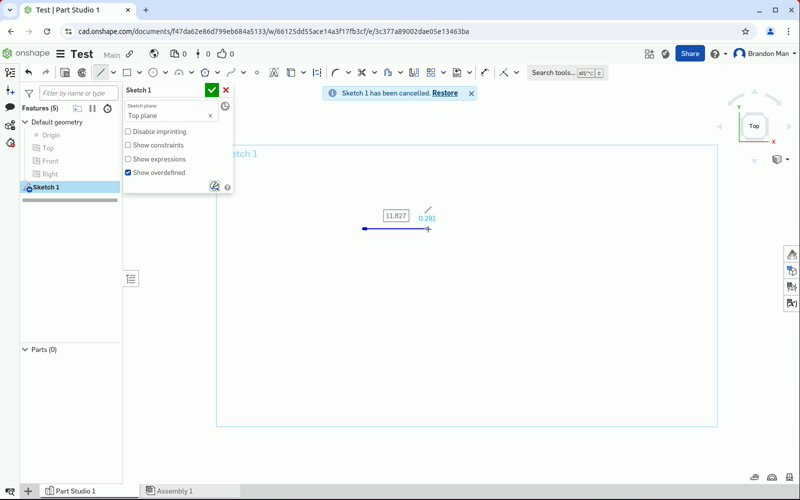
scroll(6)
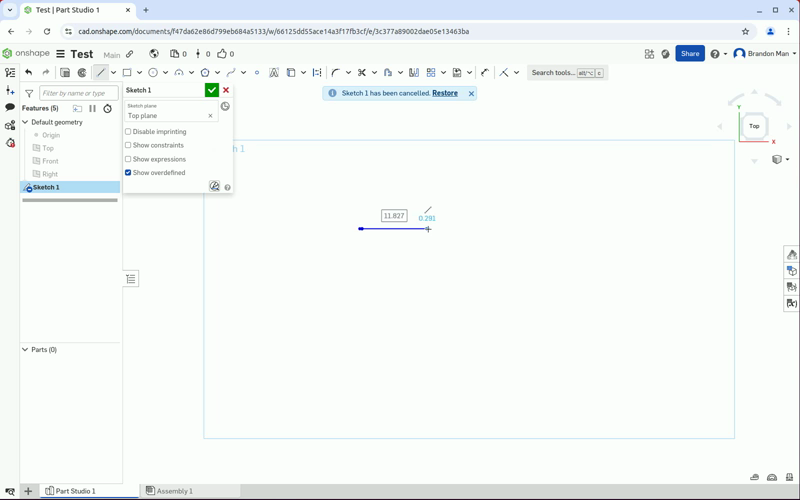
scroll(6)
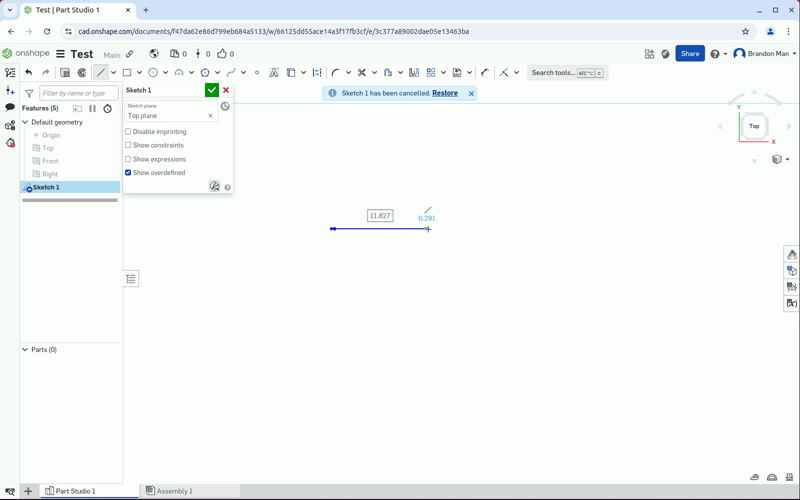
scroll(6)
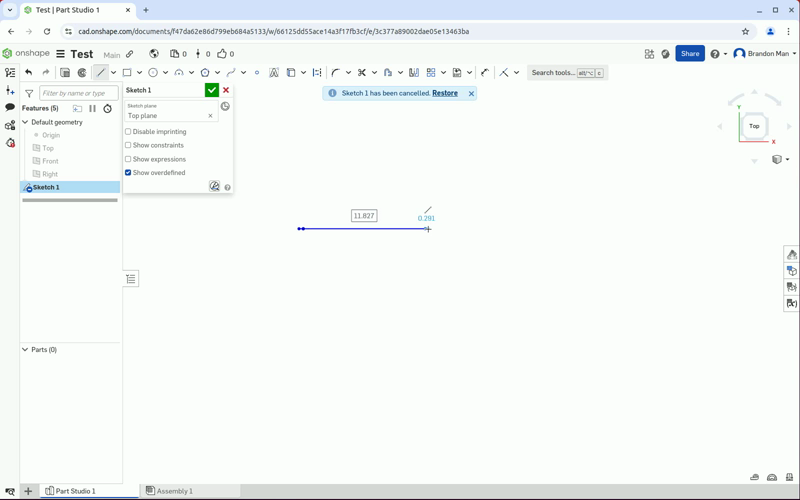
scroll(6)
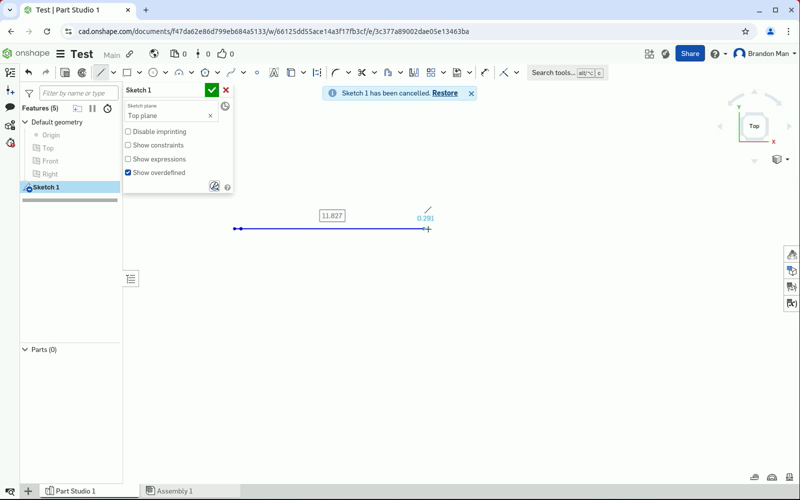
scroll(6)
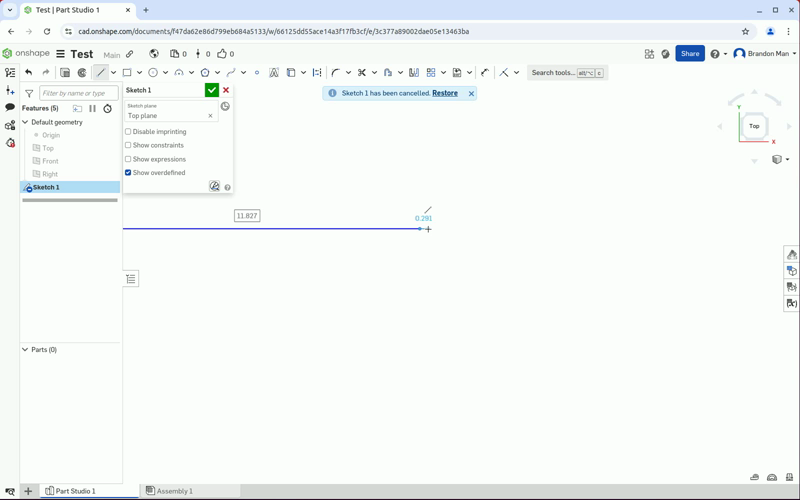
scroll(6)
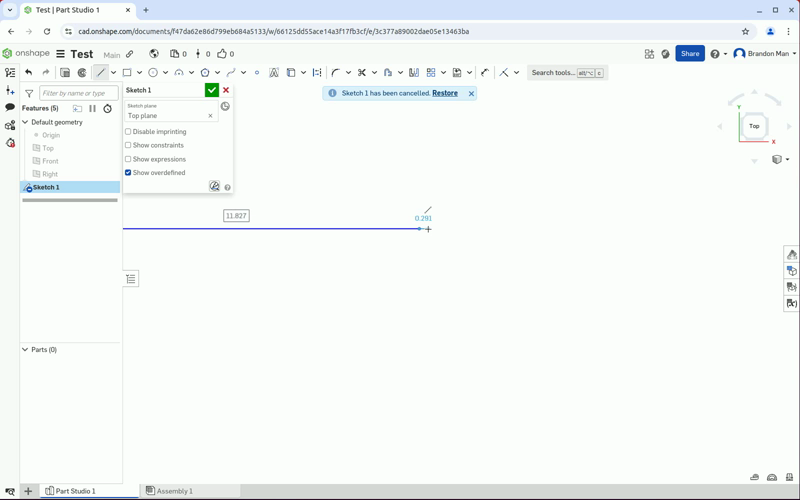
scroll(6)
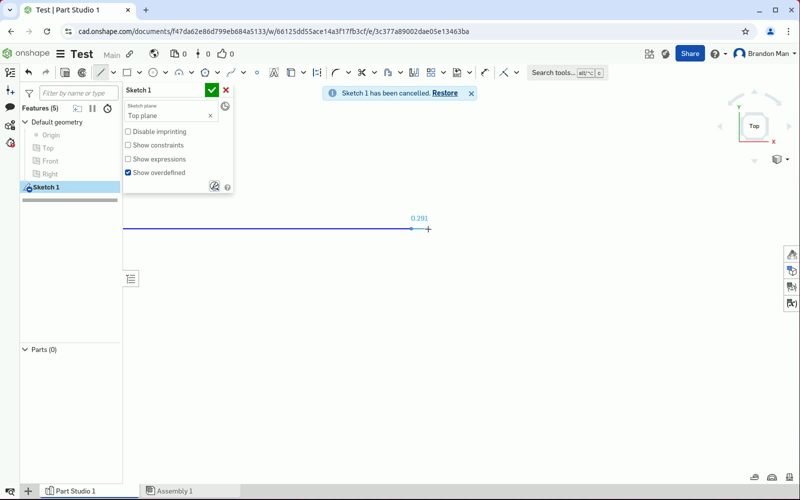
click(428, 228)
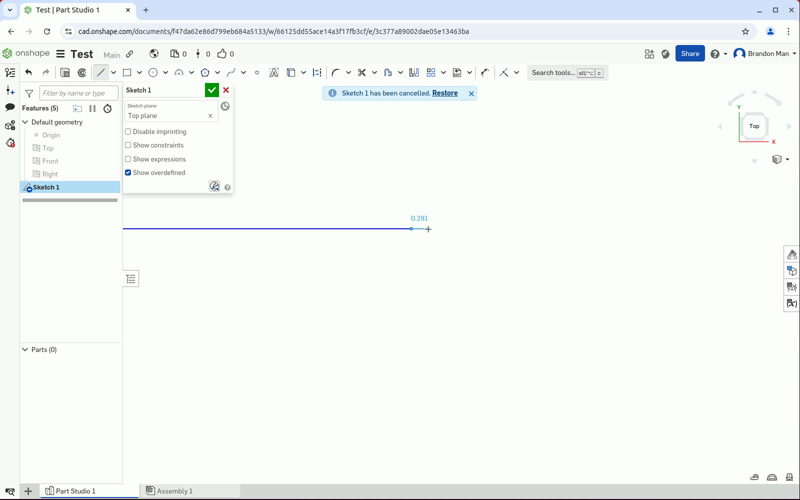
scroll(-6)
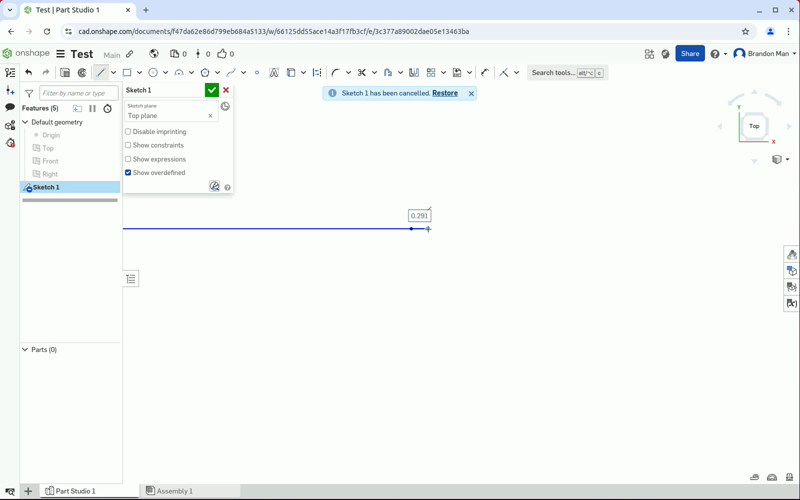
scroll(-6)
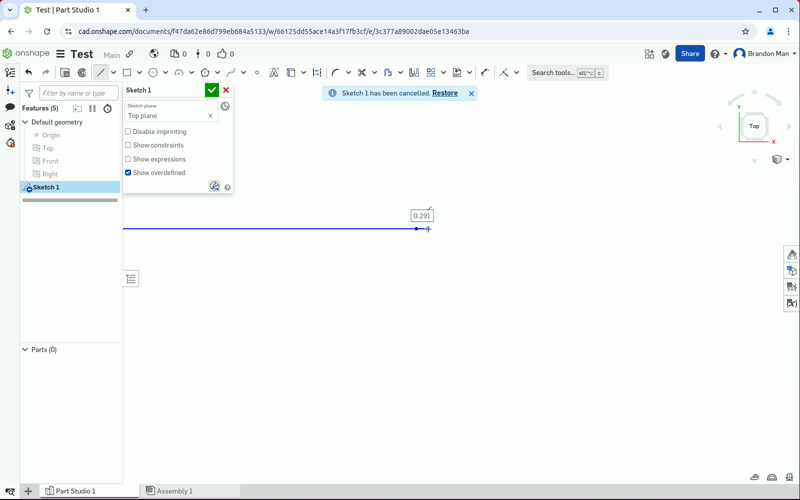
scroll(-6)
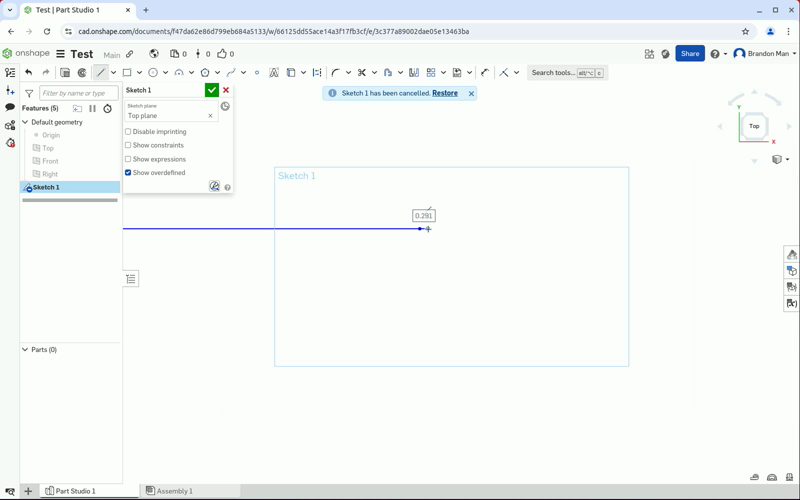
scroll(-6)
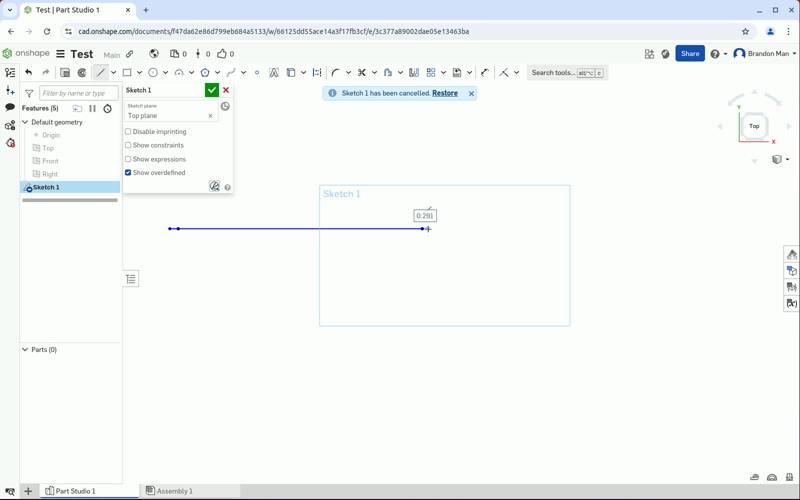
scroll(-6)
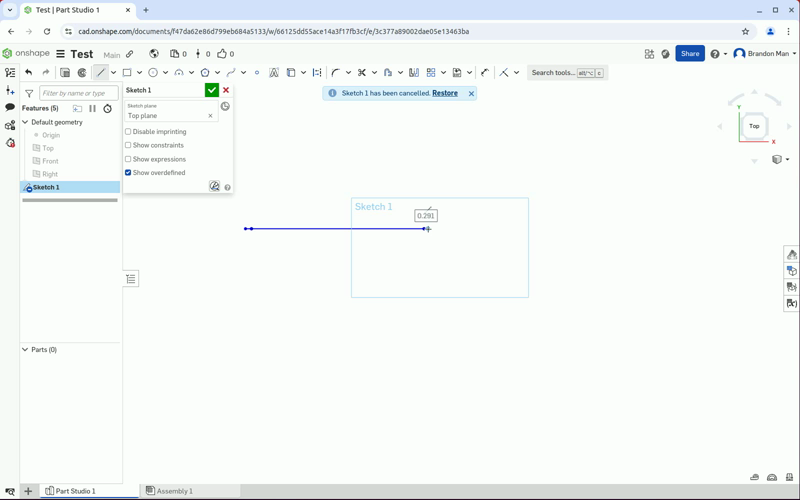
scroll(-6)
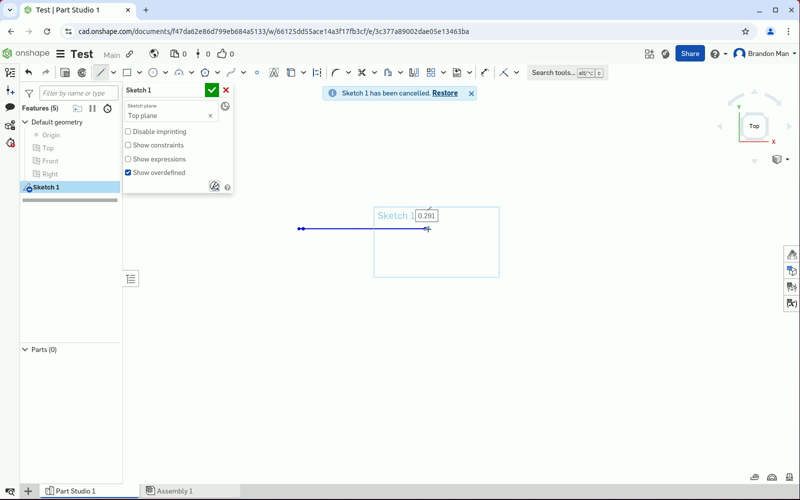
scroll(-6)
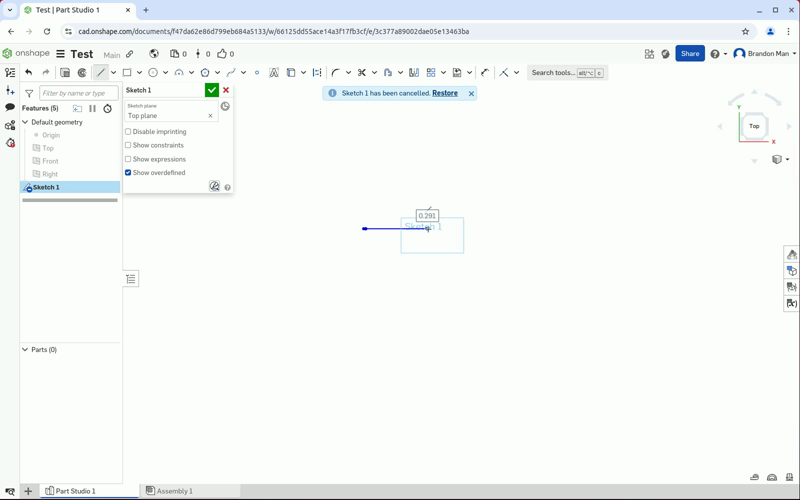
key_up(shift)
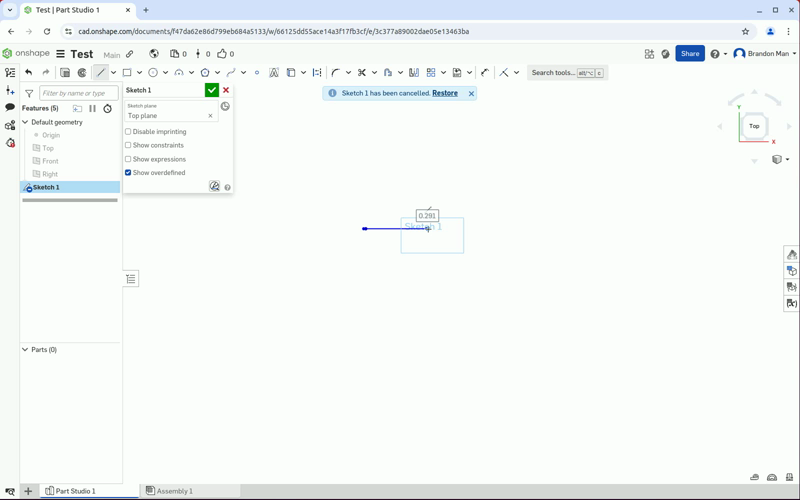
key_down(shift)
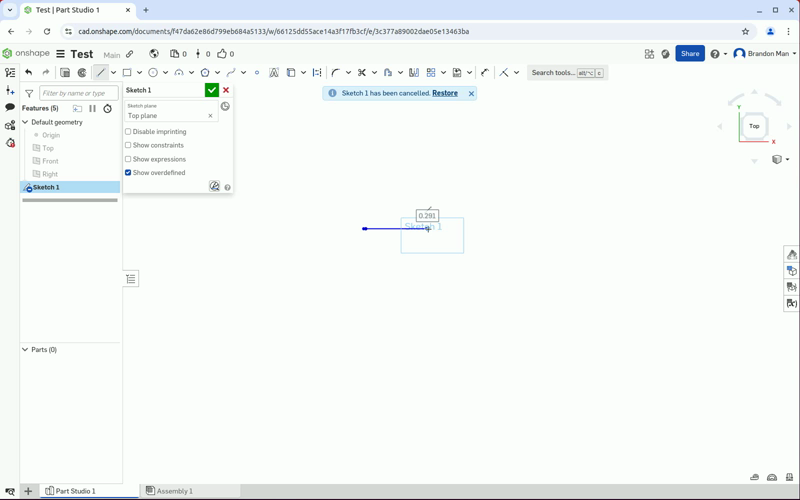
mouse_move(458, 228)
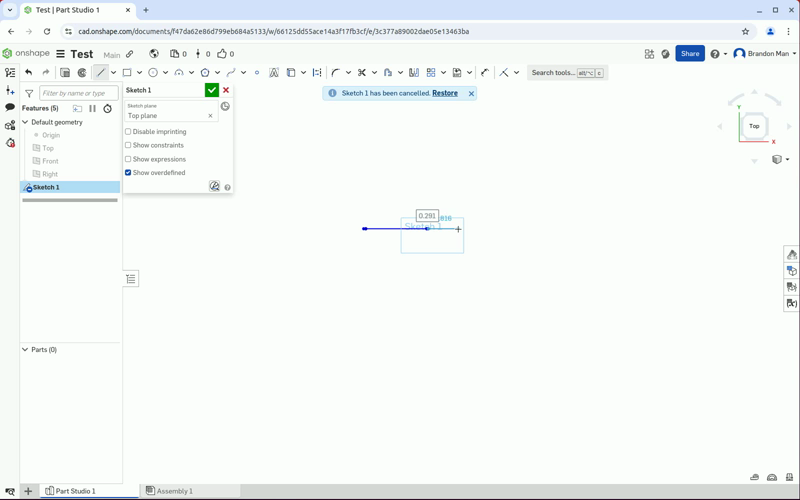
mouse_move(428, 227)
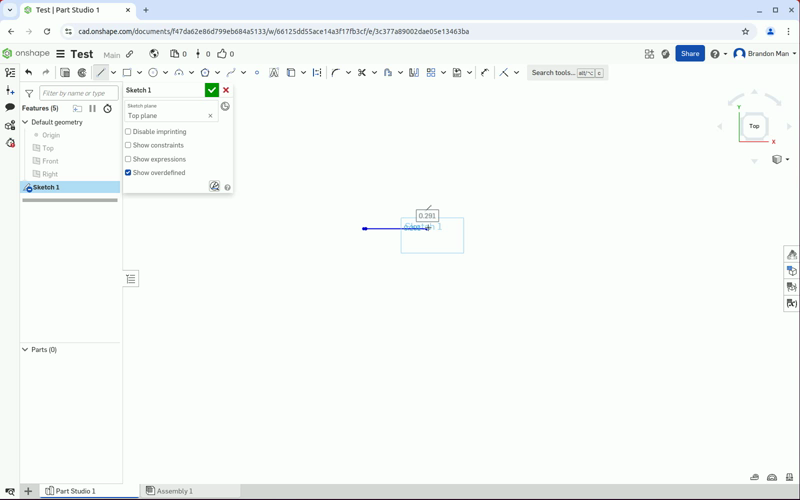
scroll(6)
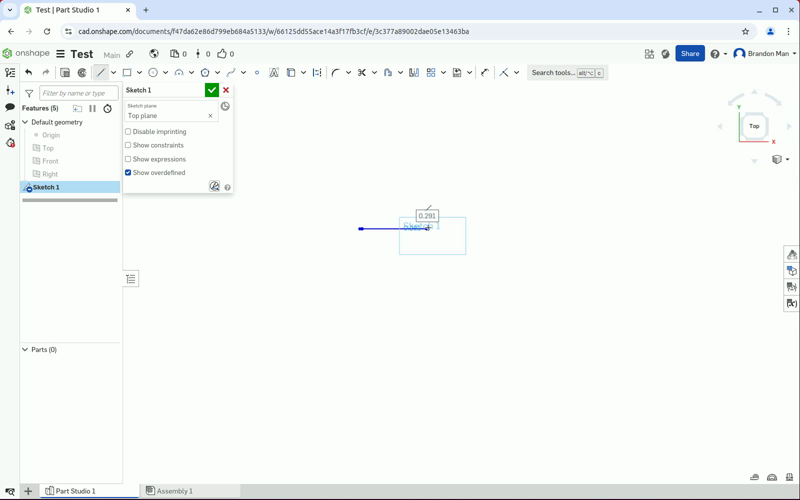
scroll(6)
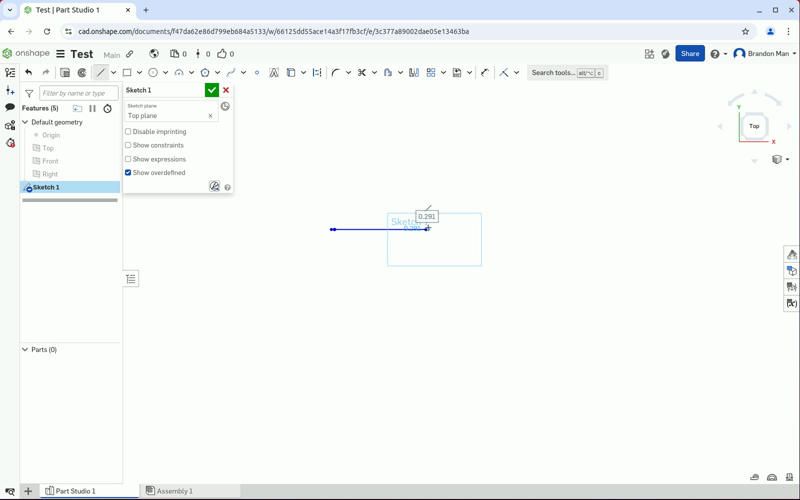
scroll(6)
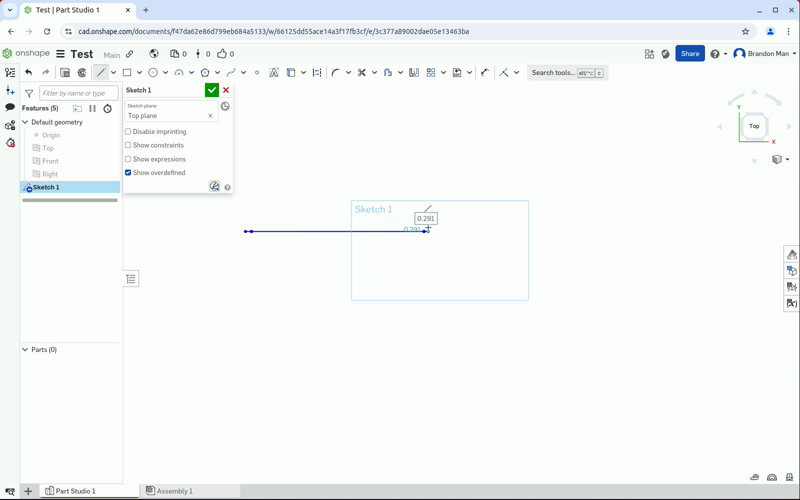
scroll(6)
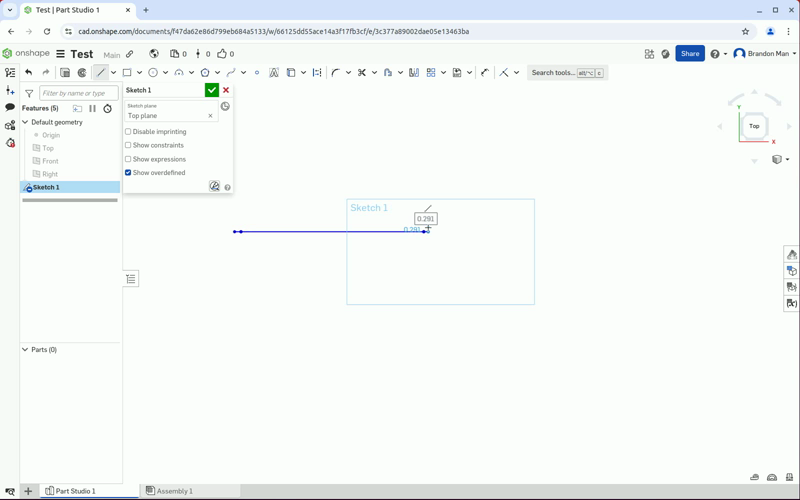
scroll(6)
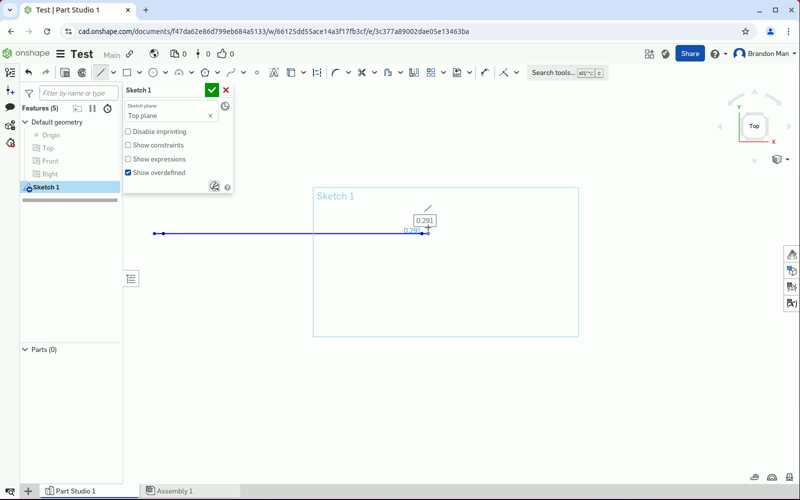
scroll(6)
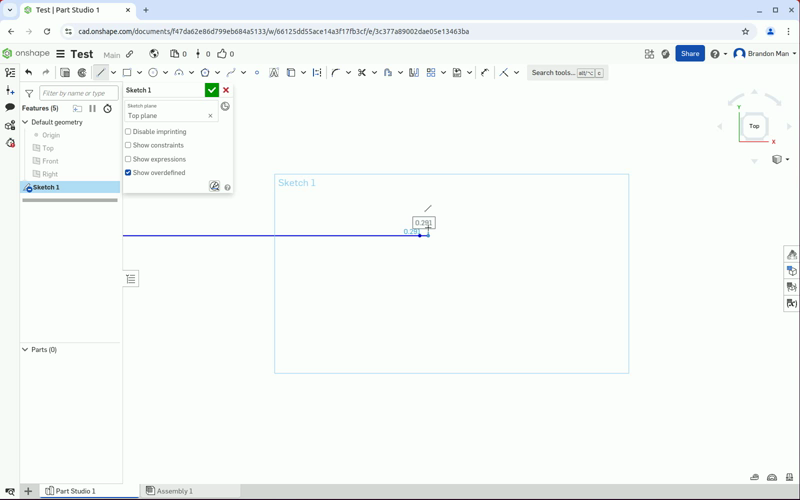
scroll(6)
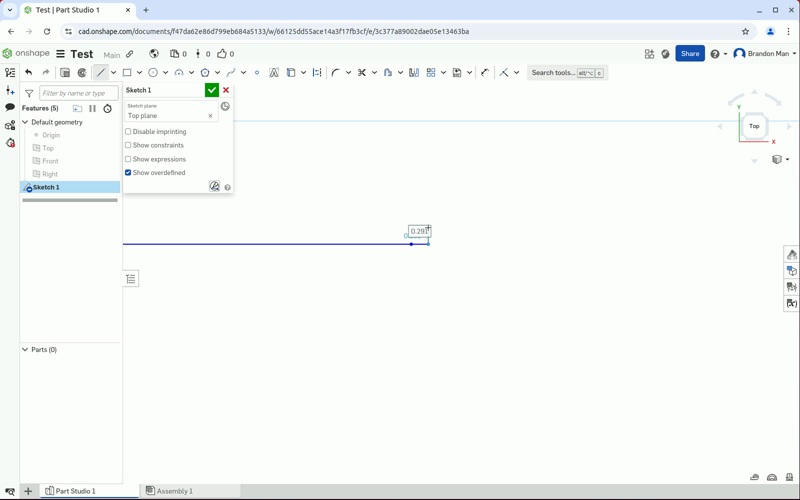
click(428, 227)
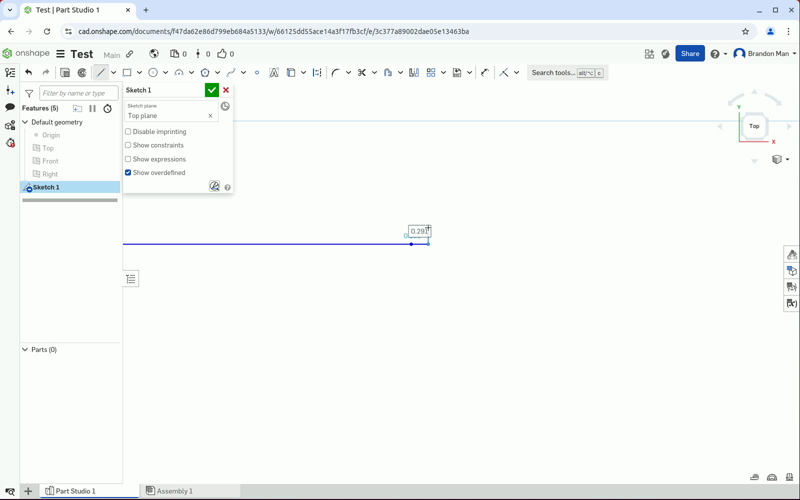
scroll(-6)
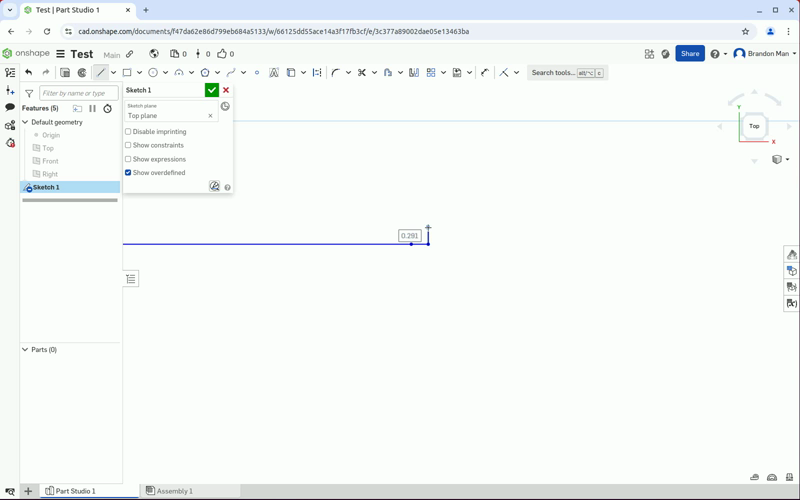
scroll(-6)
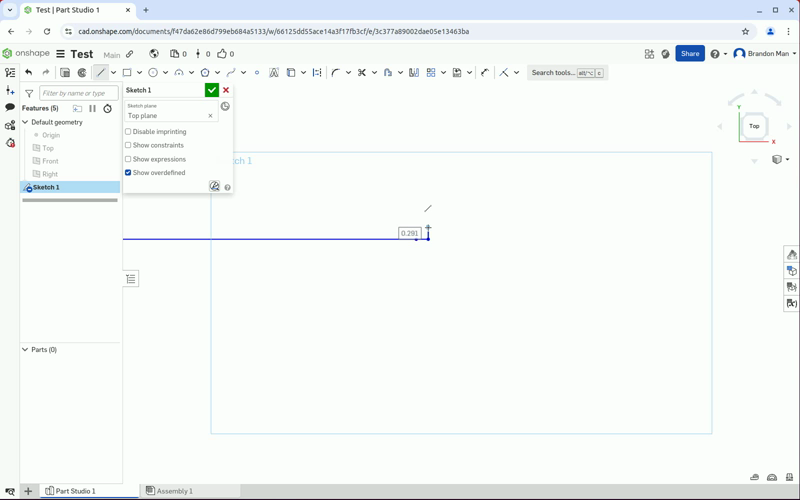
scroll(-6)
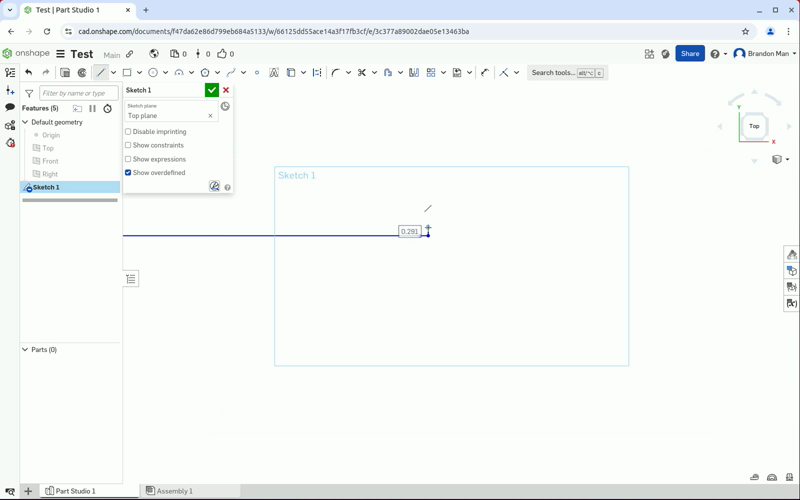
scroll(-6)
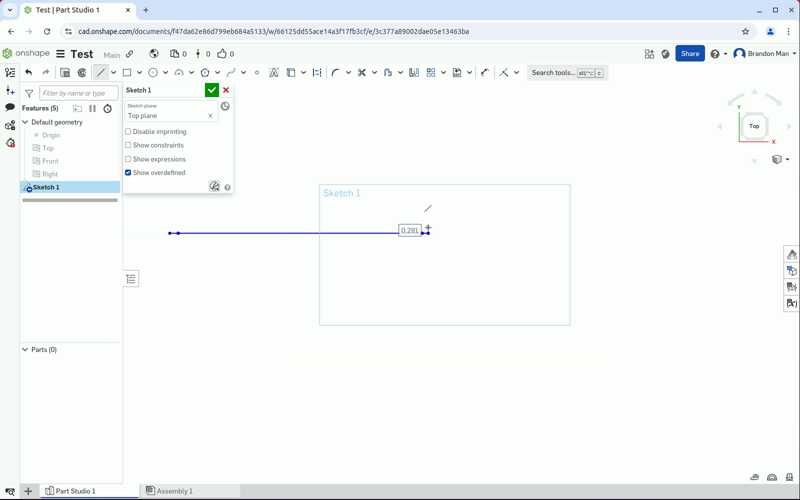
scroll(-6)
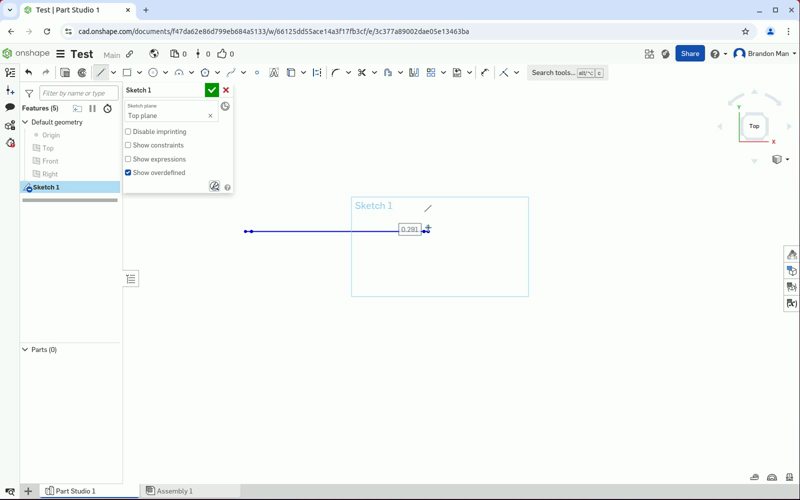
scroll(-6)
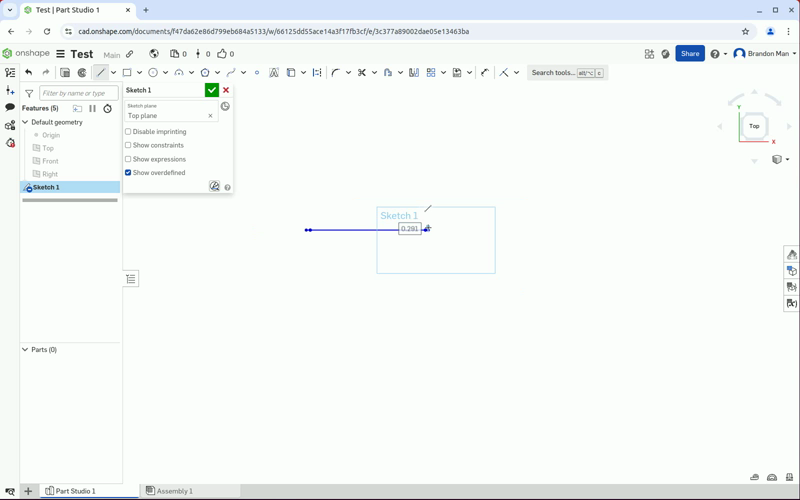
scroll(-6)
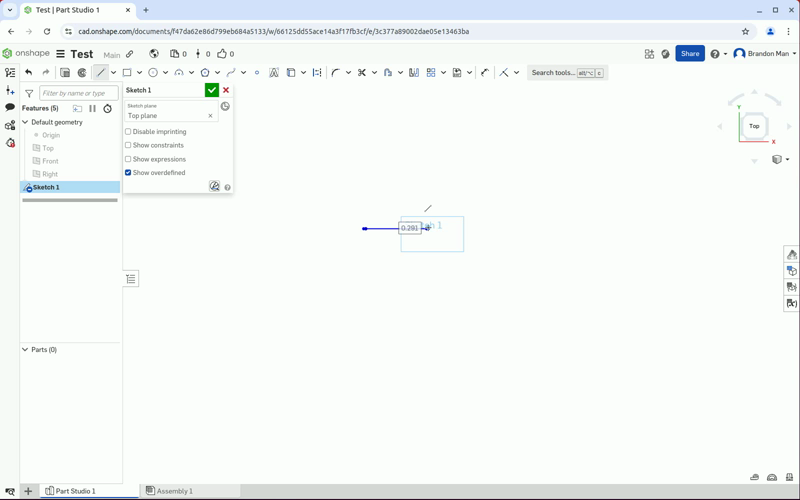
key_up(shift)
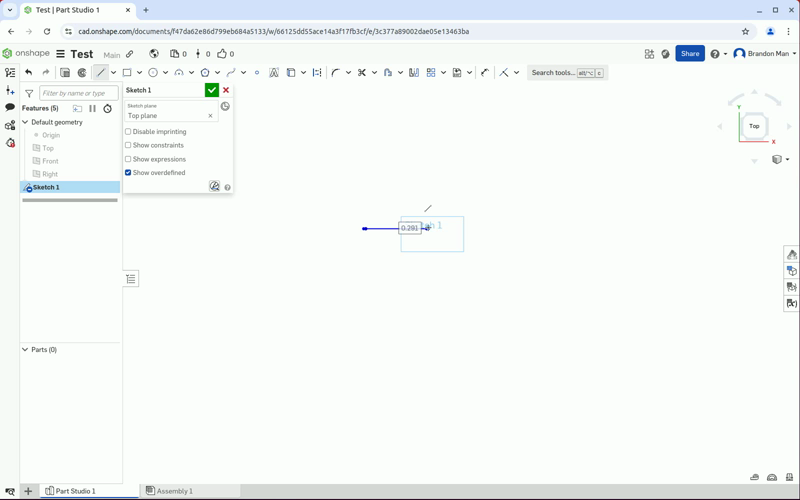
key_down(shift)
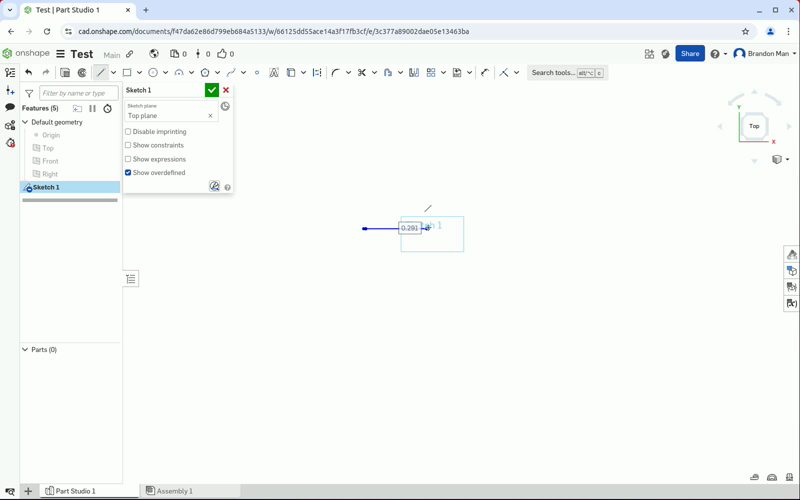
mouse_move(363, 227)
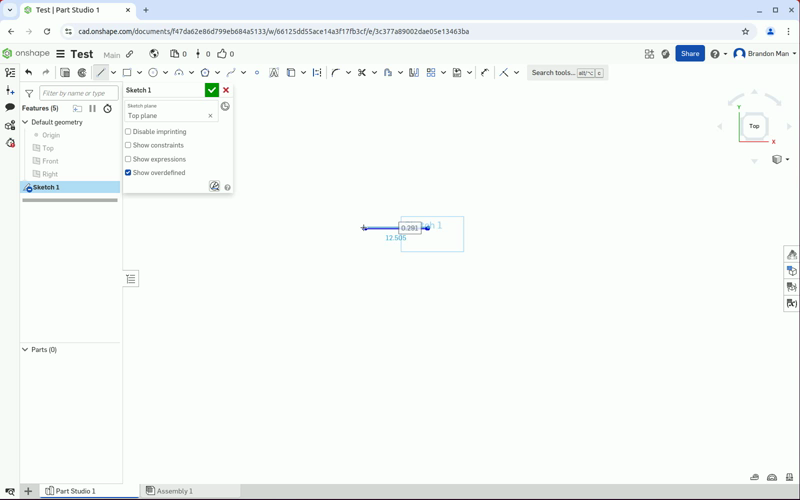
scroll(6)
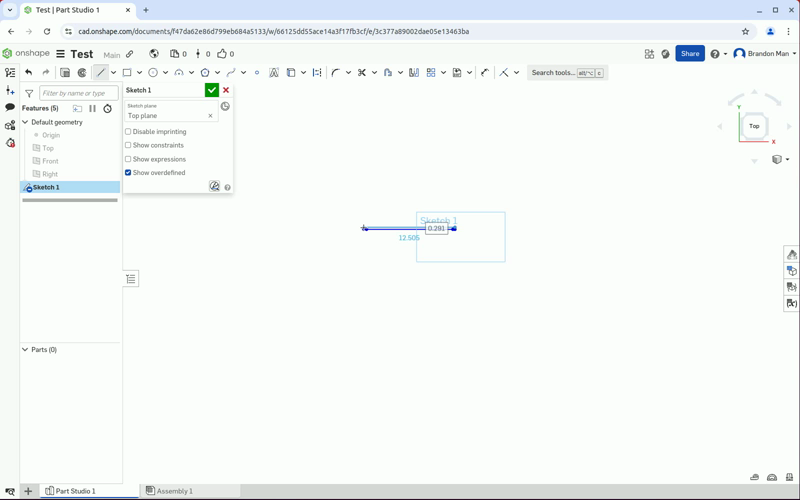
scroll(6)
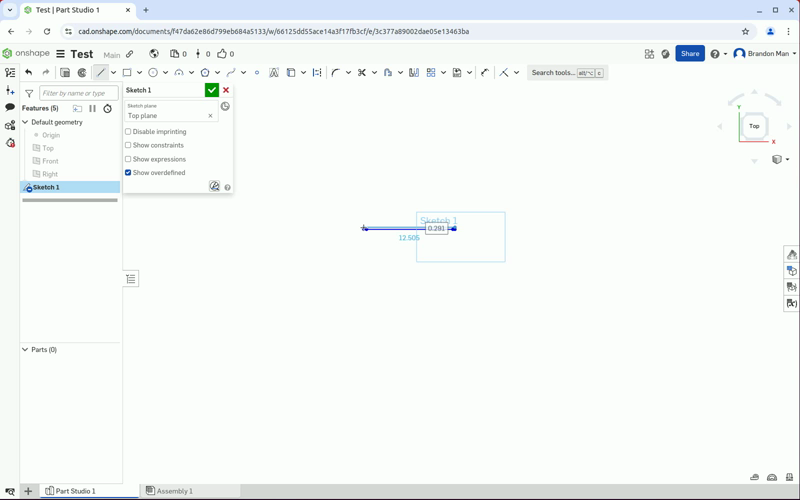
scroll(6)
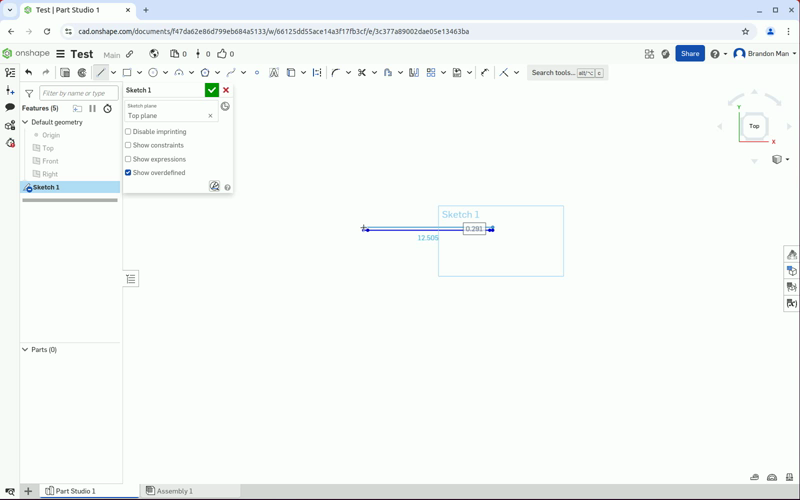
scroll(6)
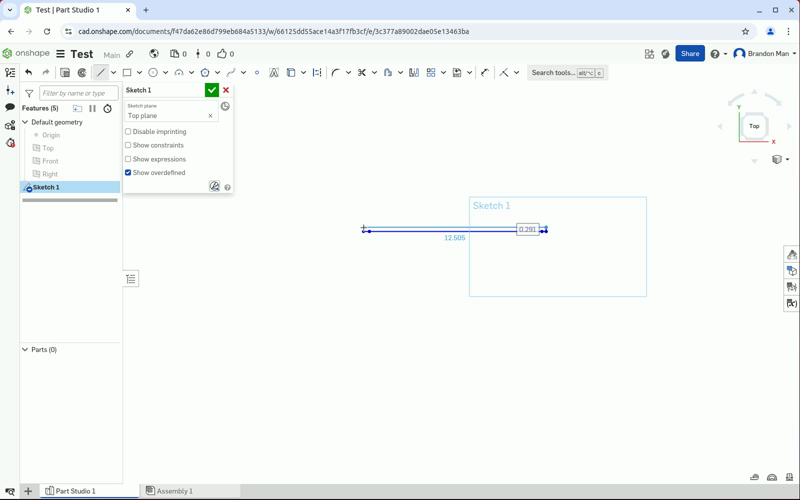
scroll(6)
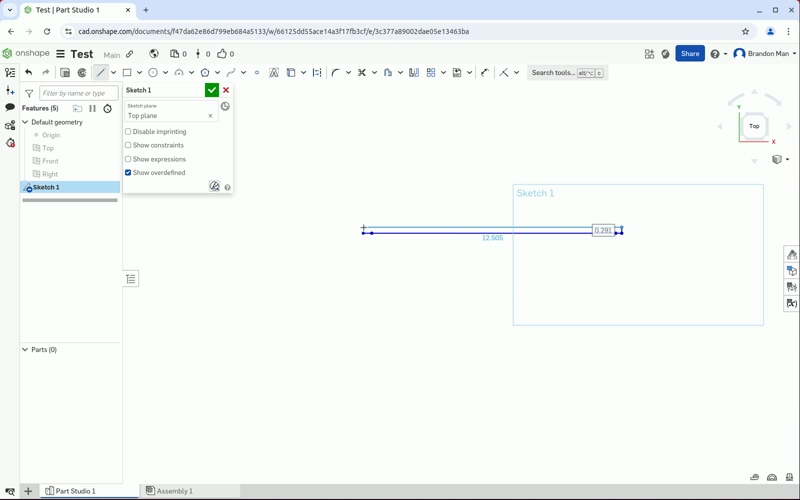
scroll(6)
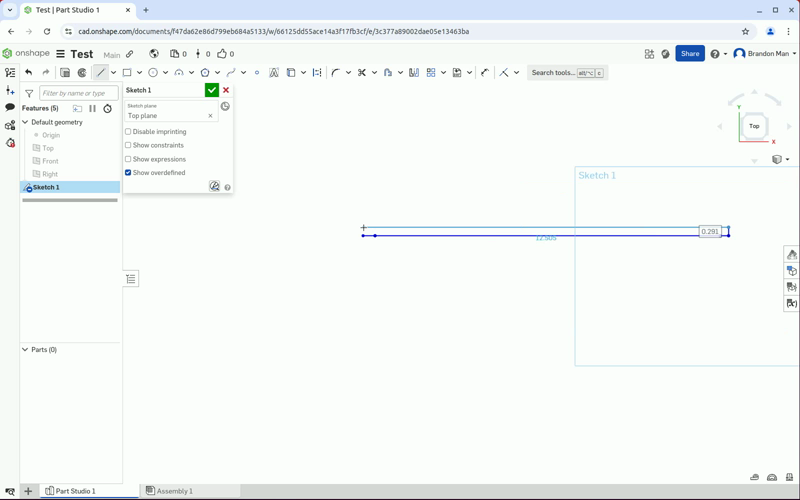
scroll(6)
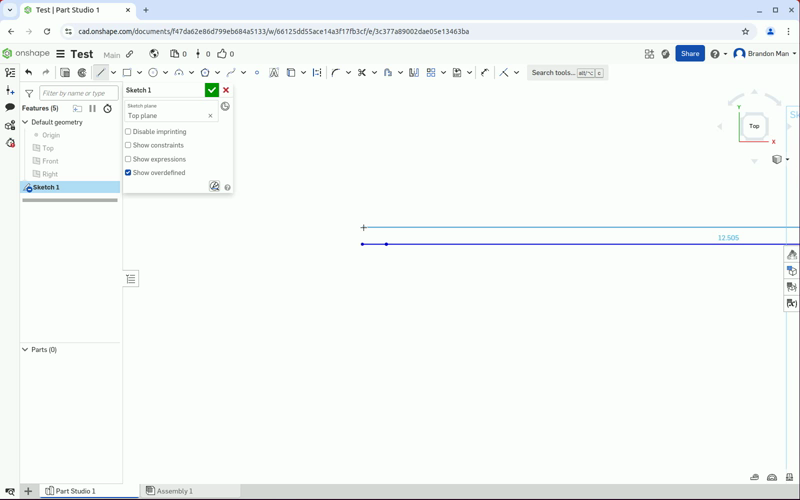
click(363, 227)
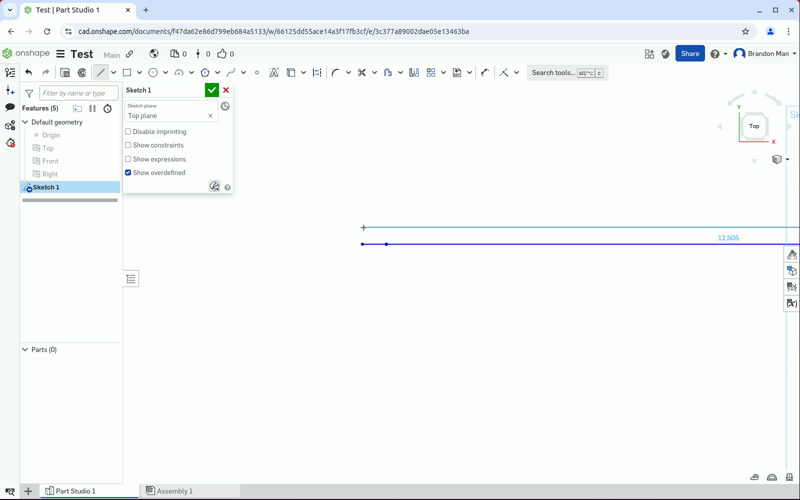
scroll(-6)
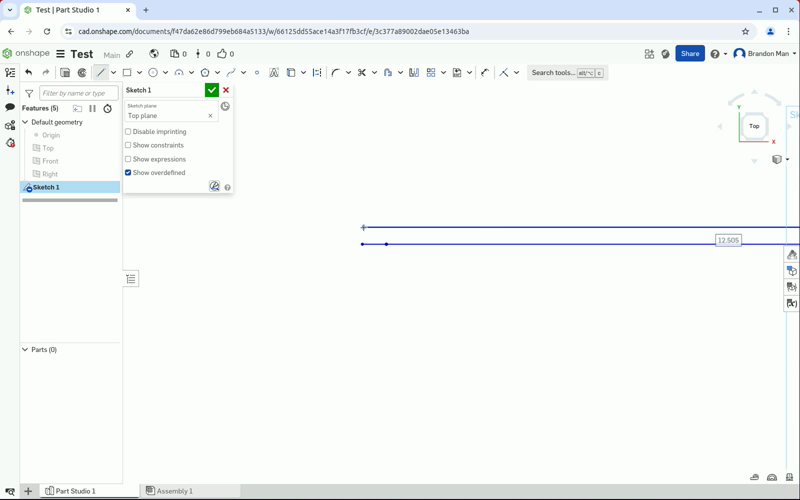
scroll(-6)
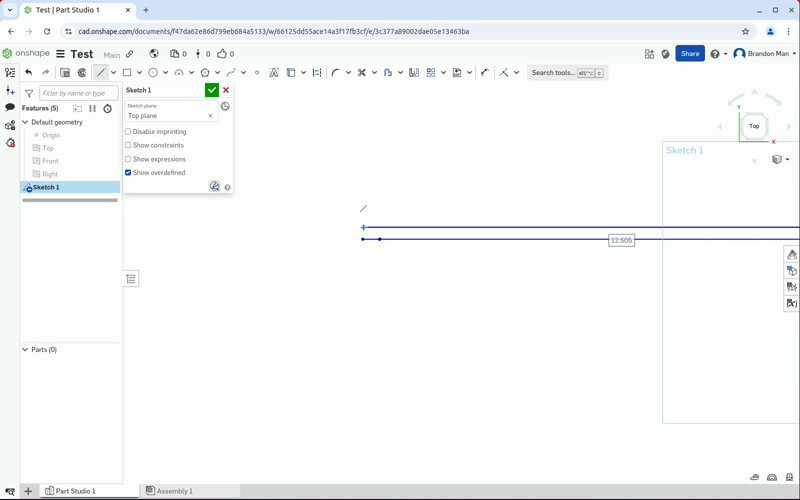
scroll(-6)
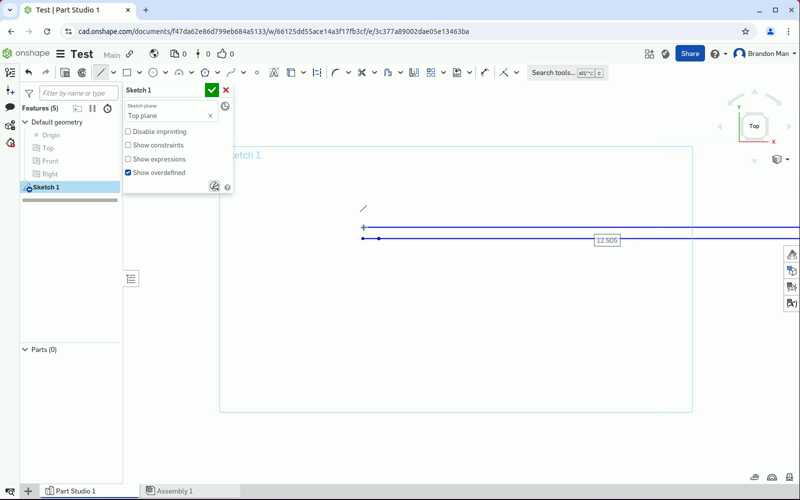
scroll(-6)
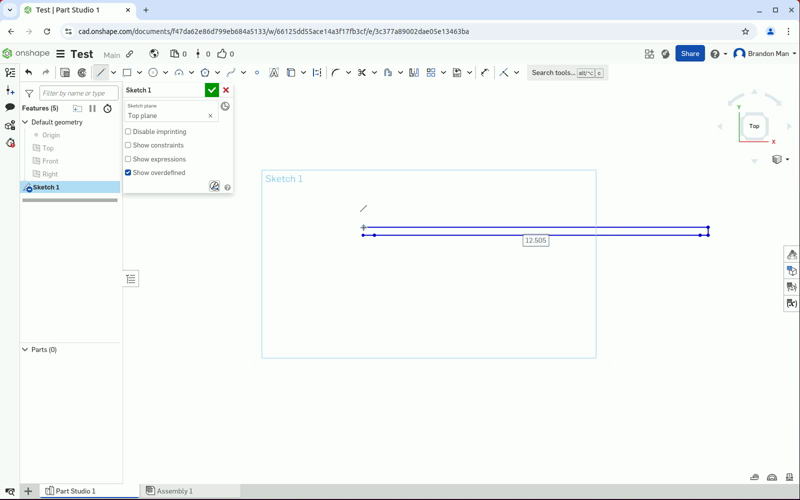
scroll(-6)
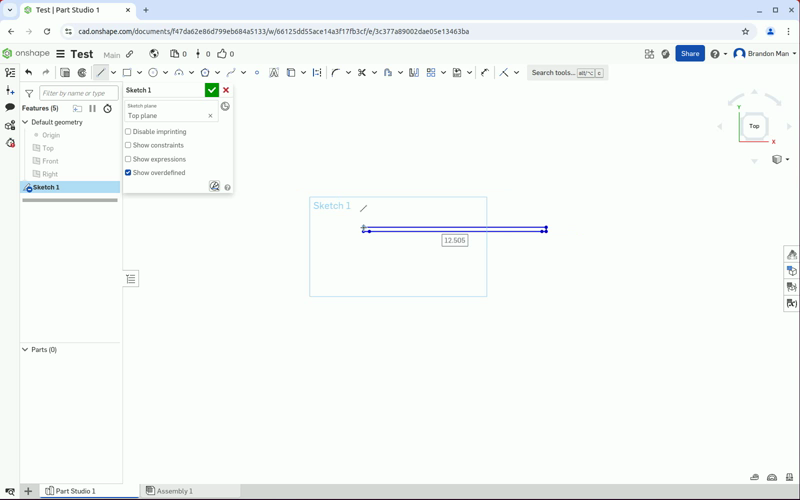
scroll(-6)
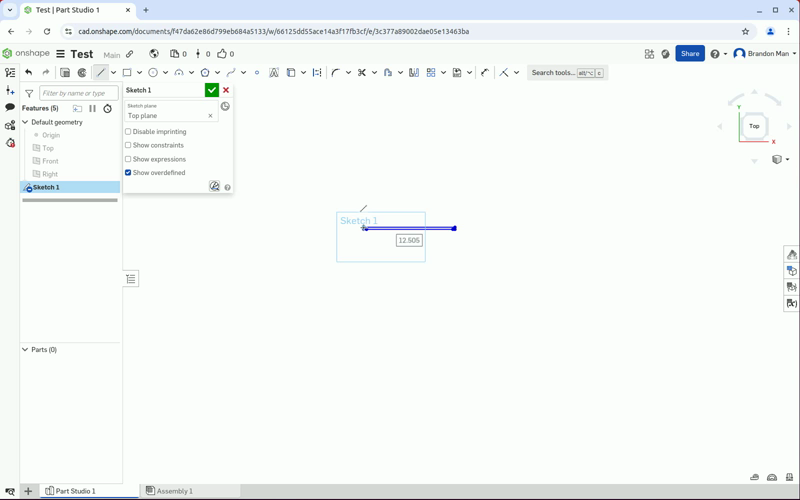
scroll(-6)
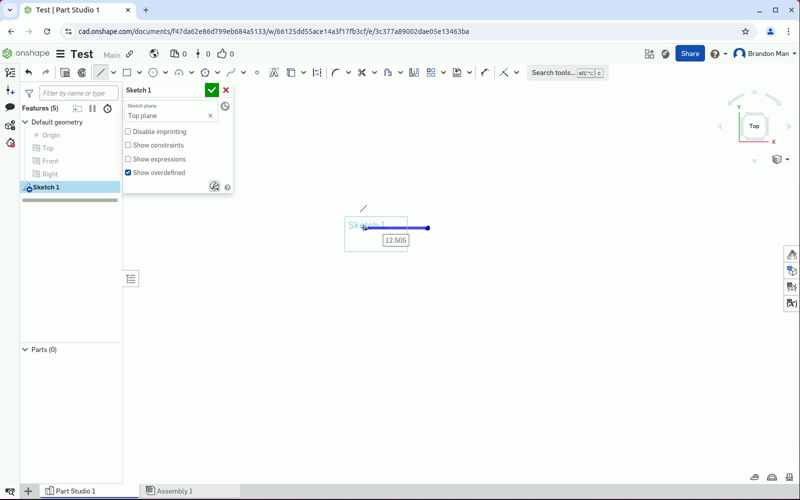
key_up(shift)
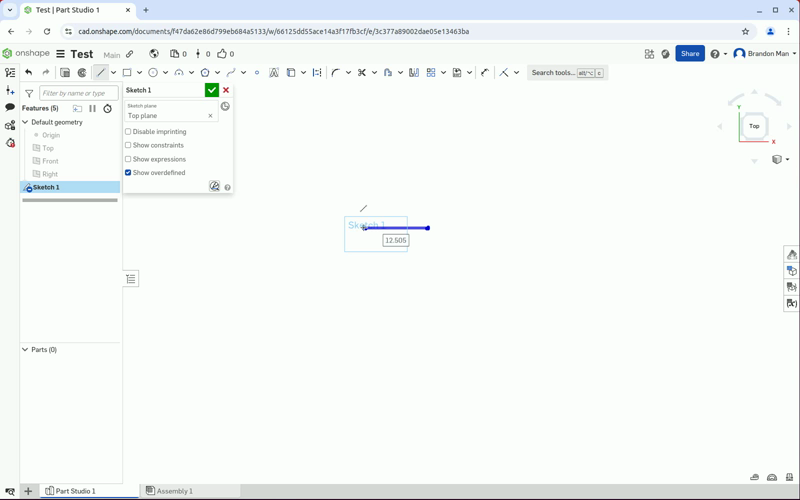
mouse_move(393, 227)
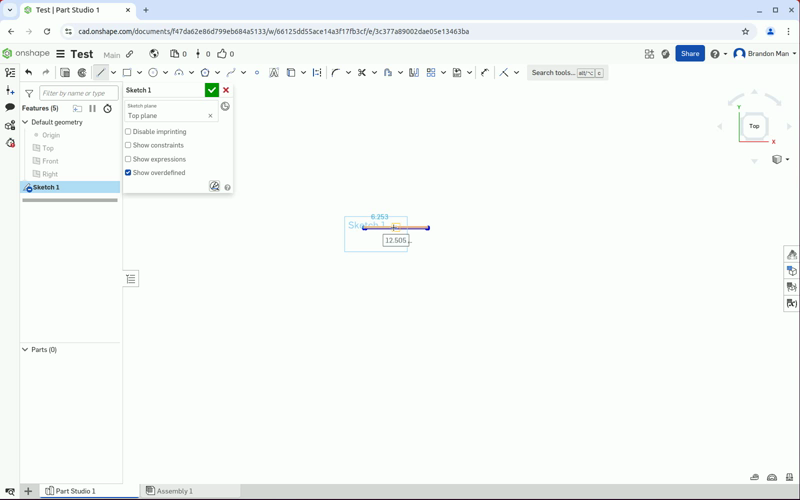
key_down(shift)
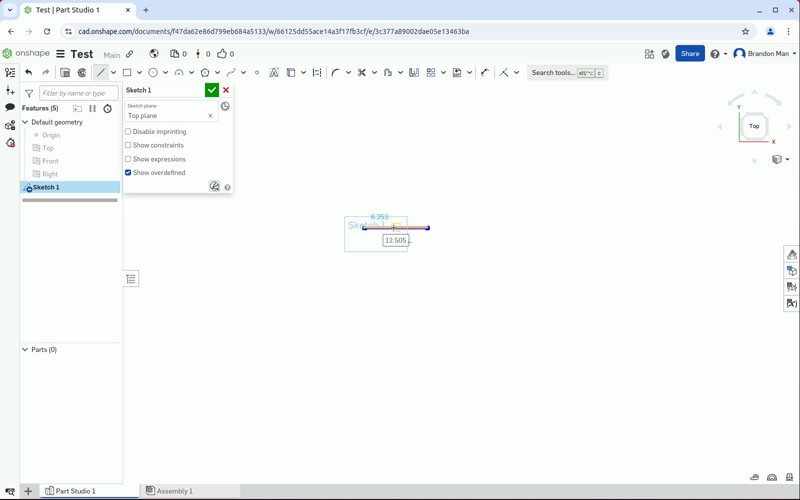
mouse_move(363, 228)
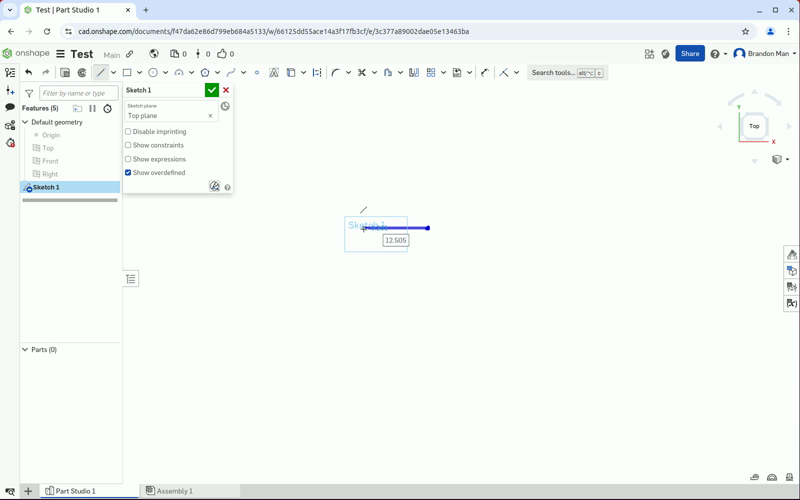
scroll(6)
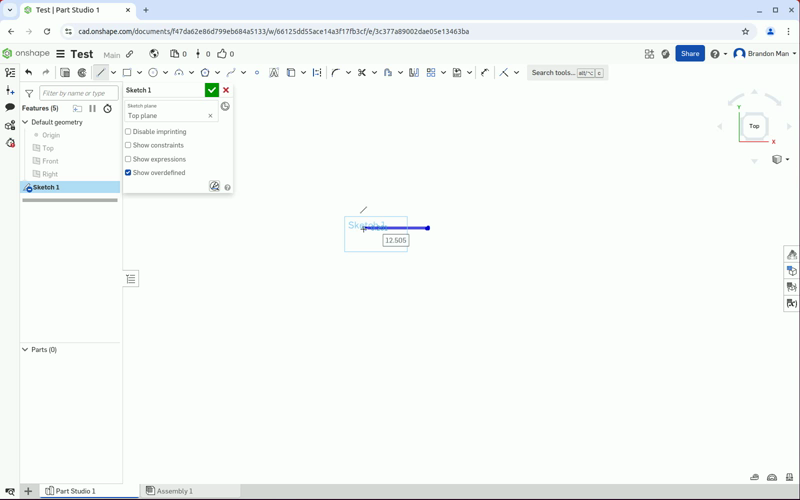
scroll(6)
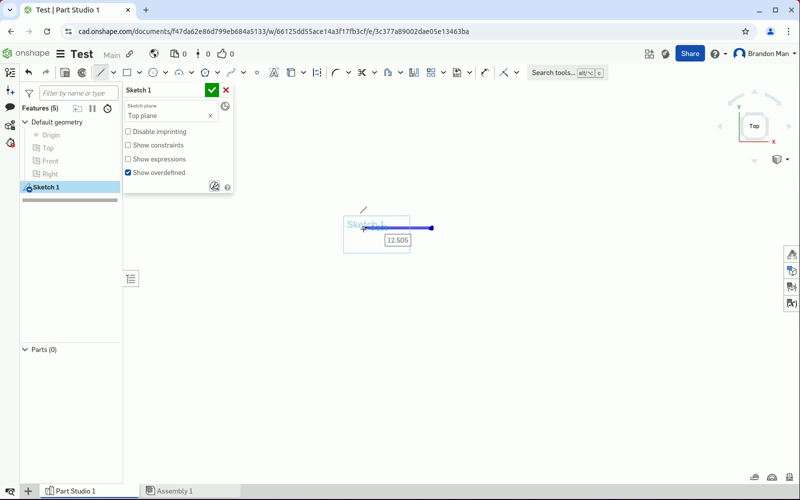
scroll(6)
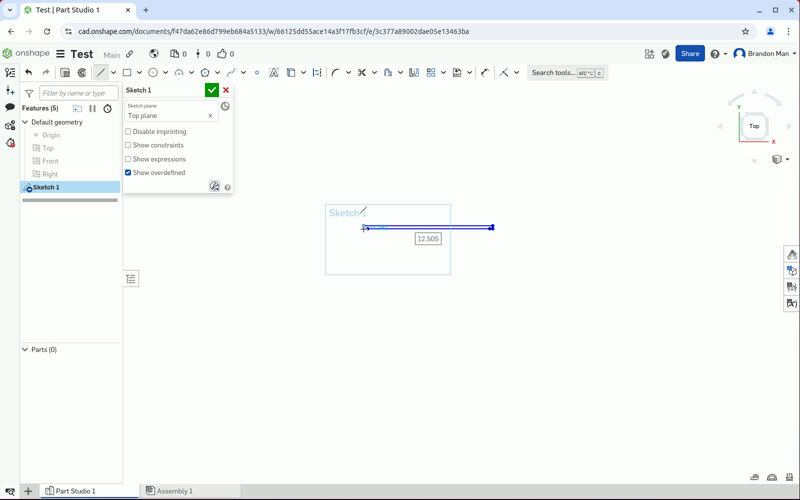
scroll(6)
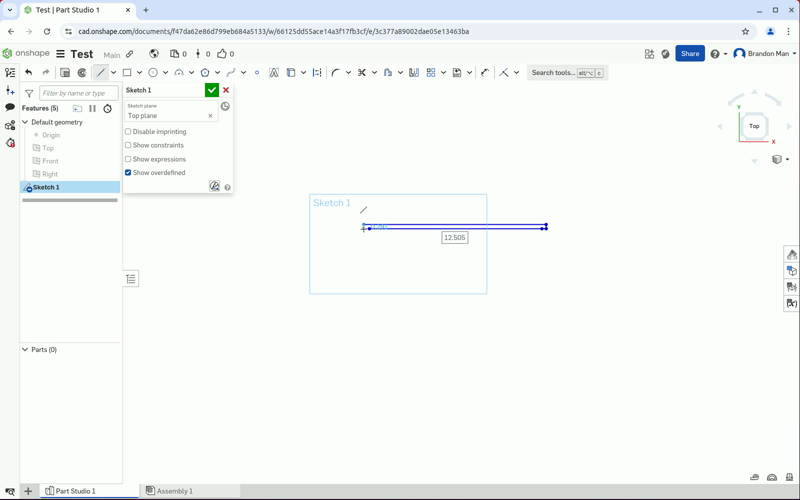
scroll(6)
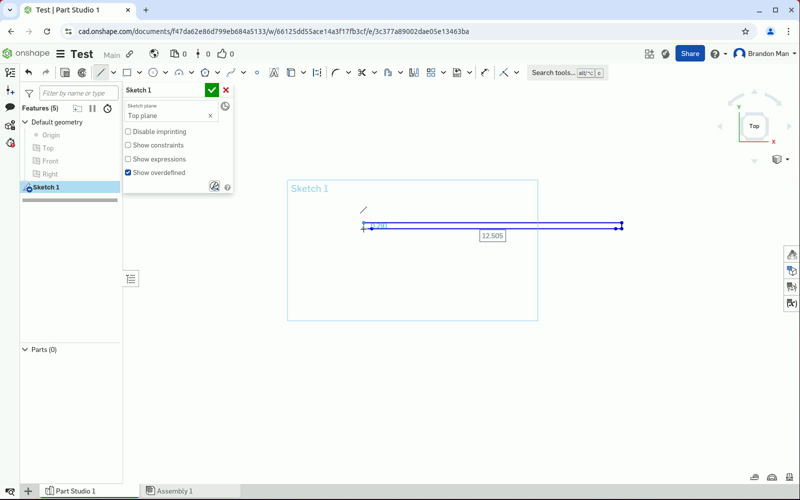
scroll(6)
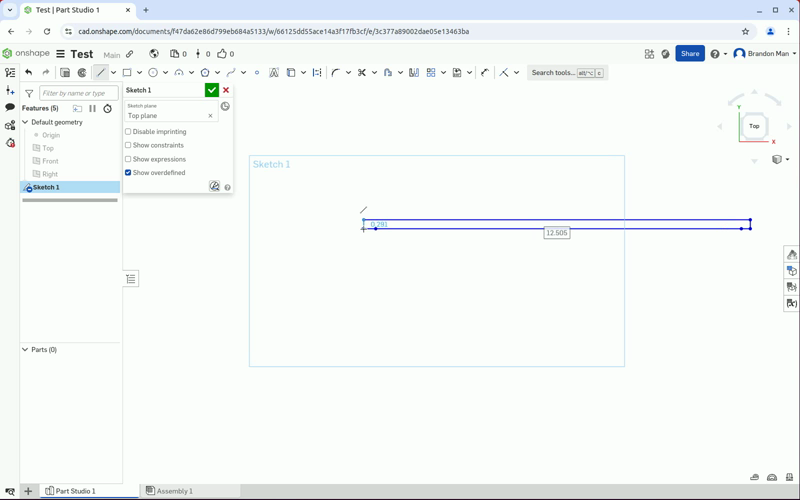
scroll(6)
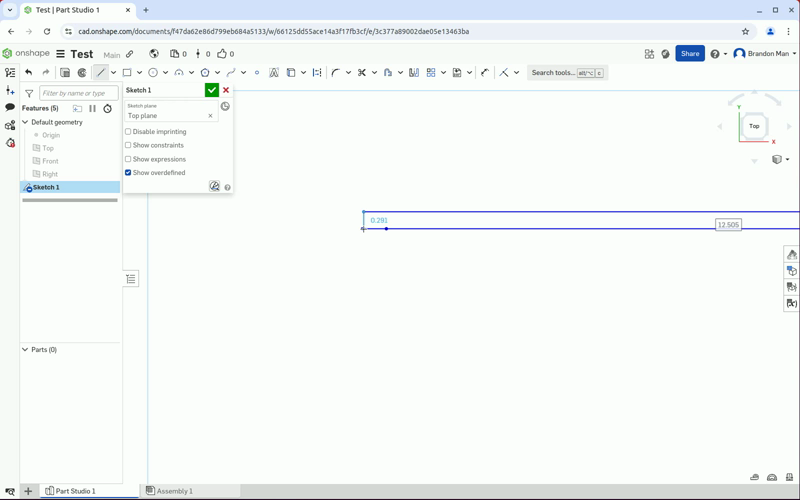
key_up(shift)
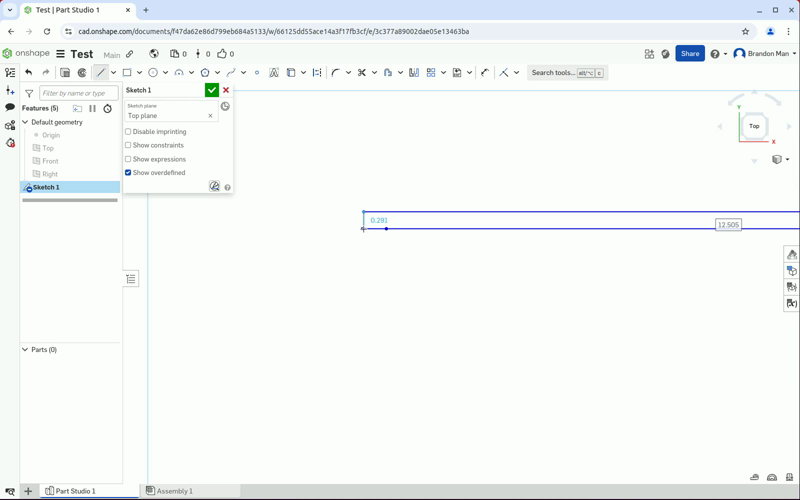
click(363, 228)
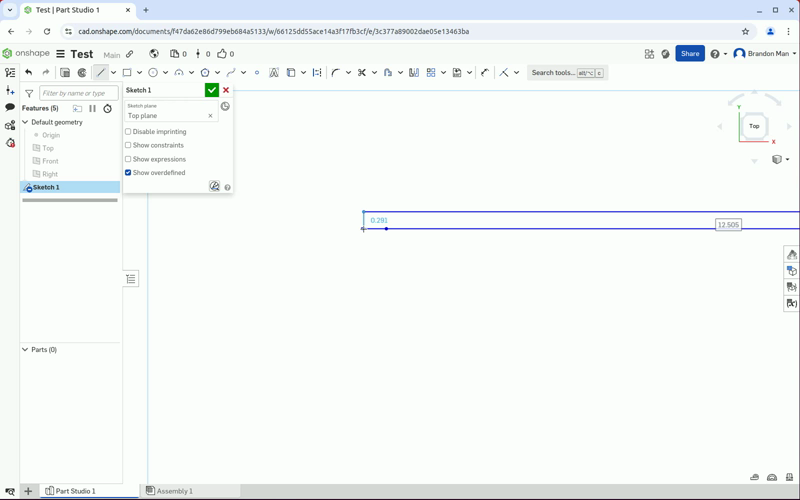
scroll(-6)
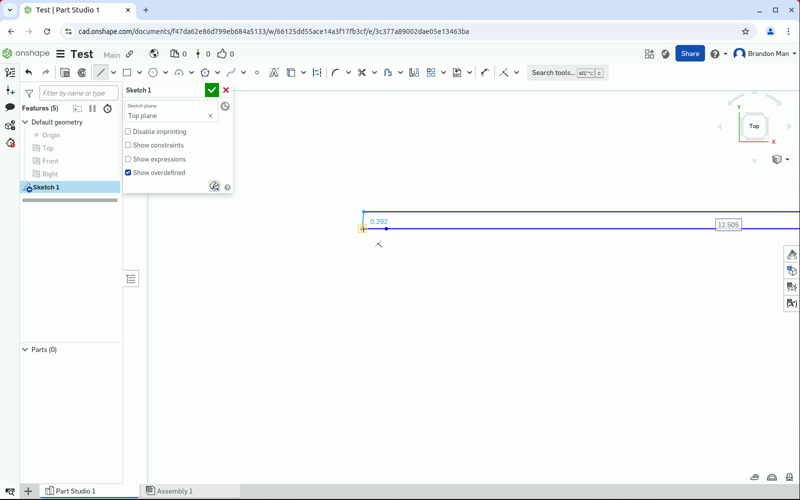
scroll(-6)
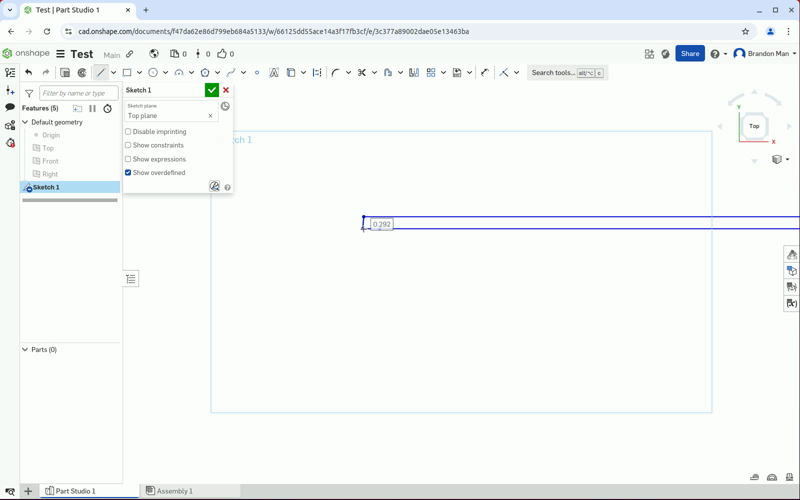
scroll(-6)
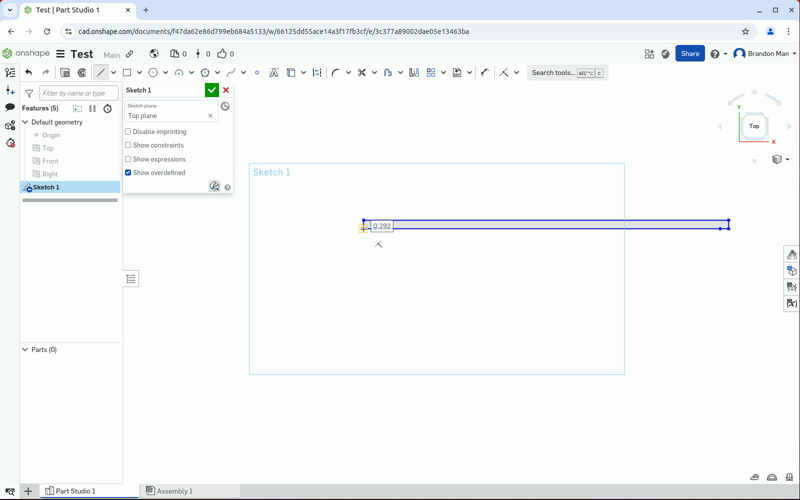
scroll(-6)
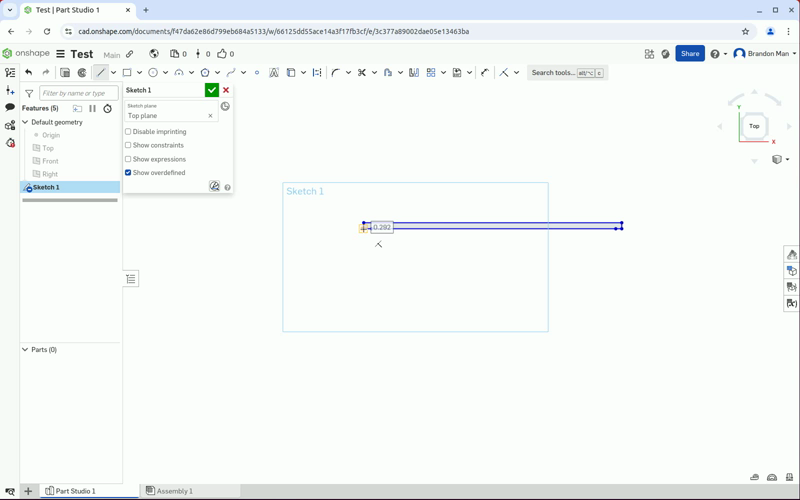
scroll(-6)
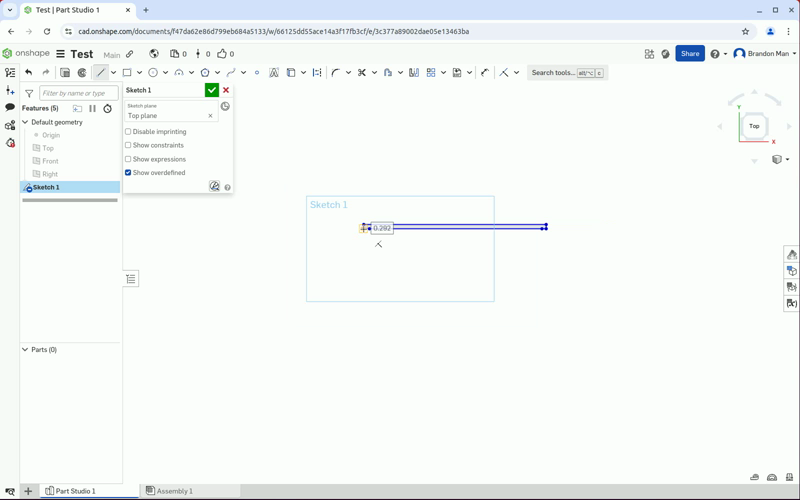
scroll(-6)
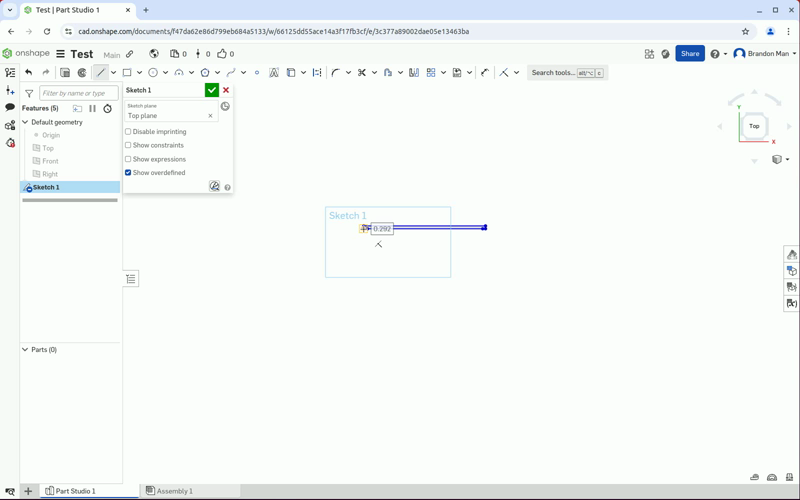
scroll(-6)
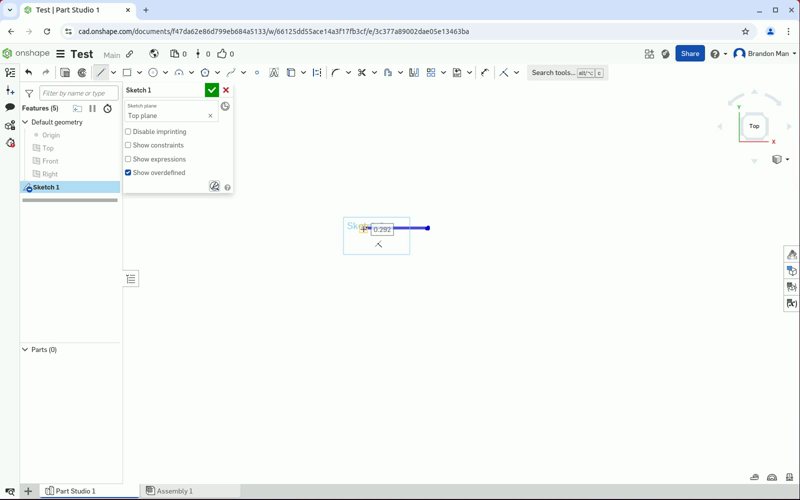
key(esc)
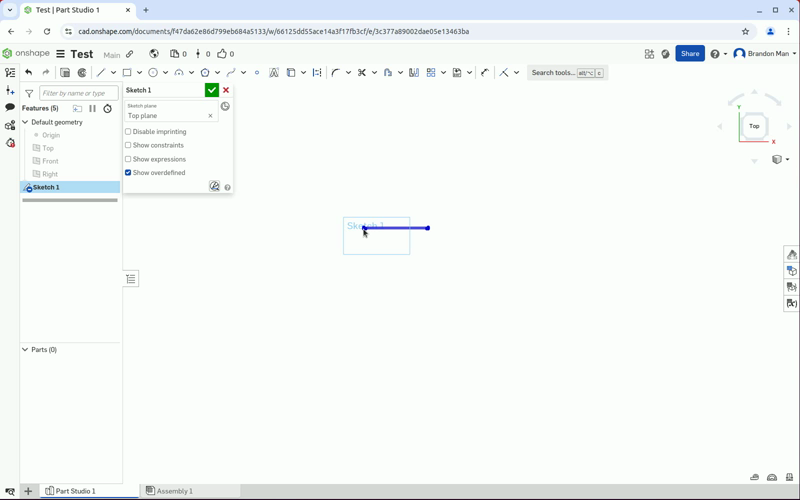
mouse_move(389, 228)
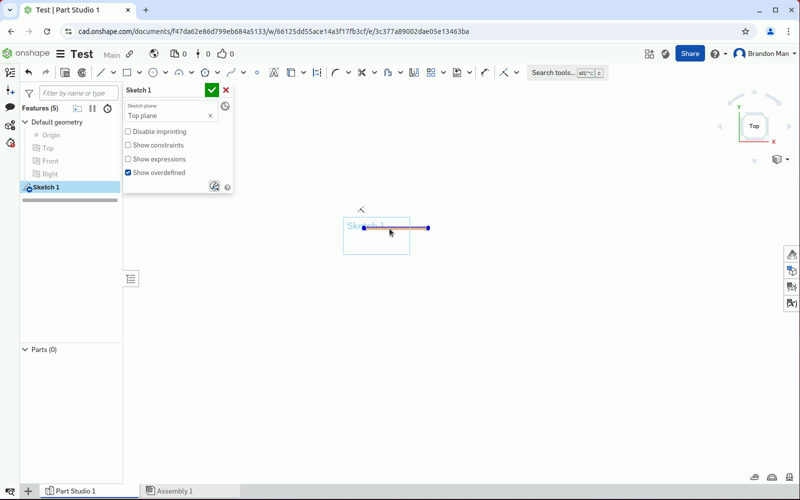
scroll(6)
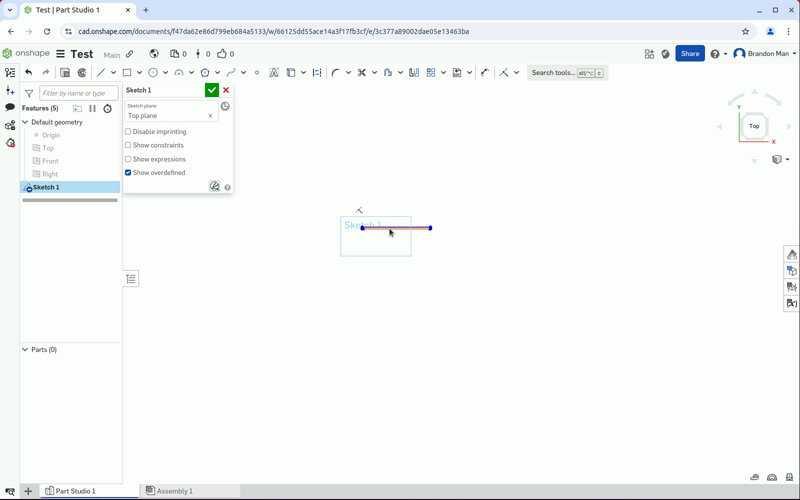
scroll(6)
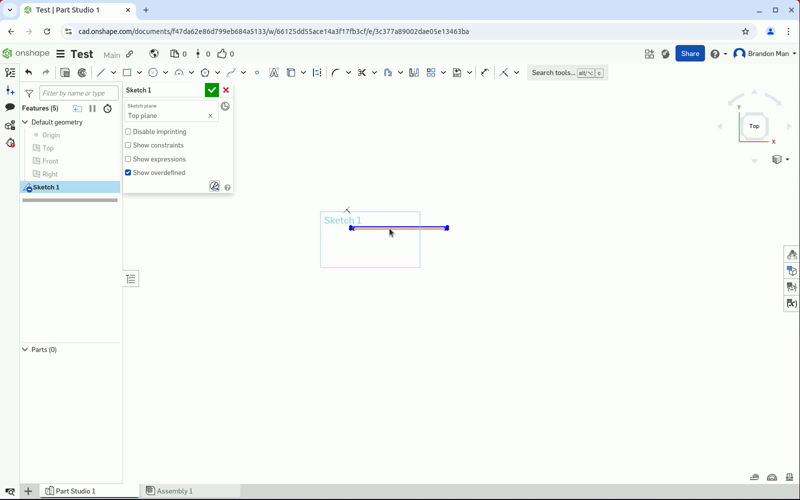
scroll(6)
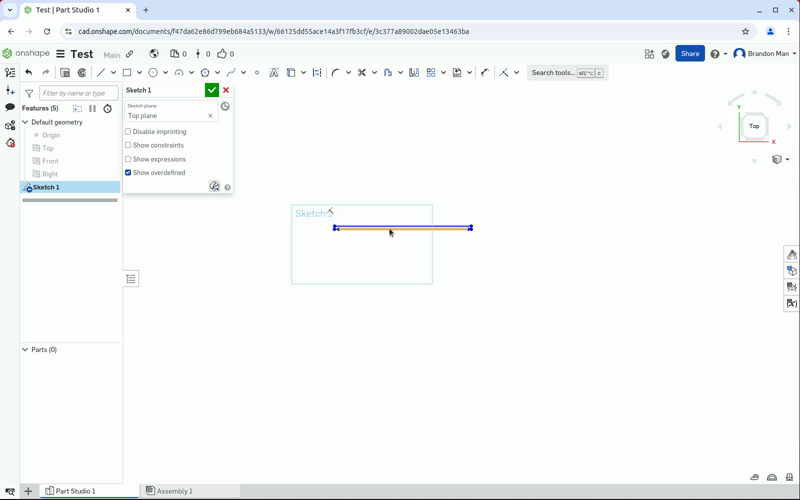
scroll(6)
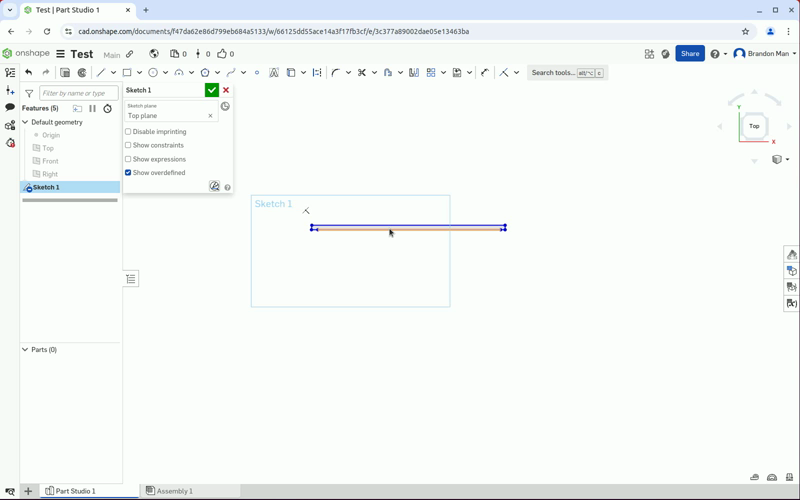
scroll(6)
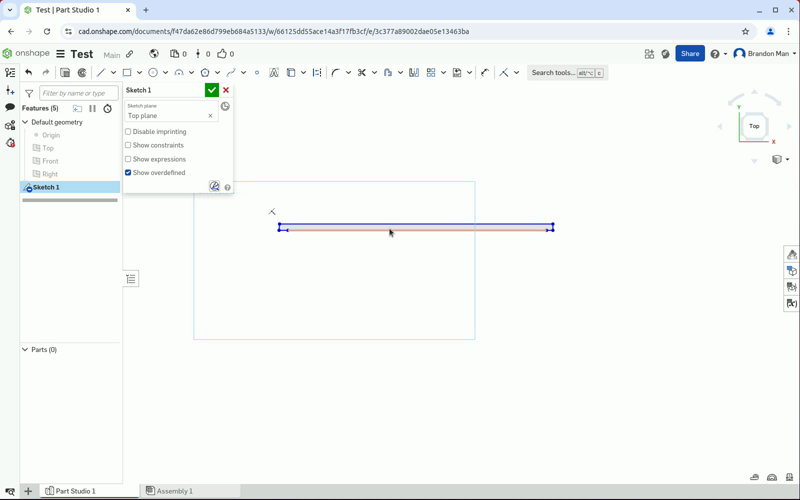
scroll(6)
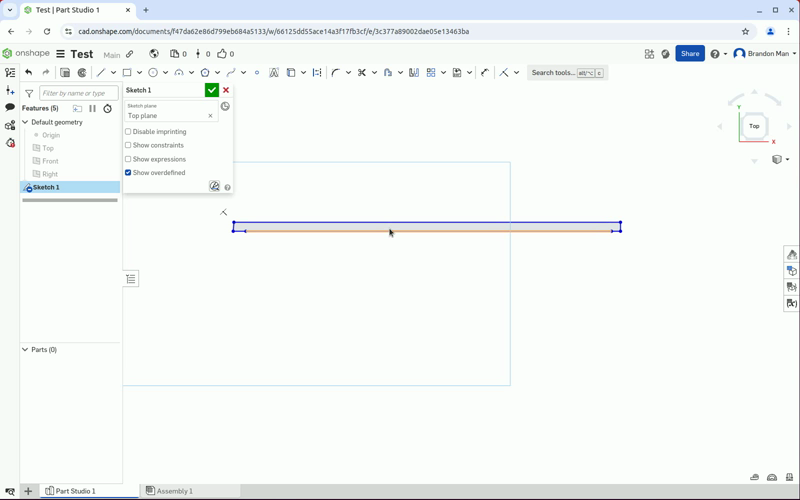
scroll(6)
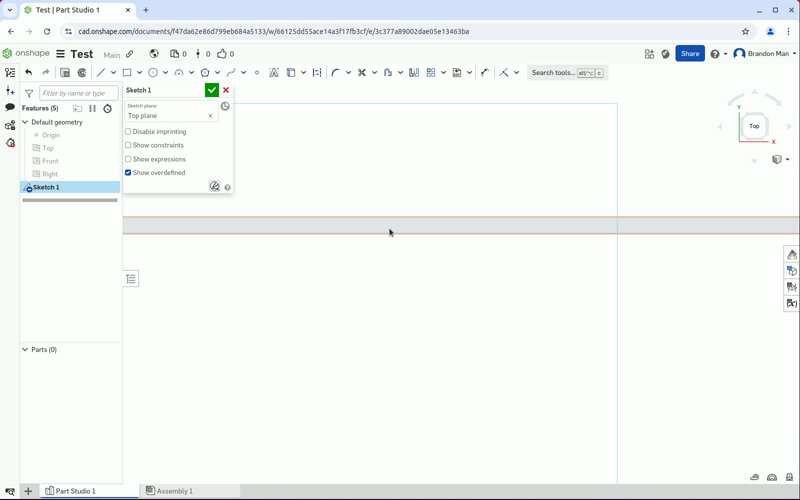
click(389, 228)
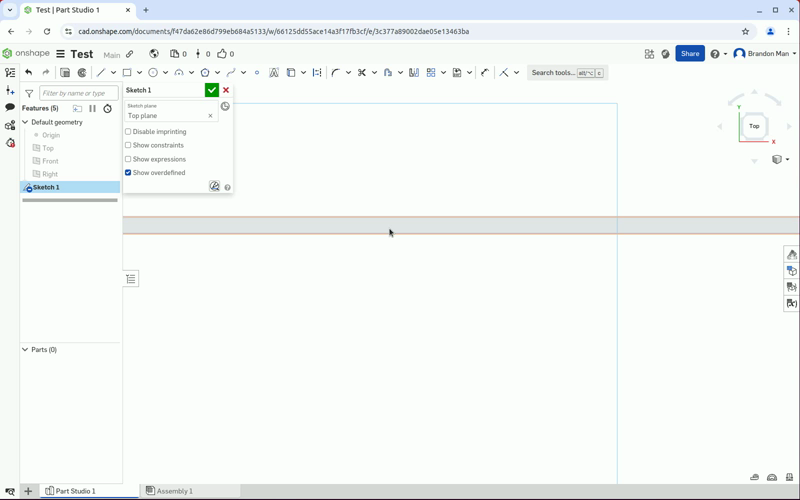
scroll(-6)
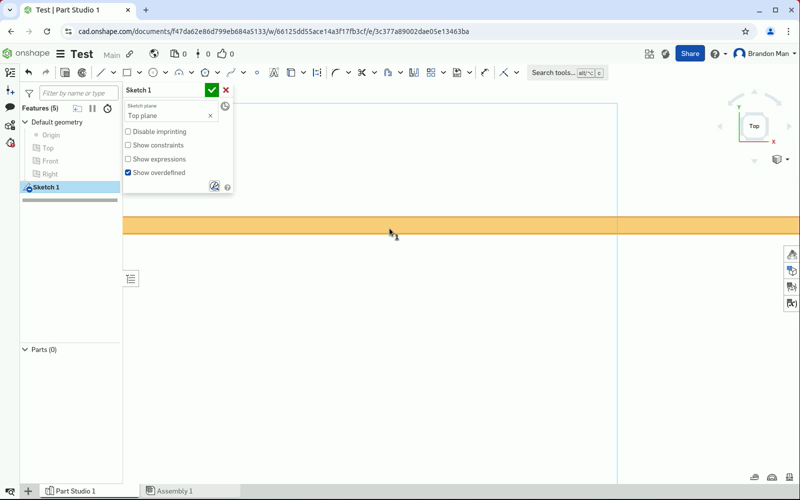
scroll(-6)
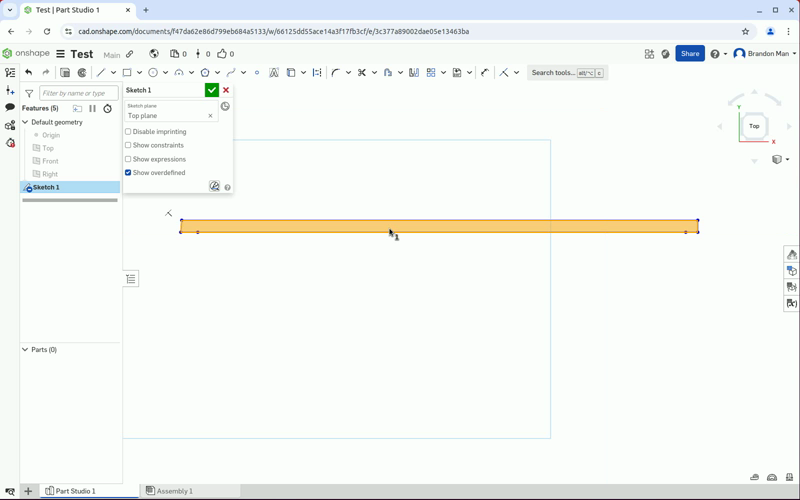
scroll(-6)
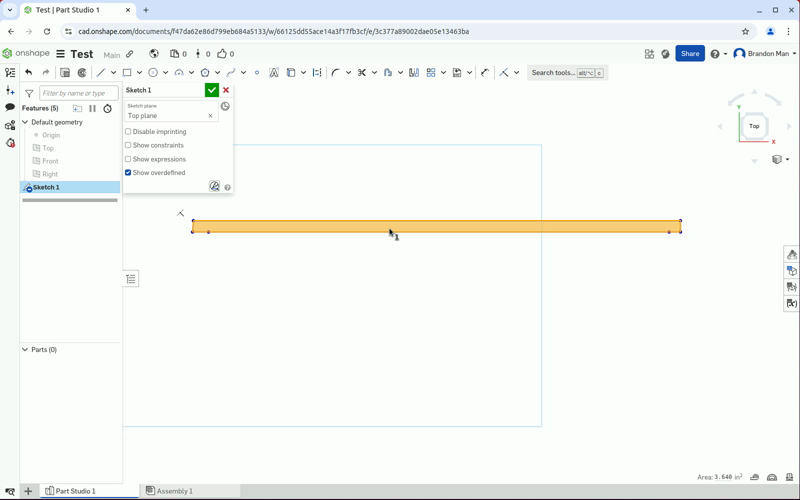
scroll(-6)
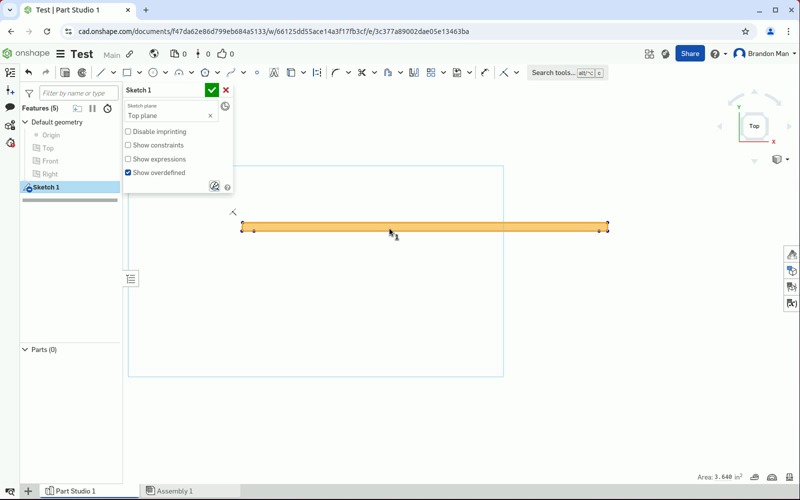
scroll(-6)
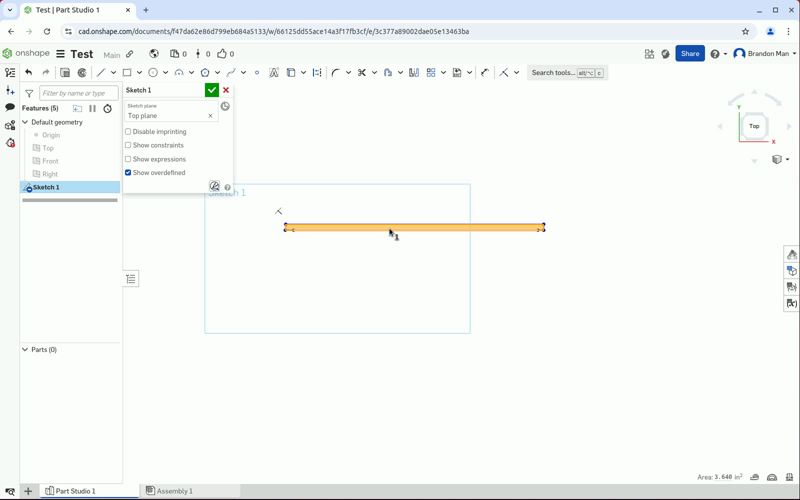
scroll(-6)
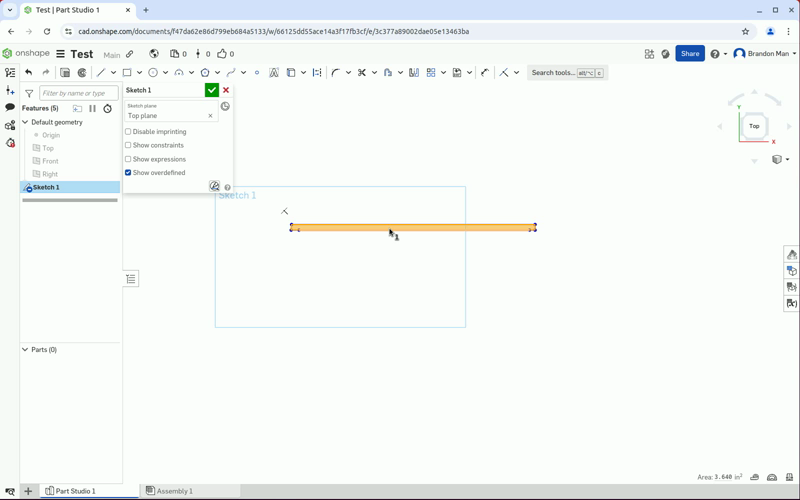
scroll(-6)
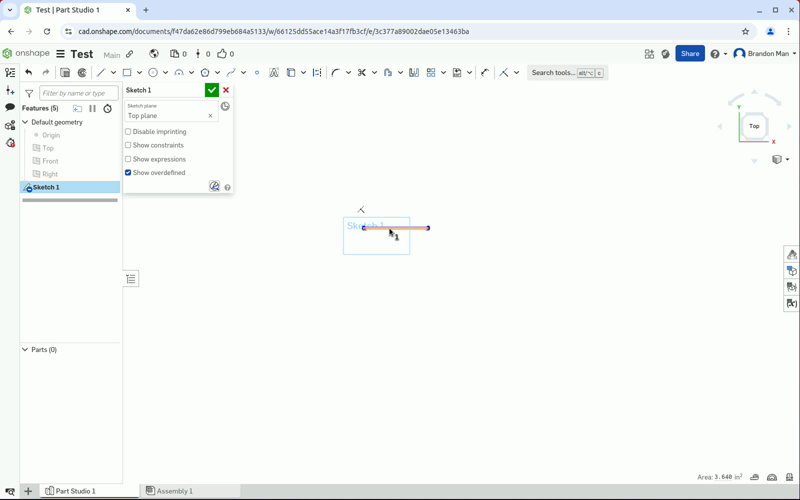
mouse_move(73, 352)
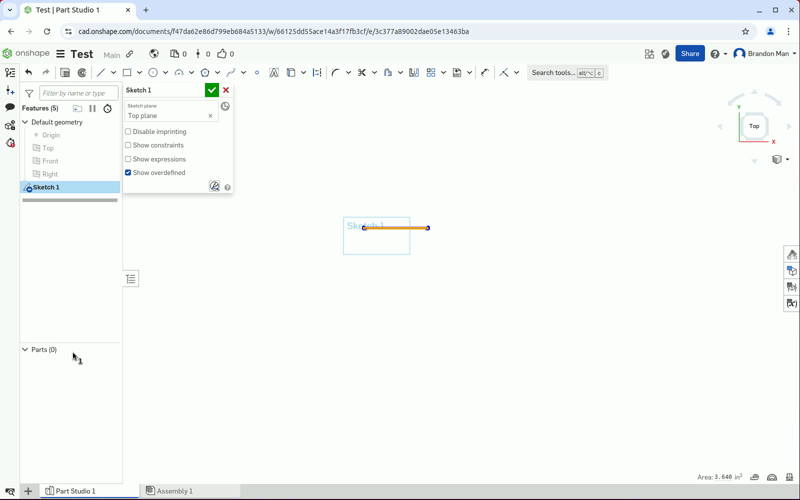
key(shift+y)
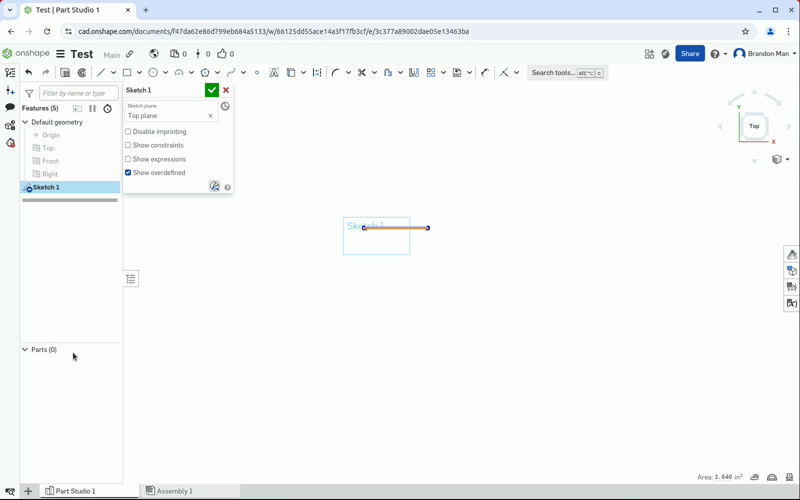
key(shift+e)
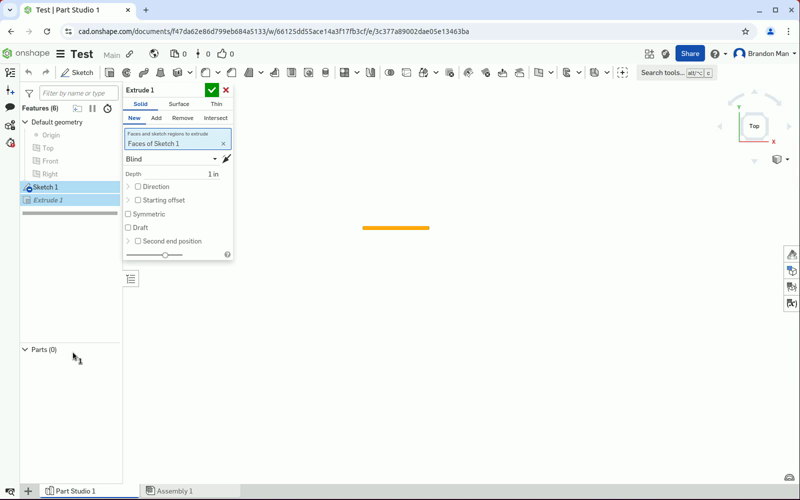
mouse_move(143, 106)
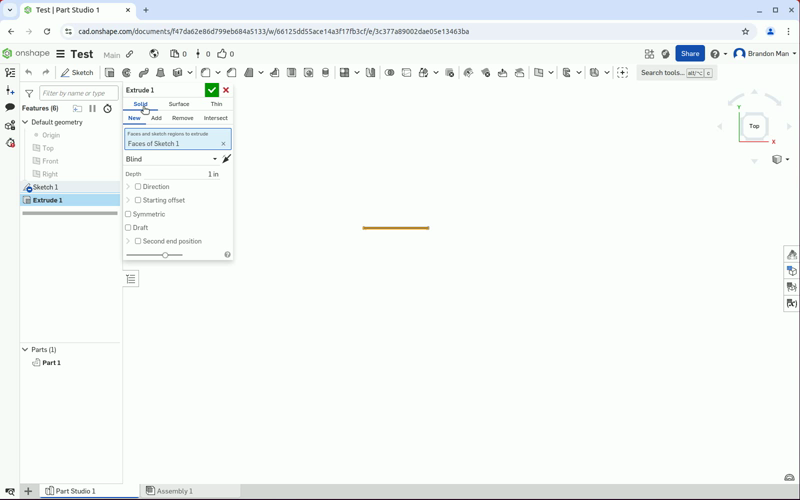
click(143, 106)
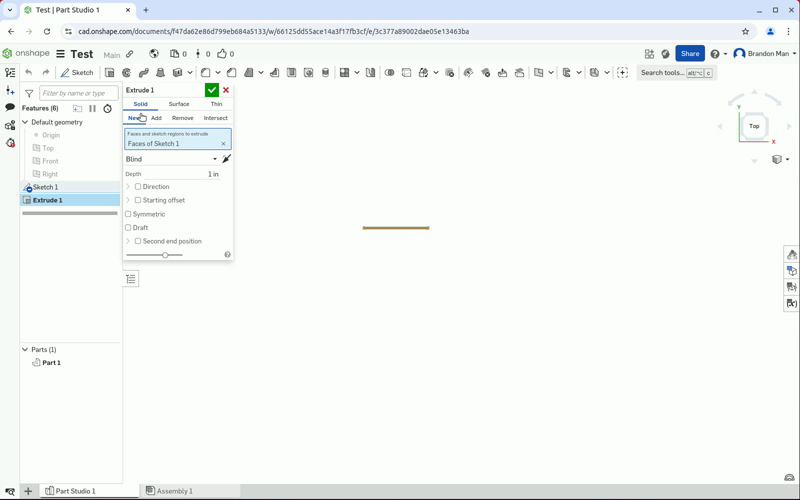
mouse_move(137, 120)
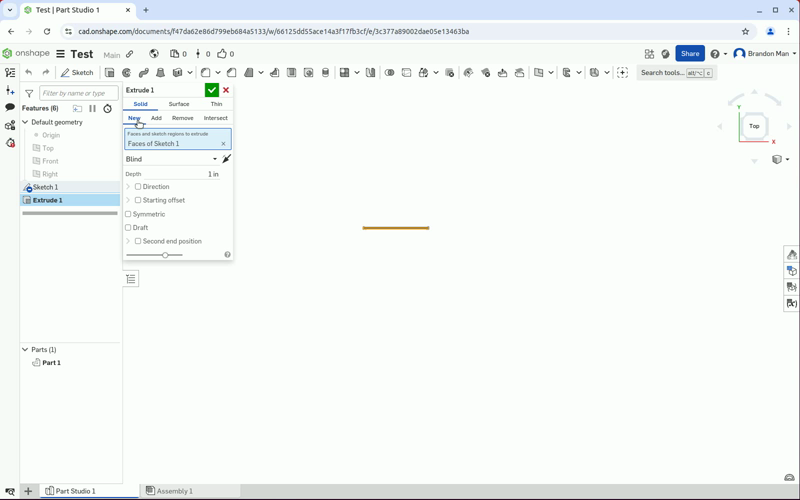
click(137, 120)
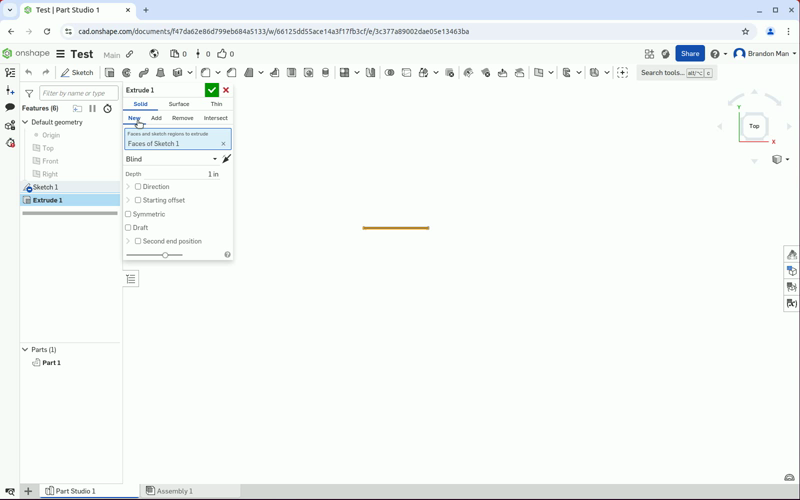
key(tab, 4)
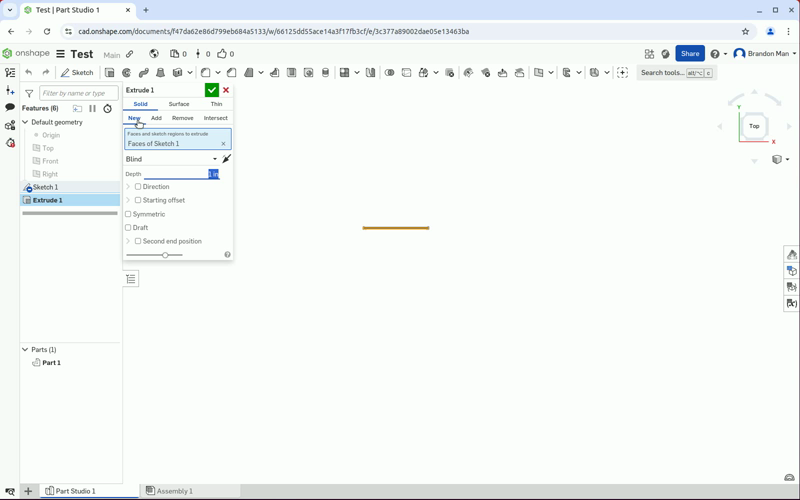
text(23.108)
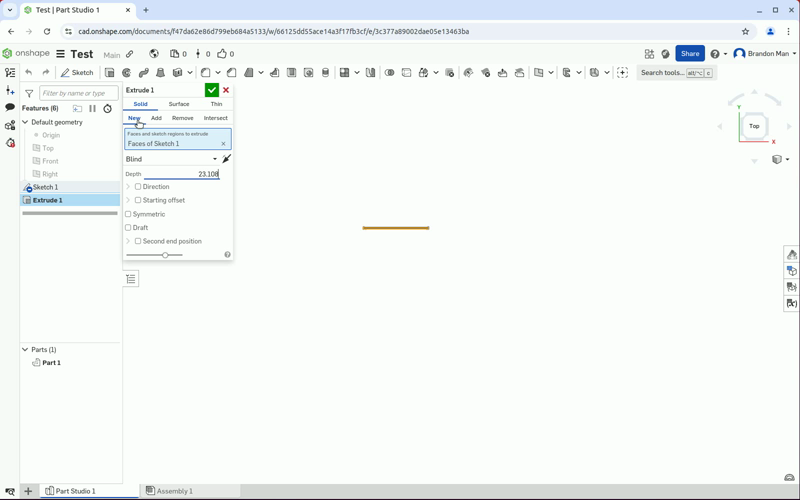
key(enter)
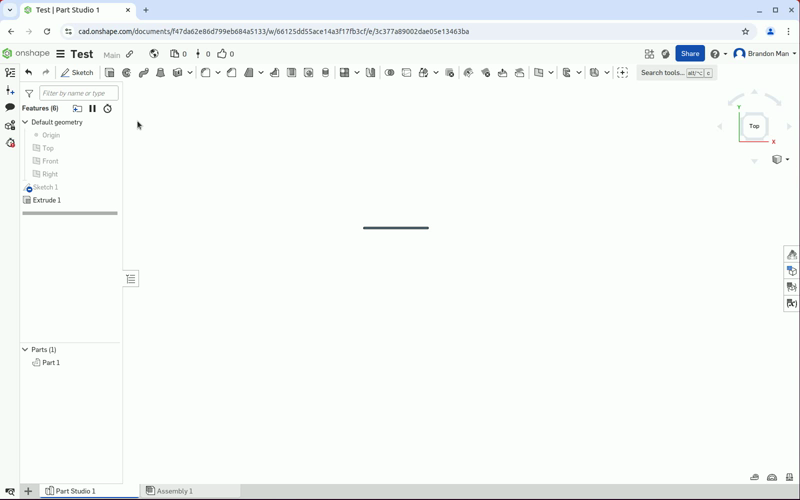
key(shift+h)
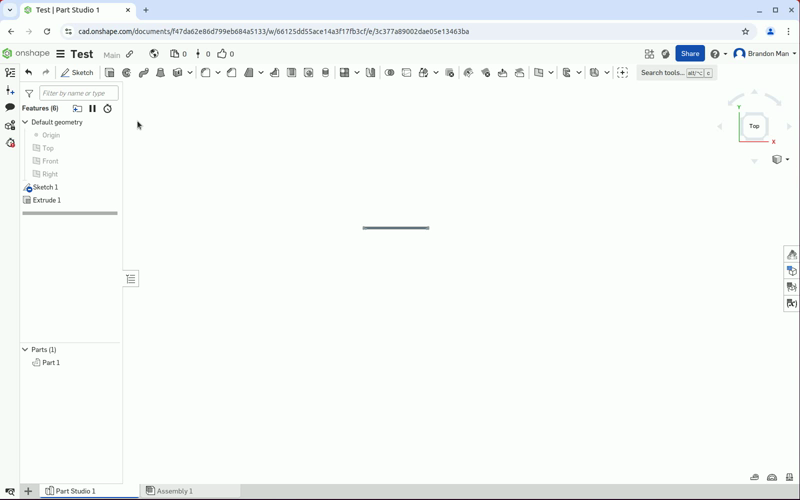
key(shift+h)
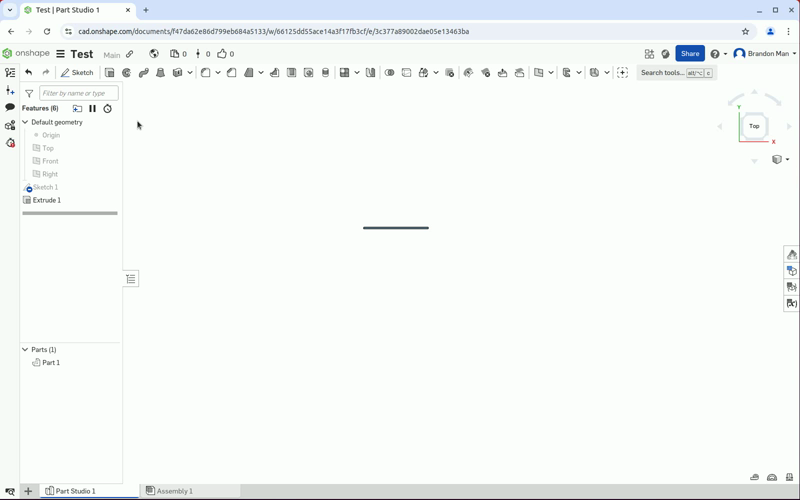
mouse_move(73, 189)
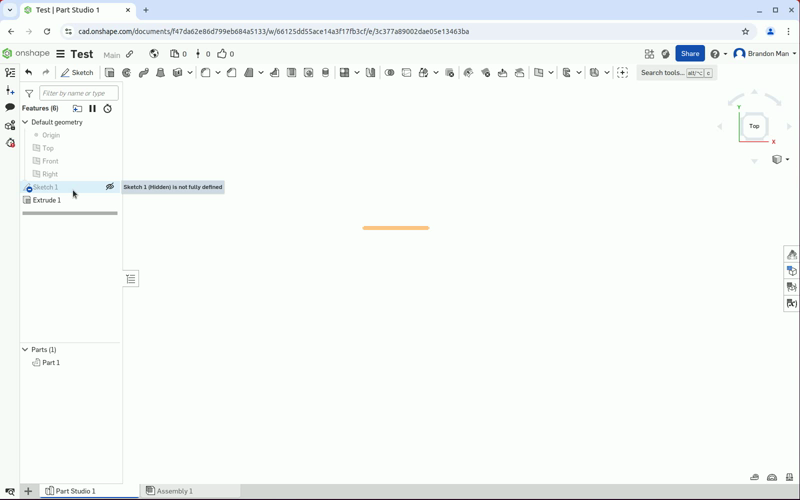
click(73, 189)
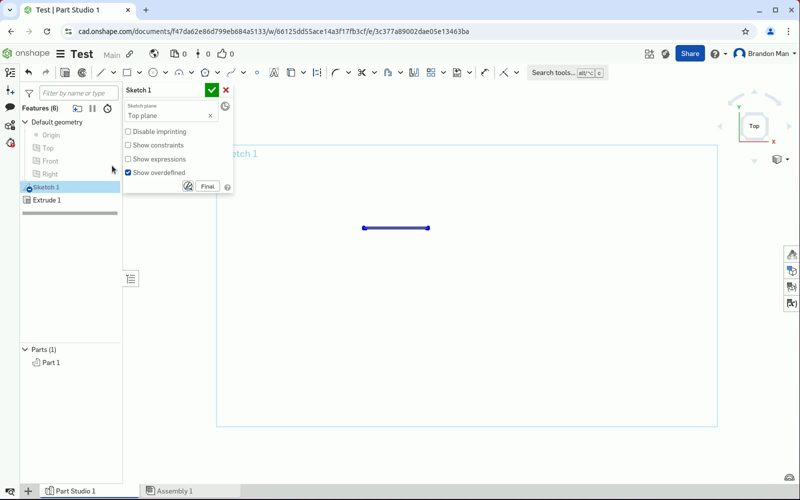
mouse_move(229, 92)
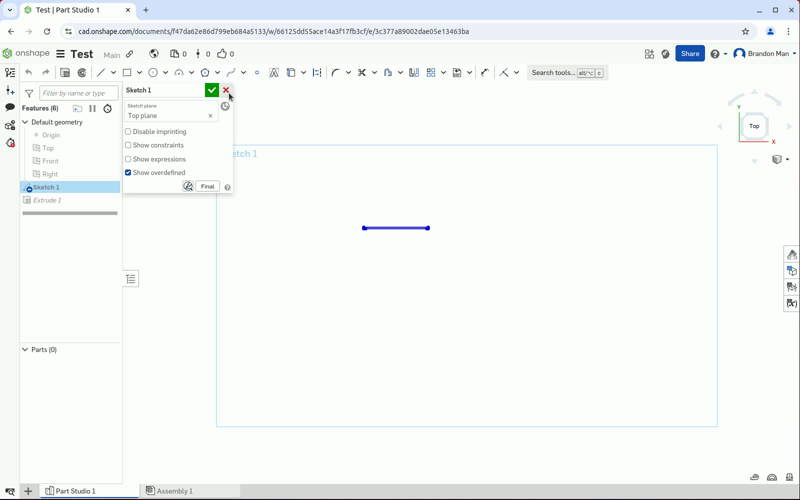
click(229, 92)
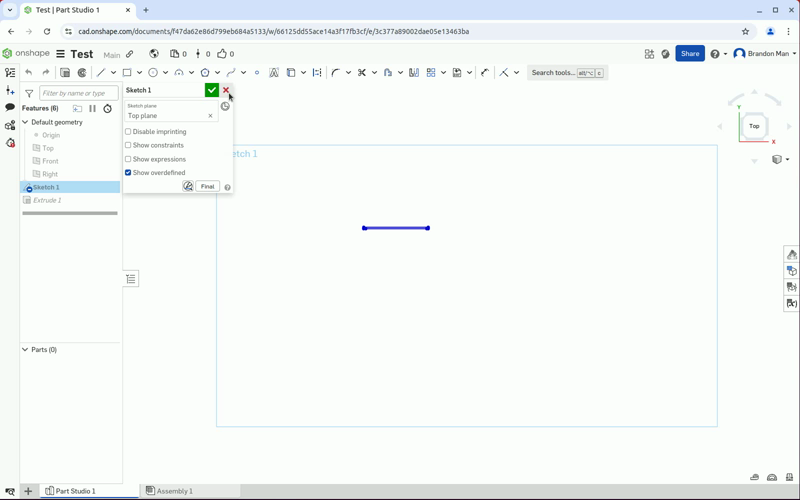
key(shift+s)
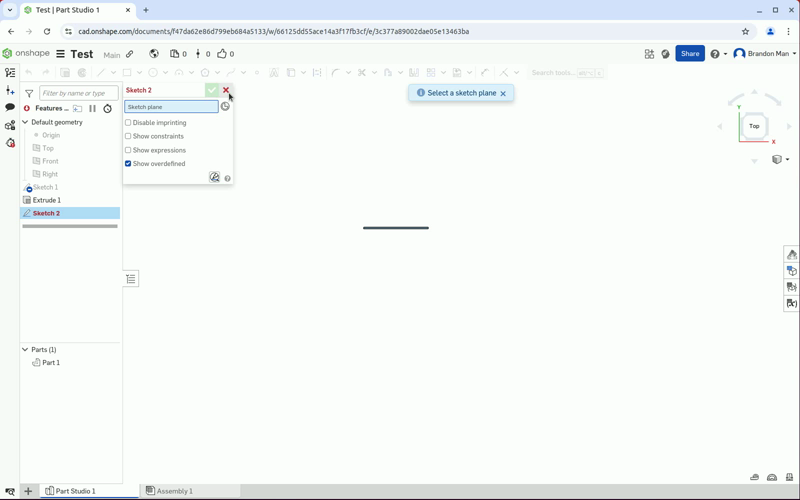
mouse_move(73, 150)
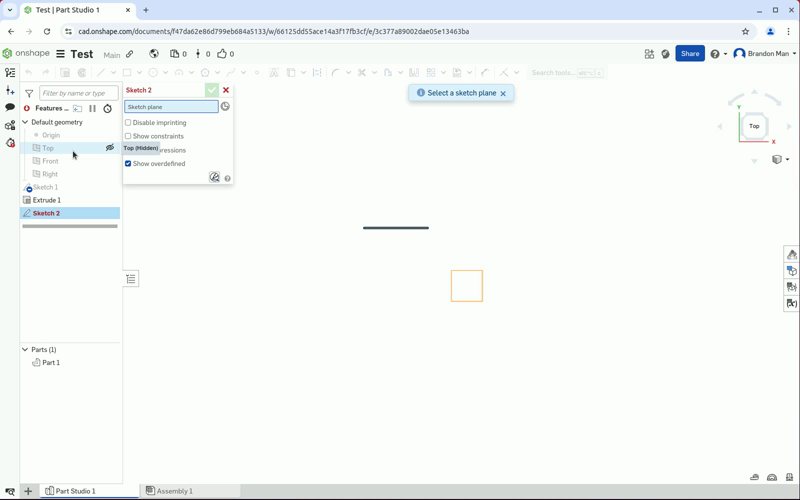
click(73, 150)
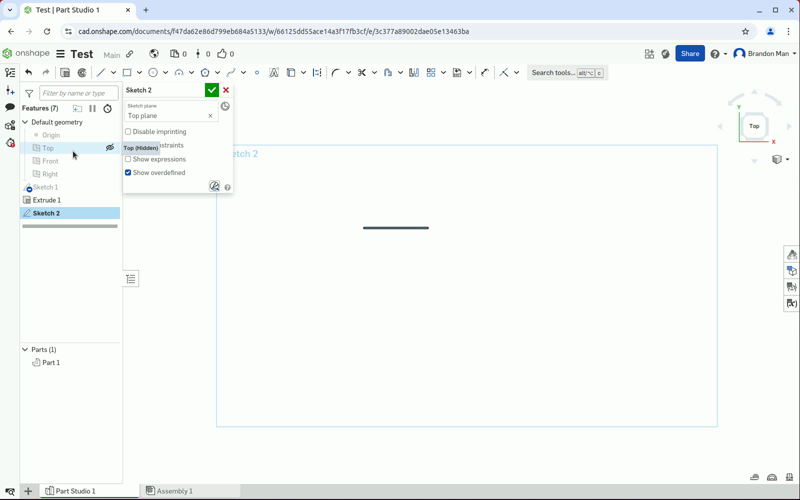
mouse_move(73, 352)
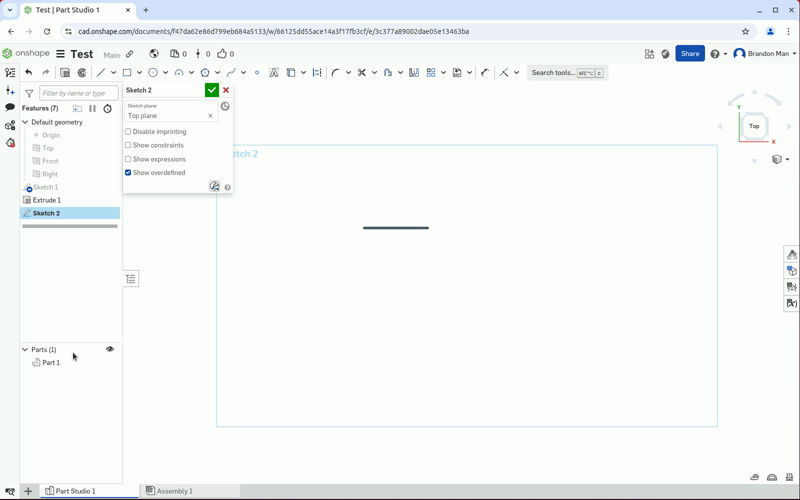
key(y)
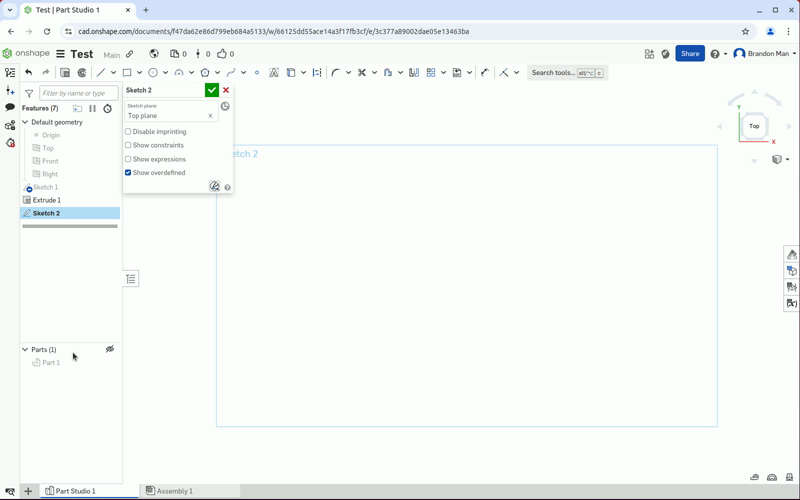
key(l)
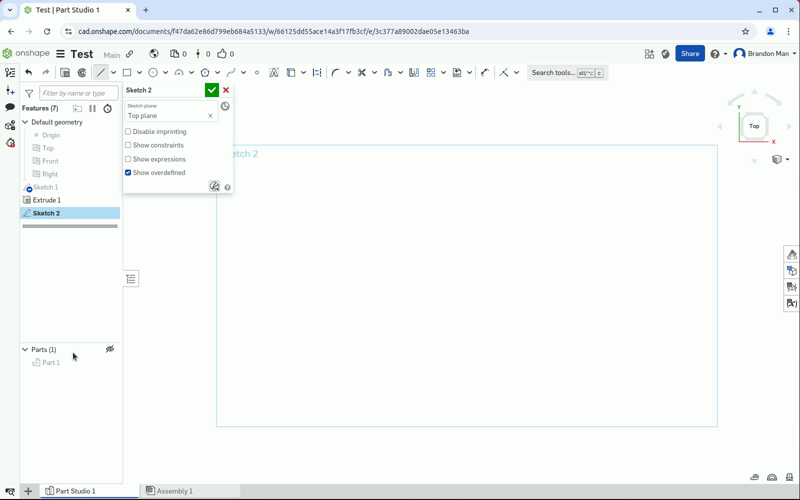
key_down(shift)
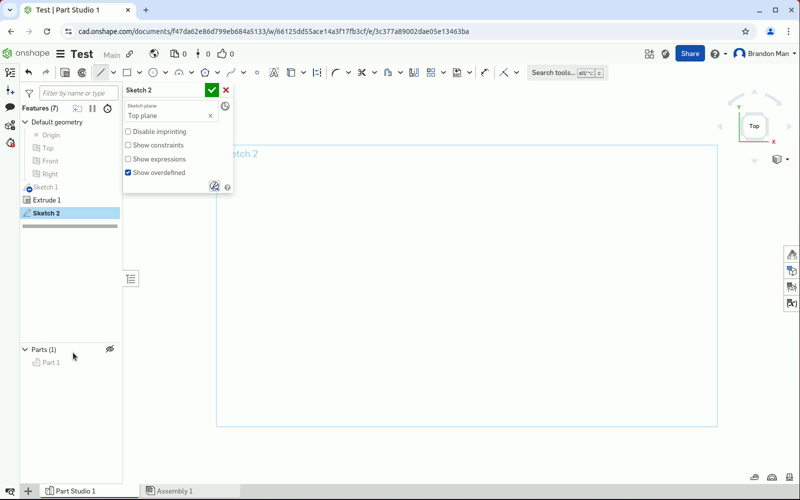
mouse_move(363, 291)
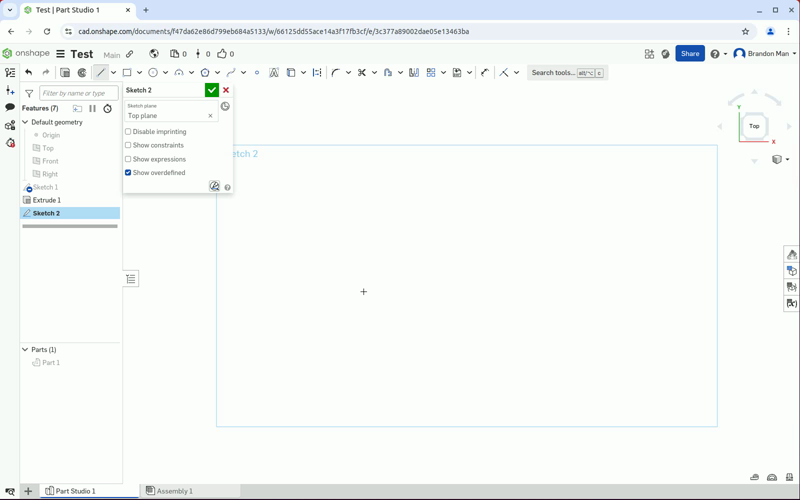
click(363, 291)
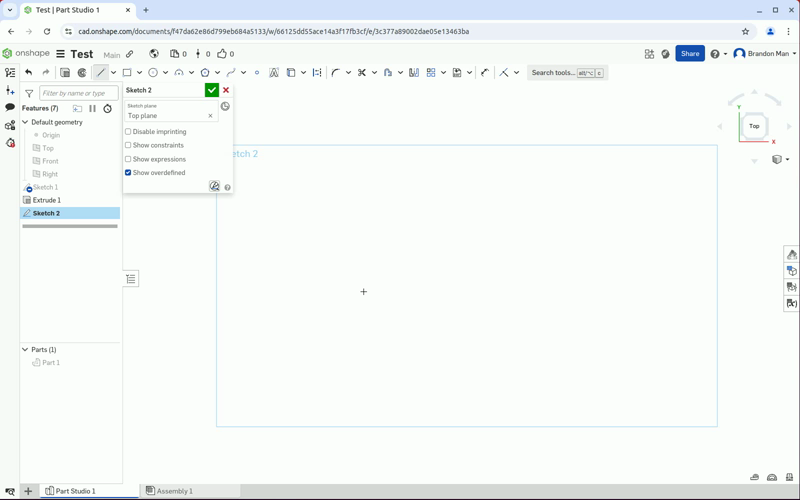
key_up(shift)
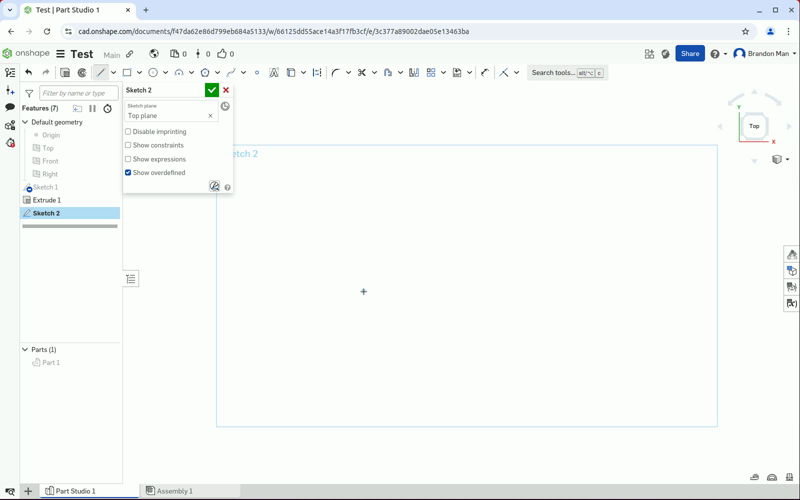
key_down(shift)
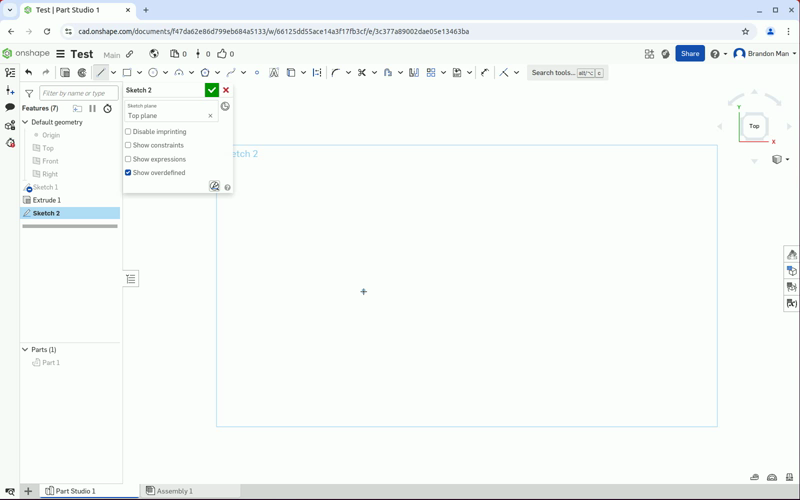
mouse_move(428, 291)
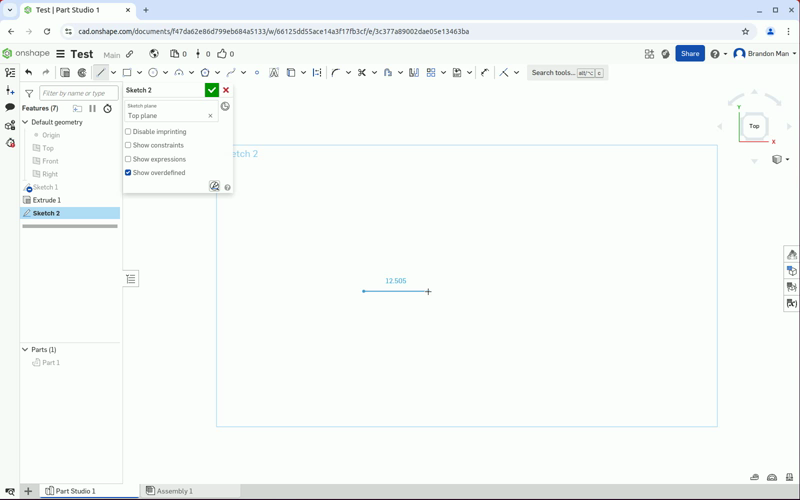
click(428, 291)
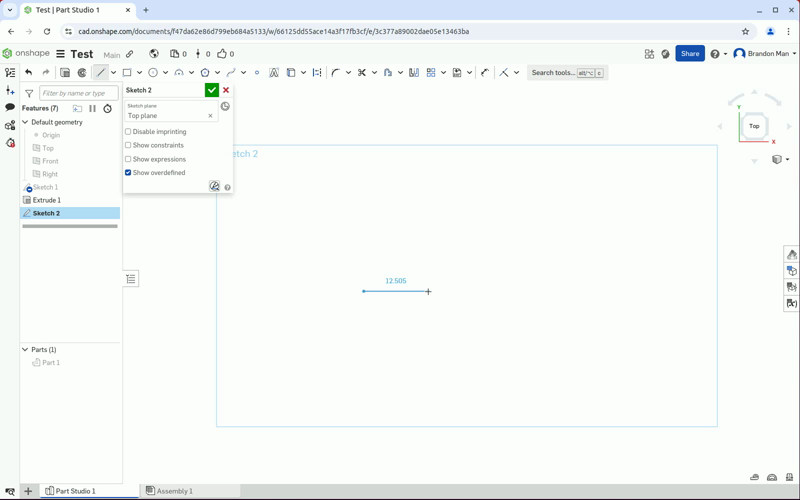
key_up(shift)
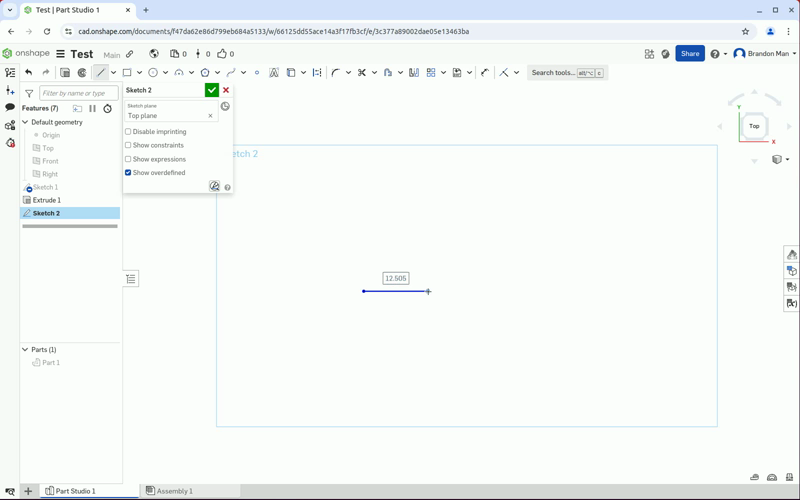
key_down(shift)
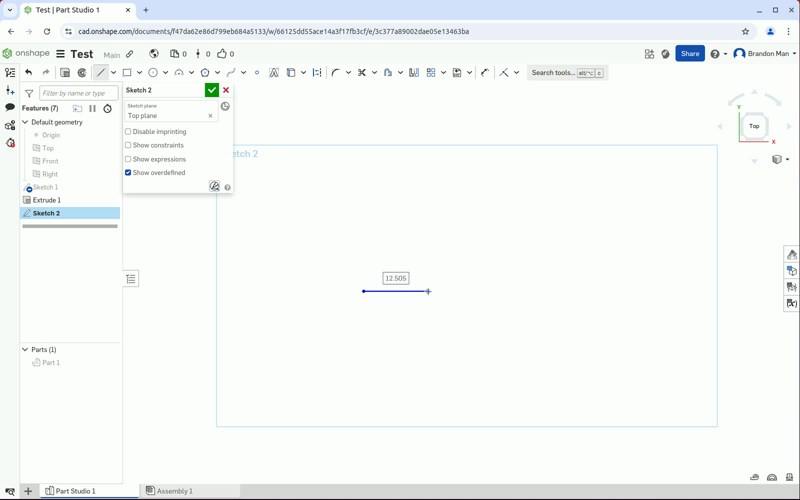
mouse_move(458, 291)
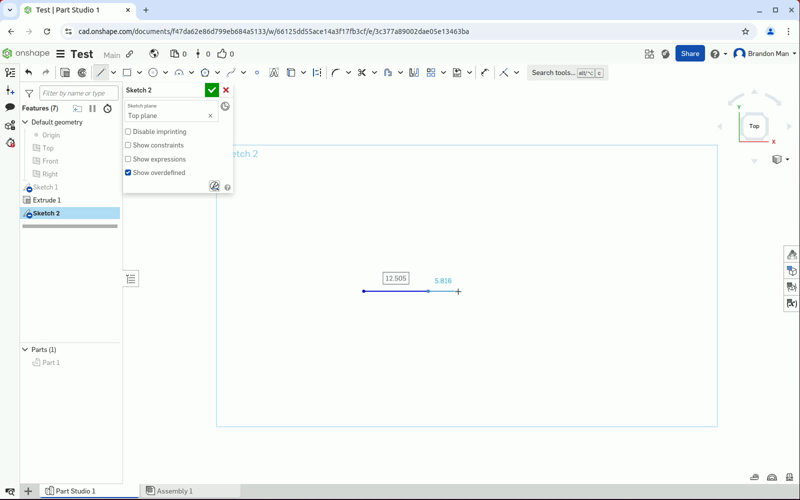
mouse_move(428, 289)
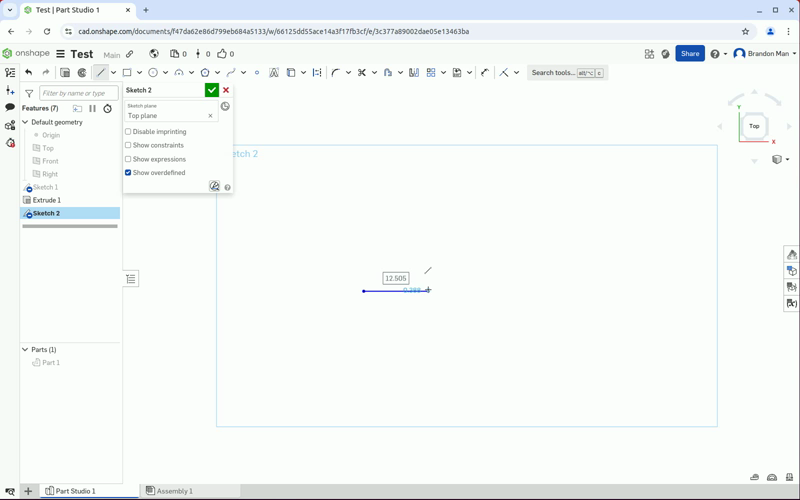
scroll(6)
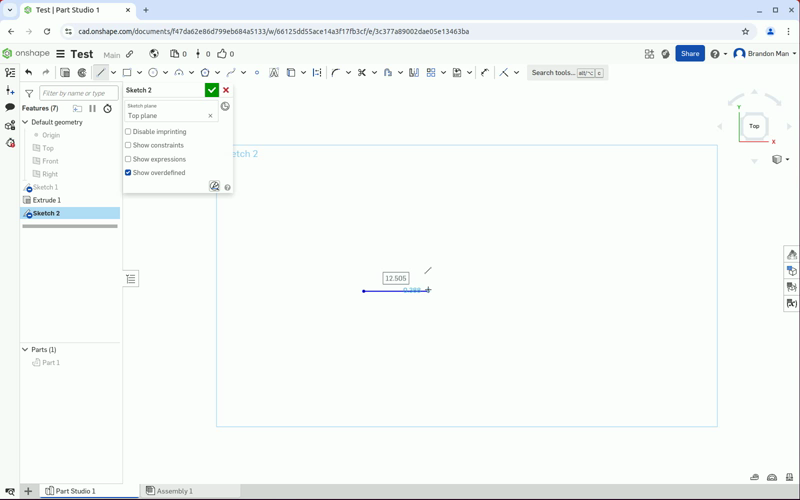
scroll(6)
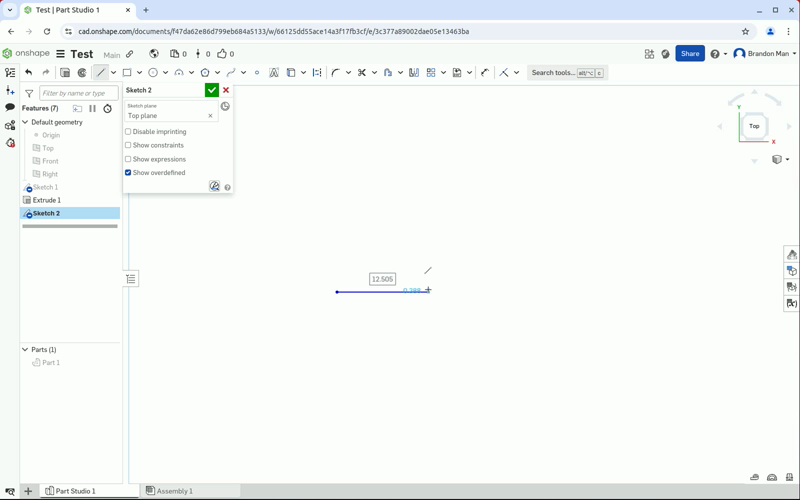
scroll(6)
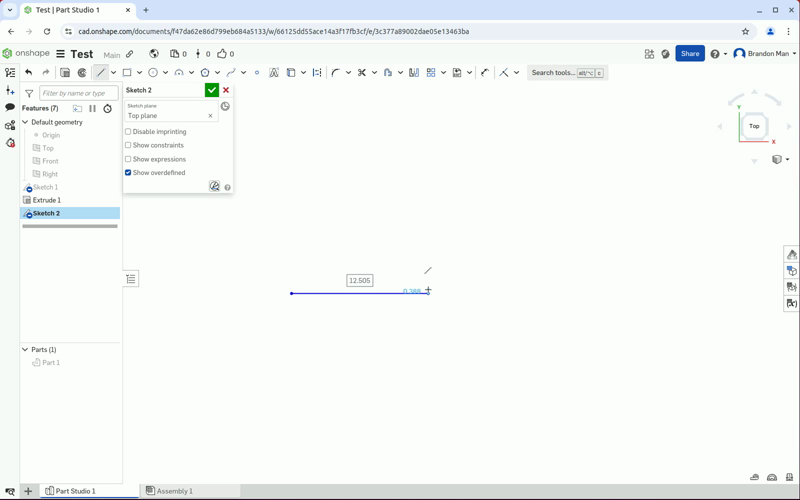
scroll(6)
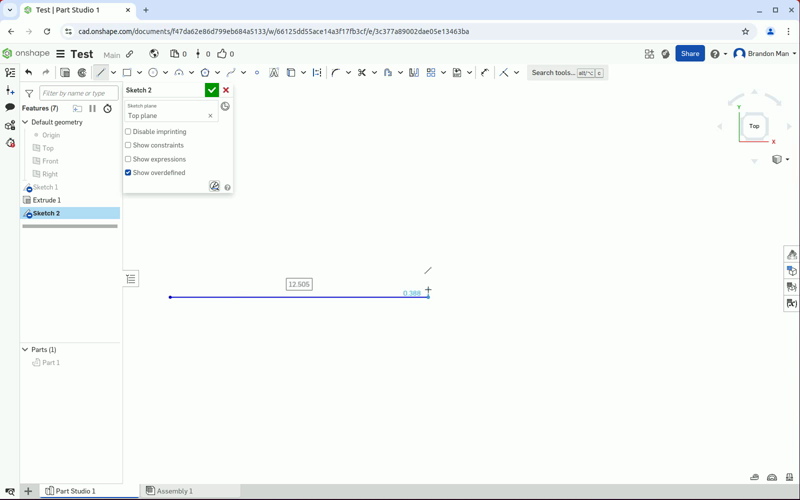
scroll(6)
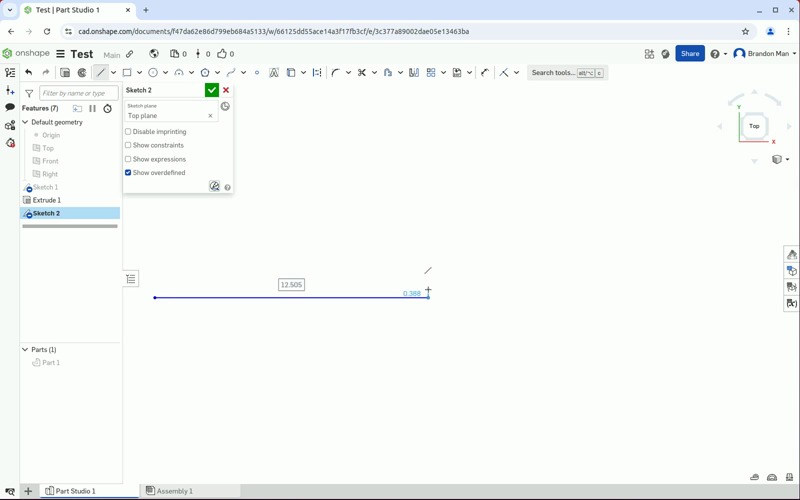
scroll(6)
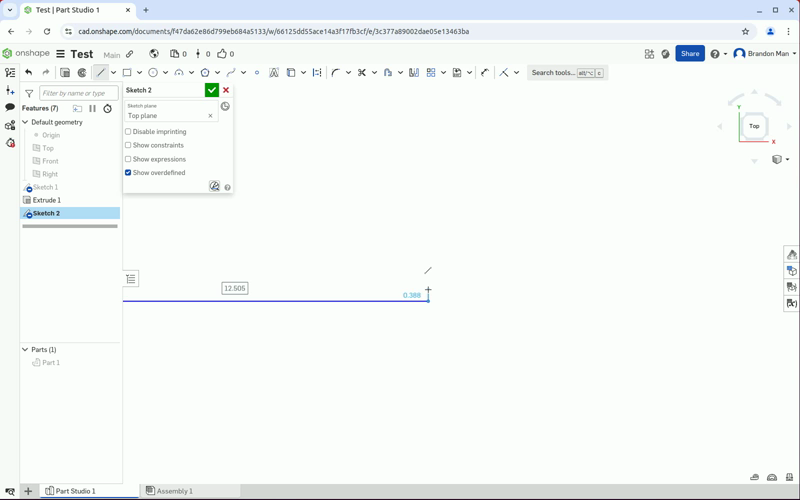
scroll(6)
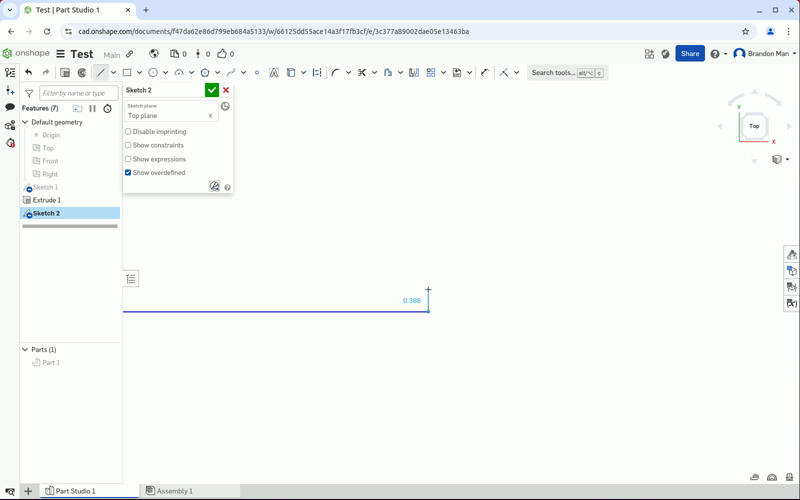
click(428, 289)
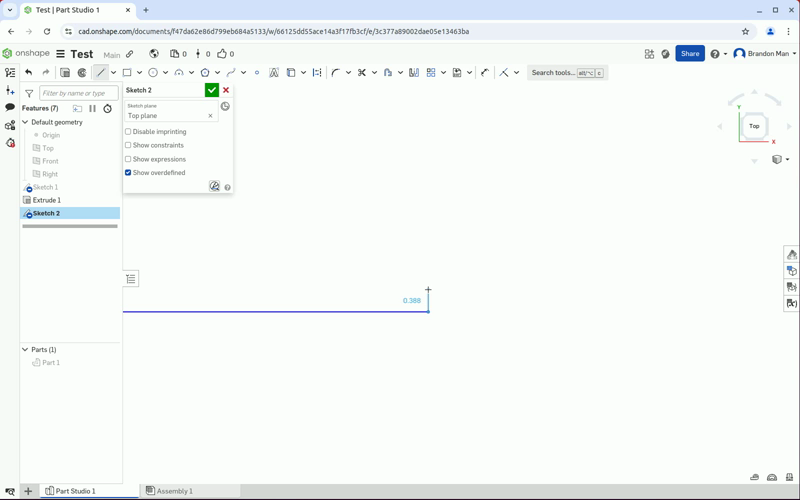
scroll(-6)
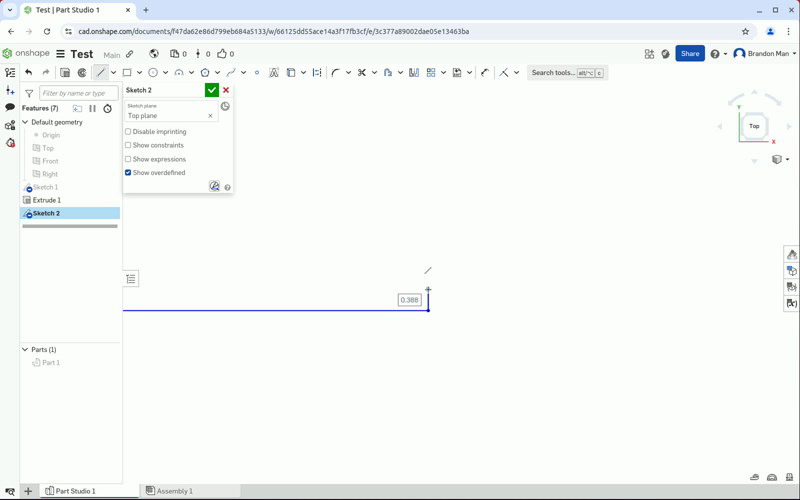
scroll(-6)
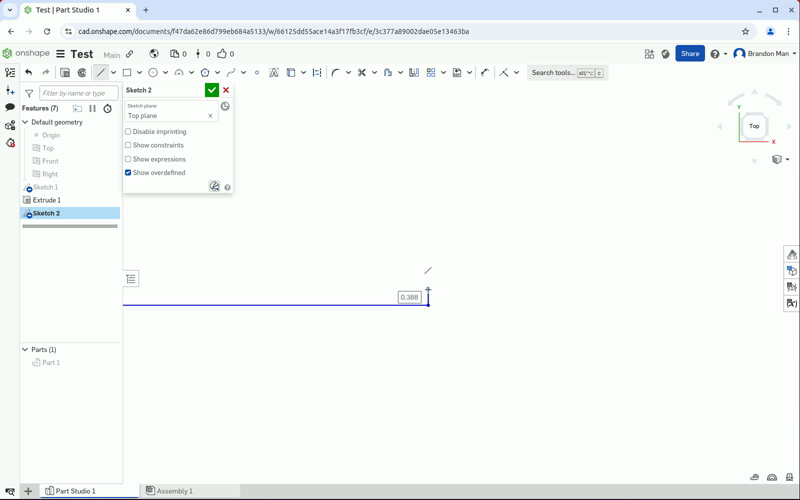
scroll(-6)
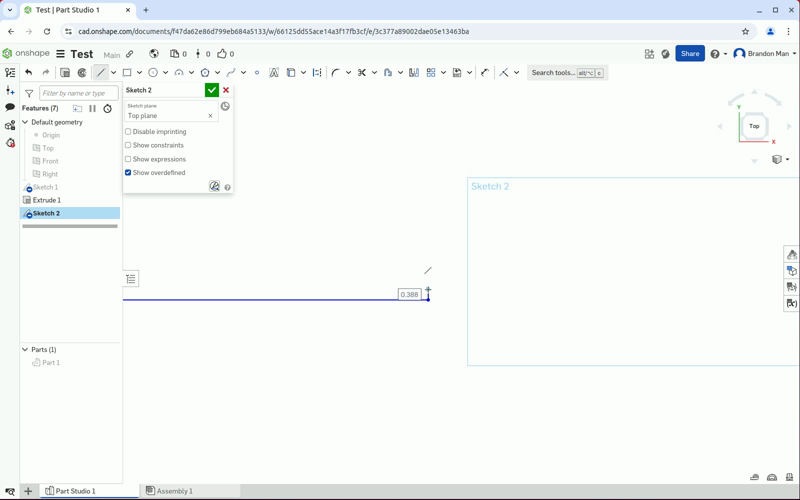
scroll(-6)
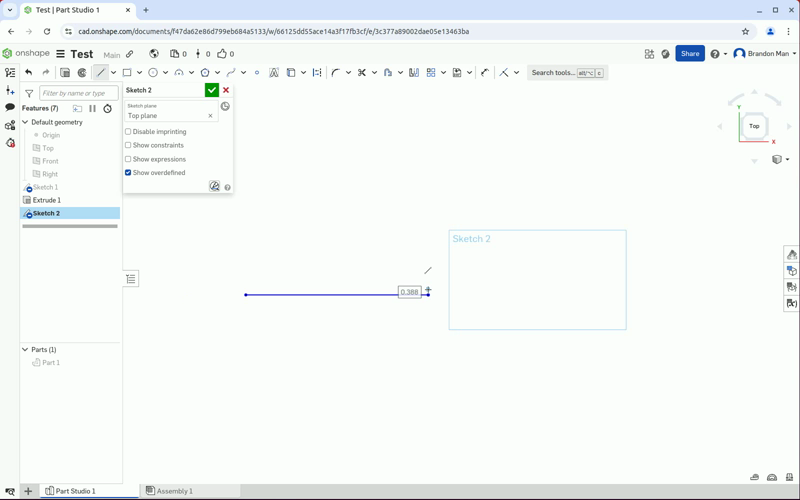
scroll(-6)
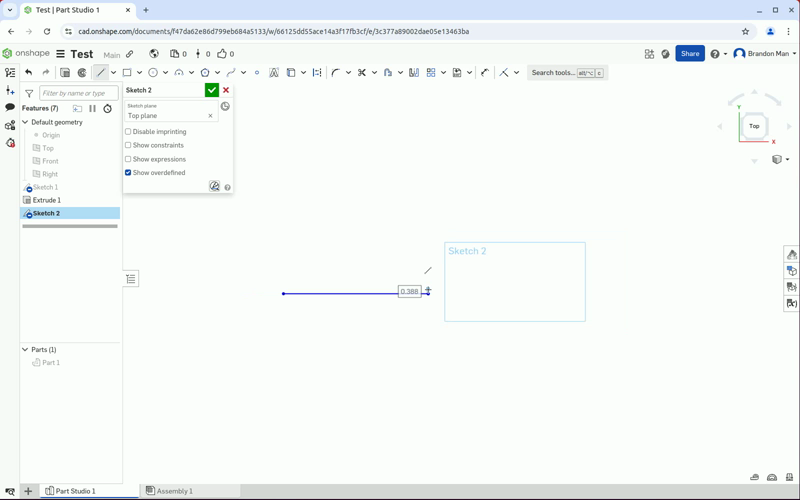
scroll(-6)
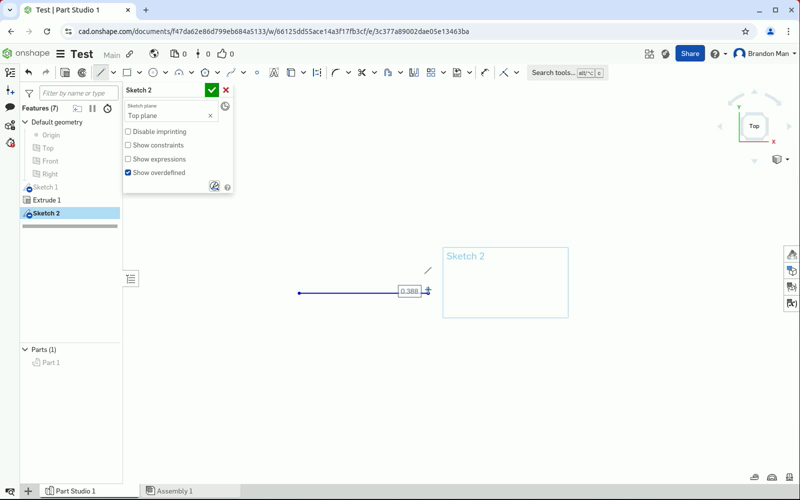
scroll(-6)
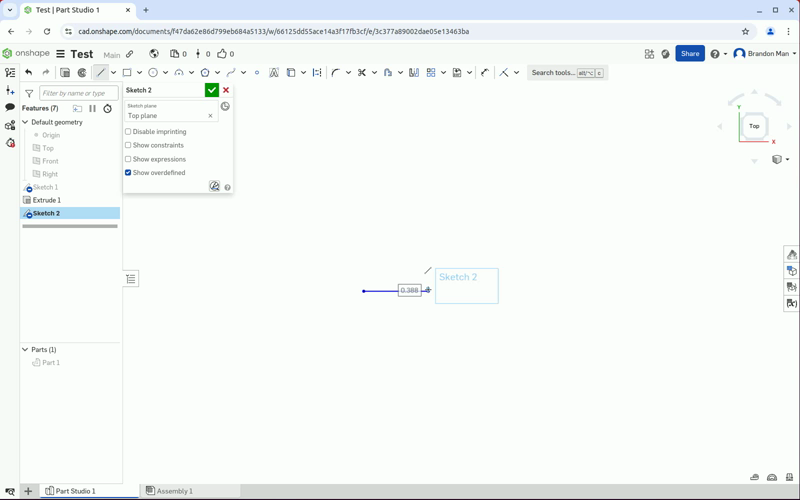
key_up(shift)
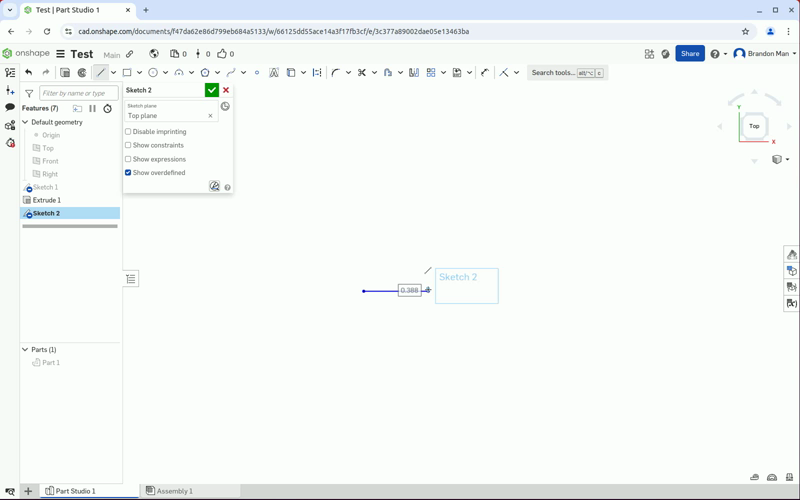
key_down(shift)
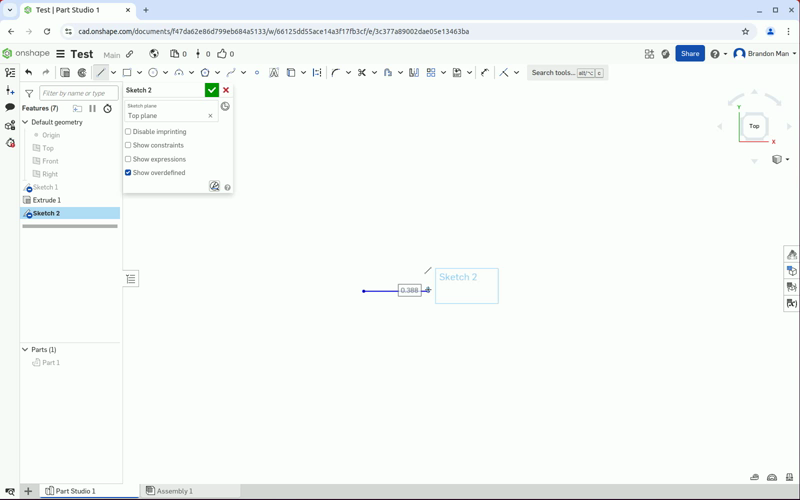
mouse_move(458, 289)
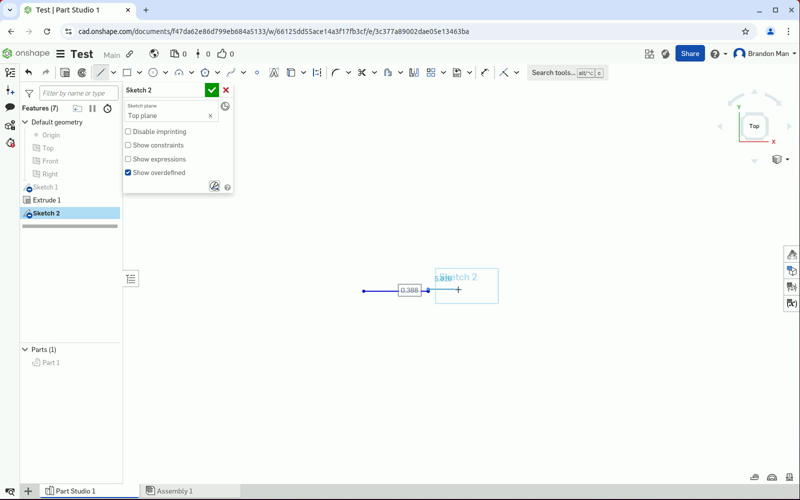
mouse_move(426, 289)
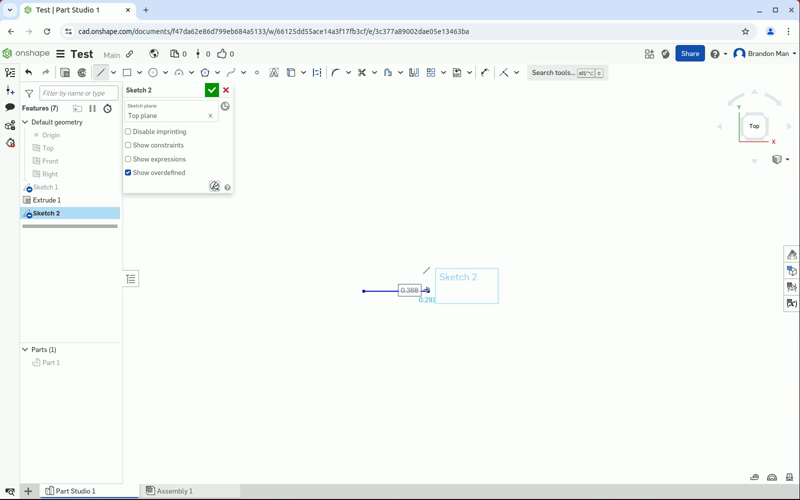
scroll(6)
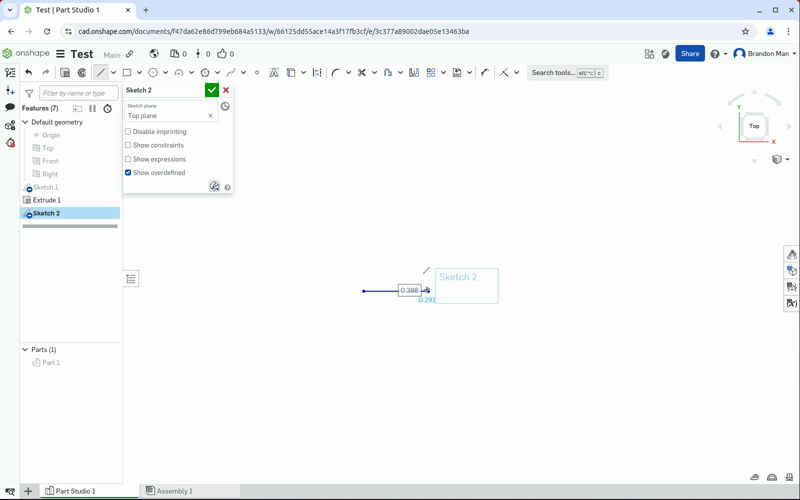
scroll(6)
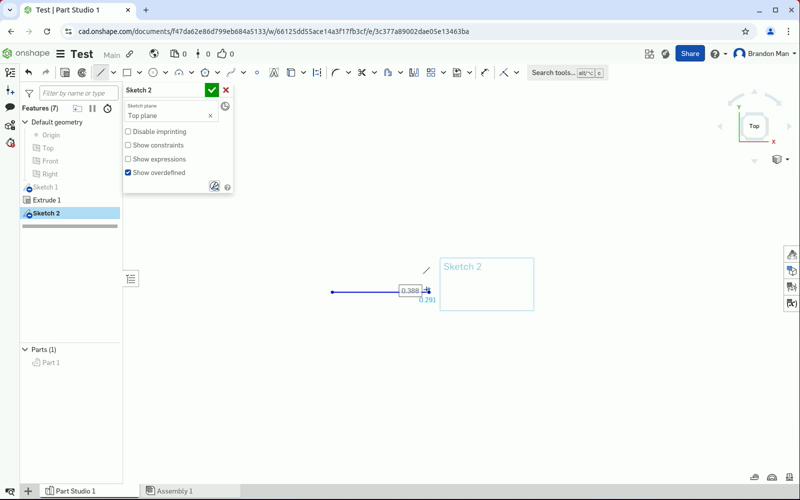
scroll(6)
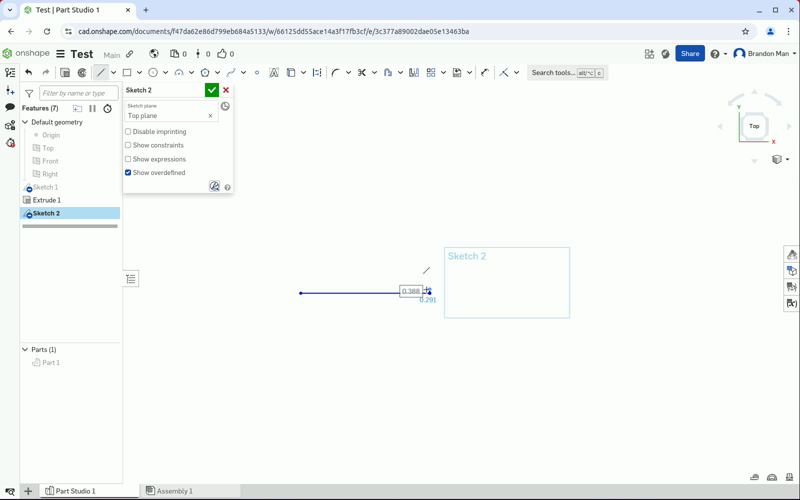
scroll(6)
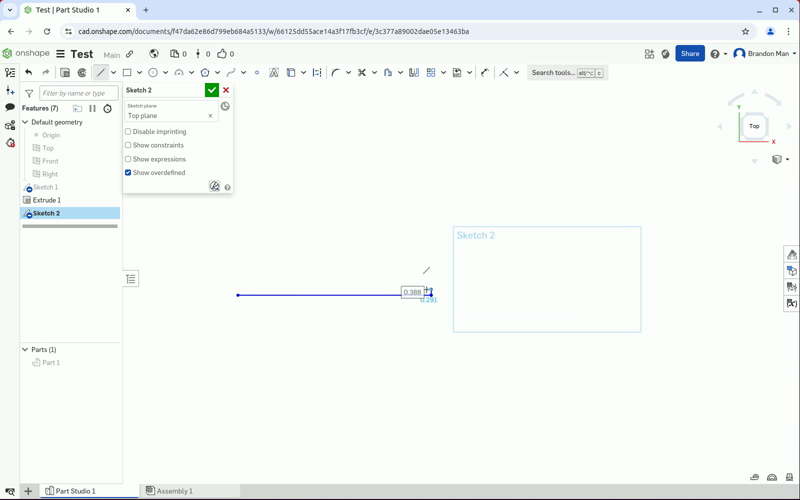
scroll(6)
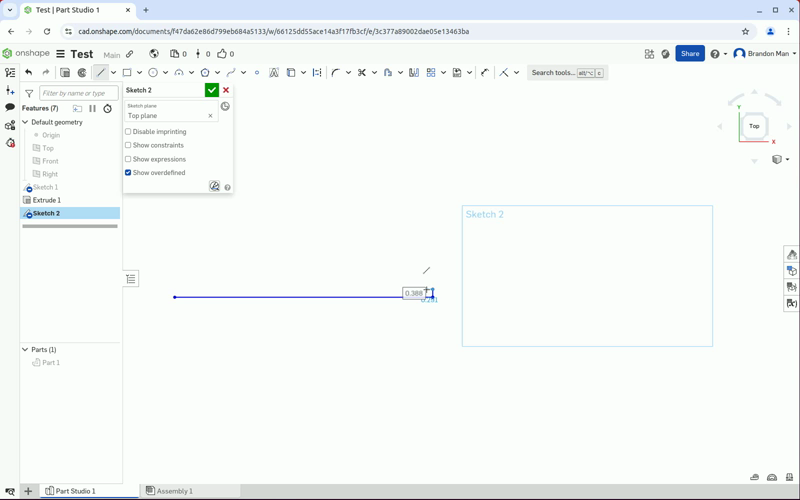
scroll(6)
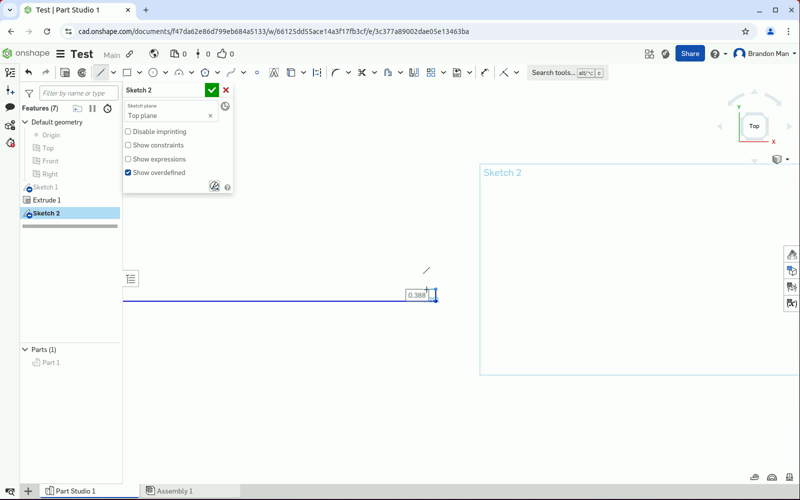
scroll(6)
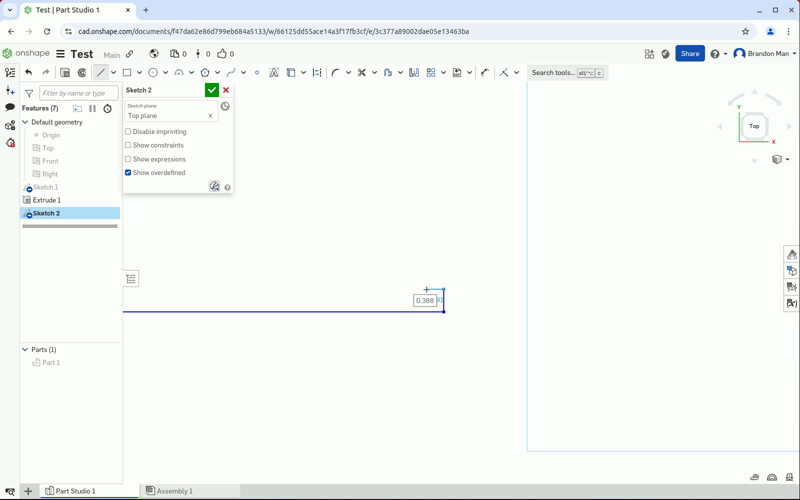
click(426, 289)
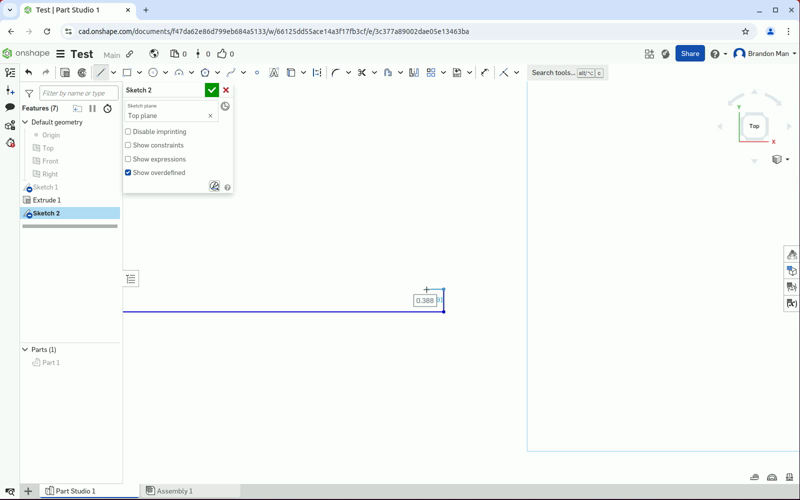
scroll(-6)
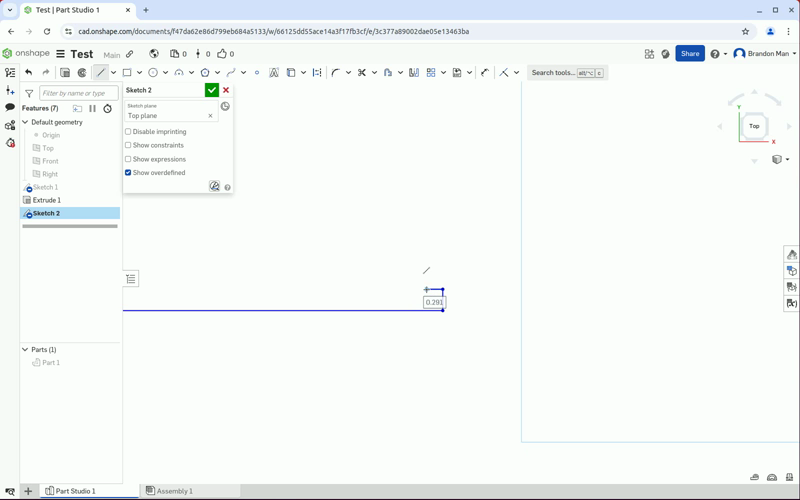
scroll(-6)
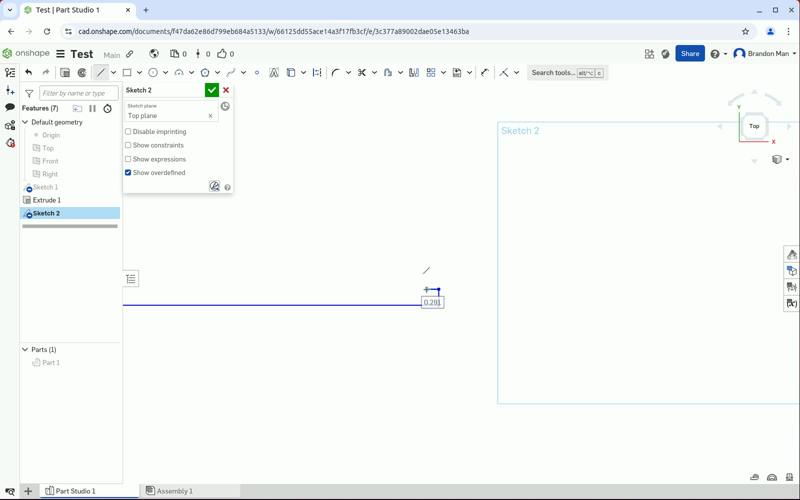
scroll(-6)
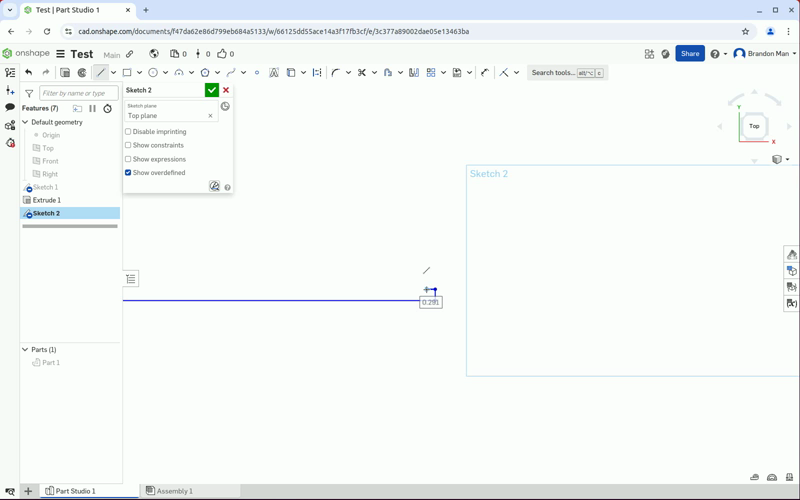
scroll(-6)
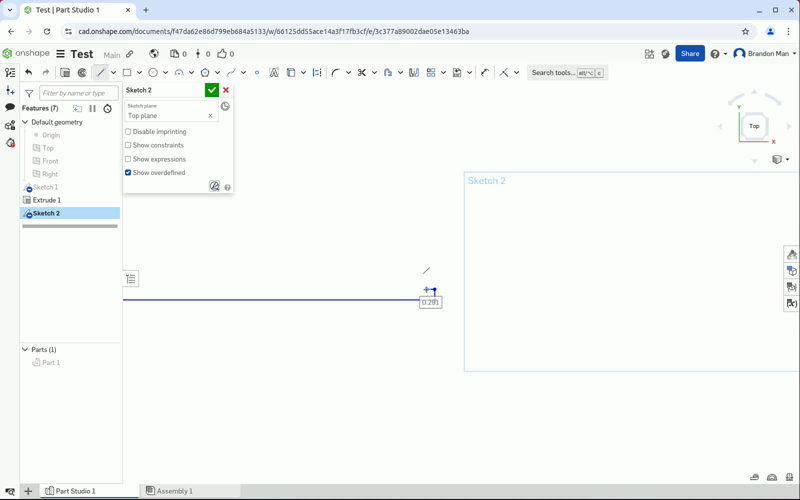
scroll(-6)
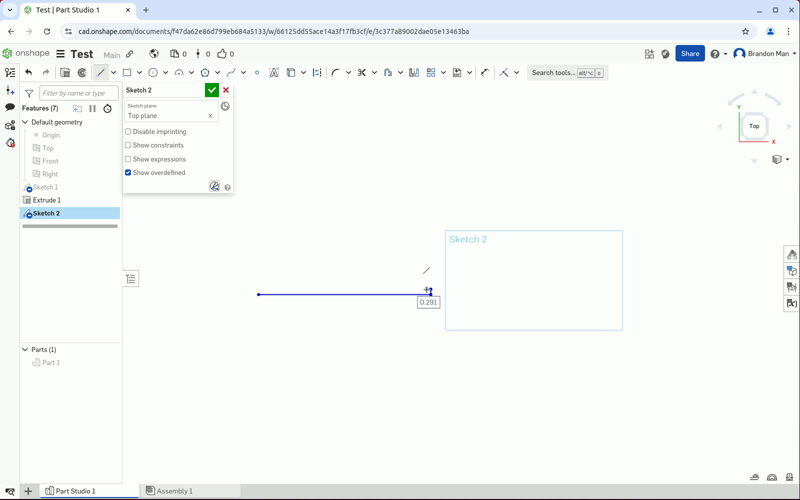
scroll(-6)
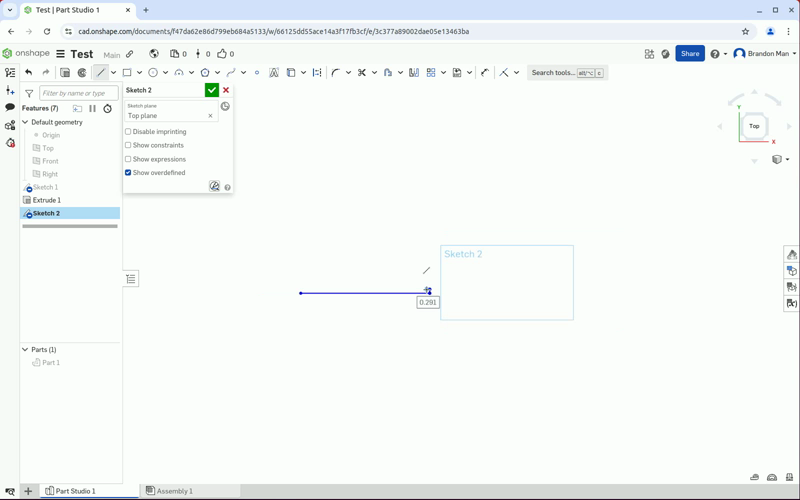
scroll(-6)
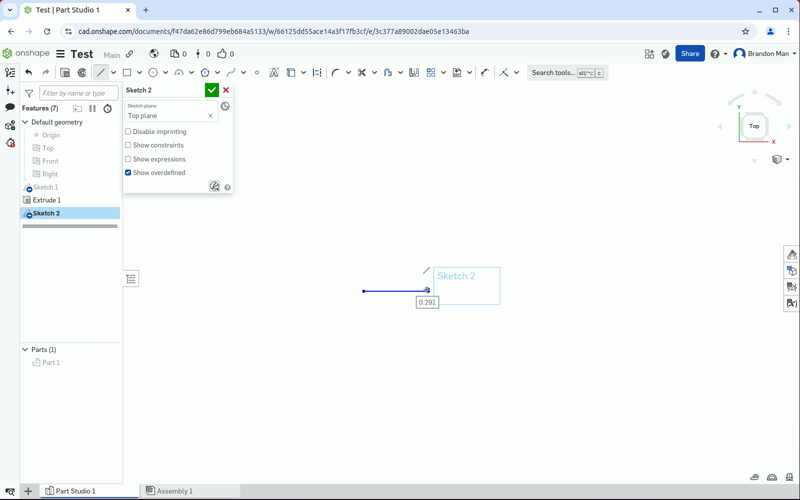
key_up(shift)
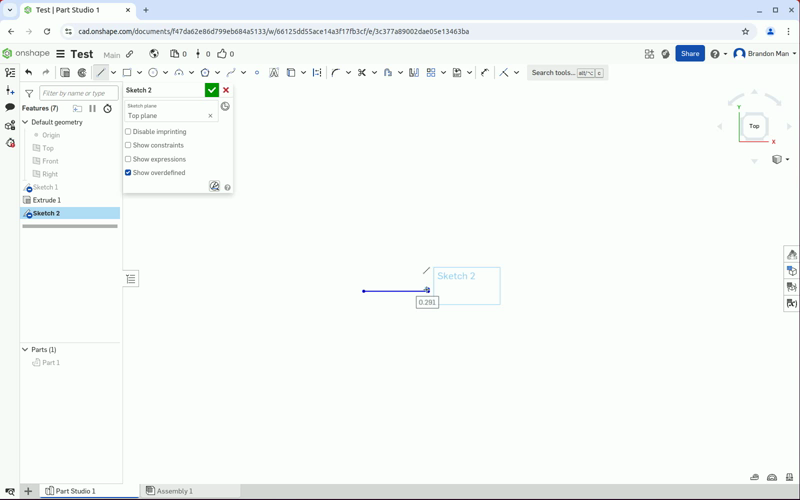
key_down(shift)
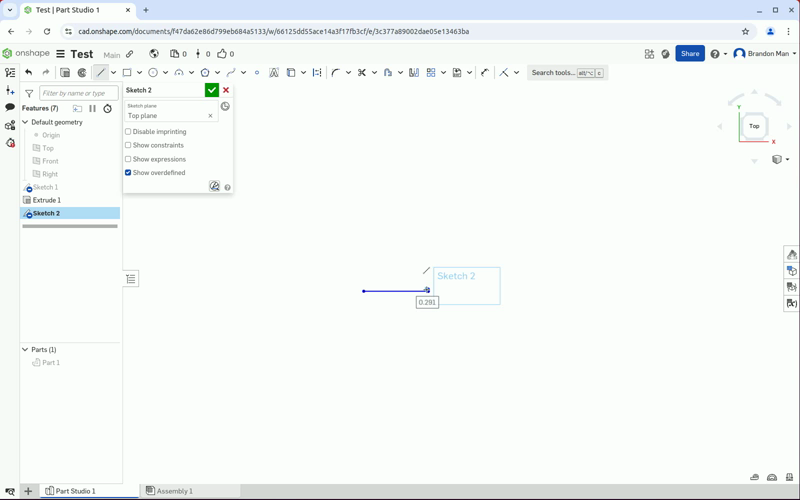
mouse_move(365, 289)
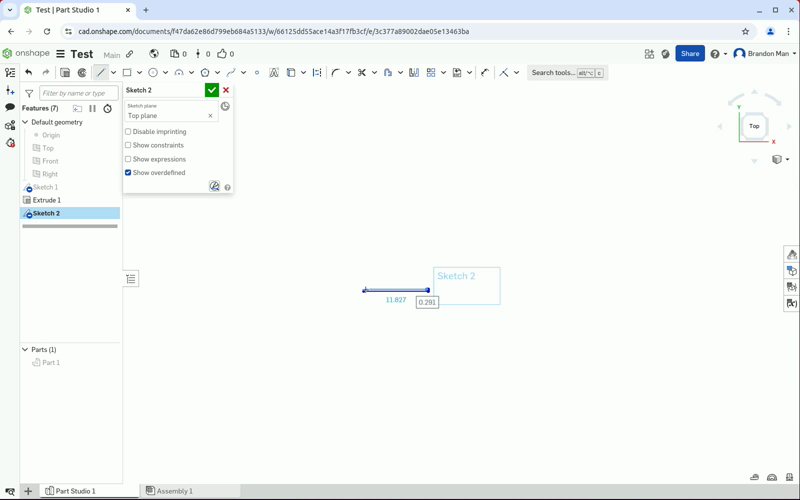
scroll(6)
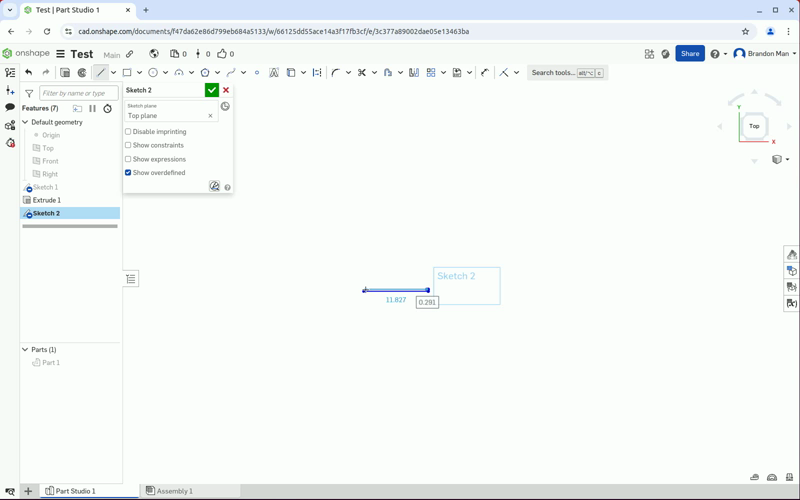
scroll(6)
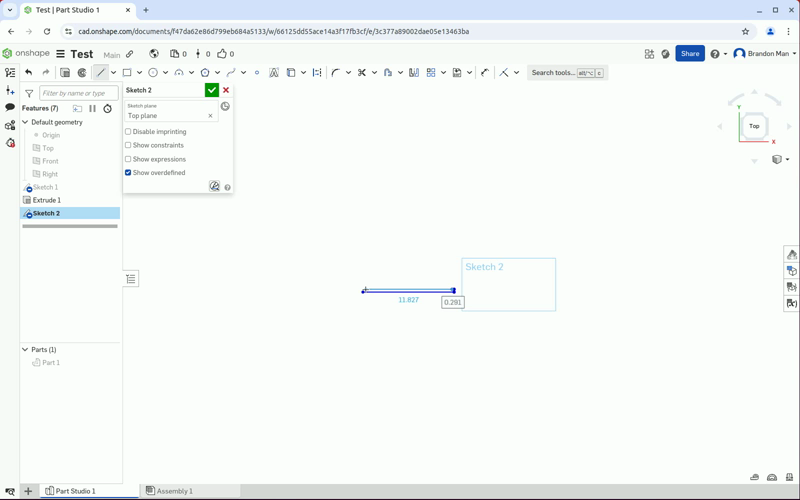
scroll(6)
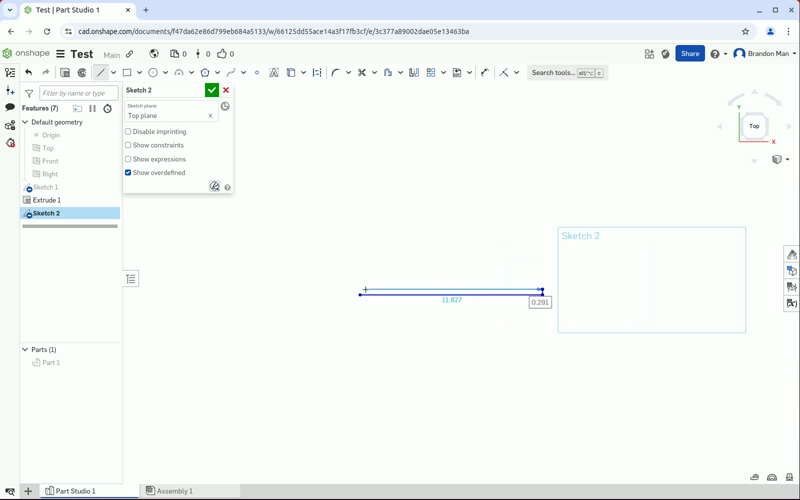
scroll(6)
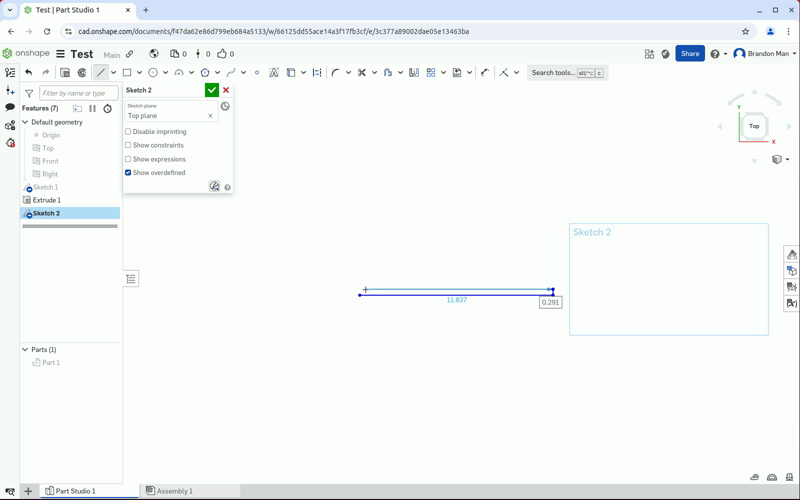
scroll(6)
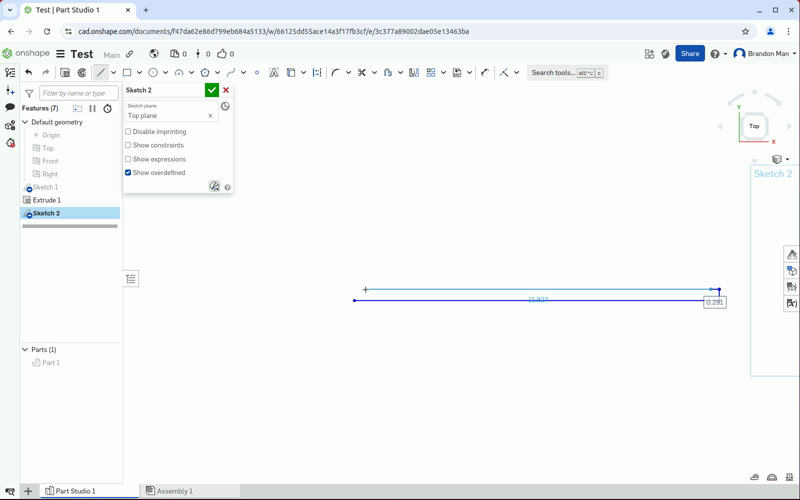
scroll(6)
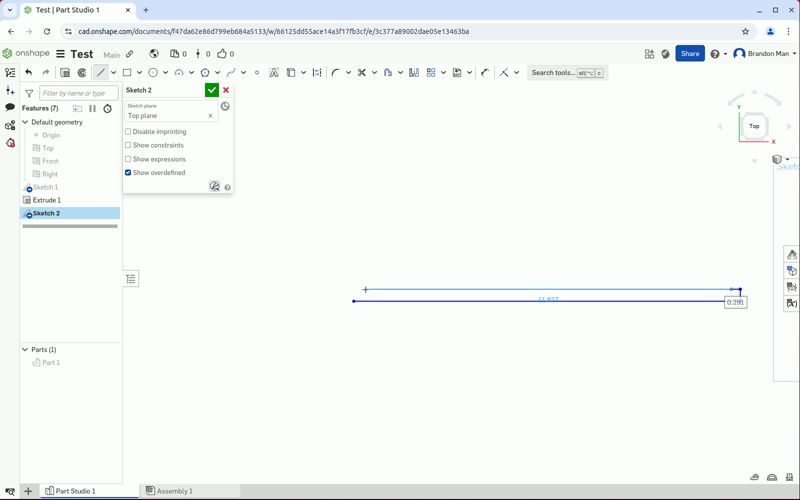
scroll(6)
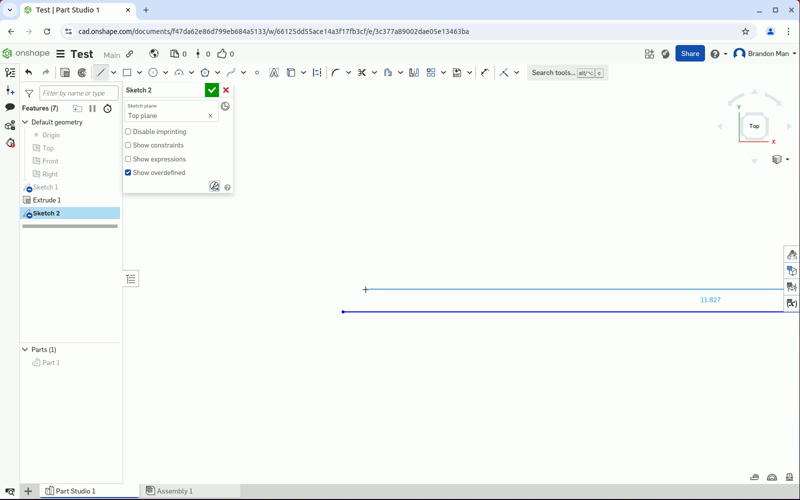
click(365, 289)
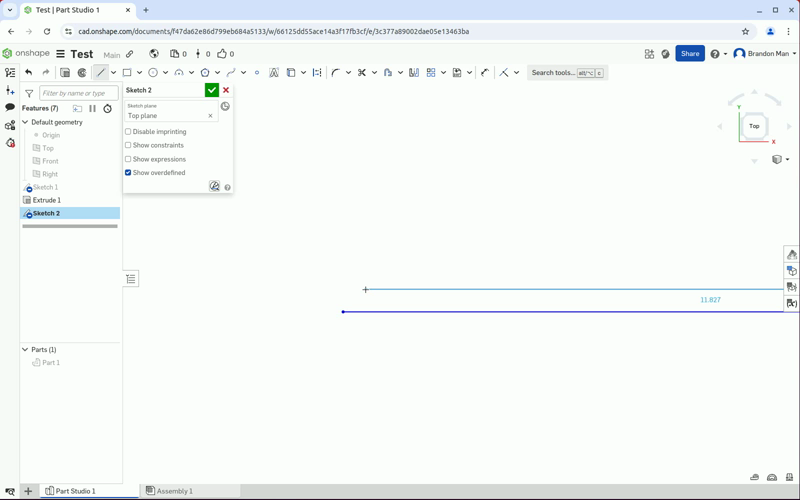
scroll(-6)
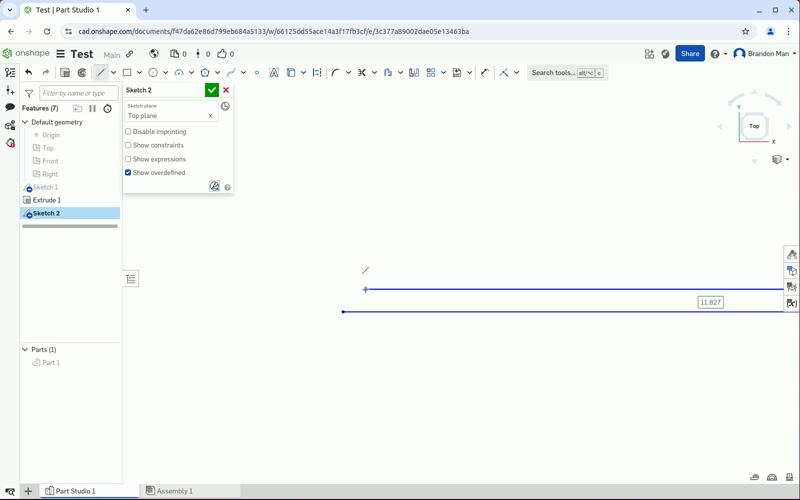
scroll(-6)
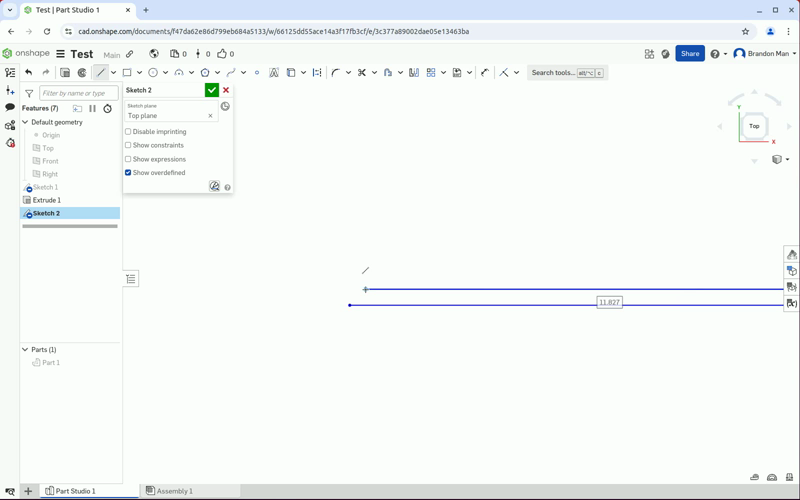
scroll(-6)
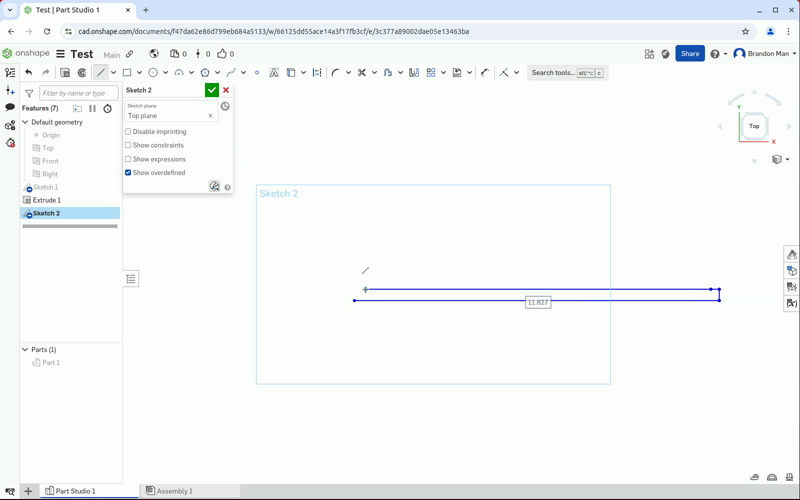
scroll(-6)
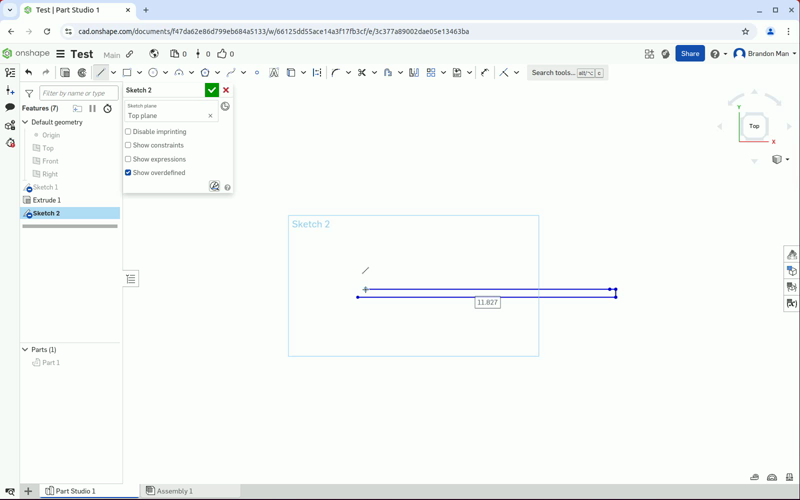
scroll(-6)
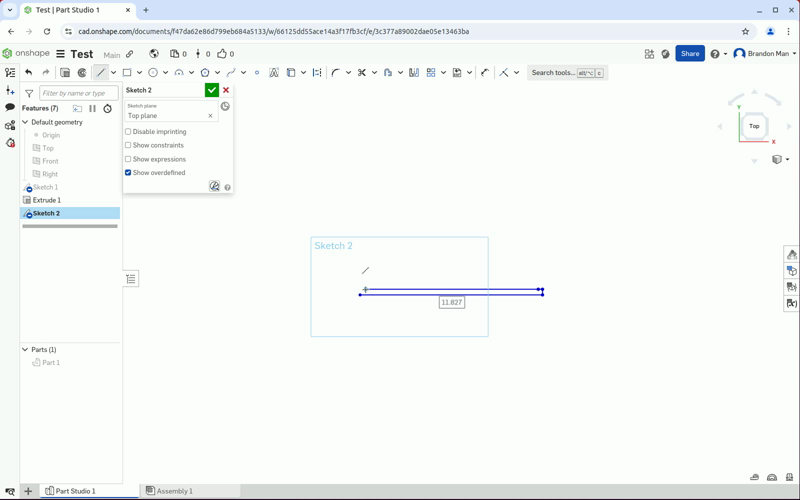
scroll(-6)
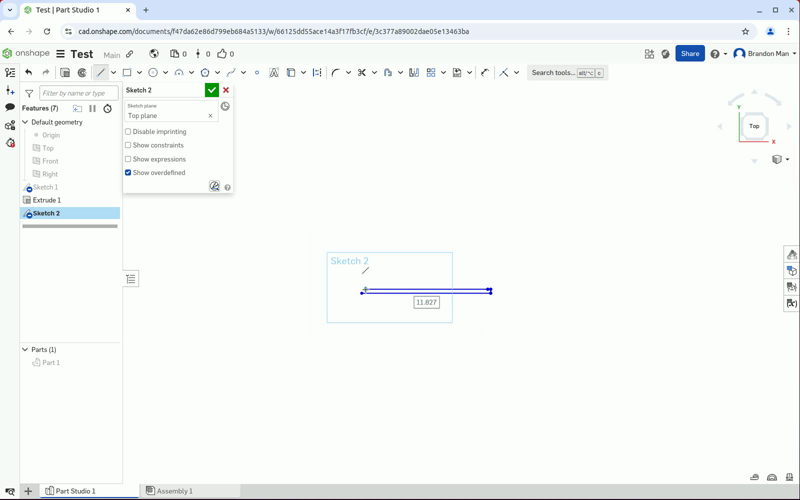
scroll(-6)
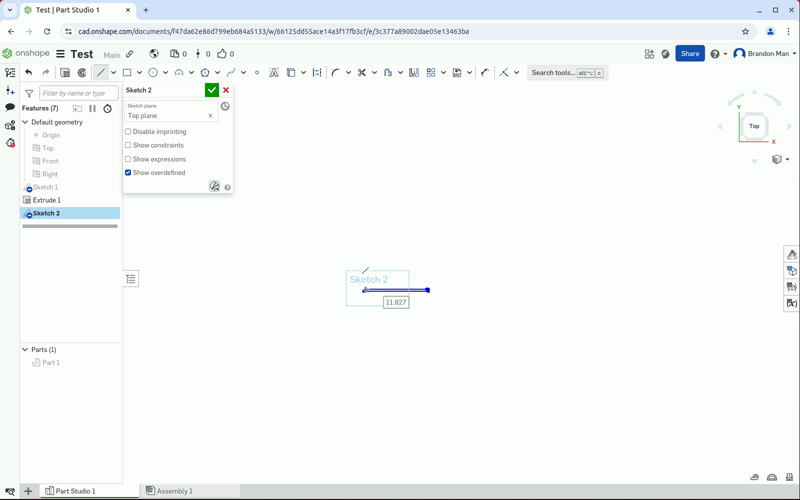
key_up(shift)
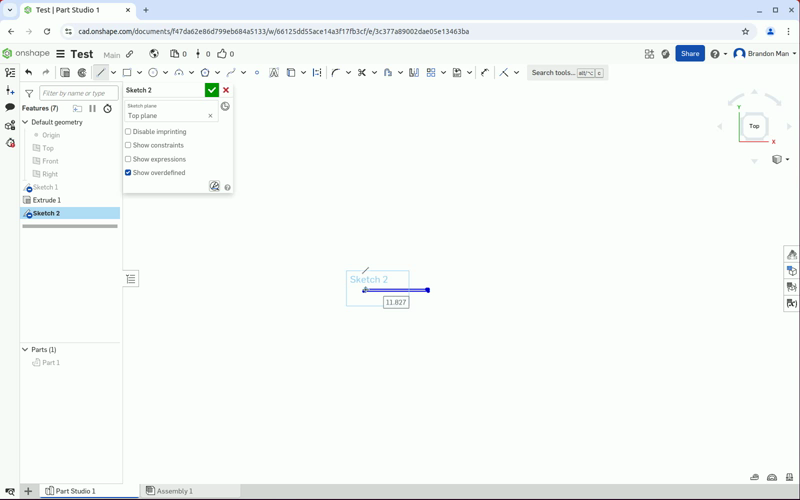
key_down(shift)
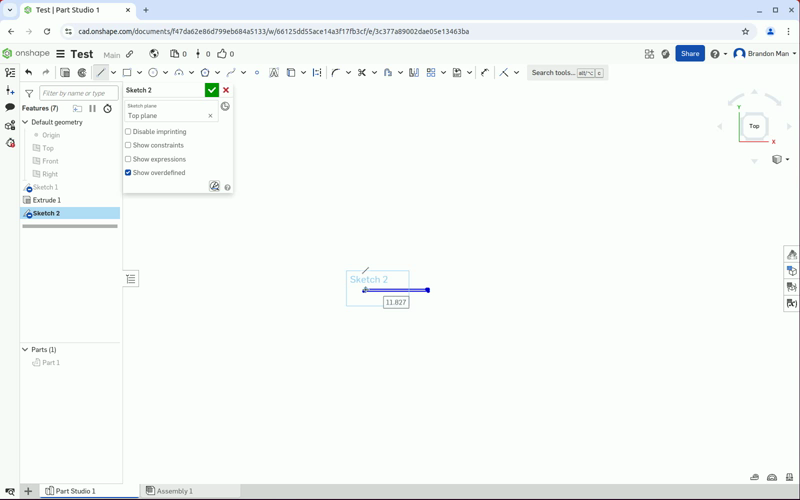
mouse_move(395, 289)
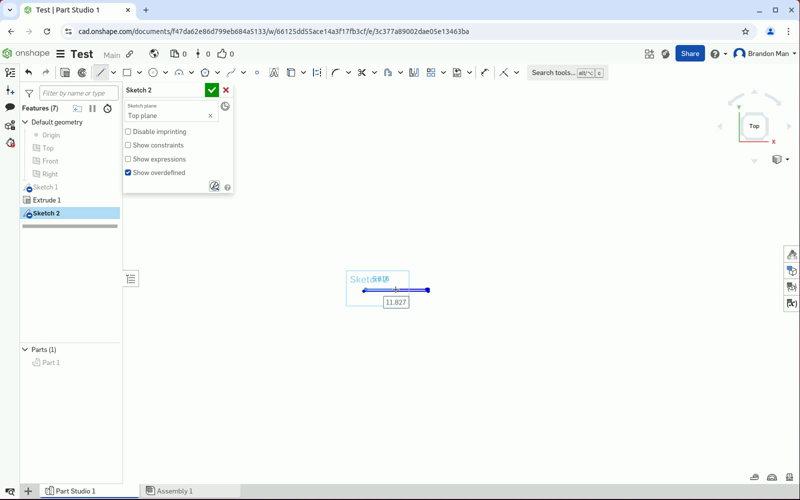
mouse_move(363, 289)
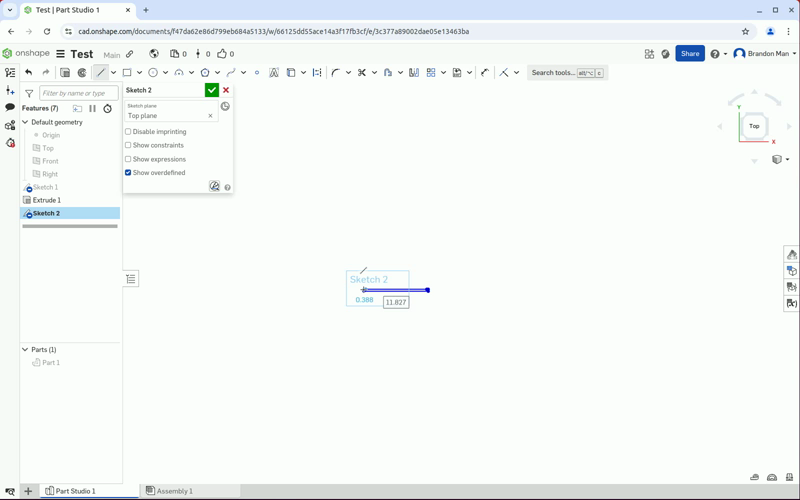
scroll(6)
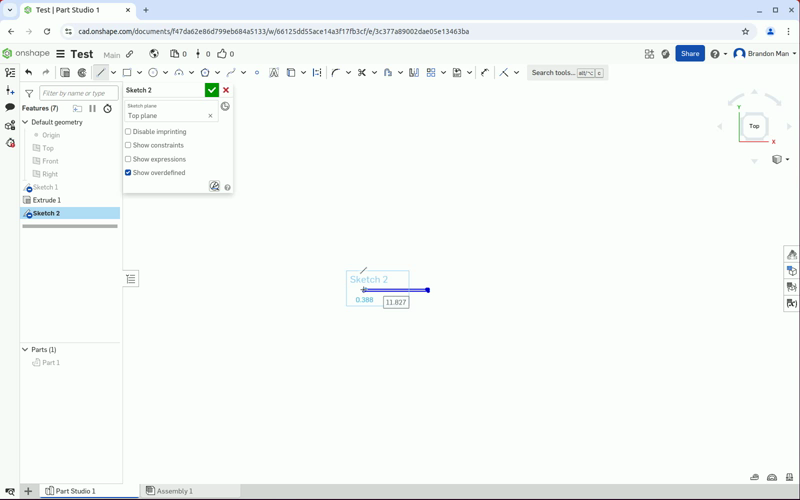
scroll(6)
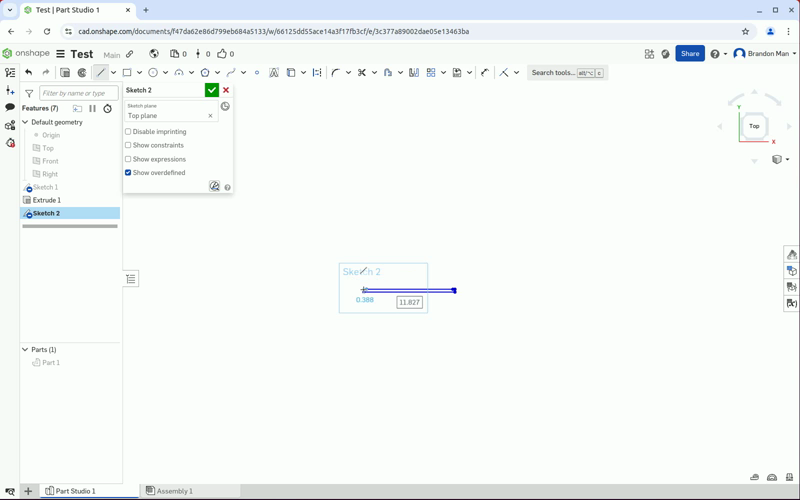
scroll(6)
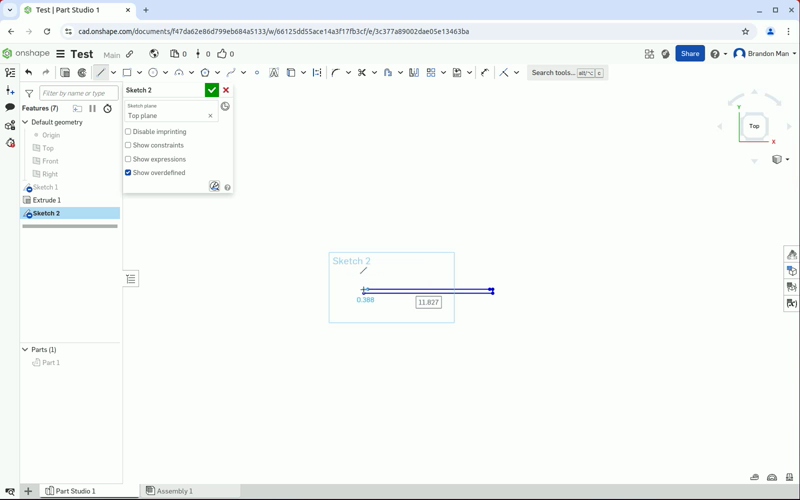
scroll(6)
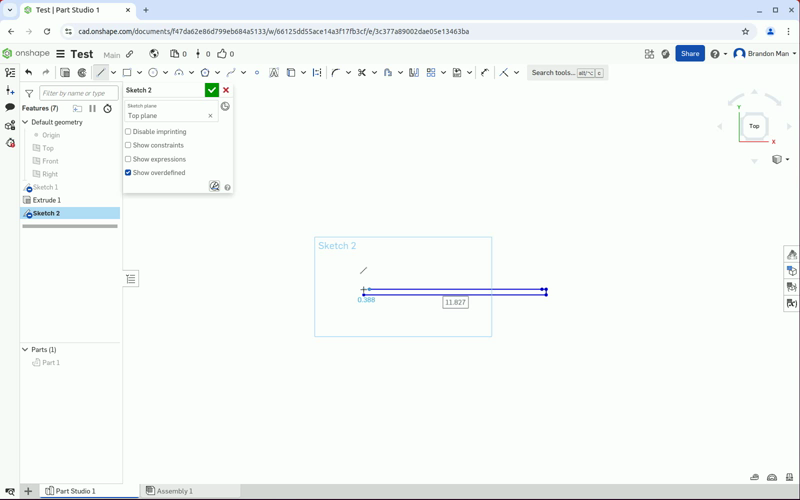
scroll(6)
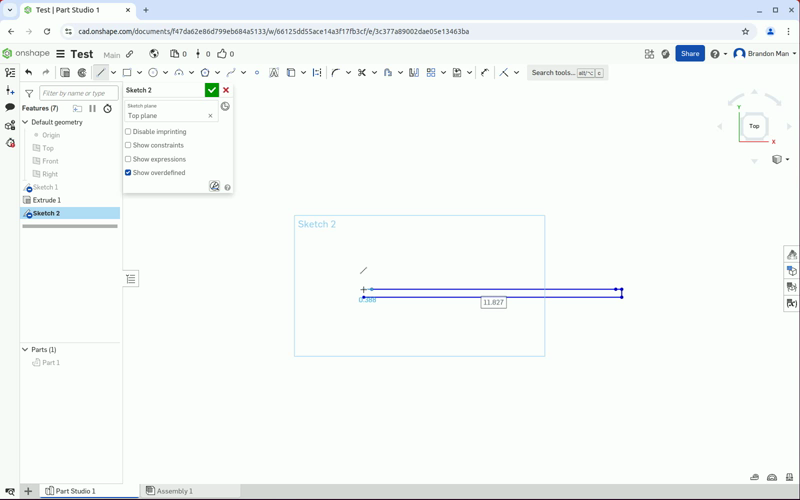
scroll(6)
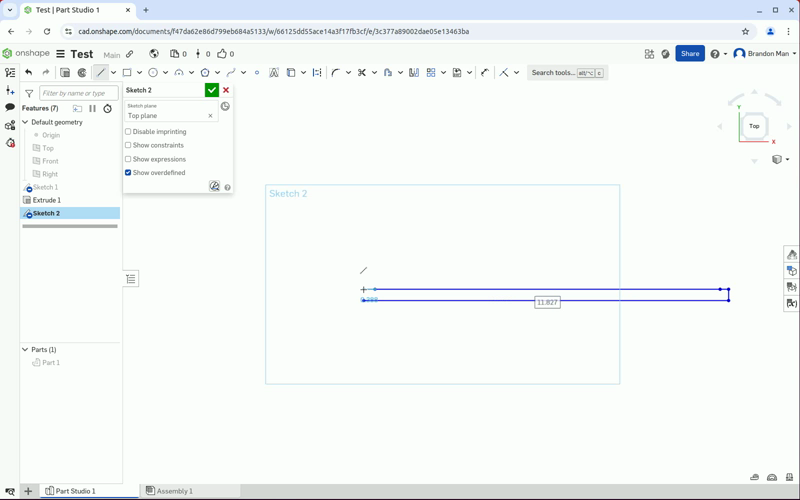
scroll(6)
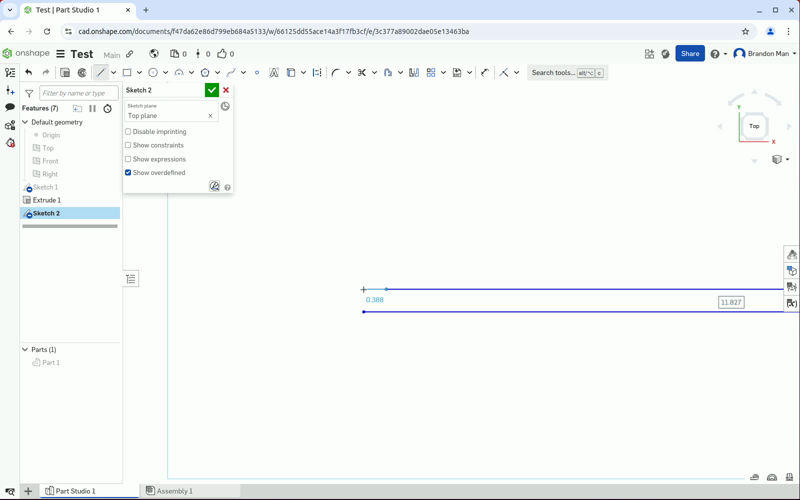
click(363, 289)
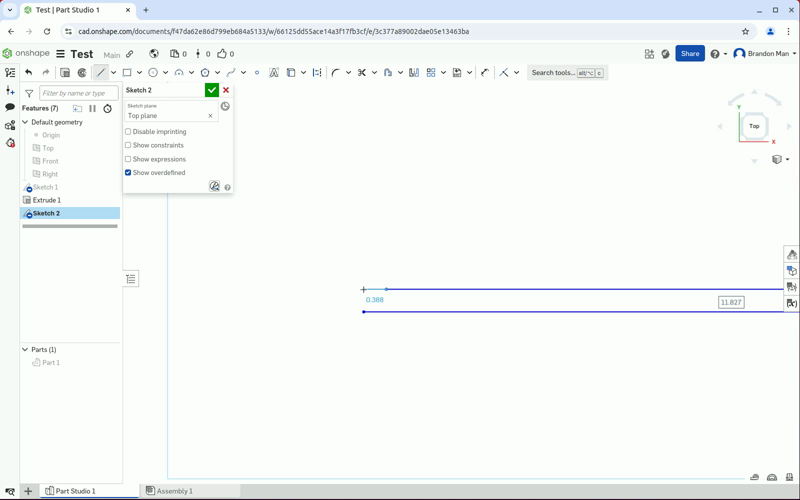
scroll(-6)
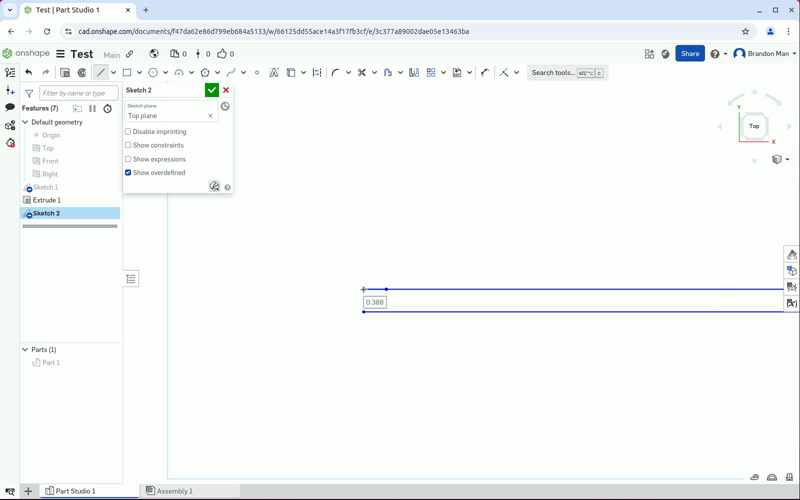
scroll(-6)
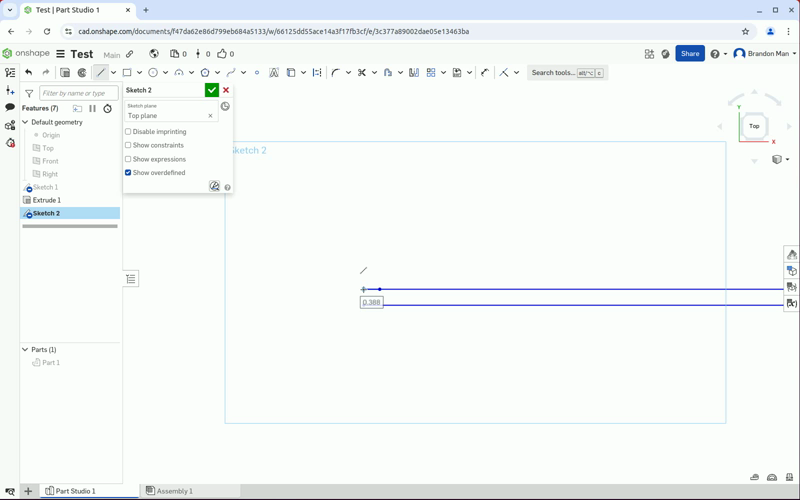
scroll(-6)
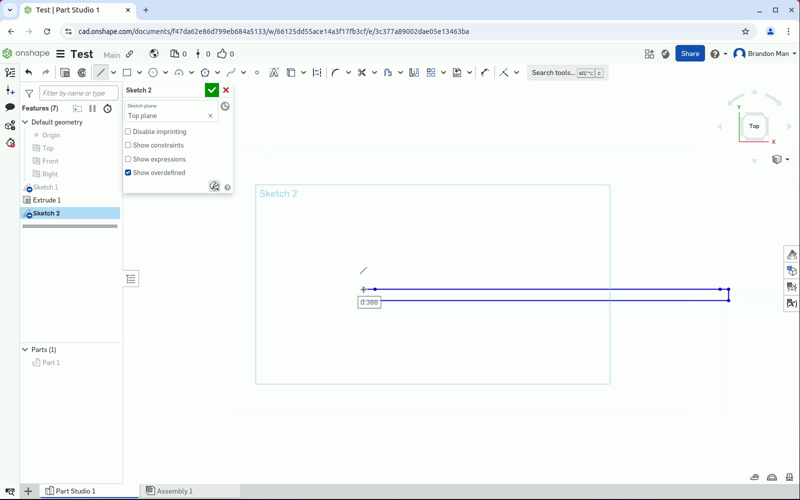
scroll(-6)
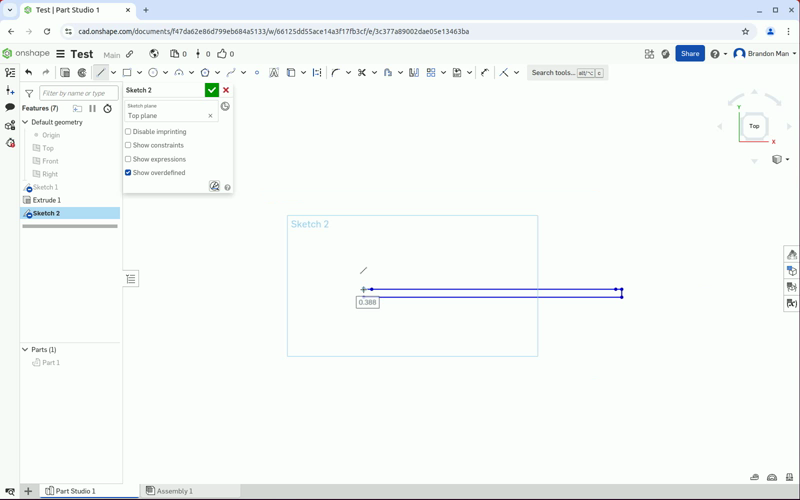
scroll(-6)
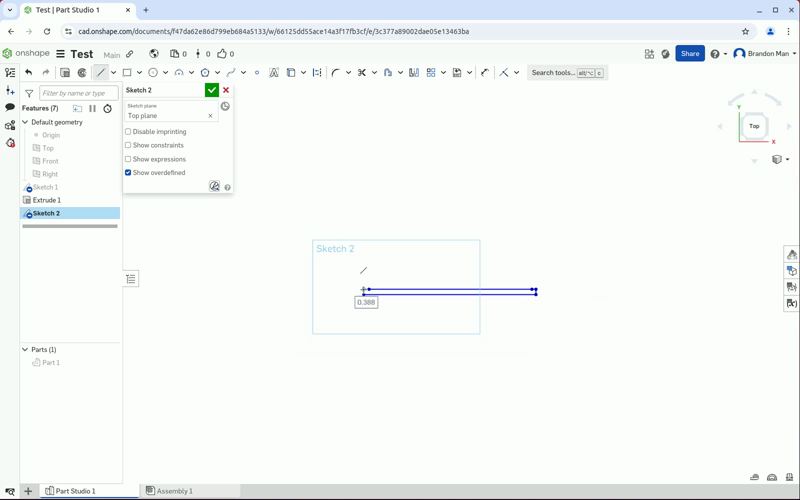
scroll(-6)
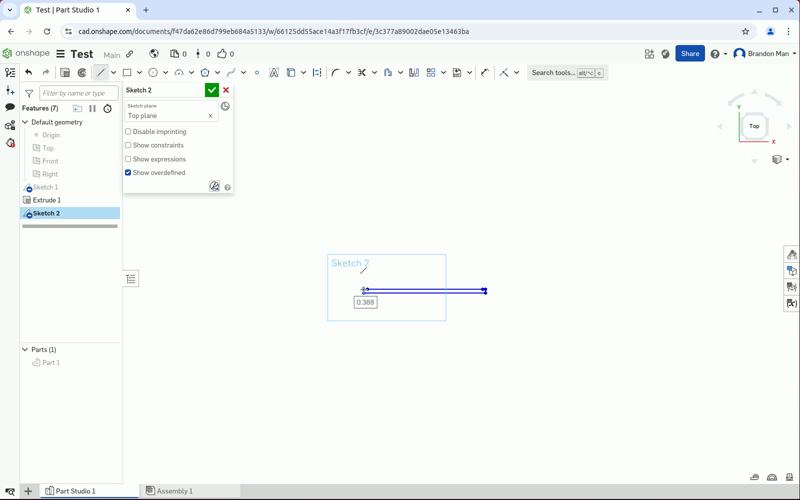
scroll(-6)
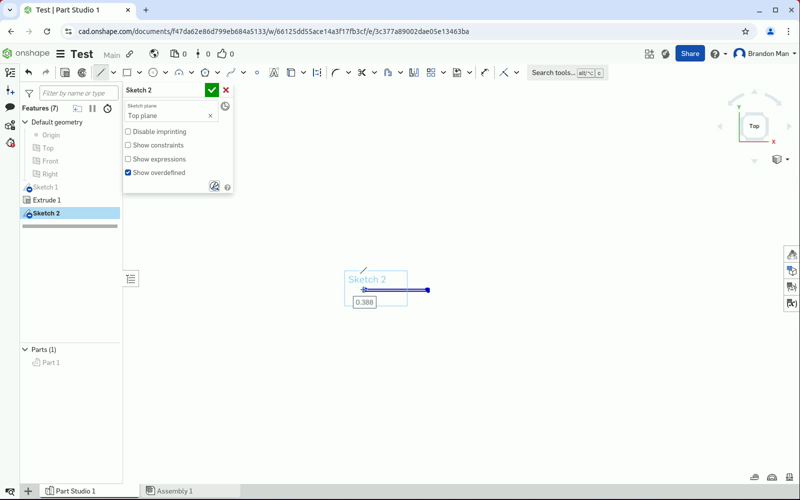
key_up(shift)
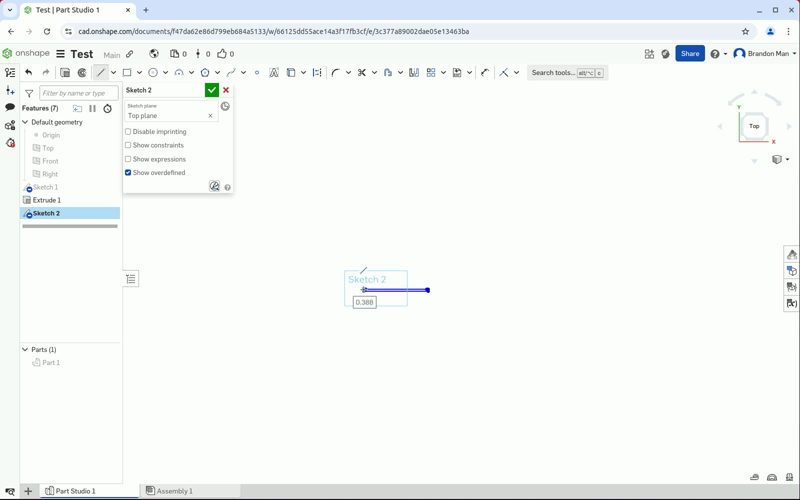
mouse_move(393, 289)
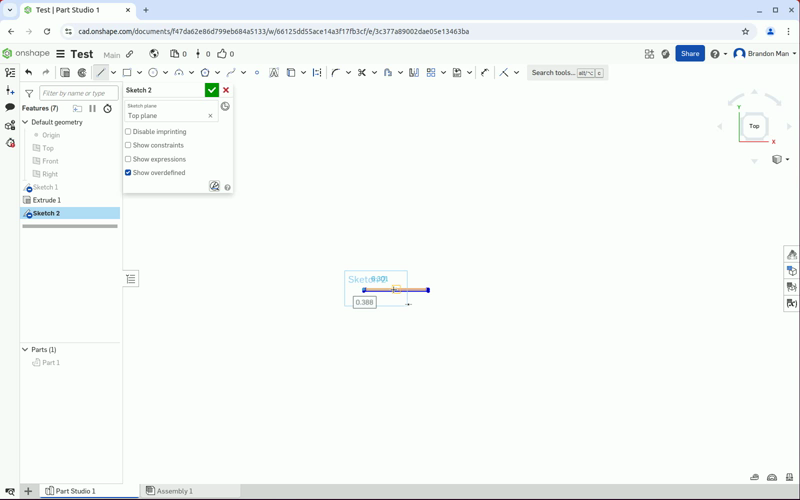
key_down(shift)
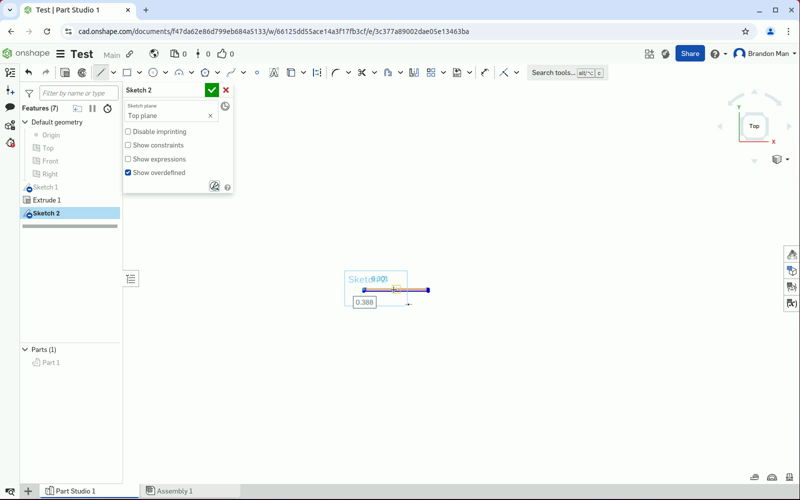
mouse_move(363, 291)
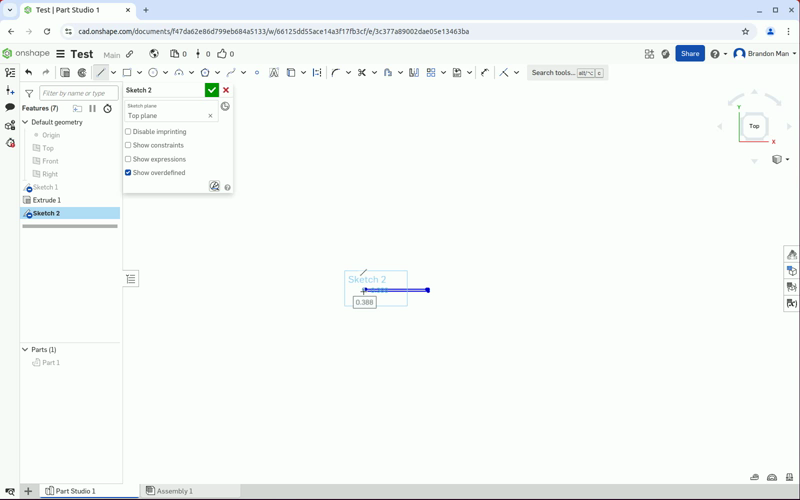
scroll(6)
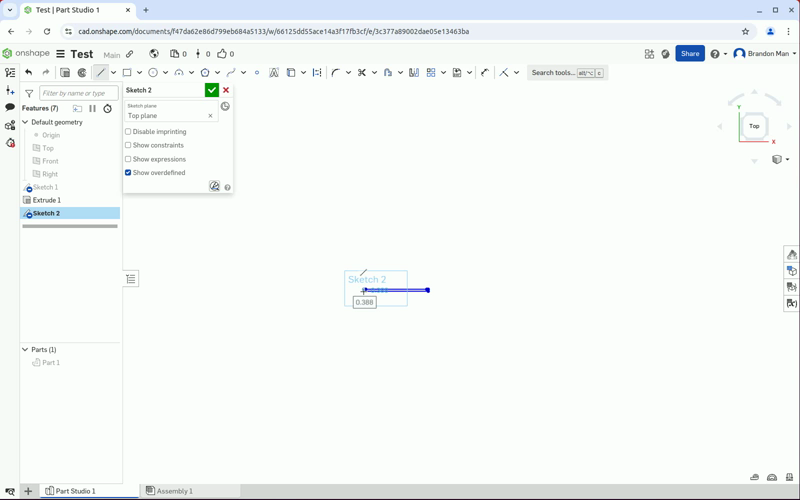
scroll(6)
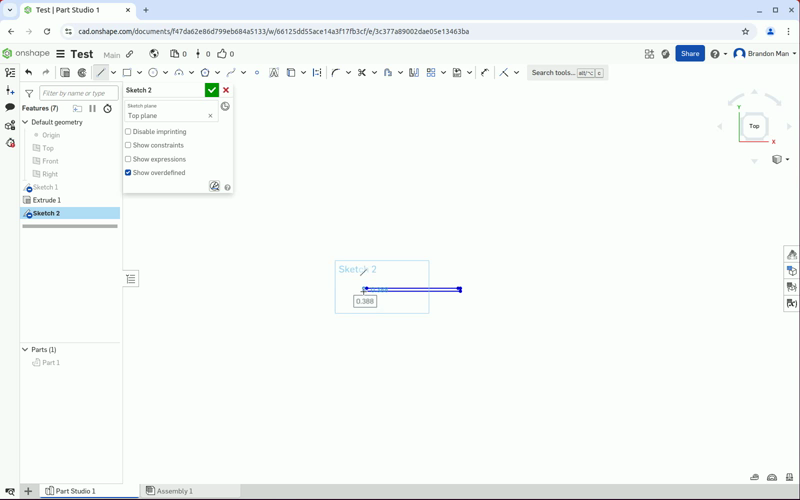
scroll(6)
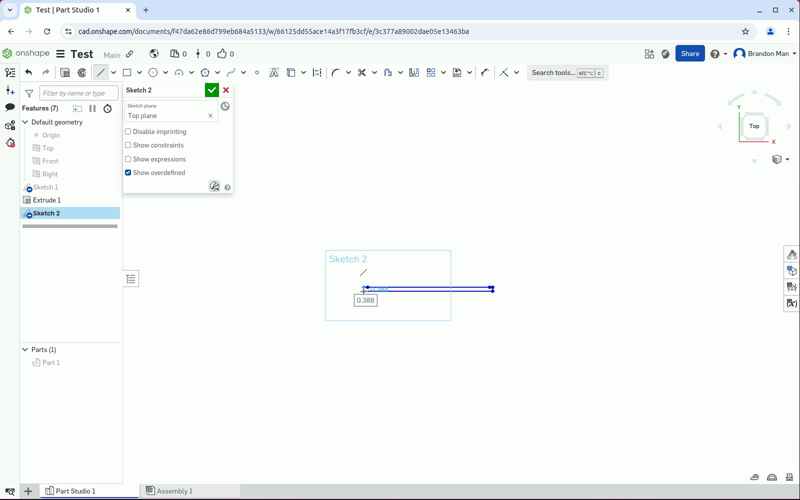
scroll(6)
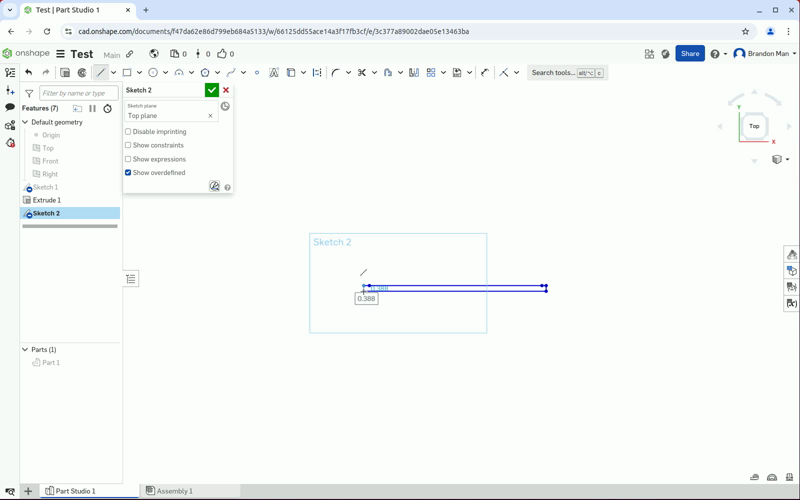
scroll(6)
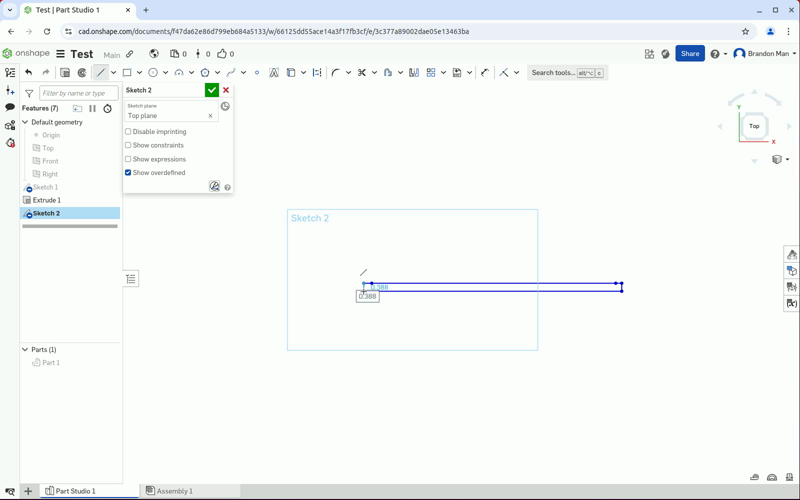
scroll(6)
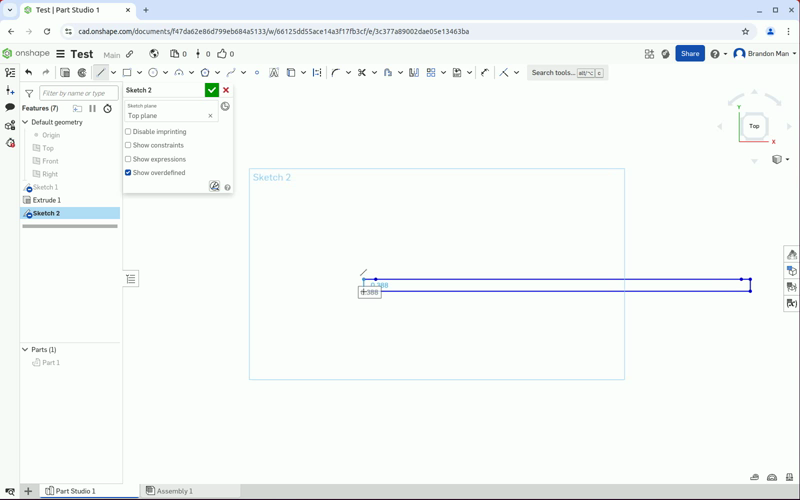
scroll(6)
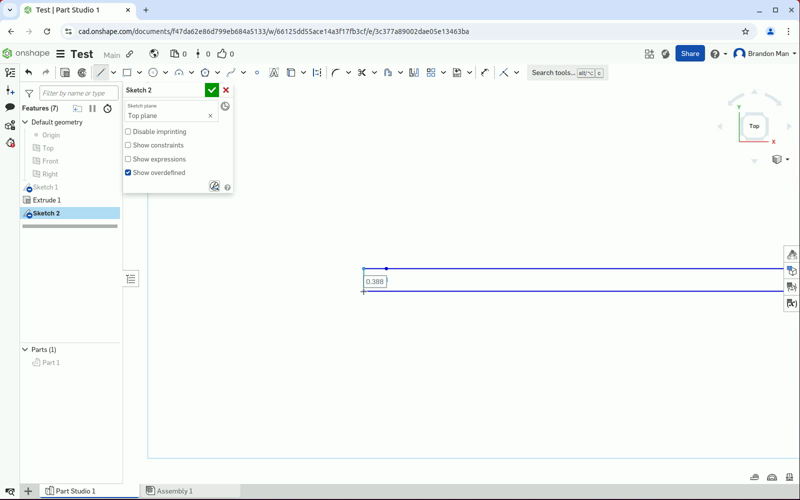
key_up(shift)
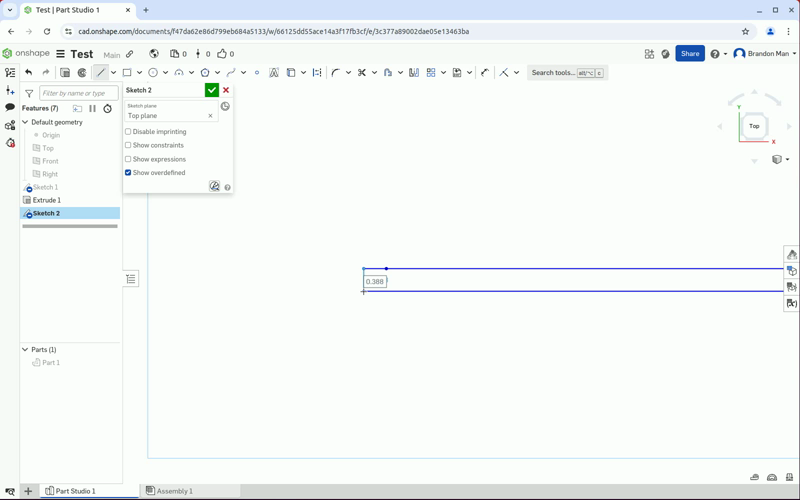
click(363, 291)
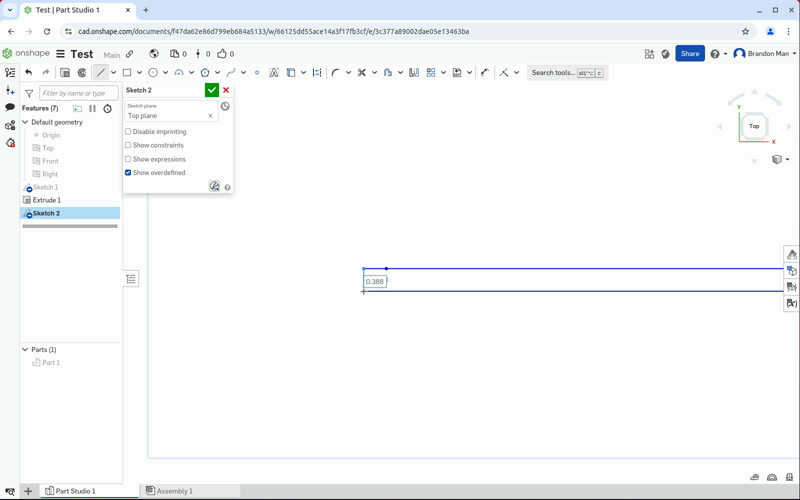
scroll(-6)
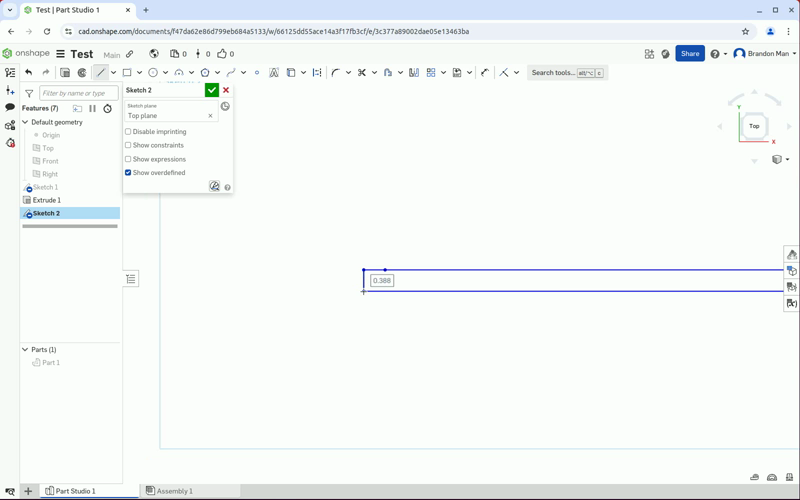
scroll(-6)
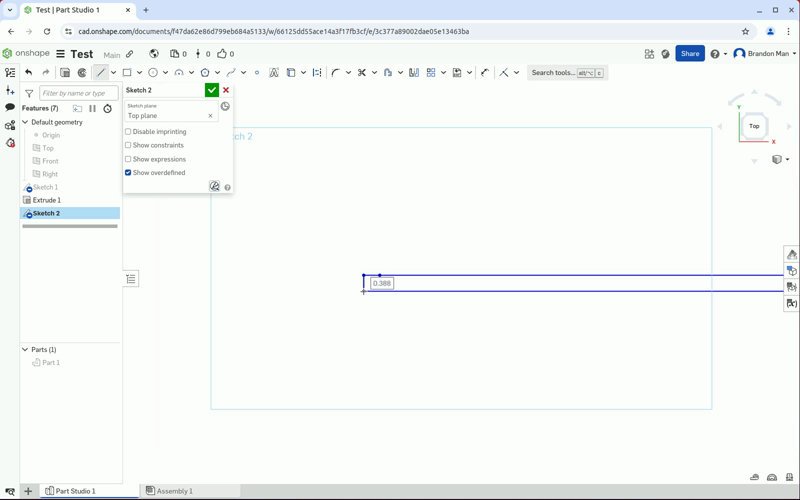
scroll(-6)
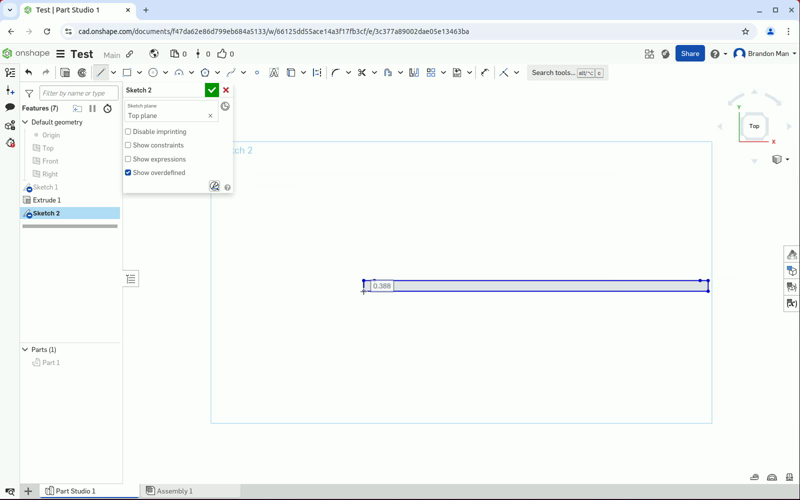
scroll(-6)
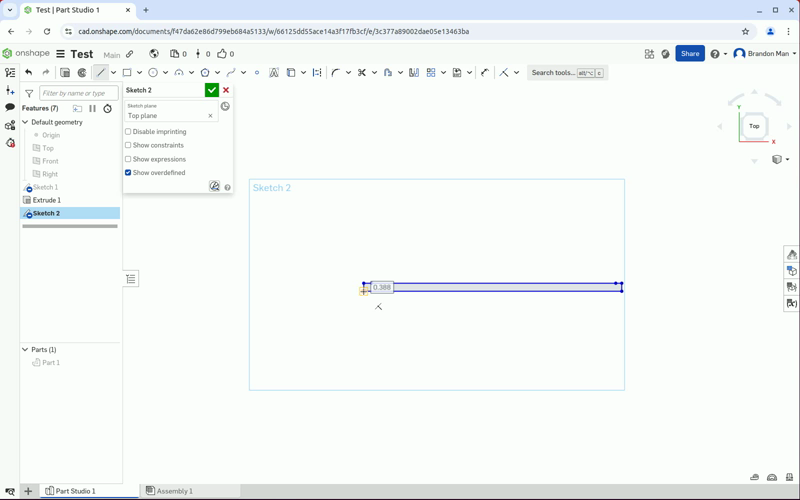
scroll(-6)
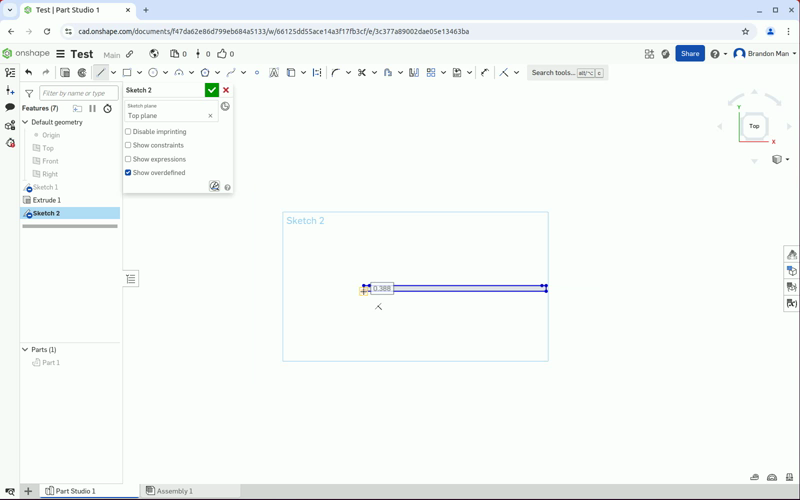
scroll(-6)
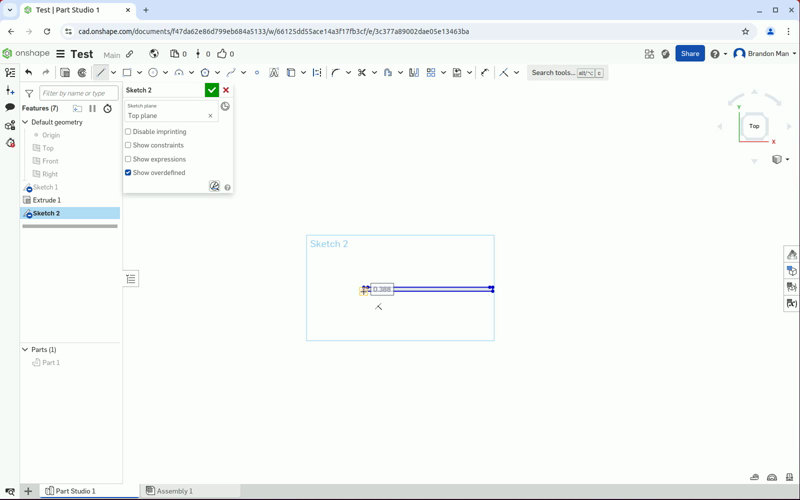
scroll(-6)
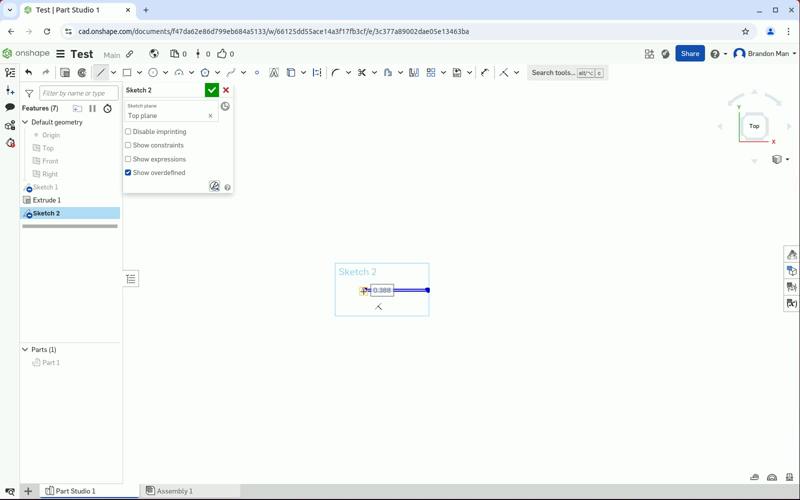
key(esc)
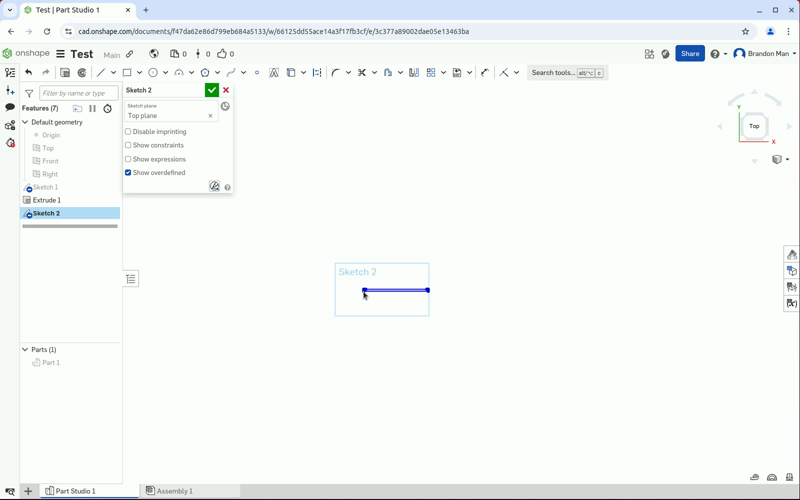
mouse_move(398, 289)
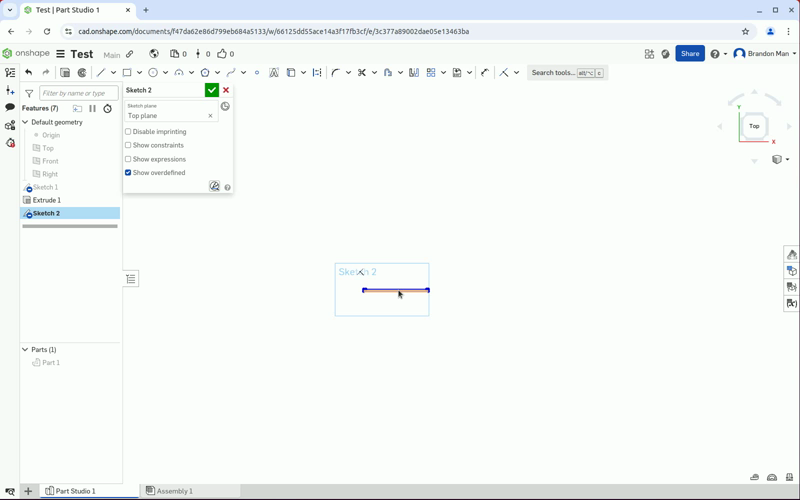
scroll(6)
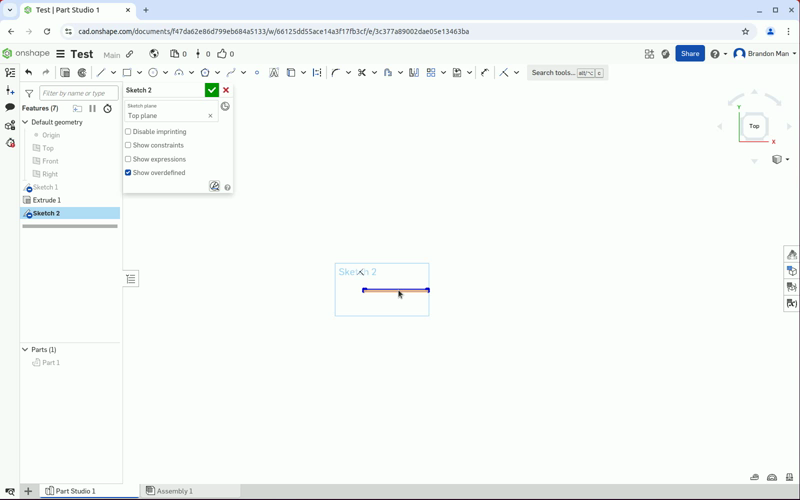
scroll(6)
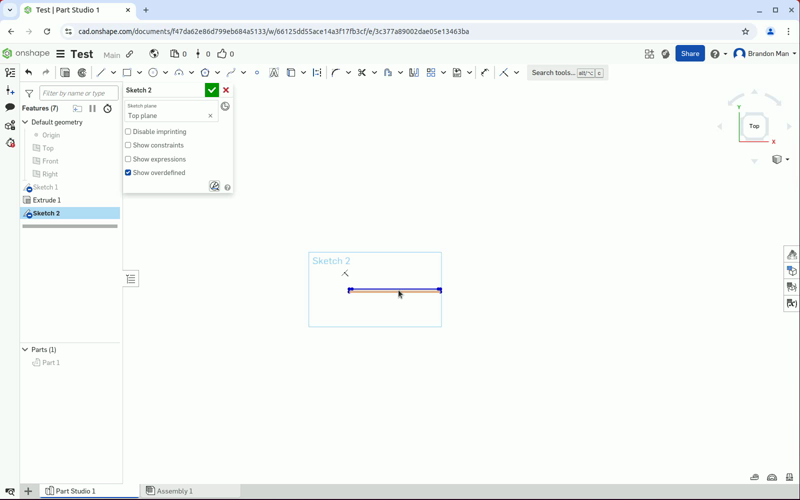
scroll(6)
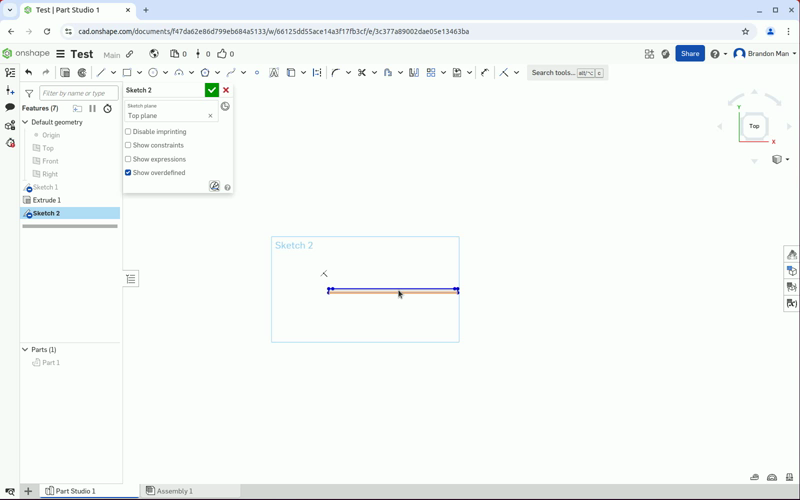
scroll(6)
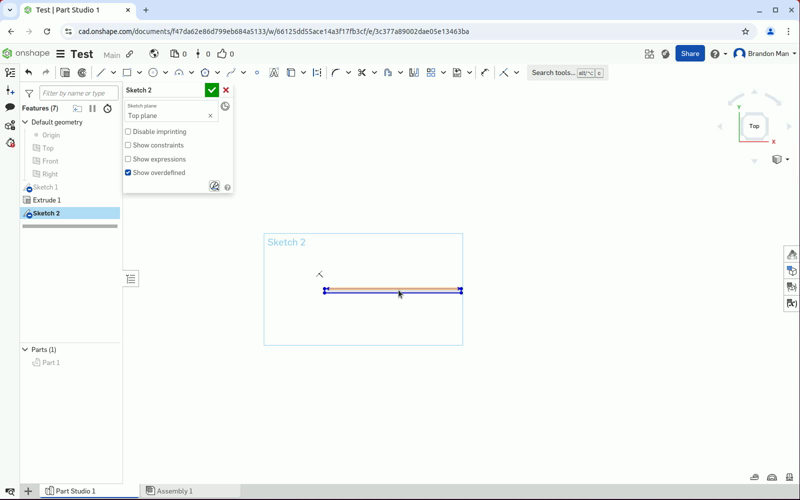
scroll(6)
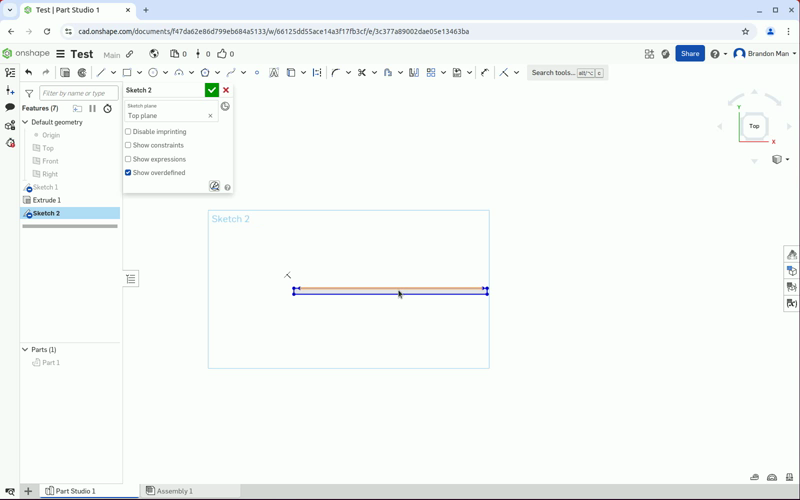
scroll(6)
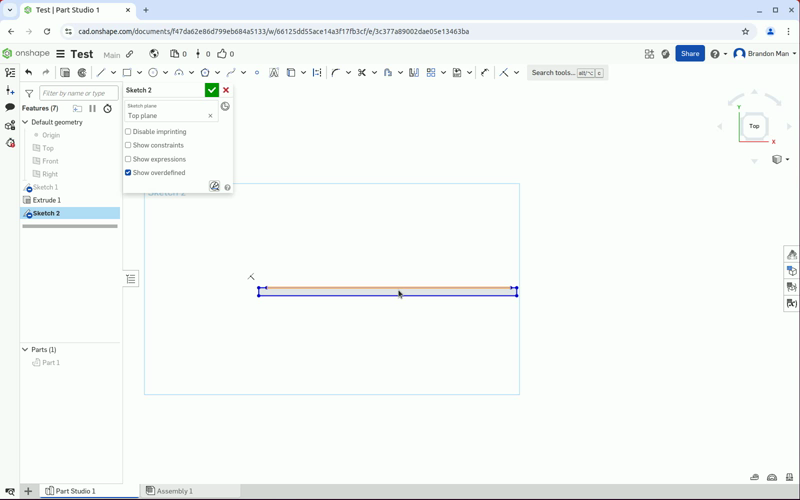
scroll(6)
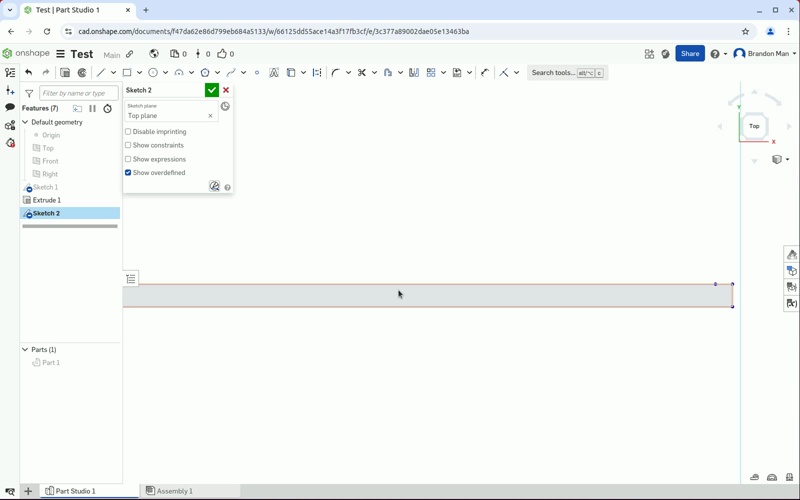
click(398, 289)
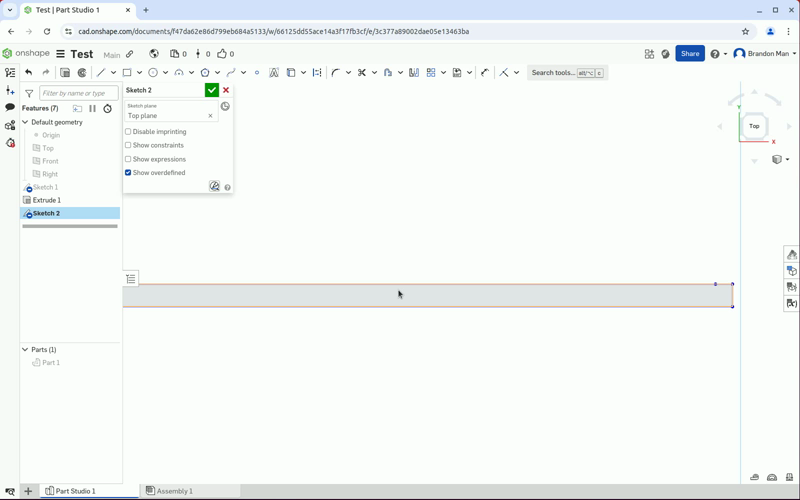
scroll(-6)
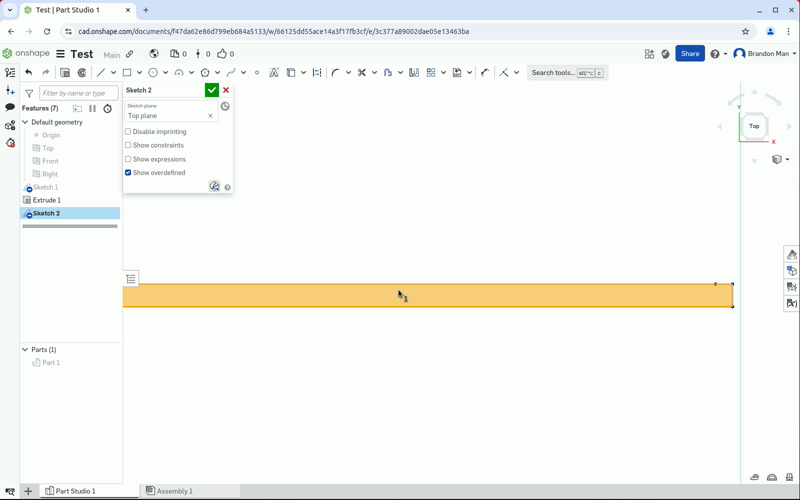
scroll(-6)
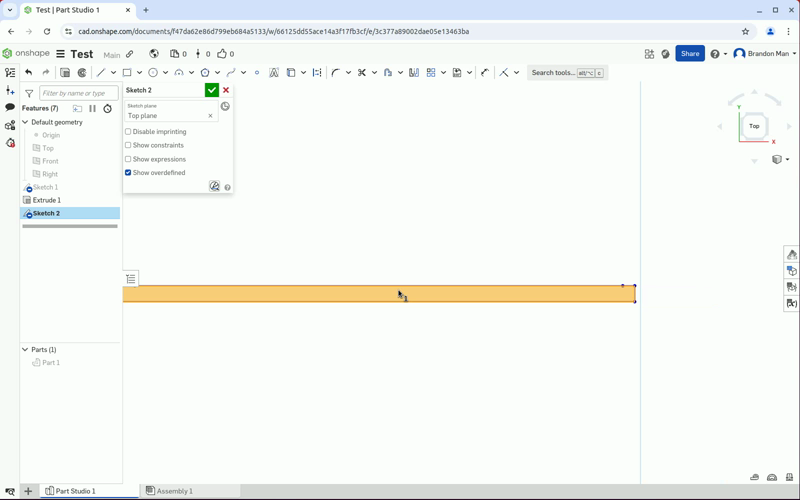
scroll(-6)
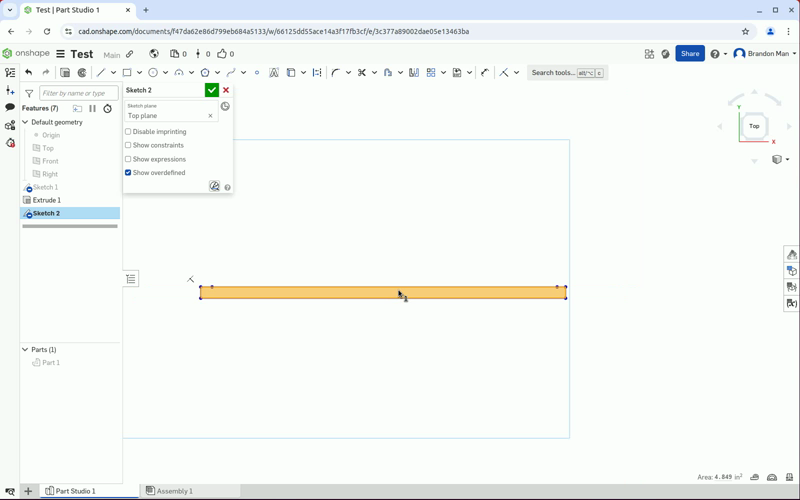
scroll(-6)
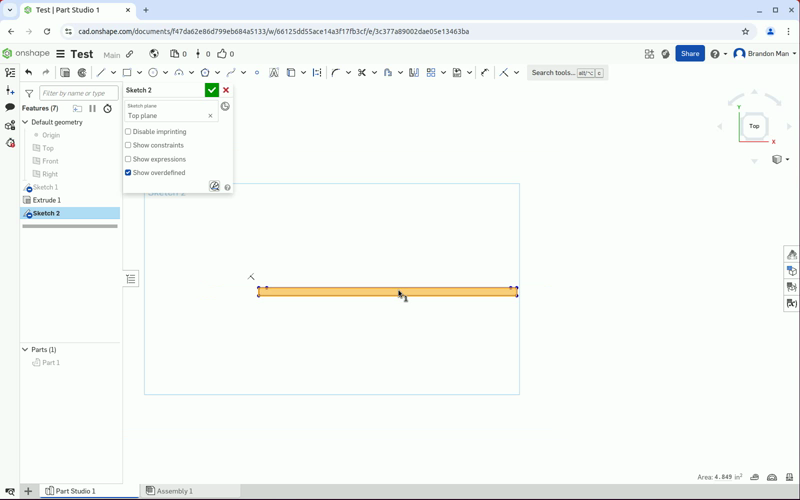
scroll(-6)
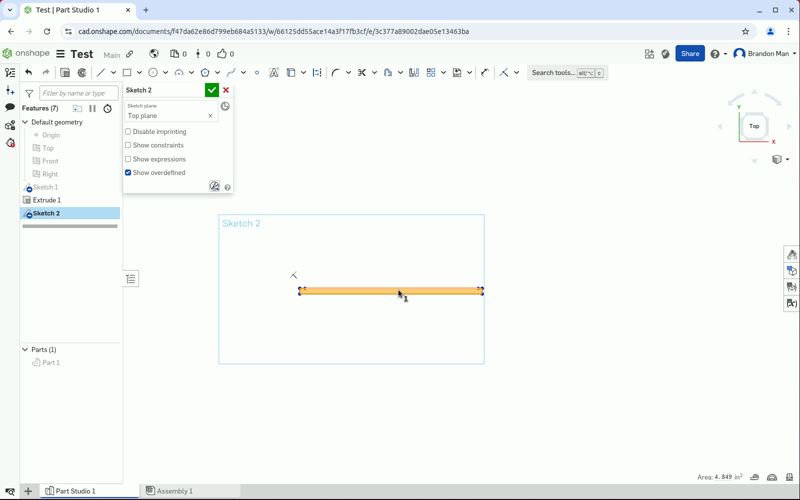
scroll(-6)
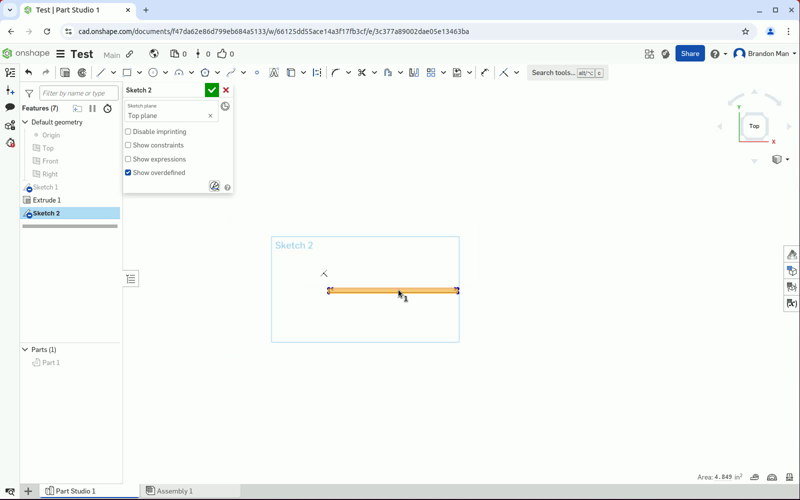
scroll(-6)
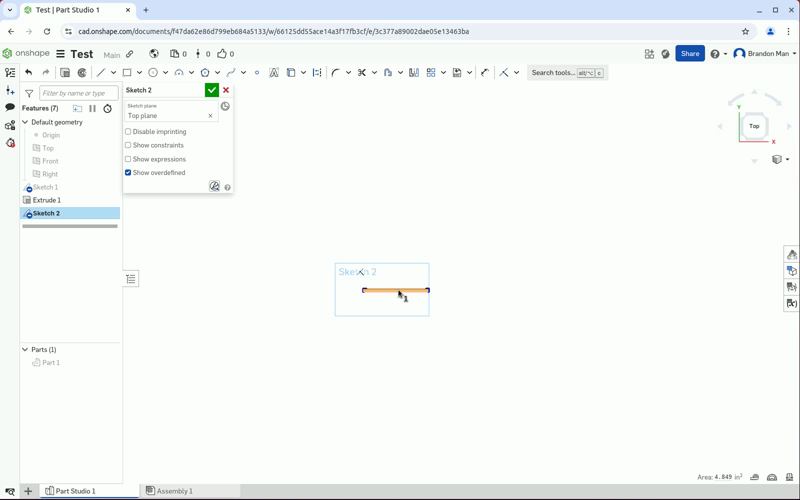
mouse_move(73, 352)
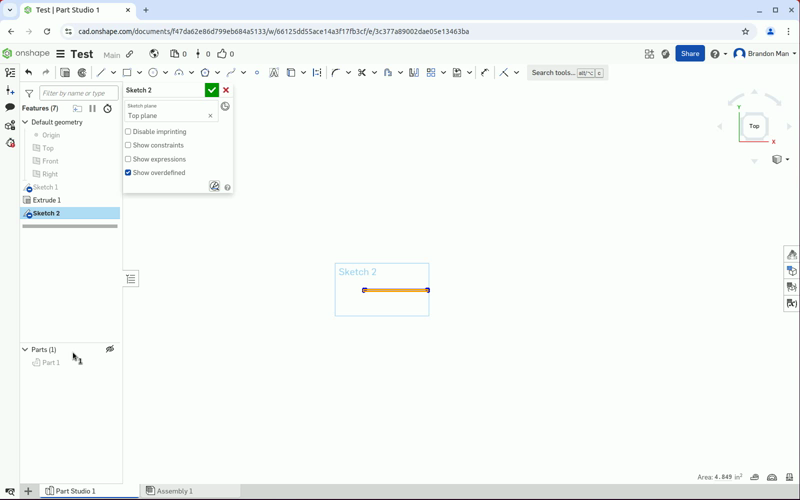
key(shift+y)
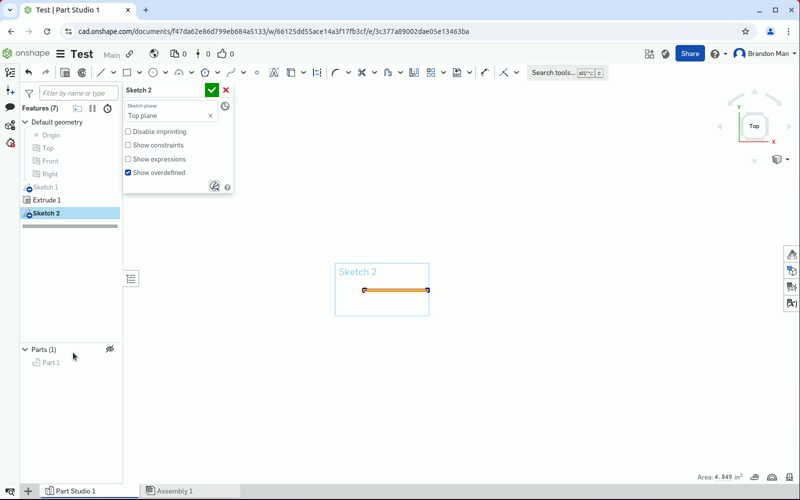
key(shift+e)
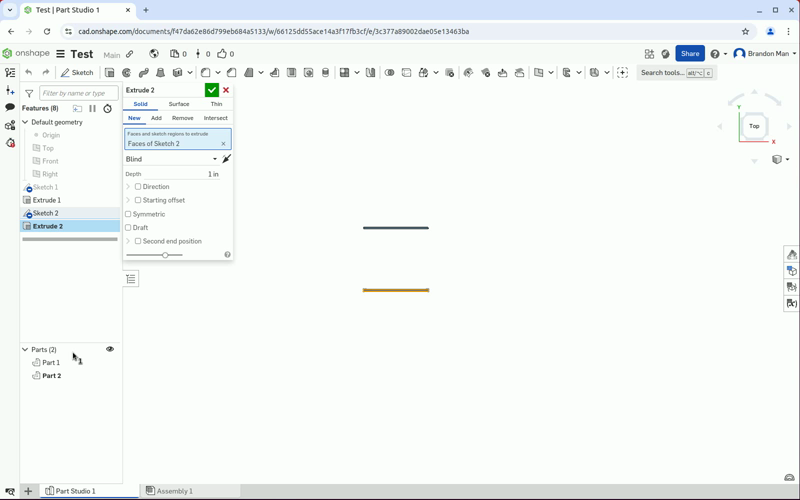
mouse_move(143, 106)
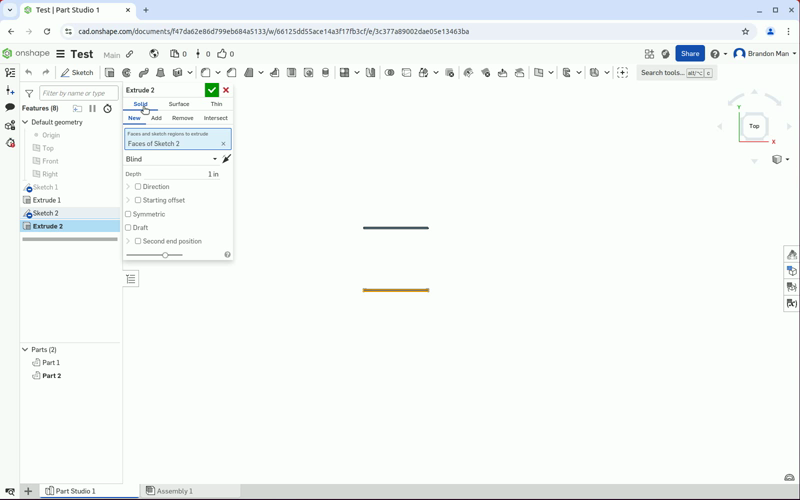
click(143, 106)
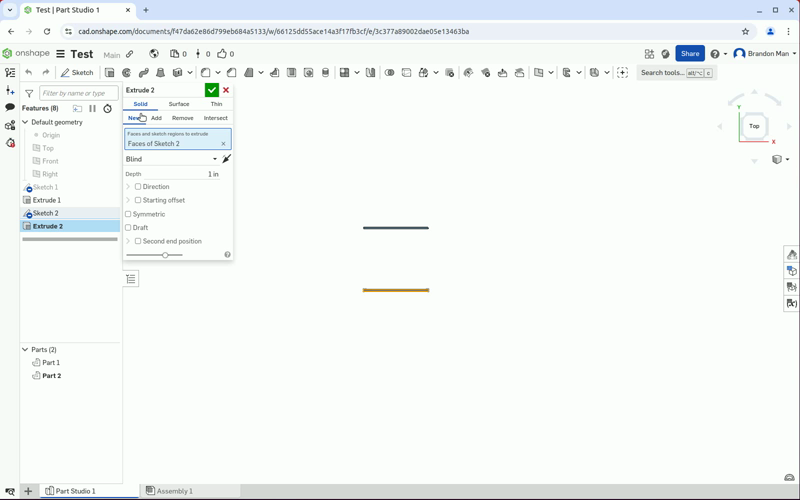
mouse_move(137, 120)
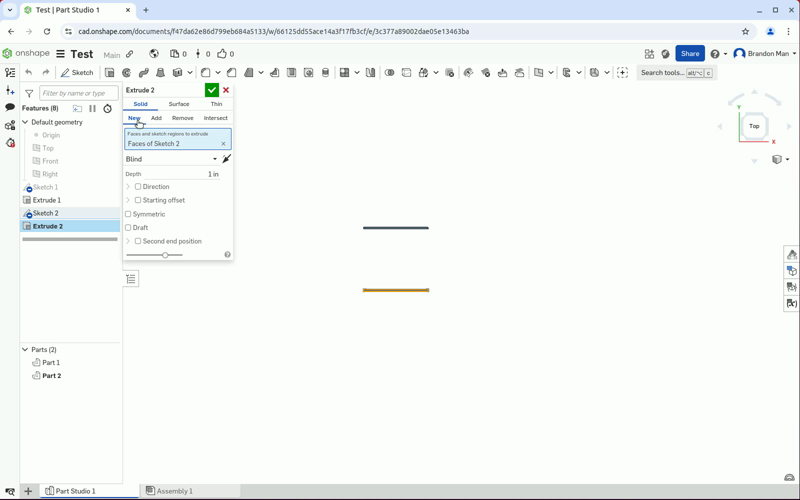
click(137, 120)
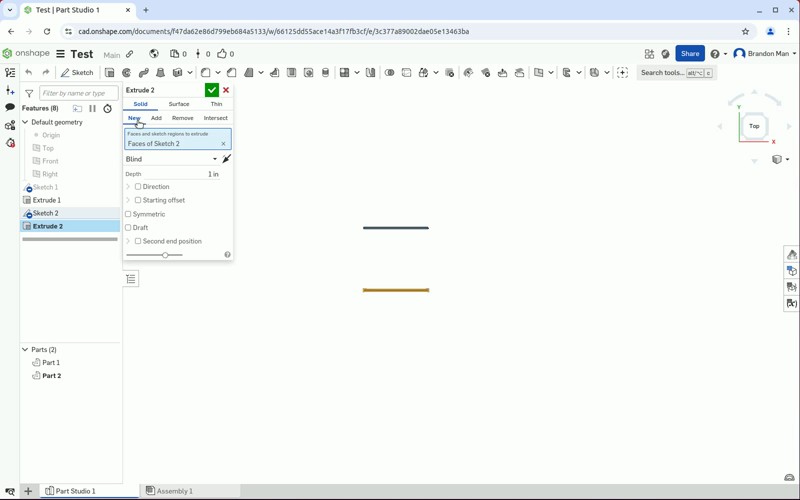
key(tab, 4)
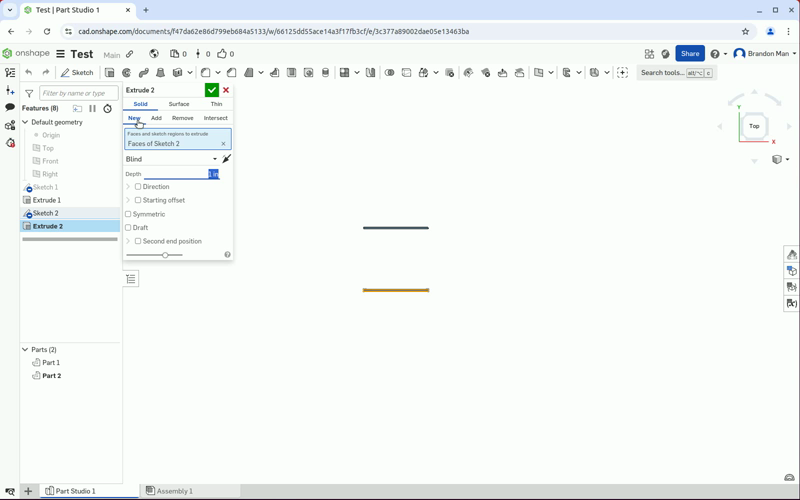
text(23.108)
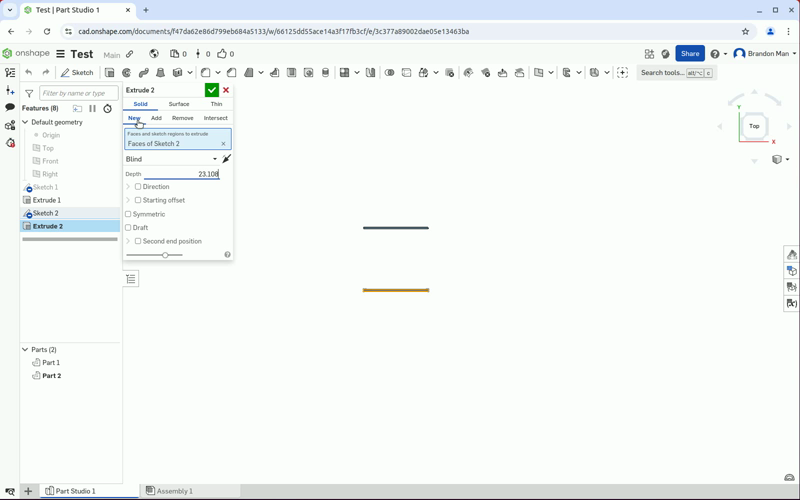
key(enter)
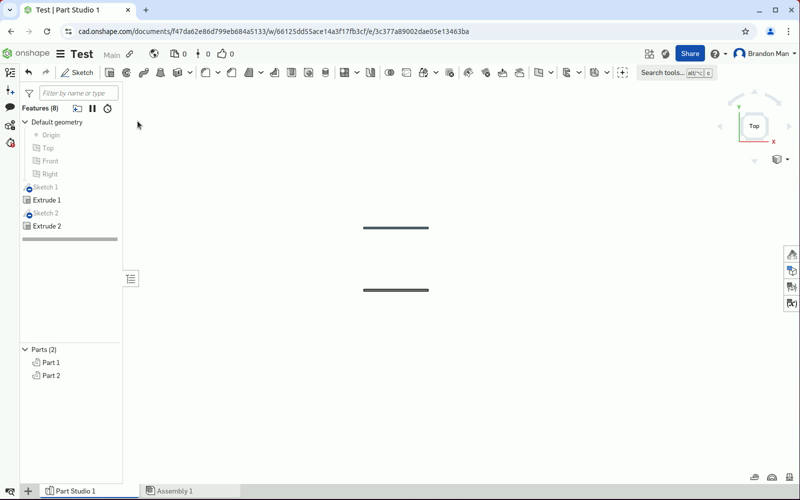
key(shift+h)
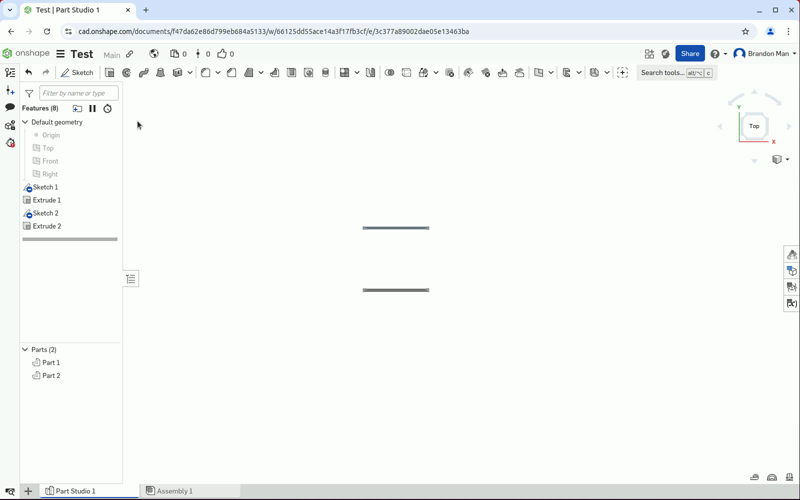
key(shift+h)
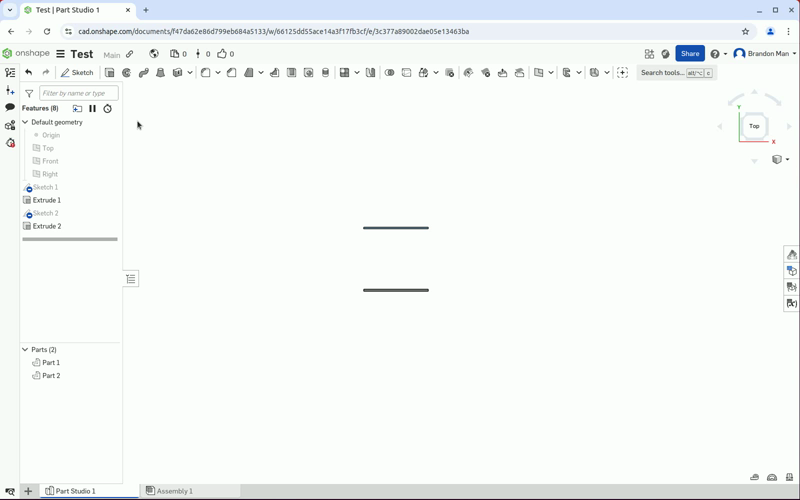
mouse_move(73, 189)
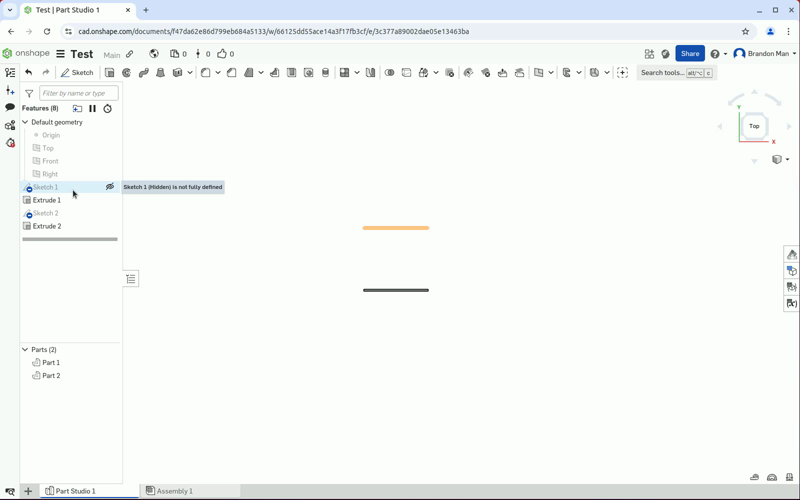
click(73, 189)
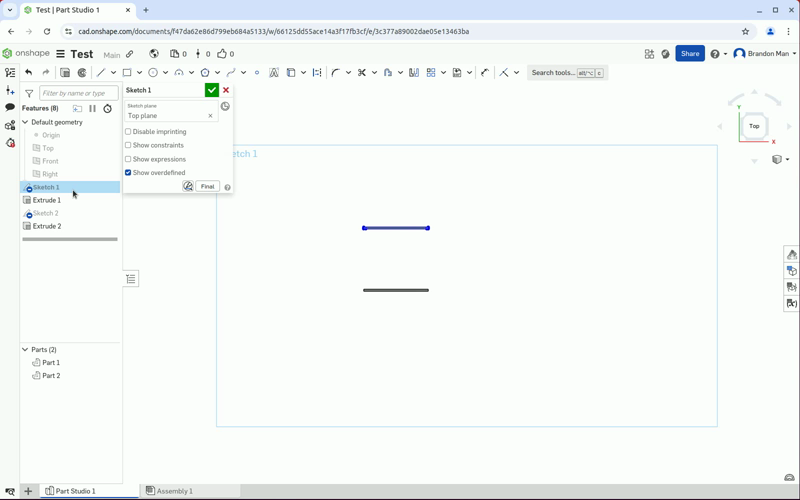
mouse_move(229, 92)
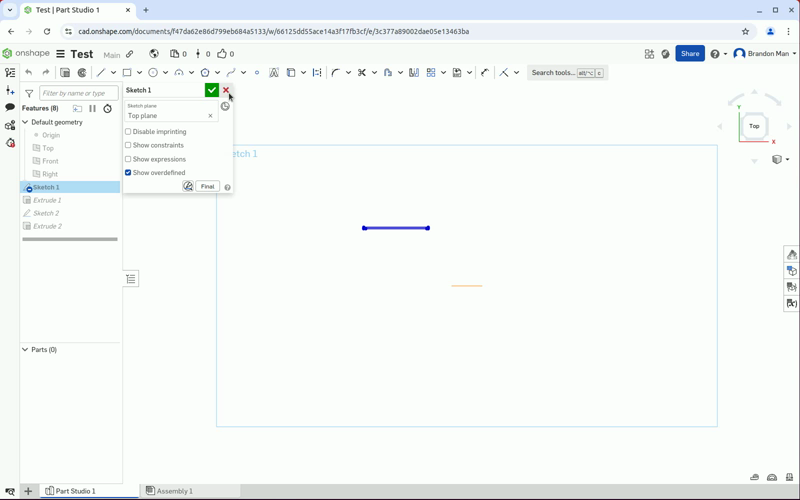
click(229, 92)
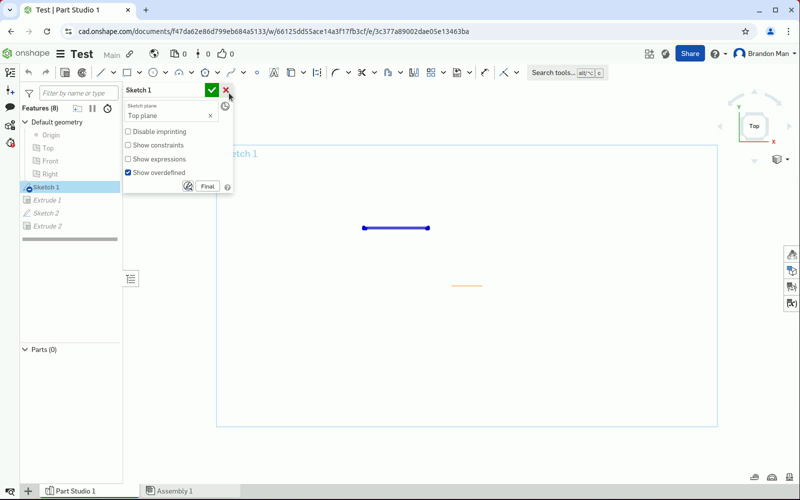
key(shift+s)
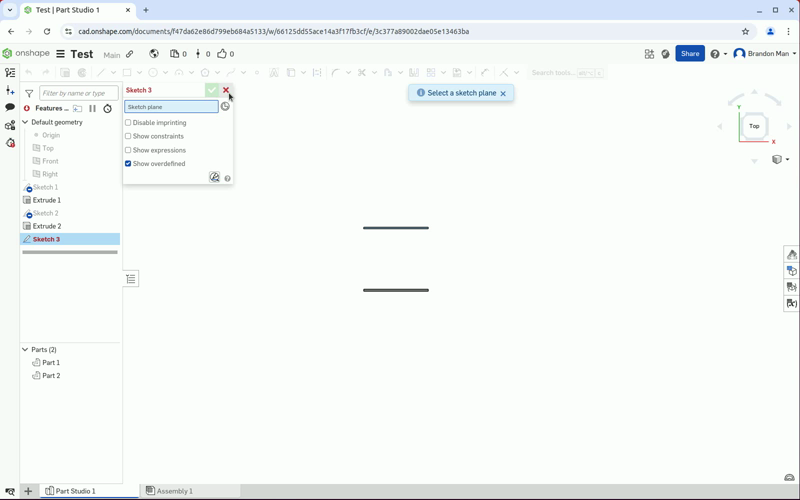
mouse_move(73, 150)
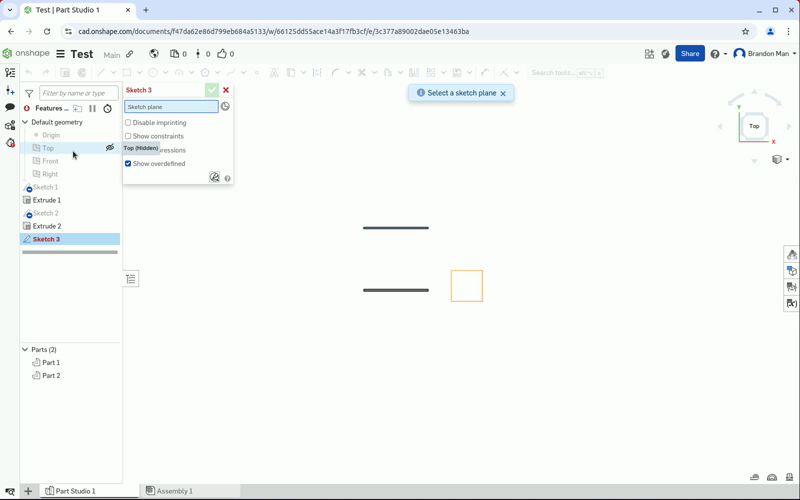
click(73, 150)
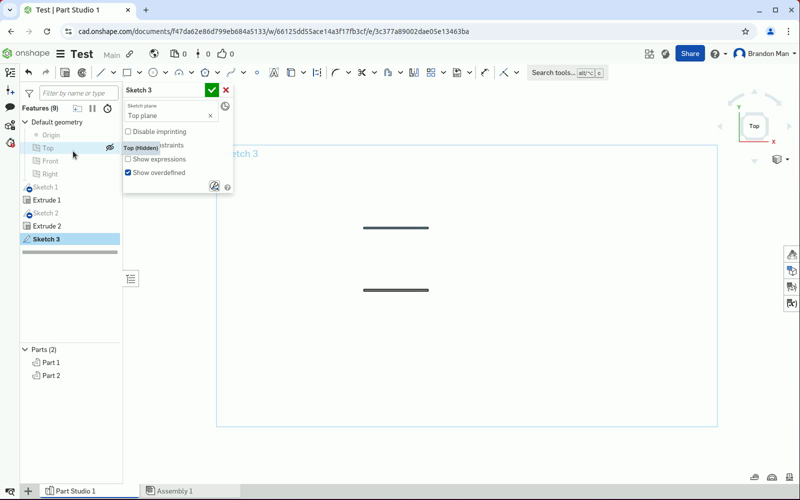
mouse_move(73, 352)
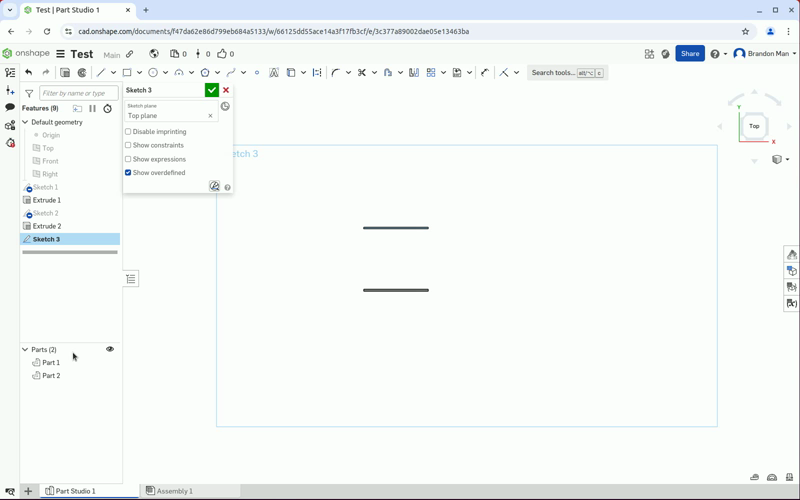
key(y)
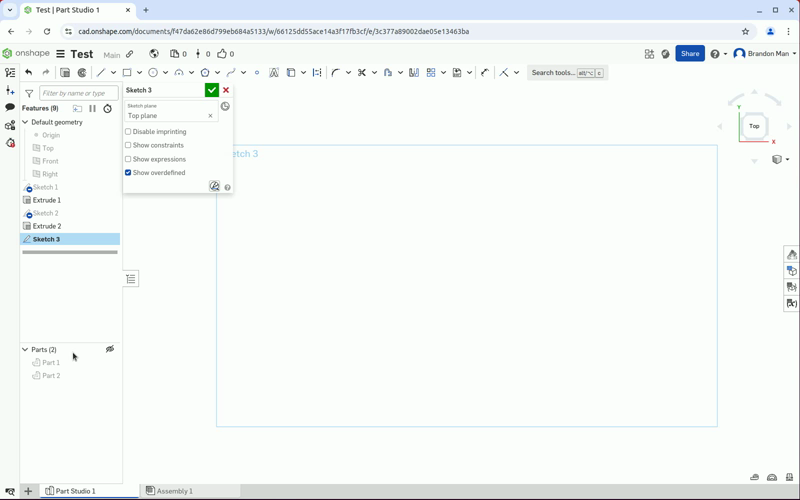
key(l)
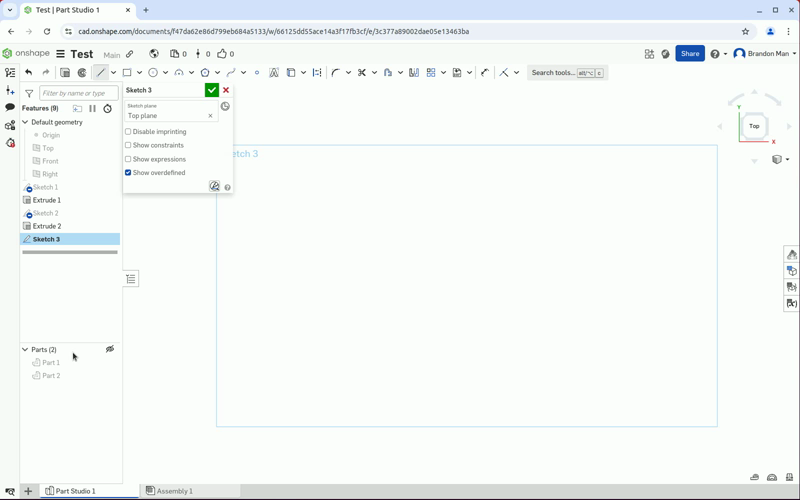
key_down(shift)
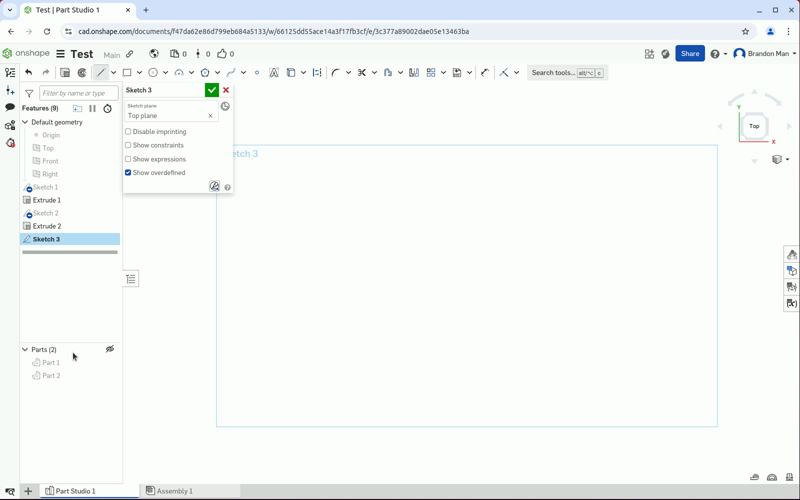
mouse_move(363, 288)
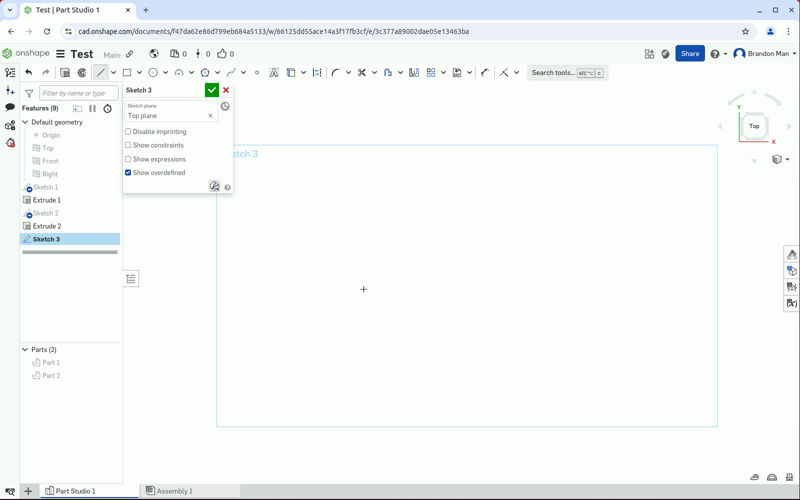
click(363, 288)
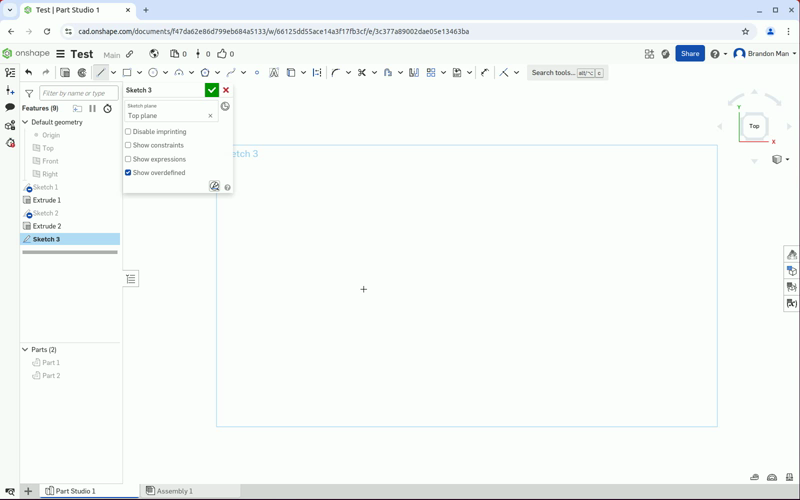
key_up(shift)
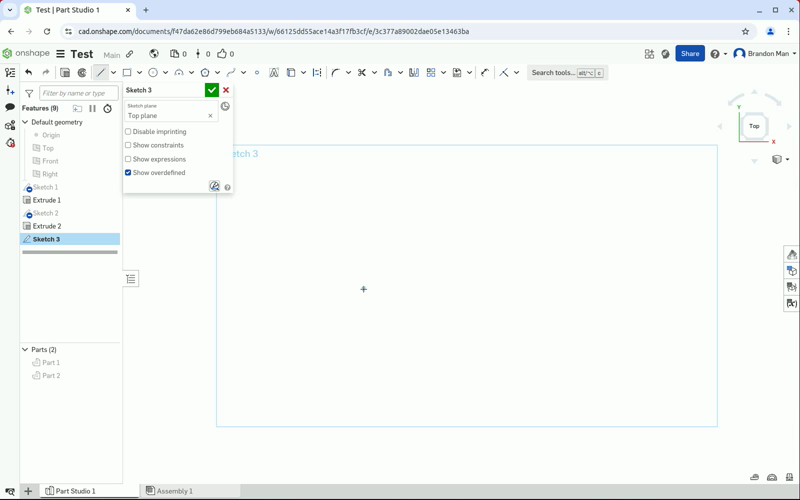
key_down(shift)
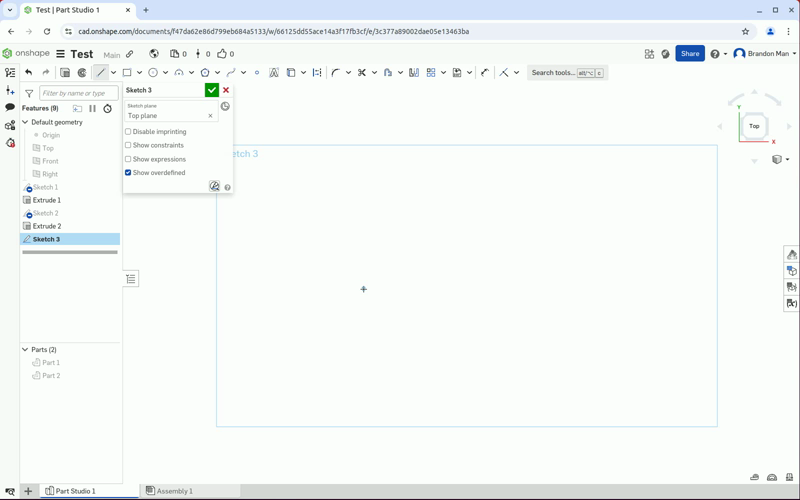
mouse_move(393, 288)
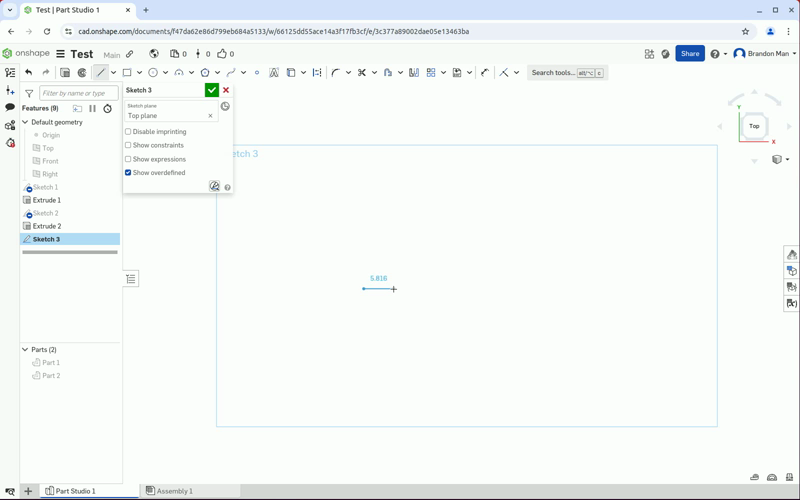
mouse_move(365, 288)
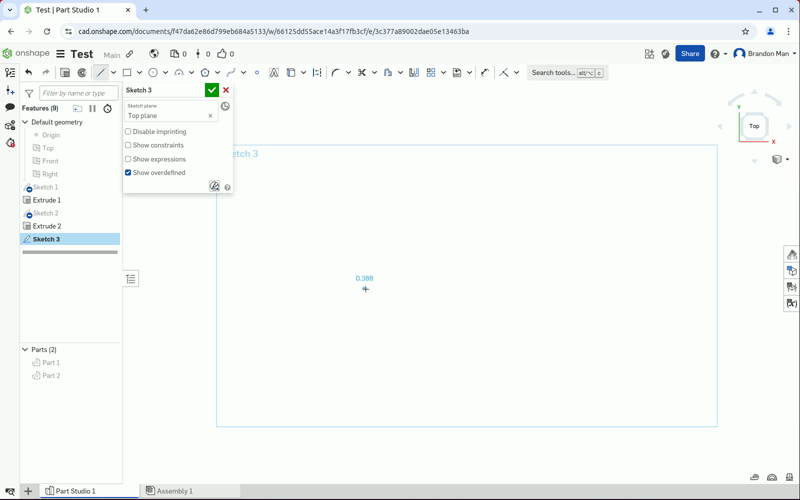
scroll(6)
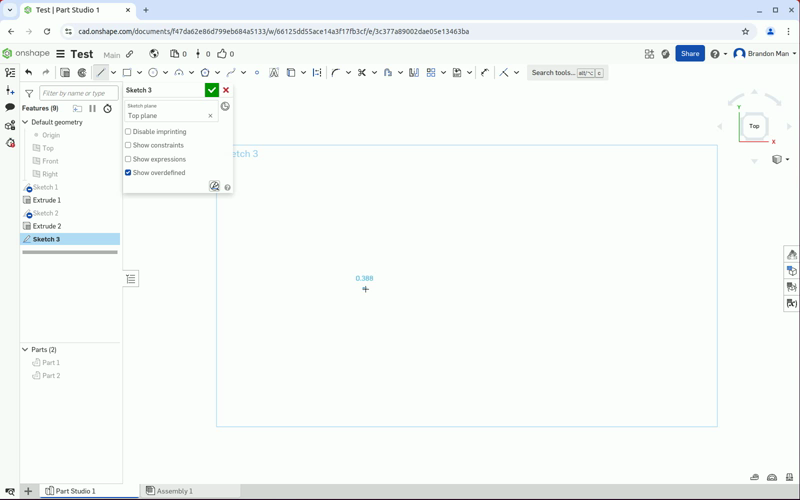
scroll(6)
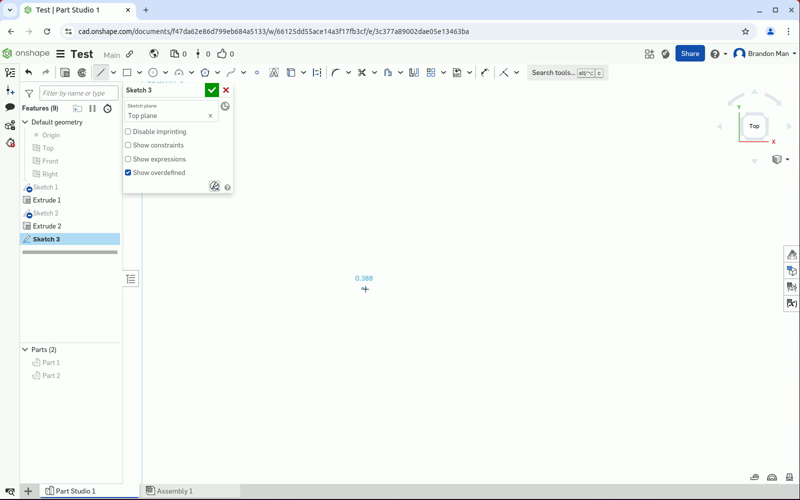
scroll(6)
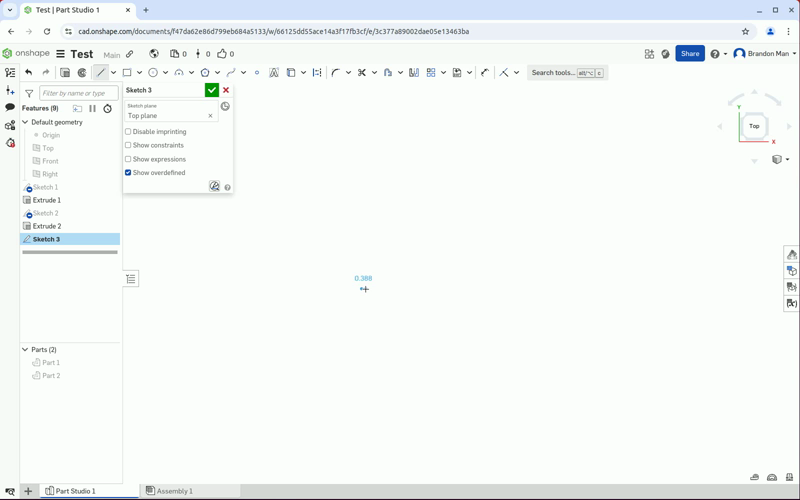
scroll(6)
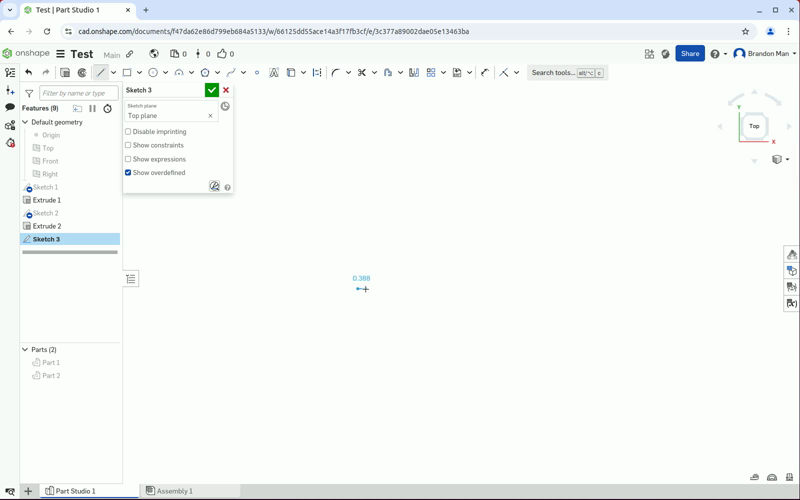
scroll(6)
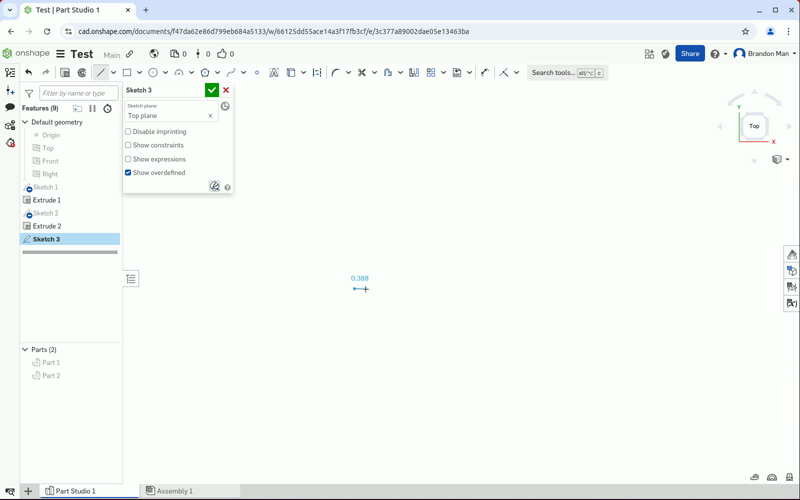
scroll(6)
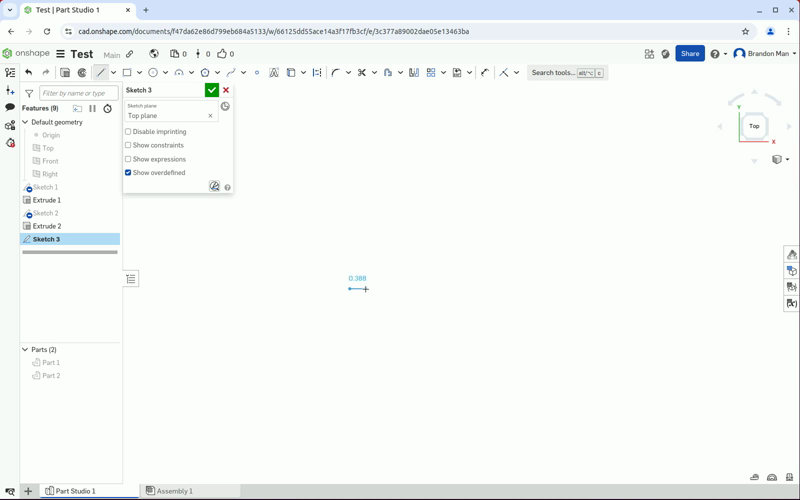
scroll(6)
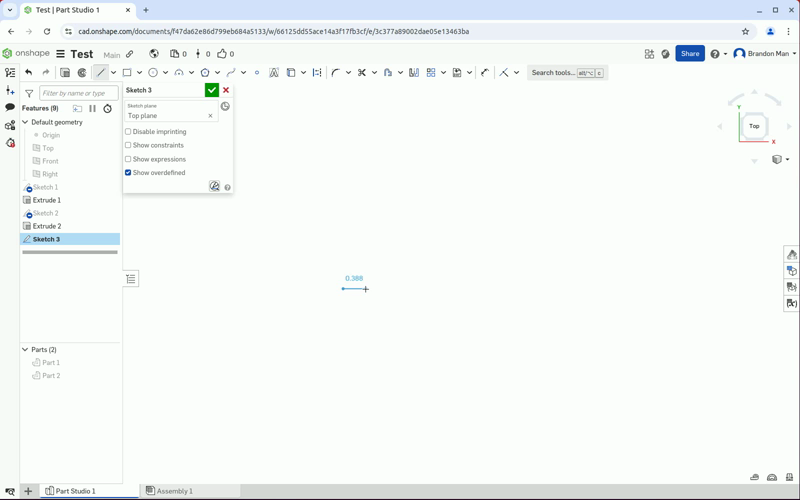
click(365, 288)
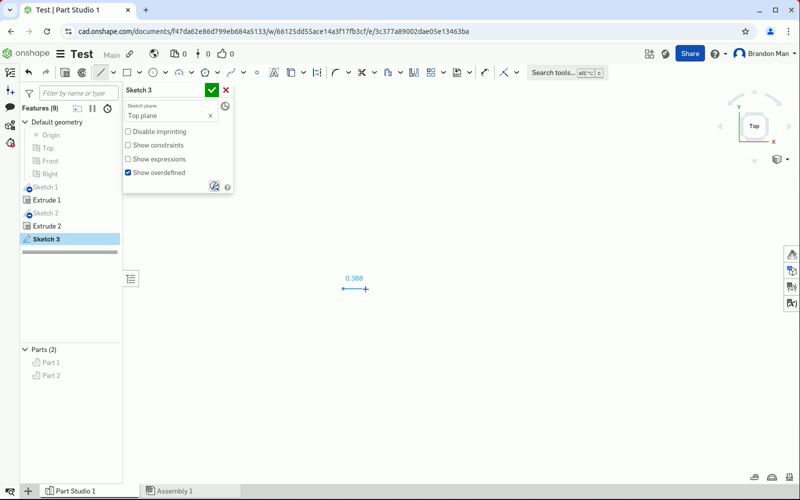
scroll(-6)
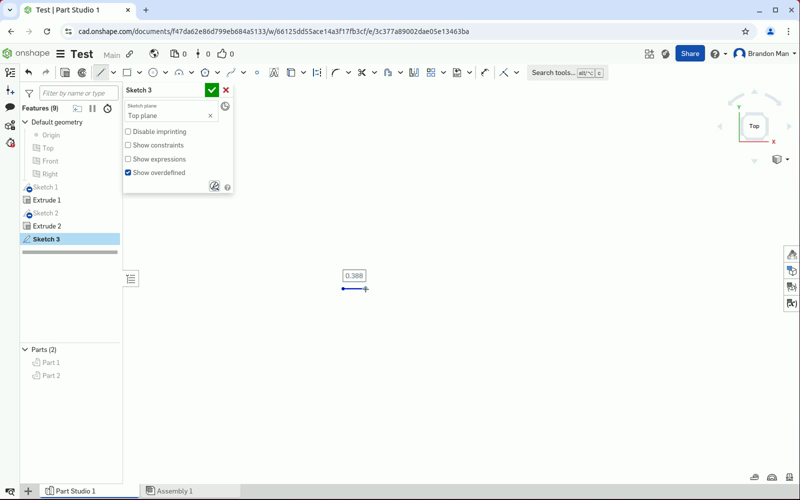
scroll(-6)
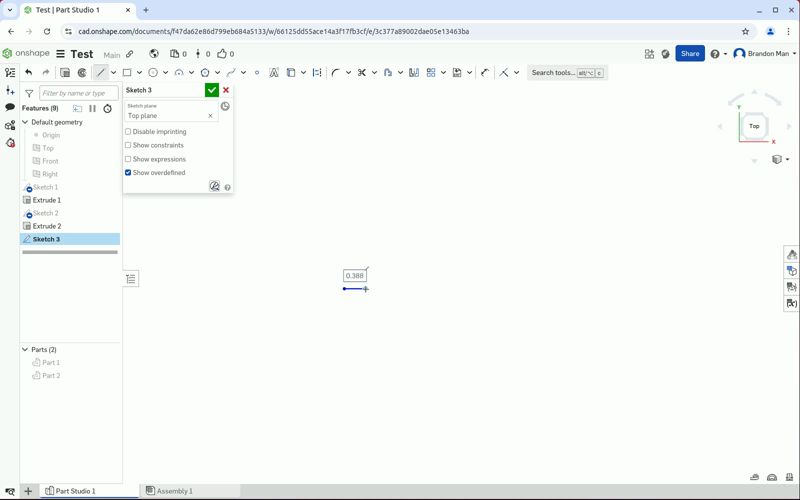
scroll(-6)
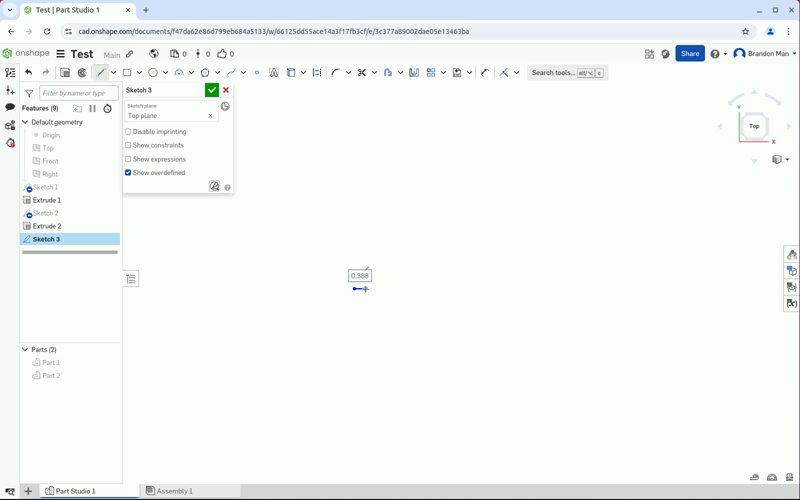
scroll(-6)
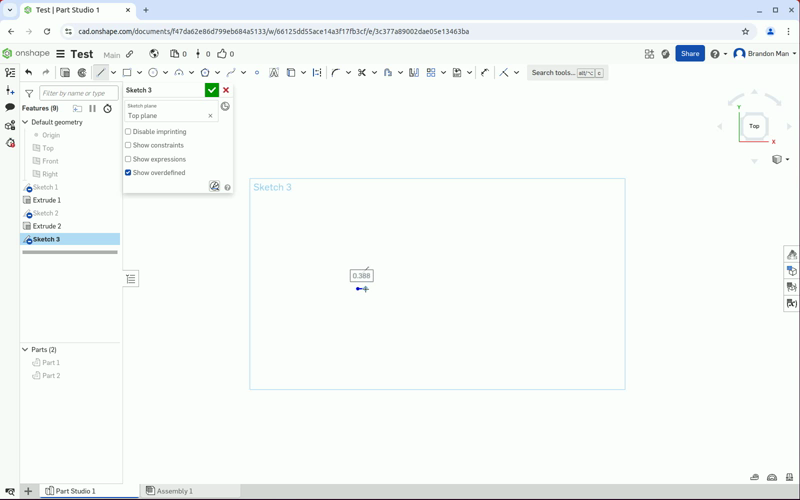
scroll(-6)
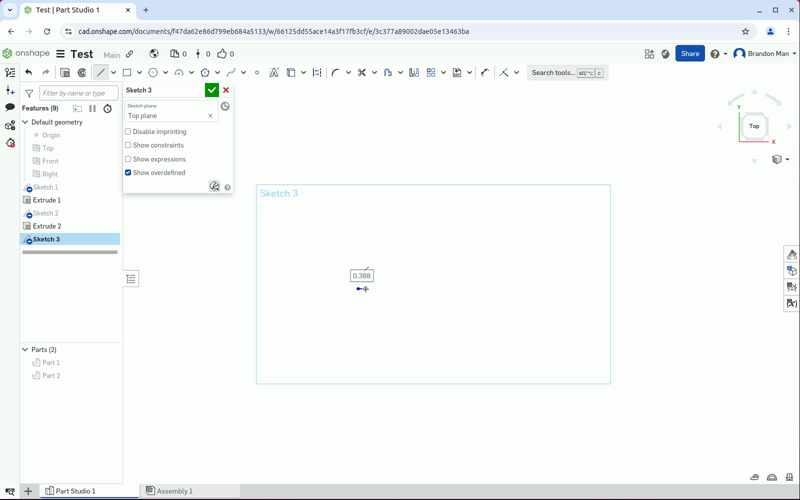
scroll(-6)
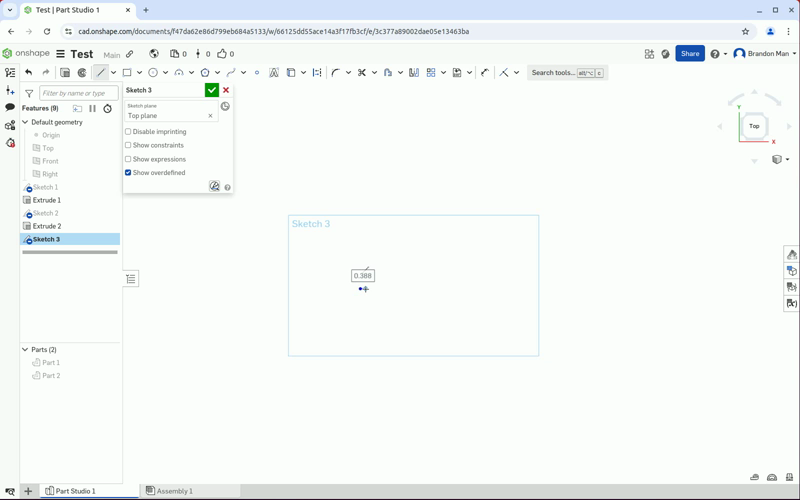
scroll(-6)
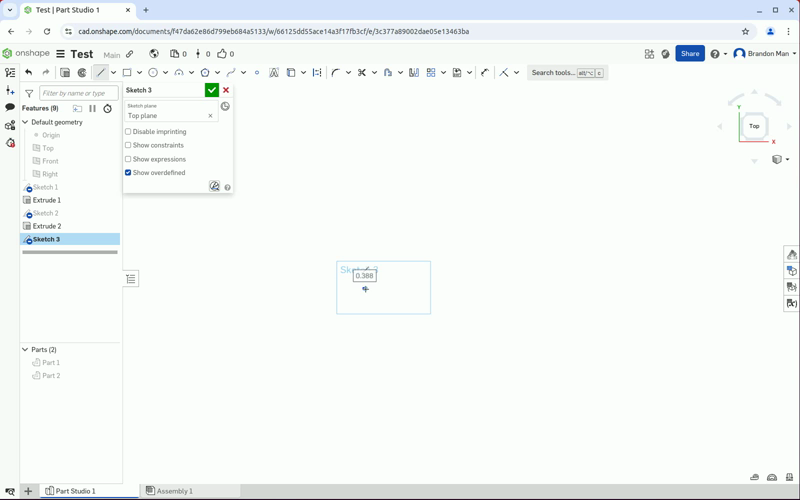
key_up(shift)
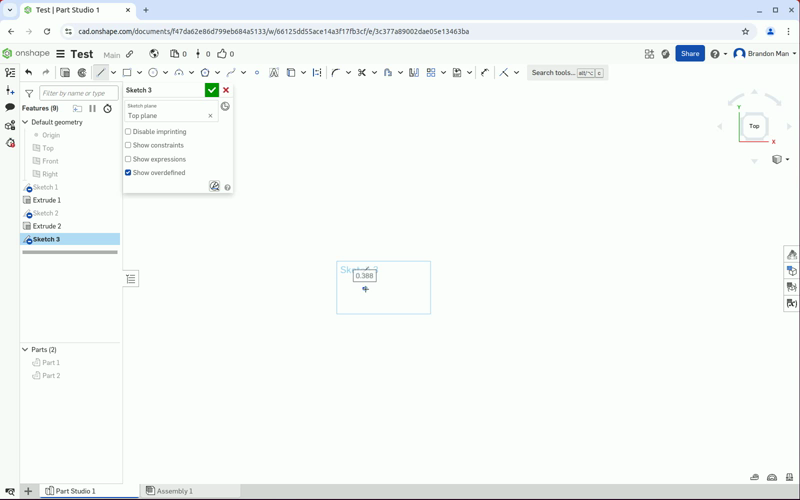
key_down(shift)
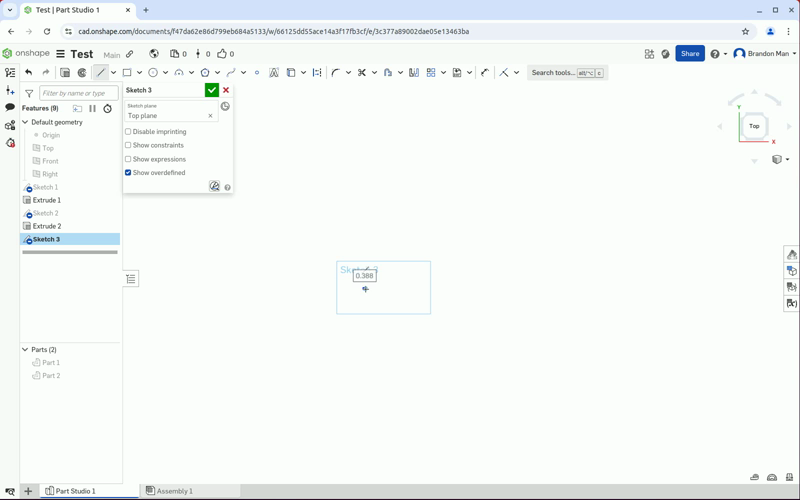
mouse_move(365, 228)
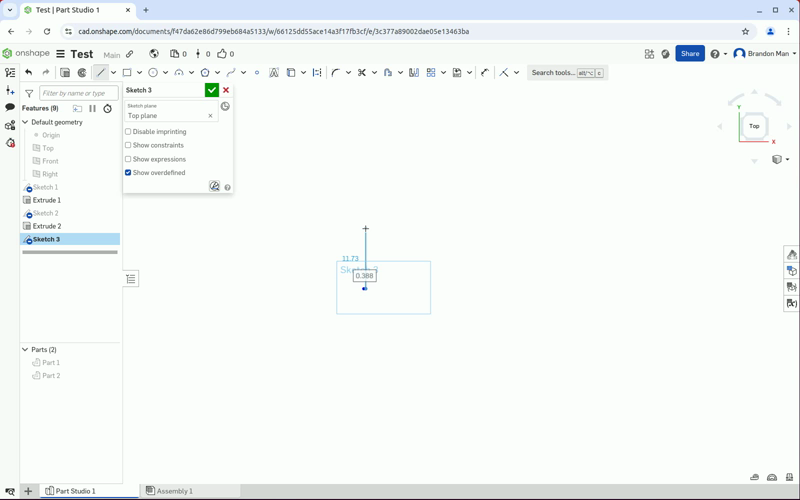
click(365, 228)
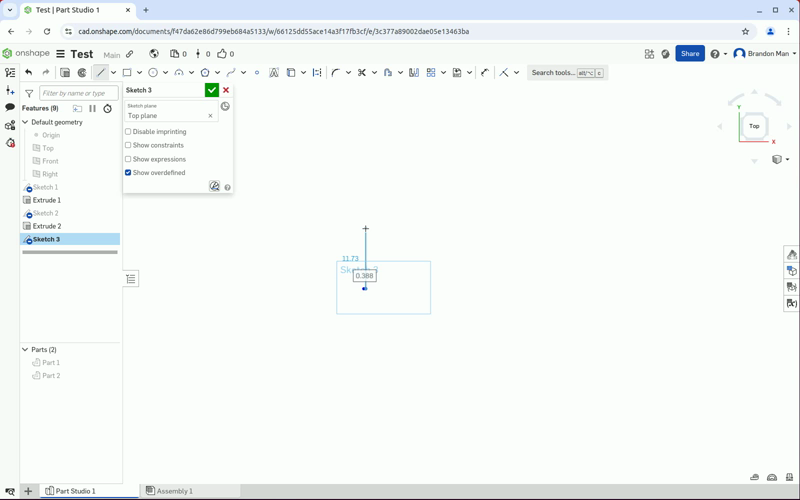
key_up(shift)
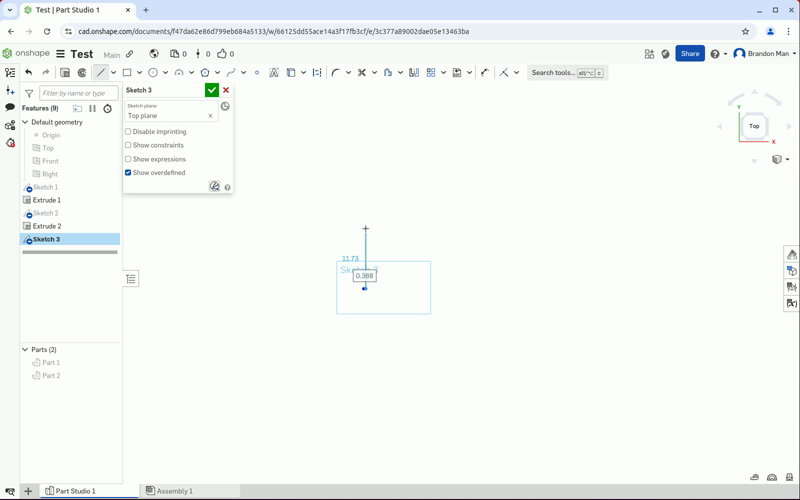
key_down(shift)
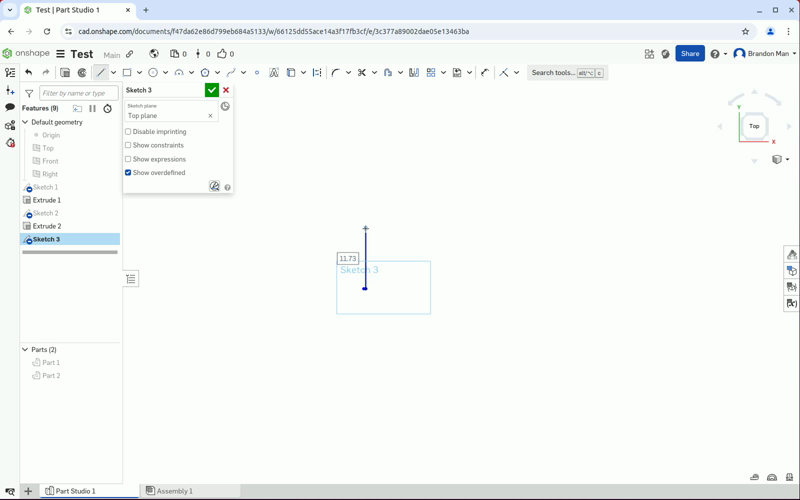
mouse_move(395, 228)
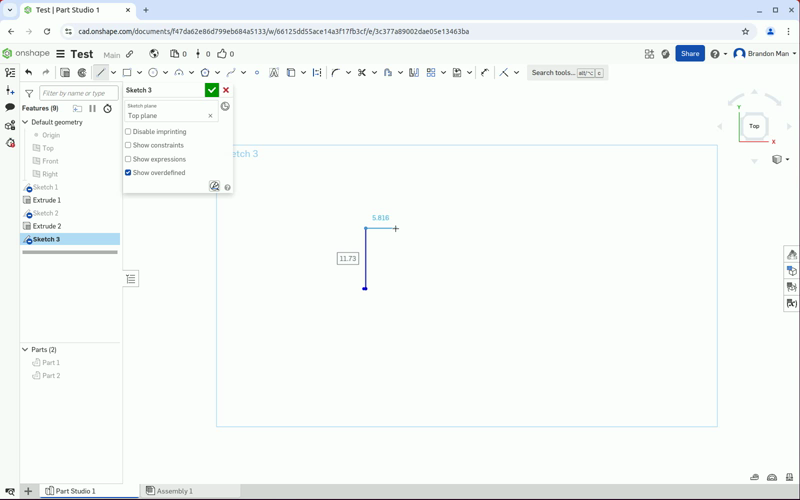
mouse_move(363, 228)
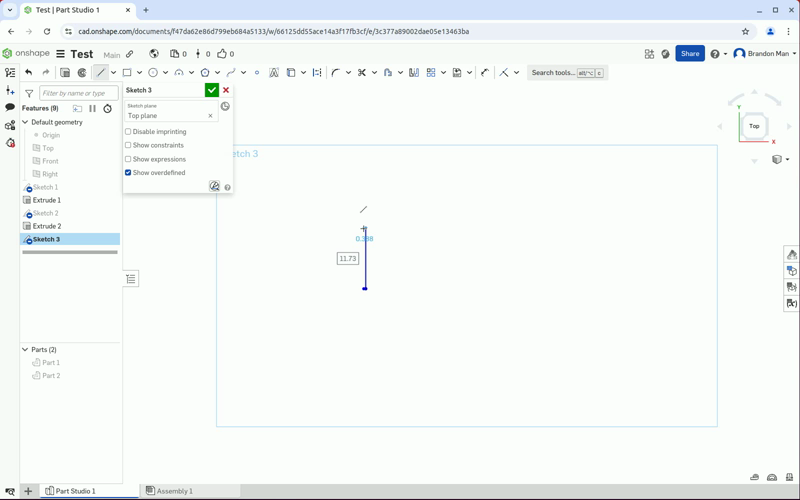
scroll(6)
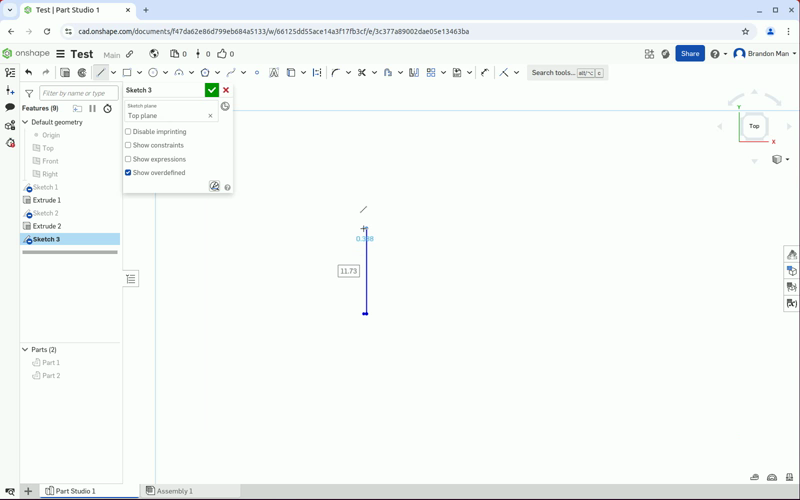
scroll(6)
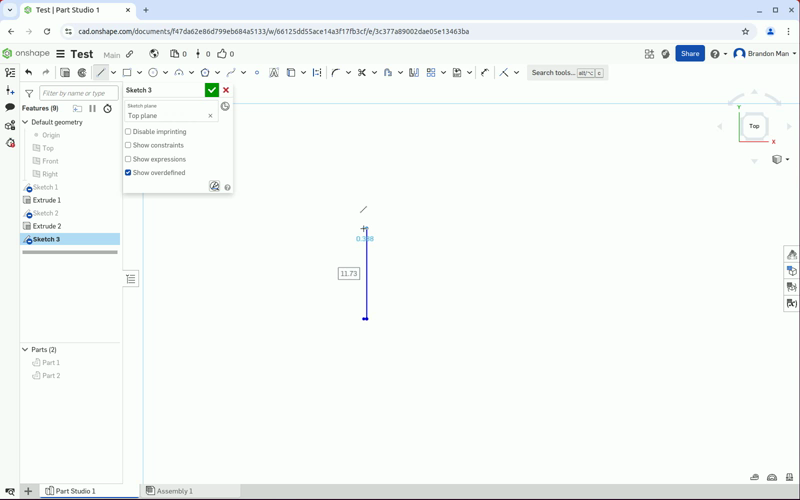
scroll(6)
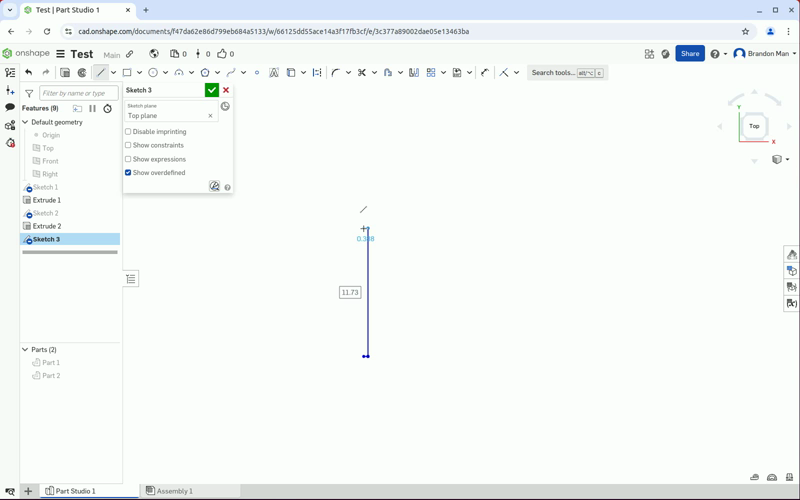
scroll(6)
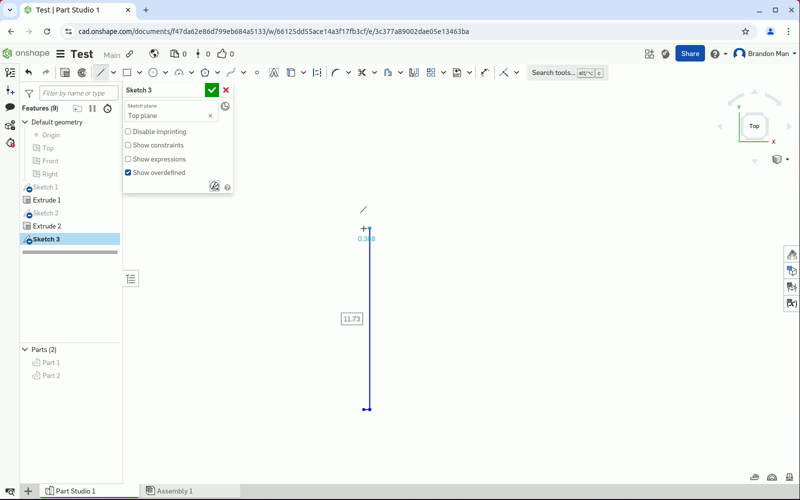
scroll(6)
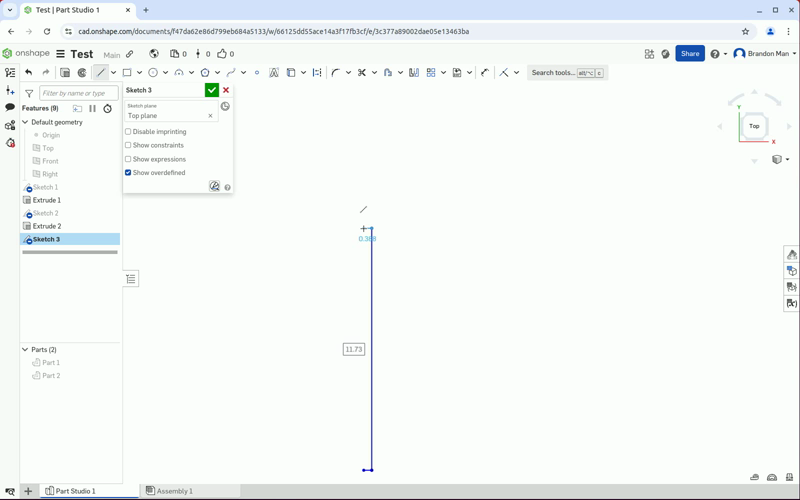
scroll(6)
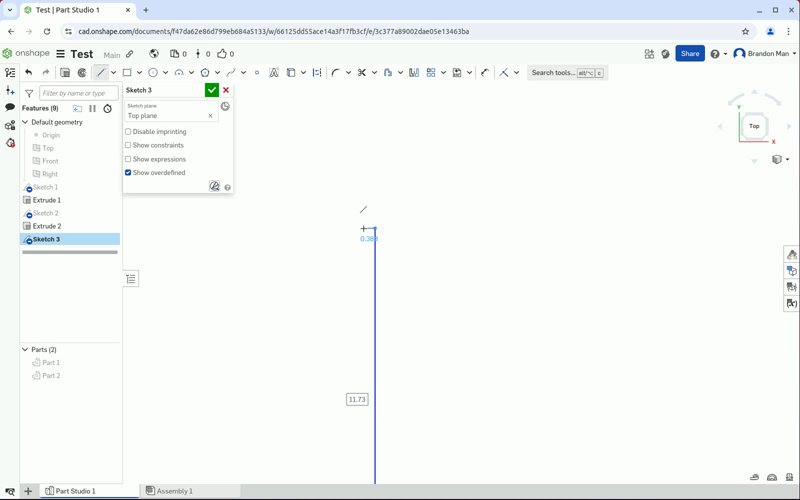
scroll(6)
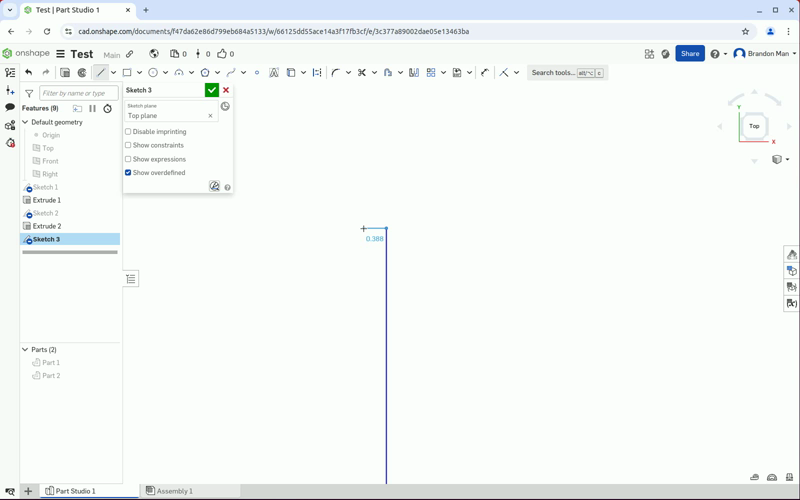
click(363, 228)
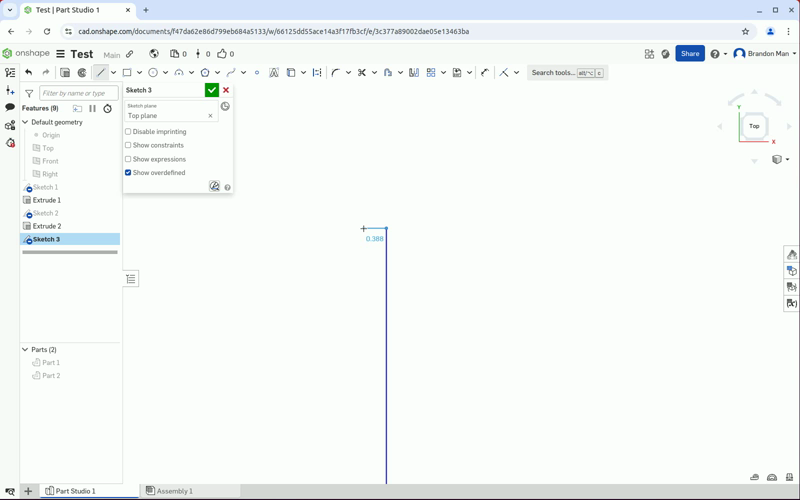
scroll(-6)
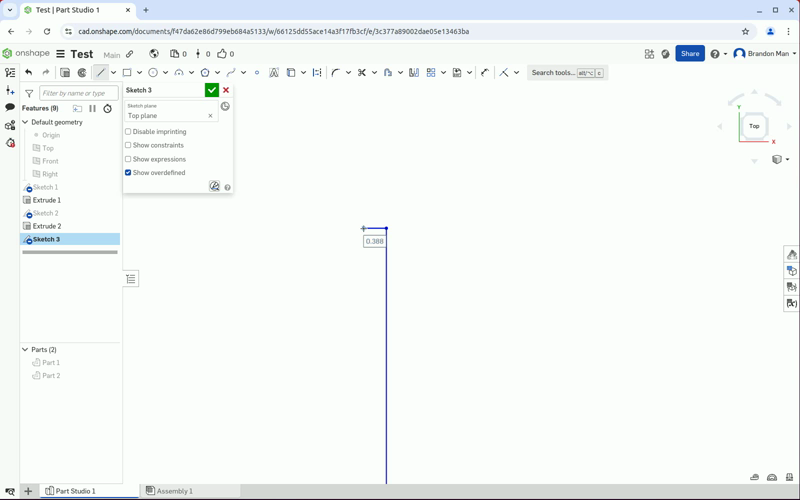
scroll(-6)
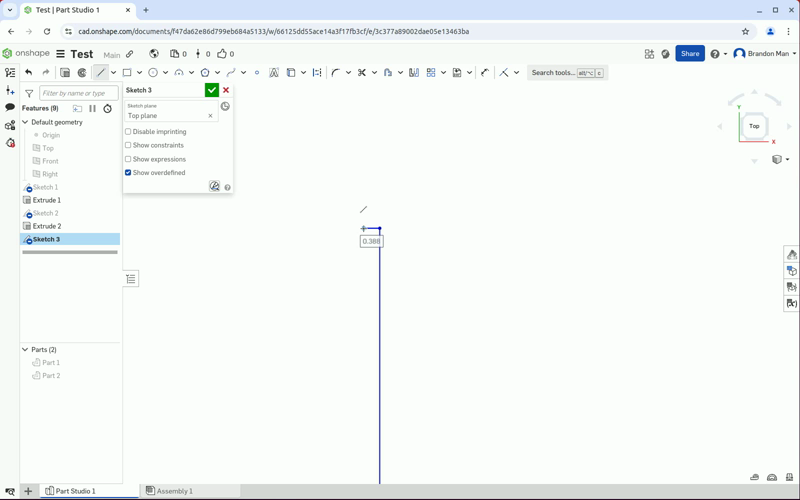
scroll(-6)
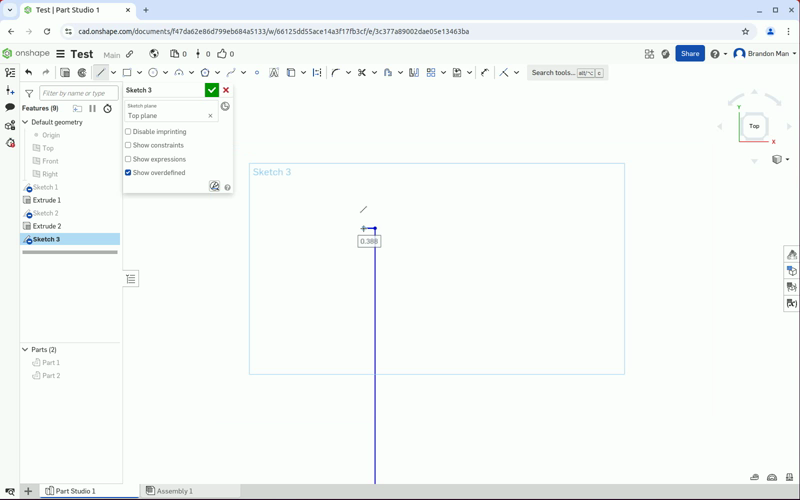
scroll(-6)
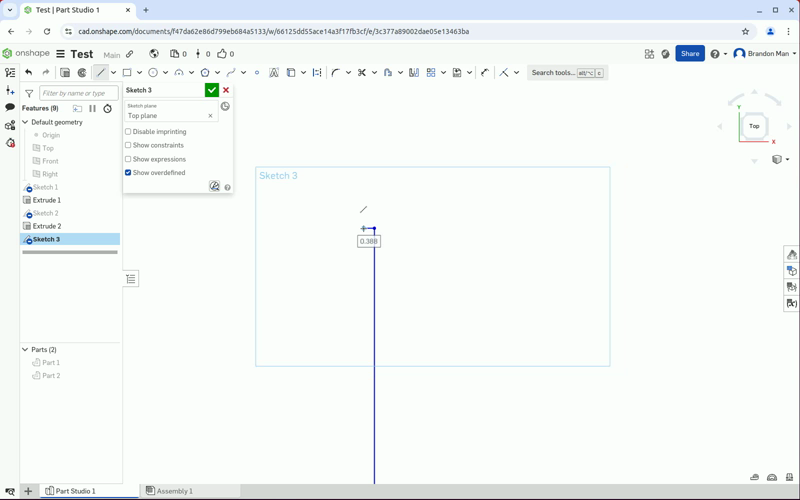
scroll(-6)
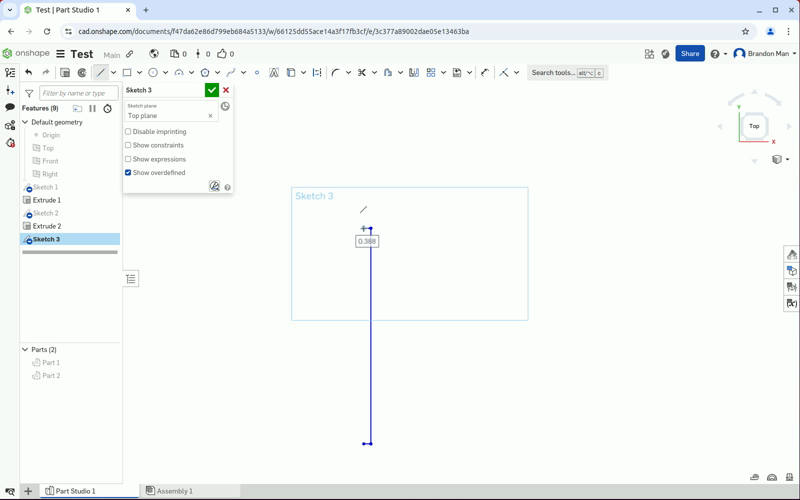
scroll(-6)
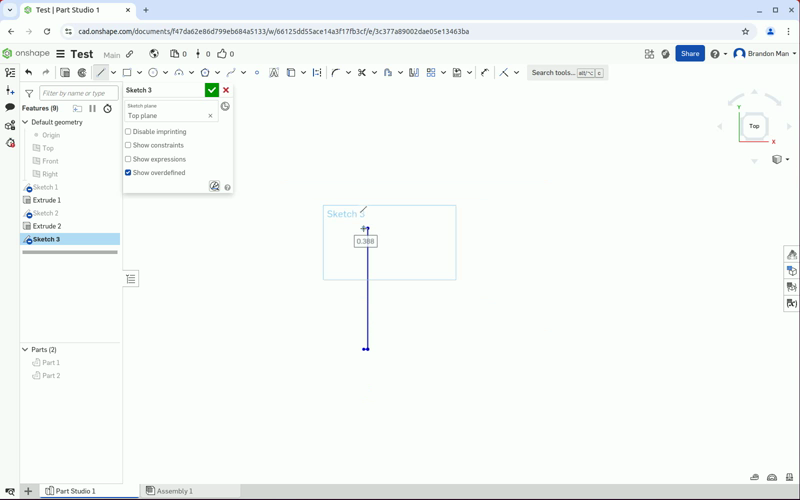
scroll(-6)
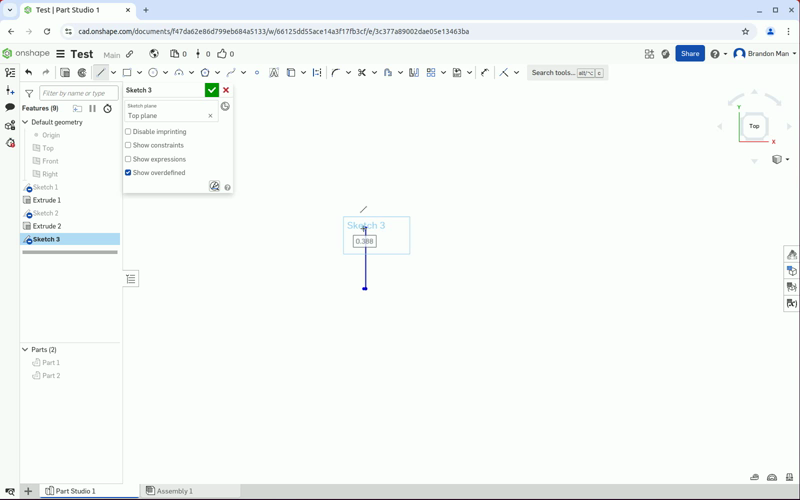
key_up(shift)
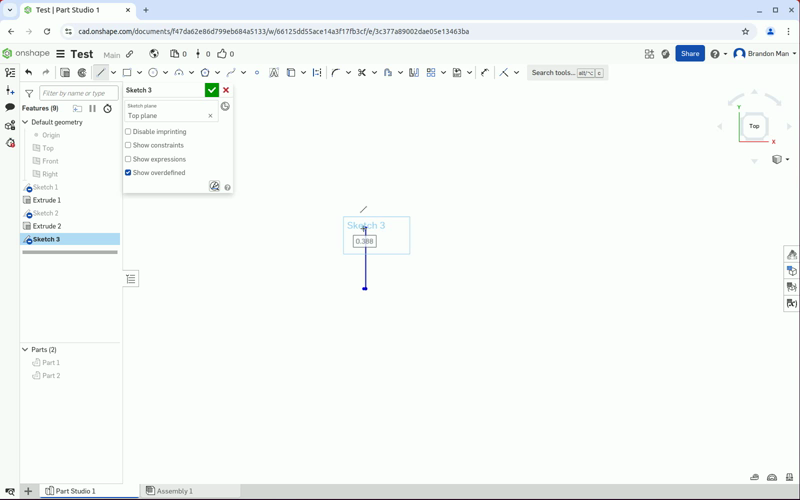
key_down(shift)
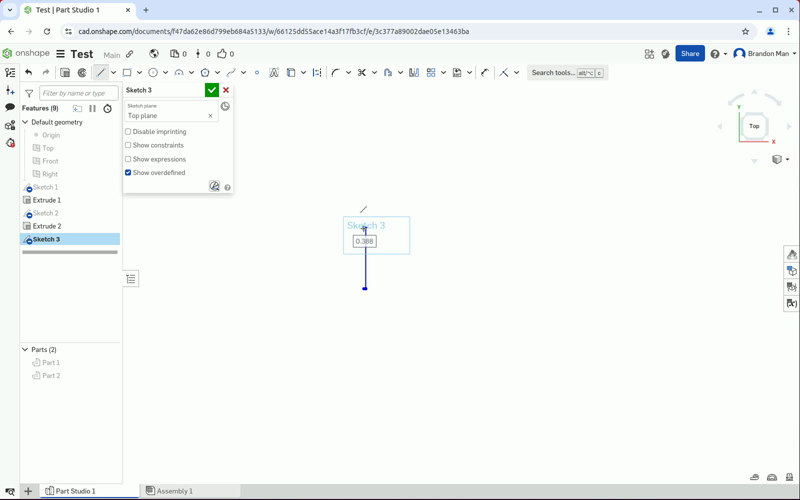
mouse_move(363, 288)
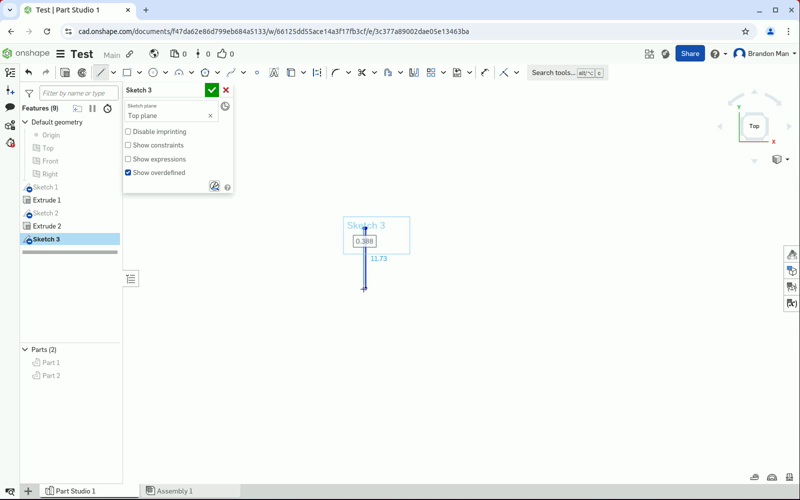
scroll(6)
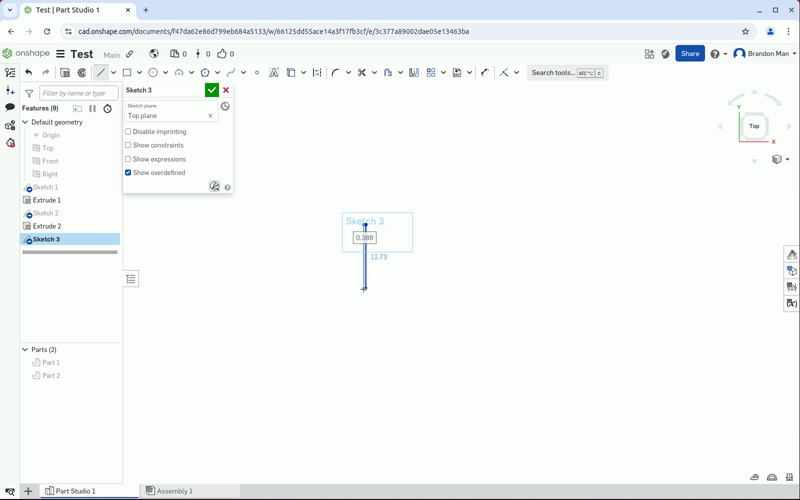
scroll(6)
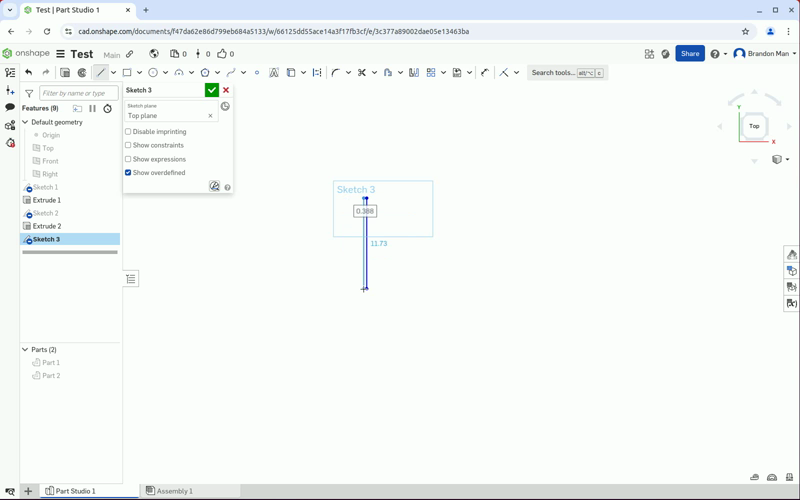
scroll(6)
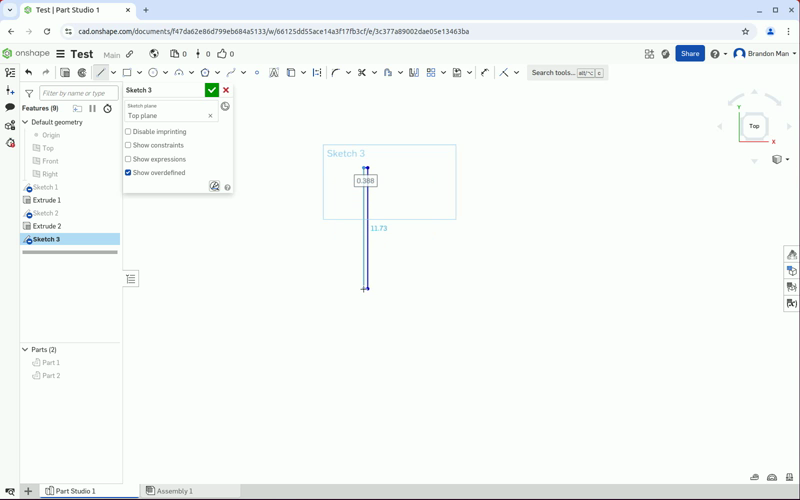
scroll(6)
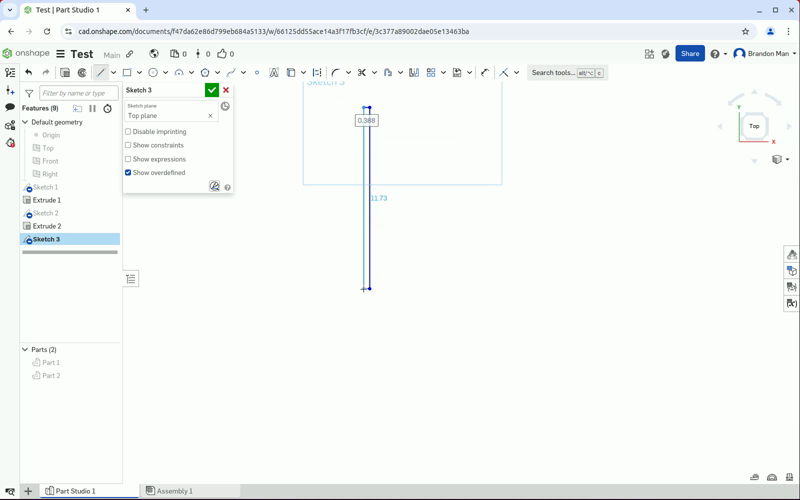
scroll(6)
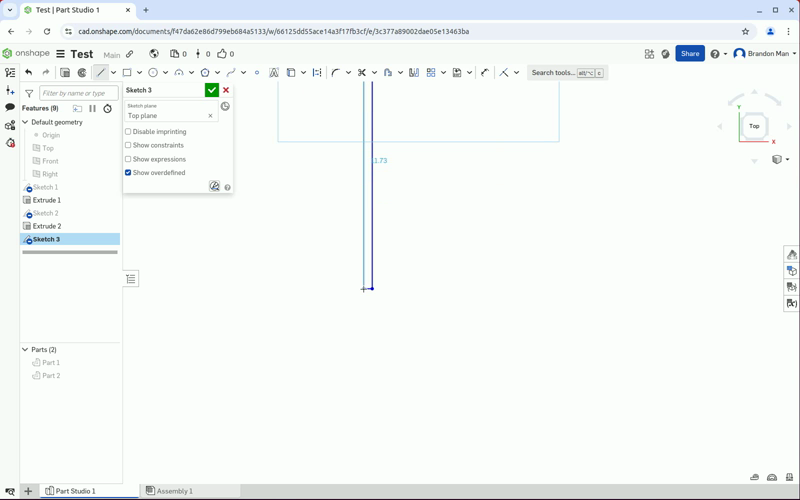
scroll(6)
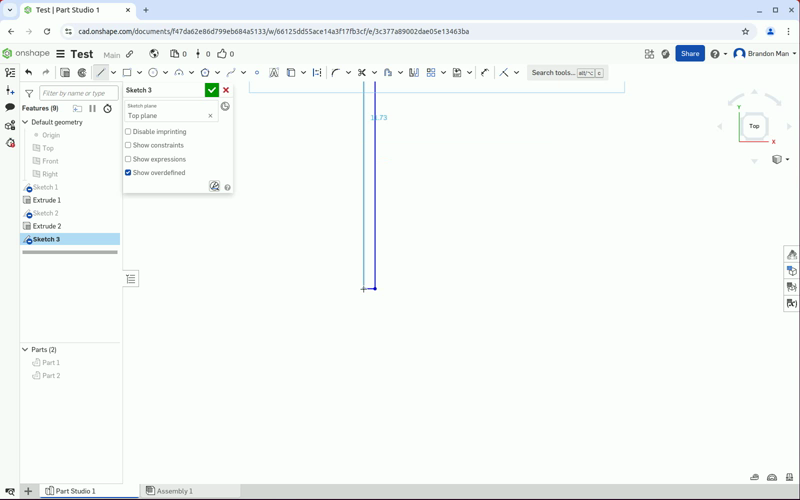
scroll(6)
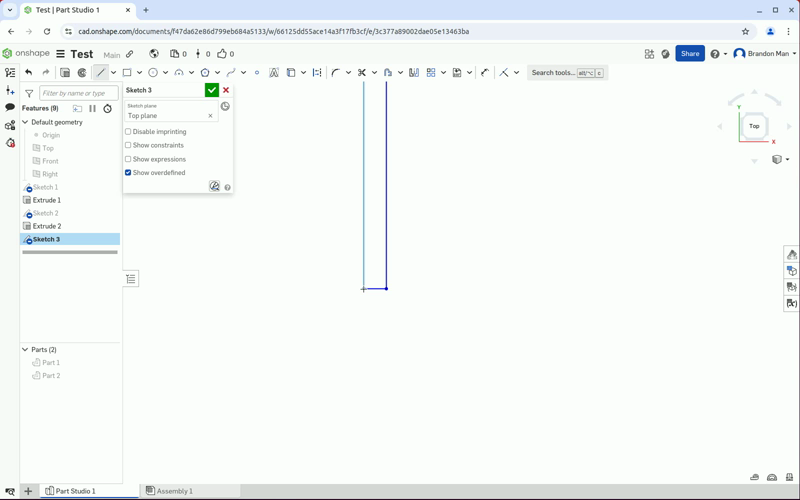
key_up(shift)
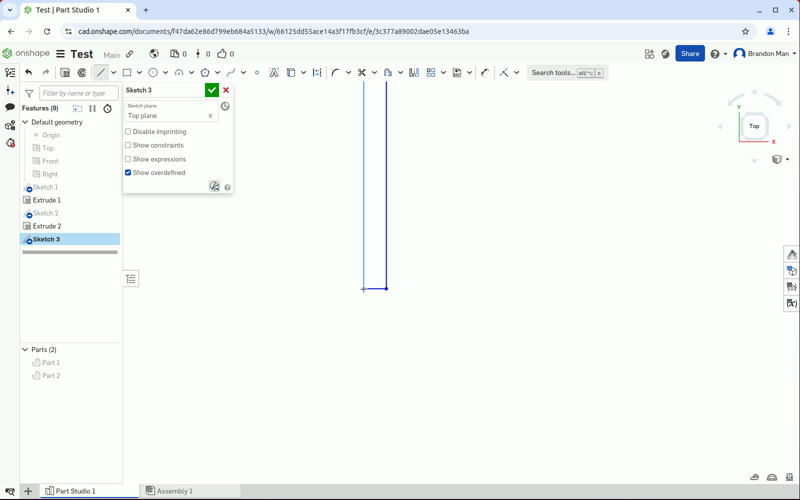
click(363, 288)
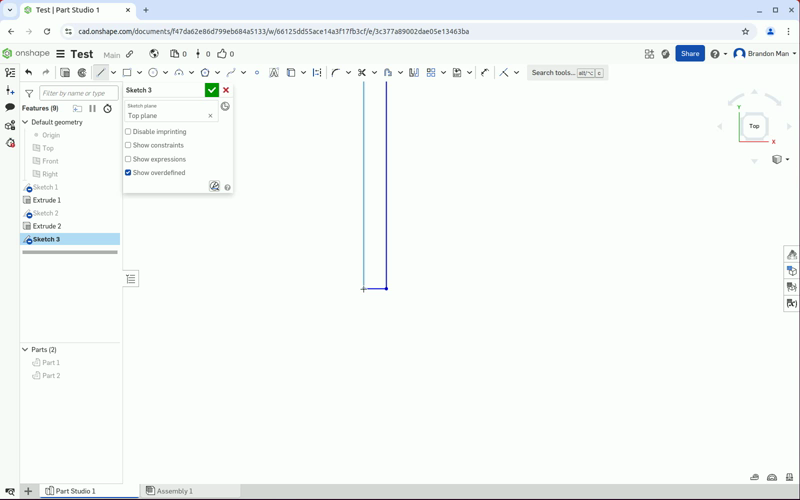
scroll(-6)
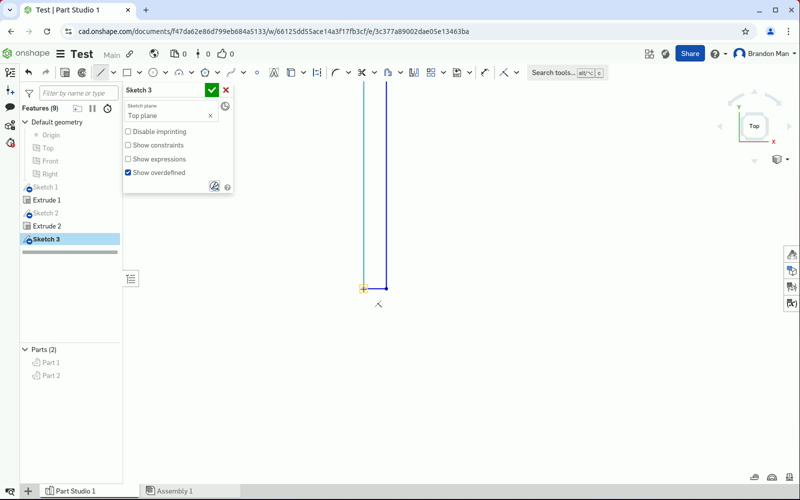
scroll(-6)
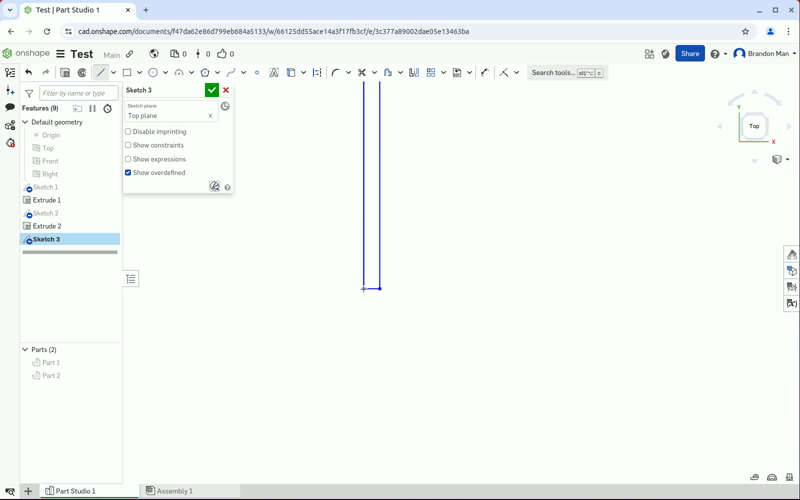
scroll(-6)
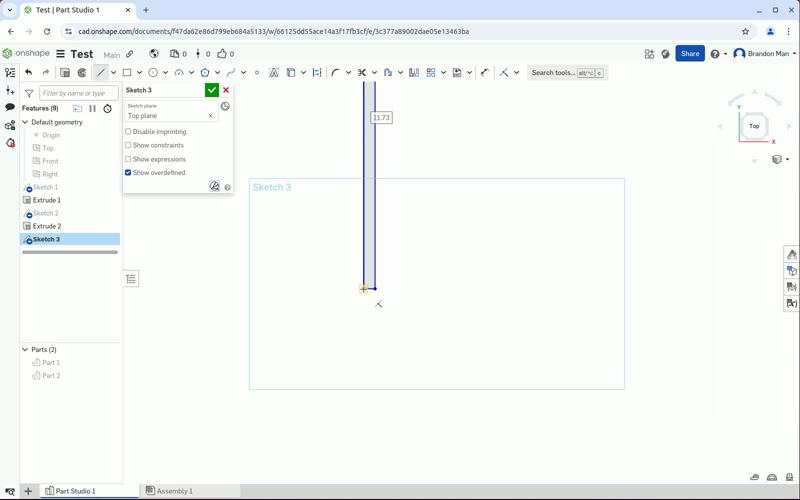
scroll(-6)
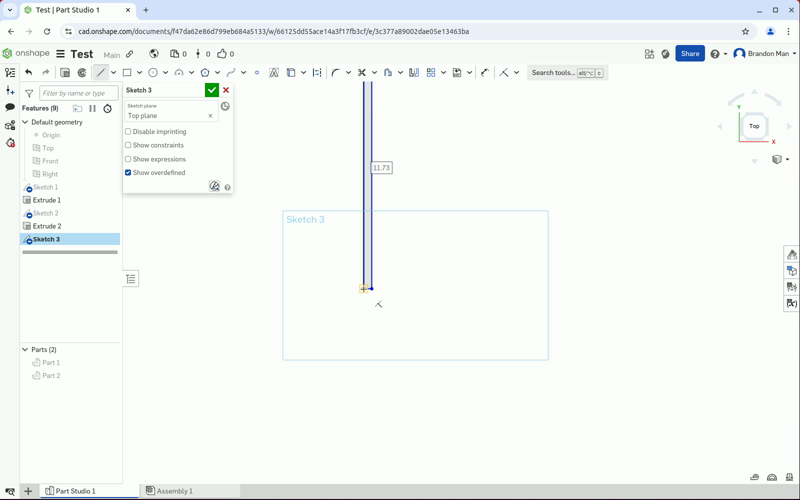
scroll(-6)
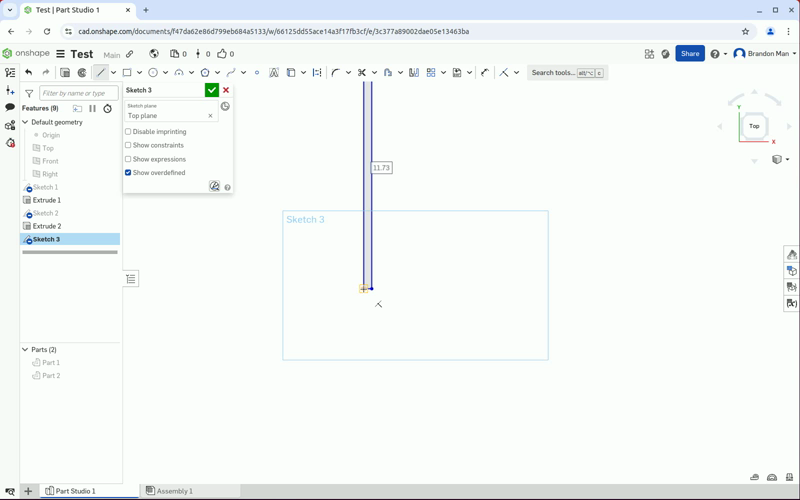
scroll(-6)
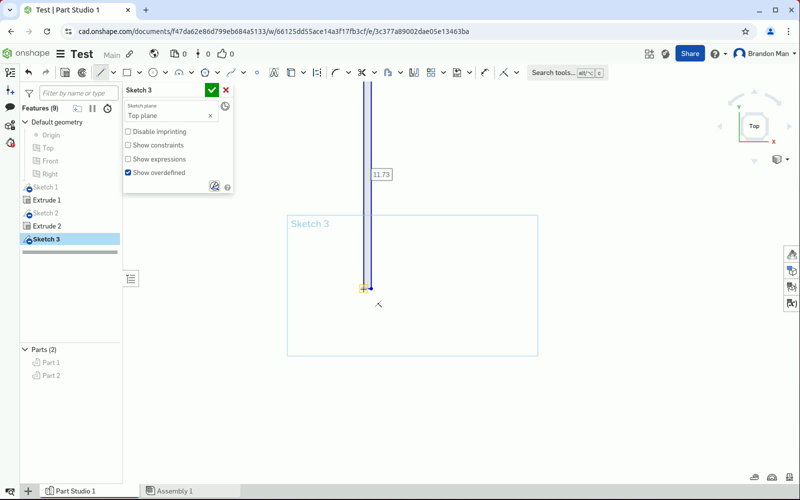
scroll(-6)
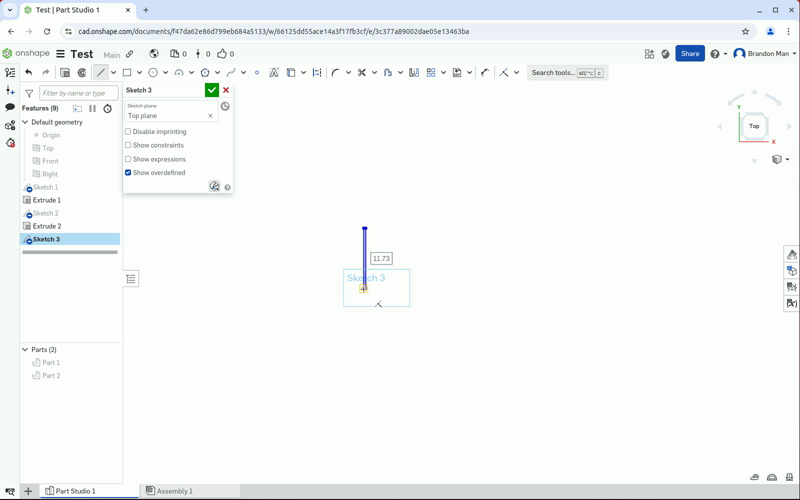
key(esc)
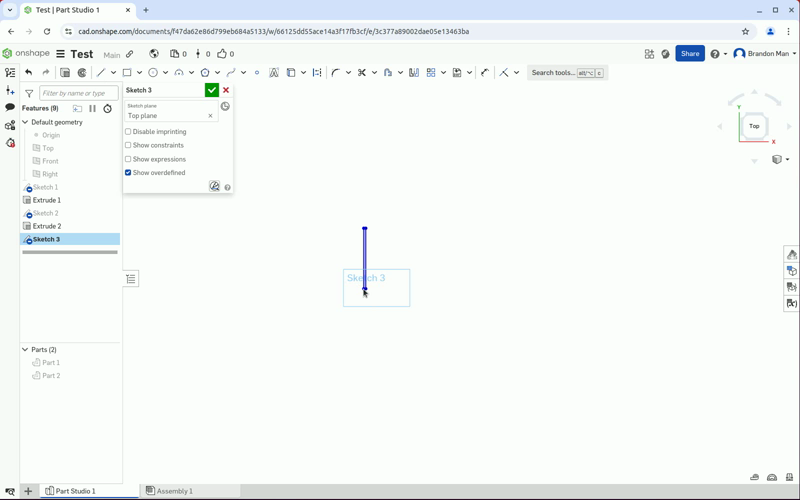
mouse_move(365, 231)
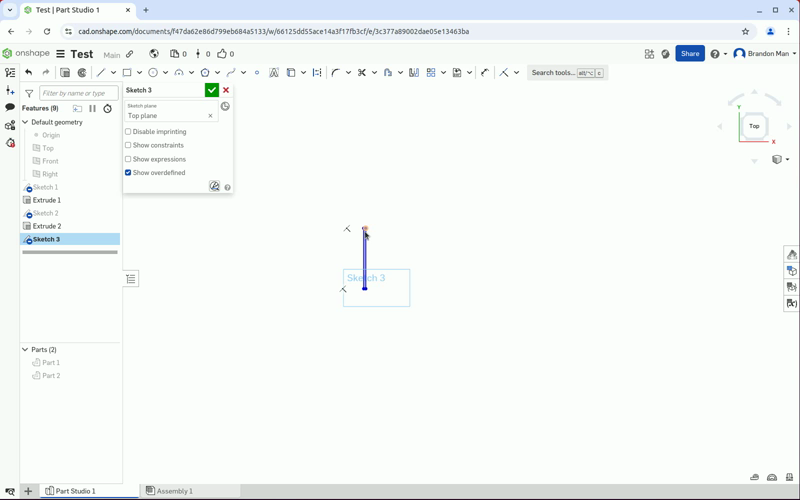
scroll(6)
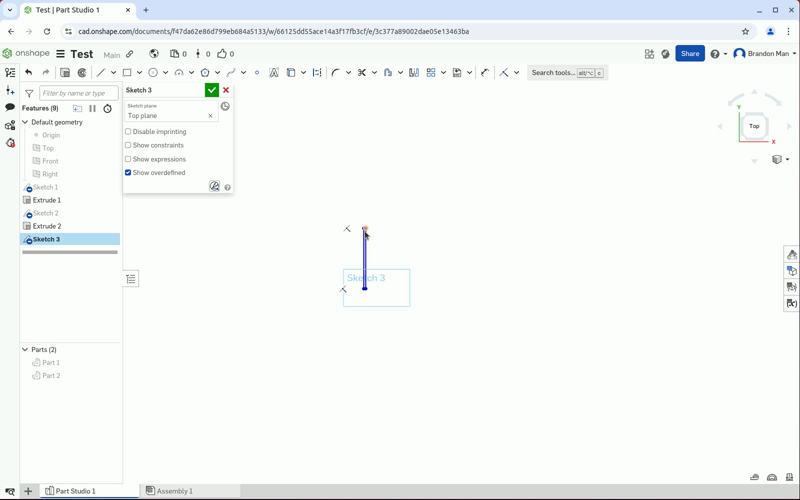
scroll(6)
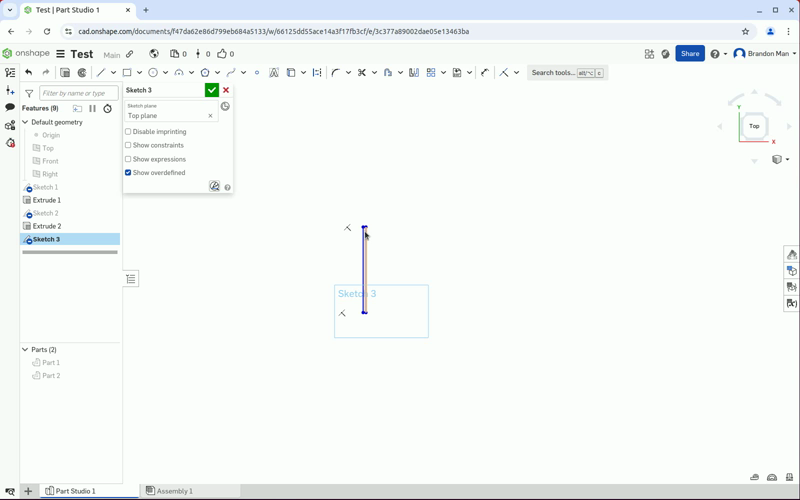
scroll(6)
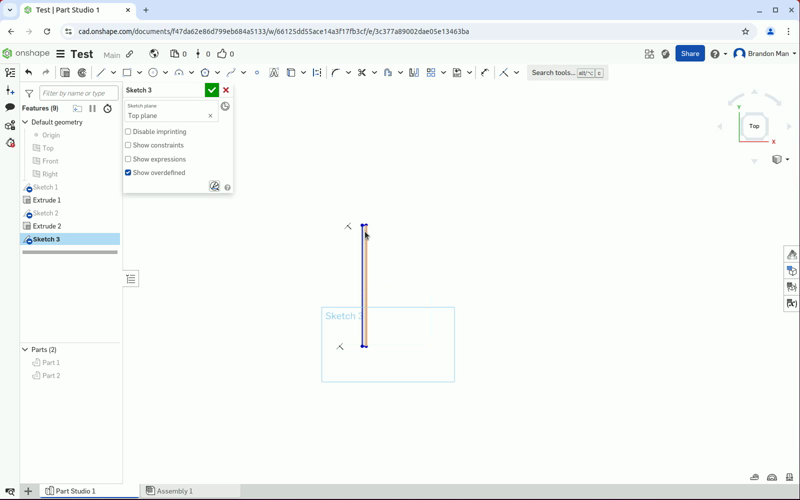
scroll(6)
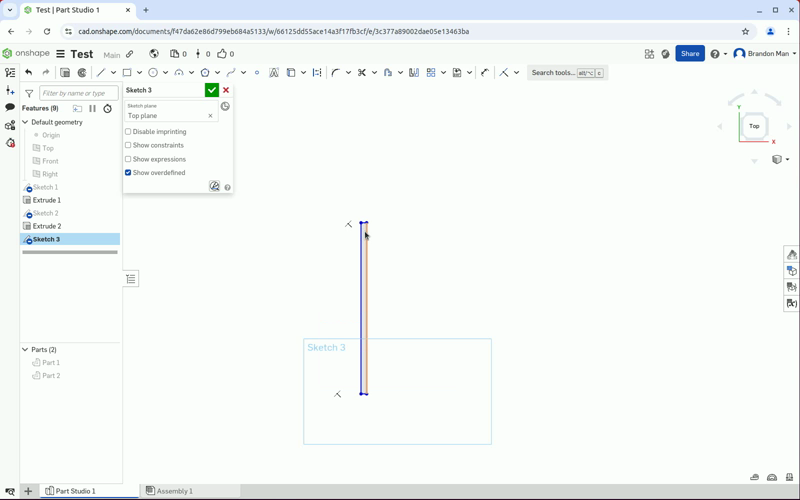
scroll(6)
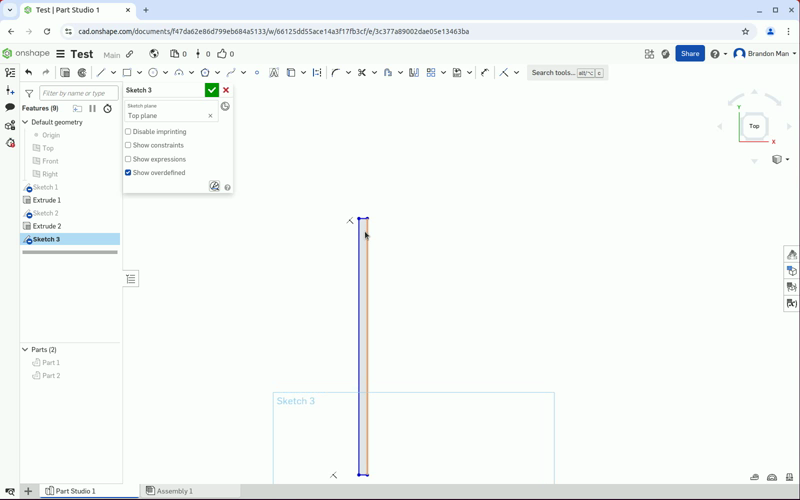
scroll(6)
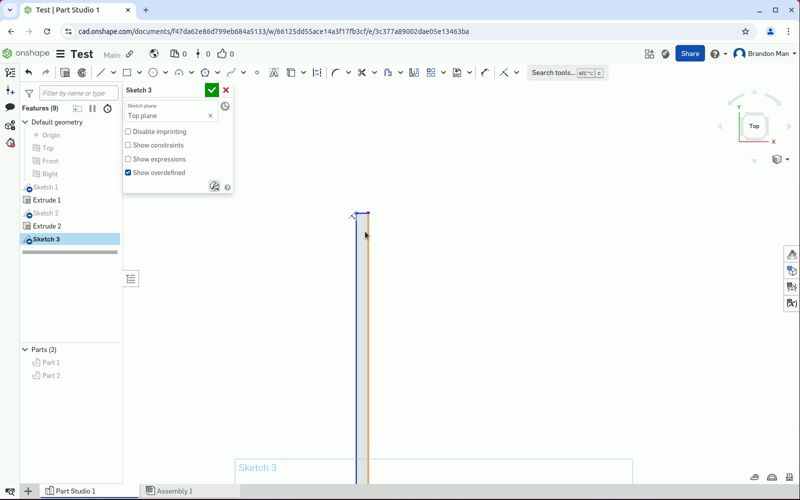
scroll(6)
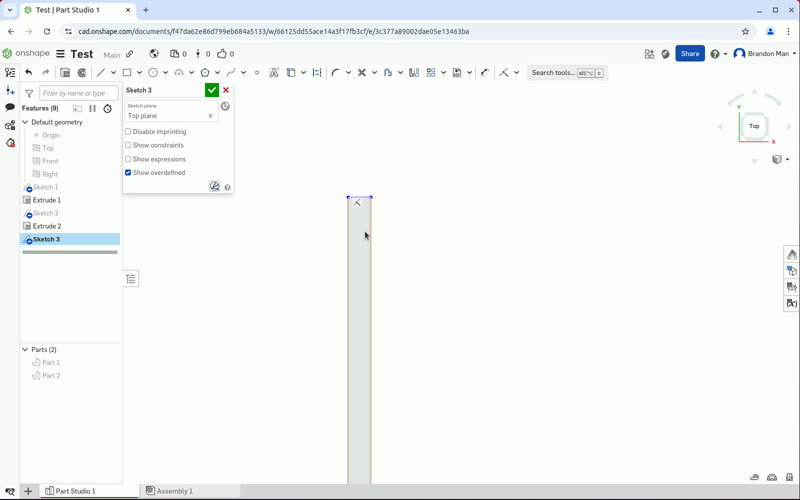
click(365, 231)
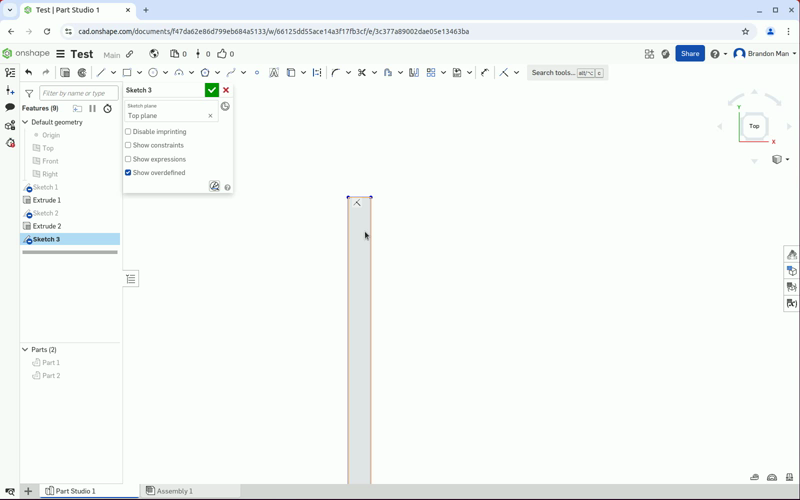
scroll(-6)
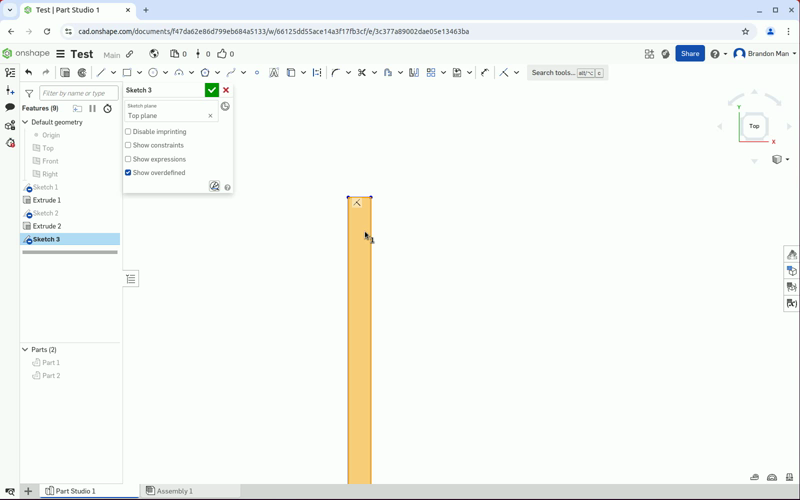
scroll(-6)
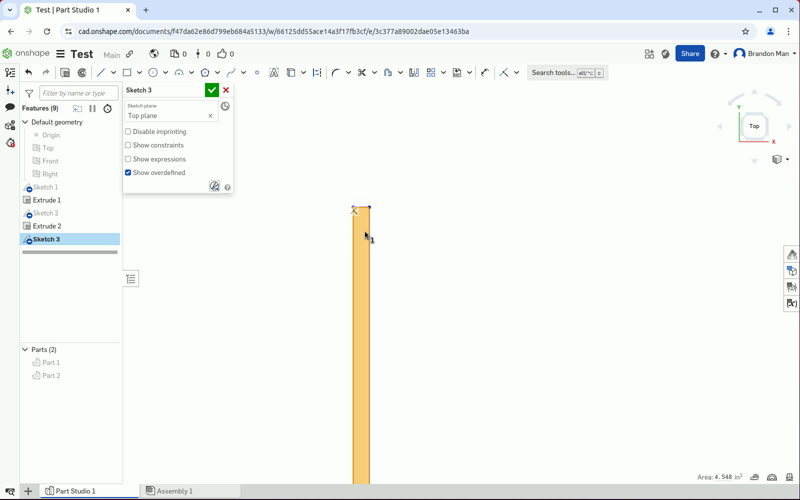
scroll(-6)
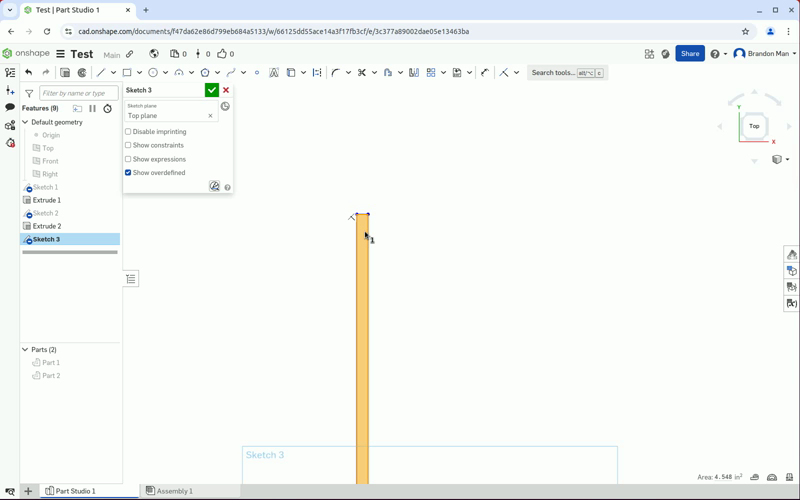
scroll(-6)
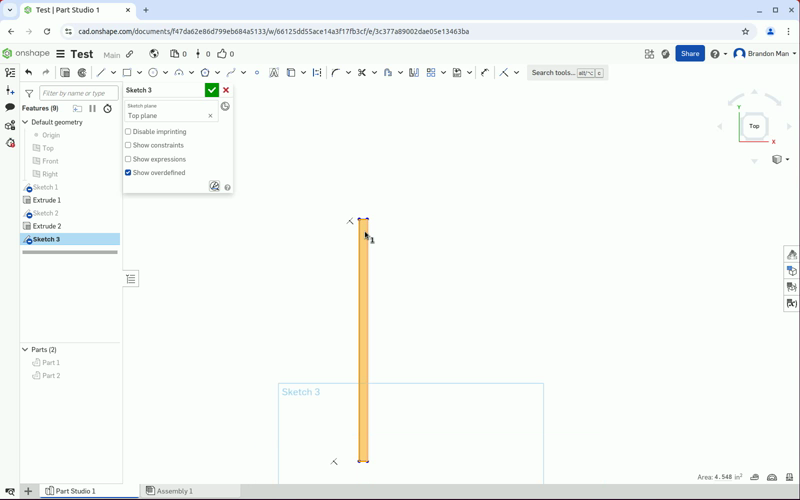
scroll(-6)
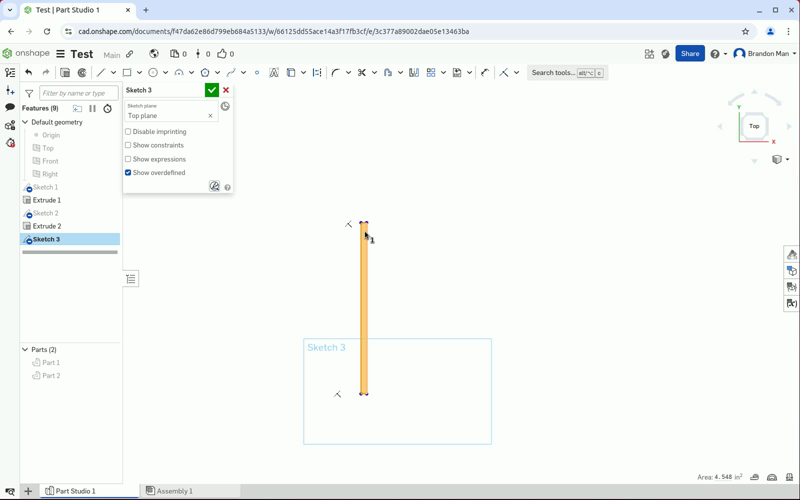
scroll(-6)
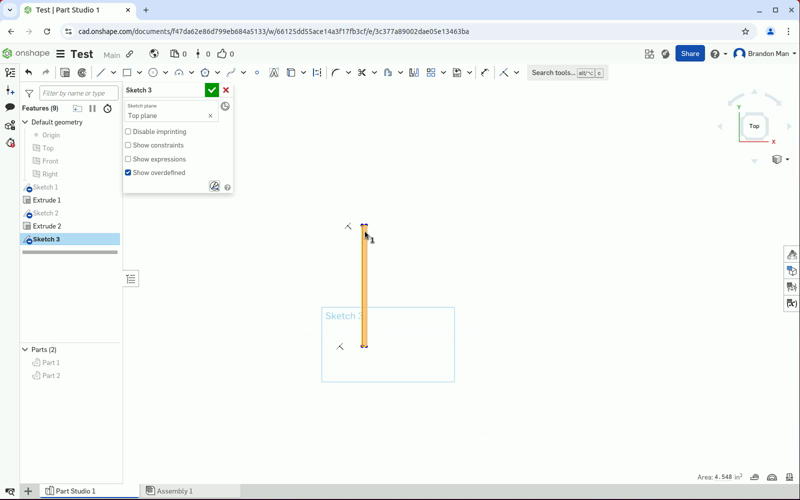
scroll(-6)
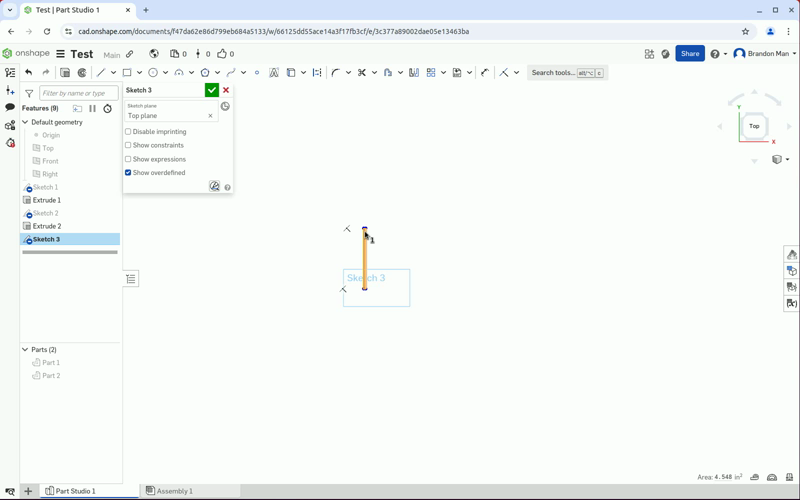
mouse_move(73, 352)
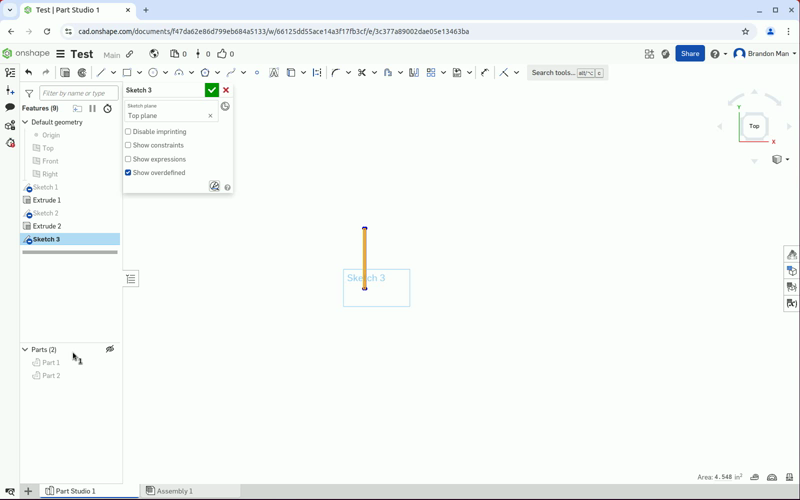
key(shift+y)
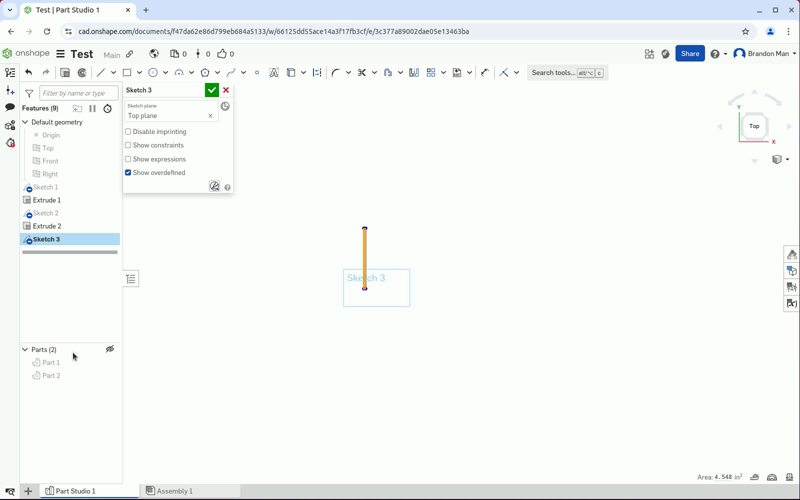
key(shift+e)
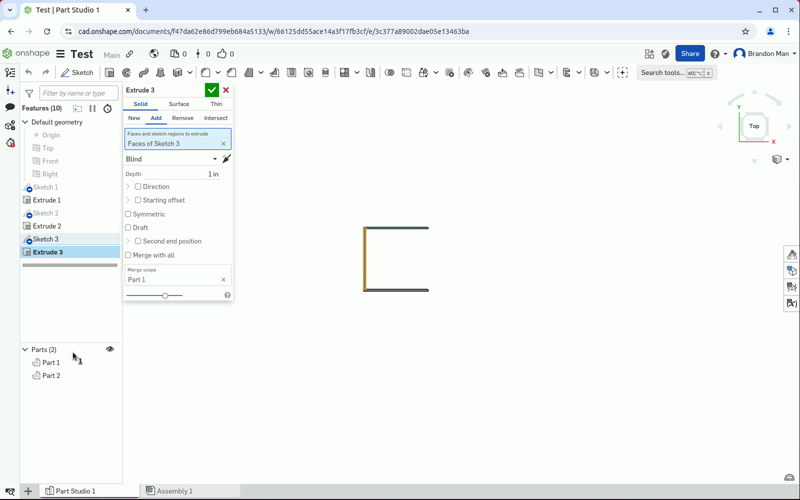
mouse_move(143, 106)
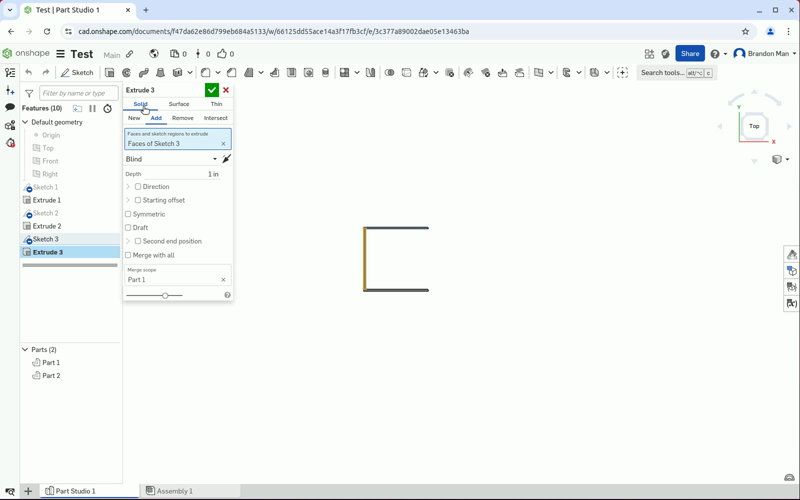
click(143, 106)
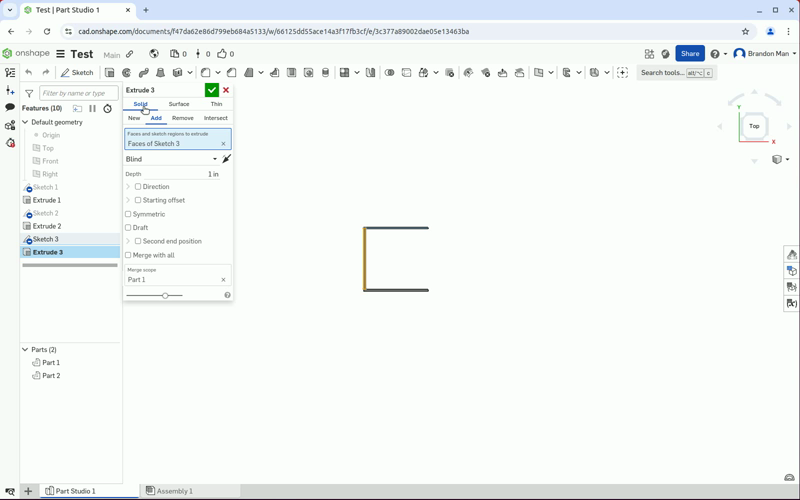
mouse_move(137, 120)
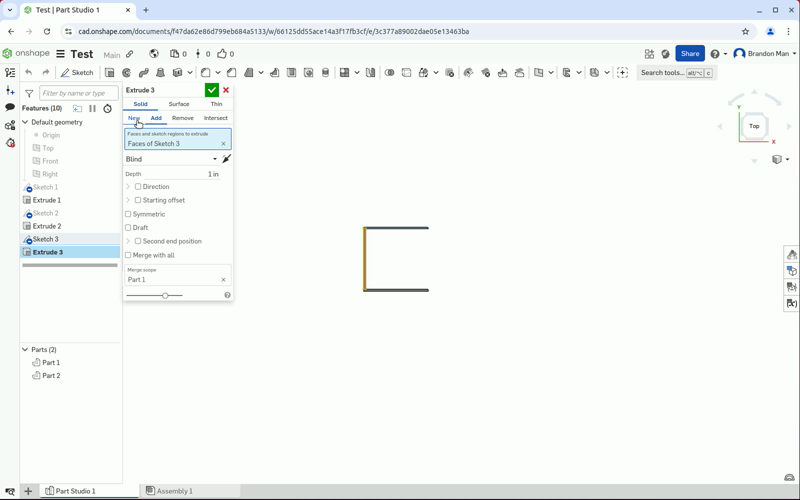
click(137, 120)
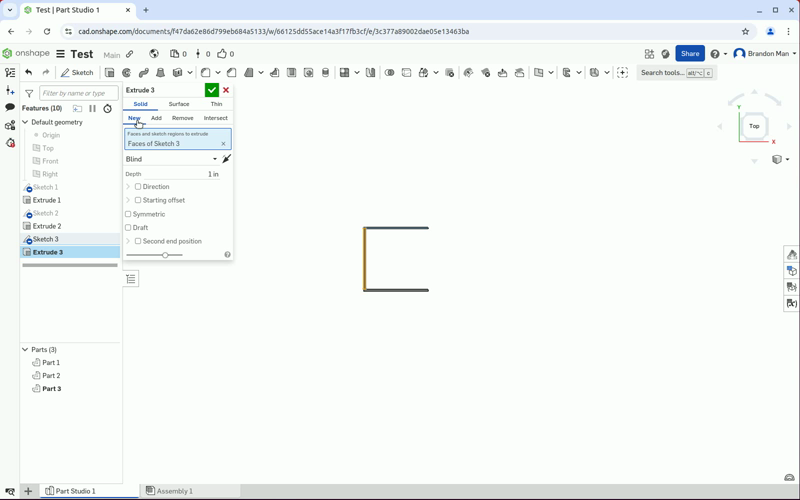
key(tab, 4)
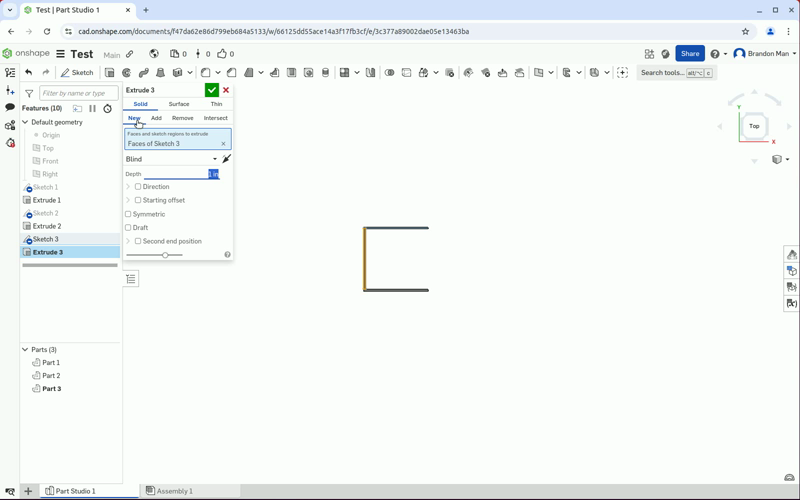
text(23.108)
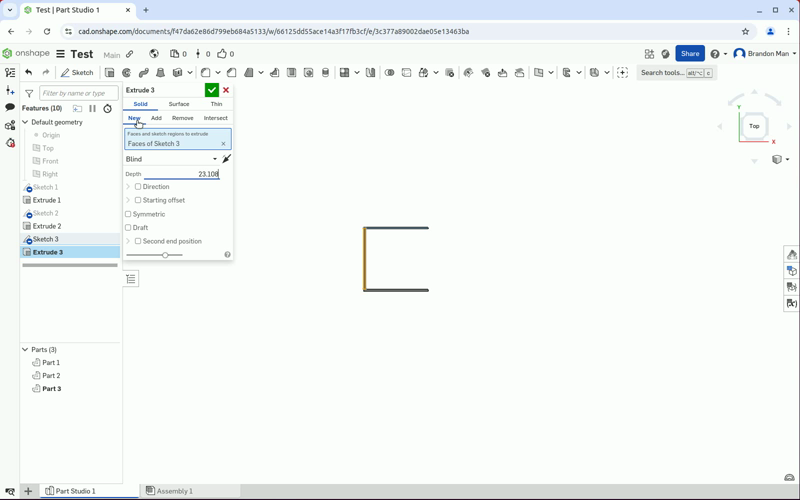
key(enter)
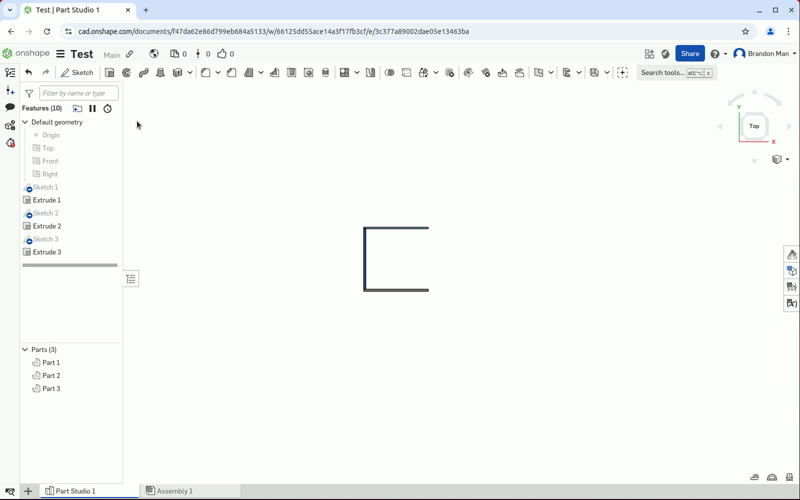
key(shift+h)
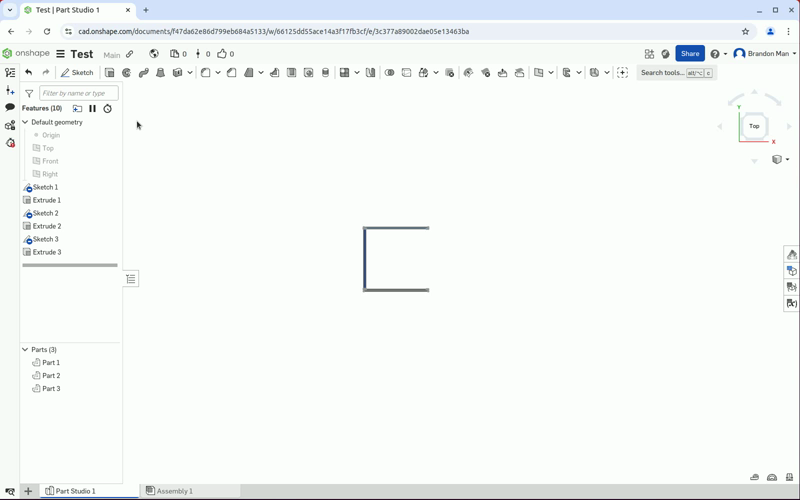
key(shift+h)
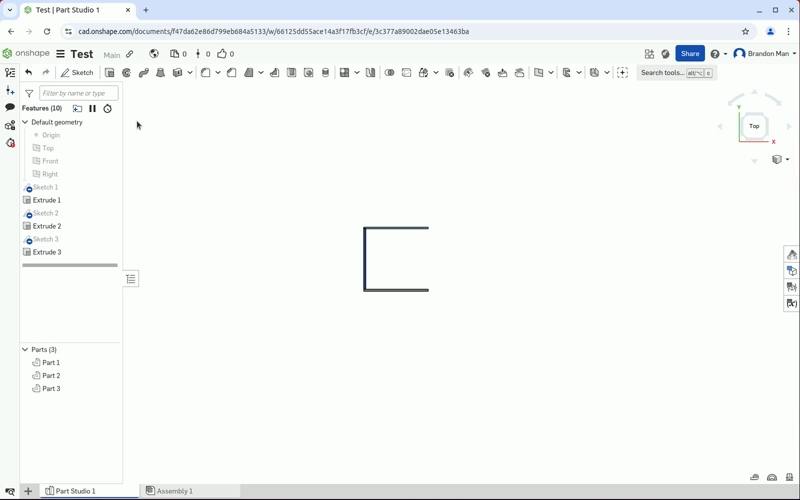
mouse_move(73, 189)
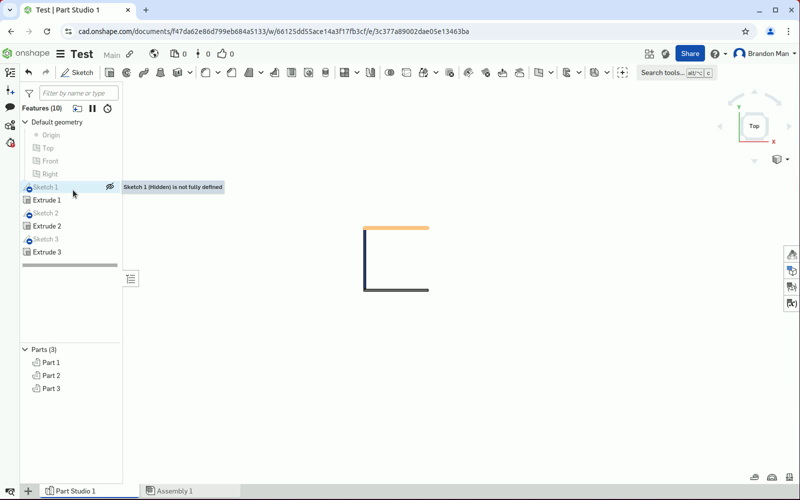
click(73, 189)
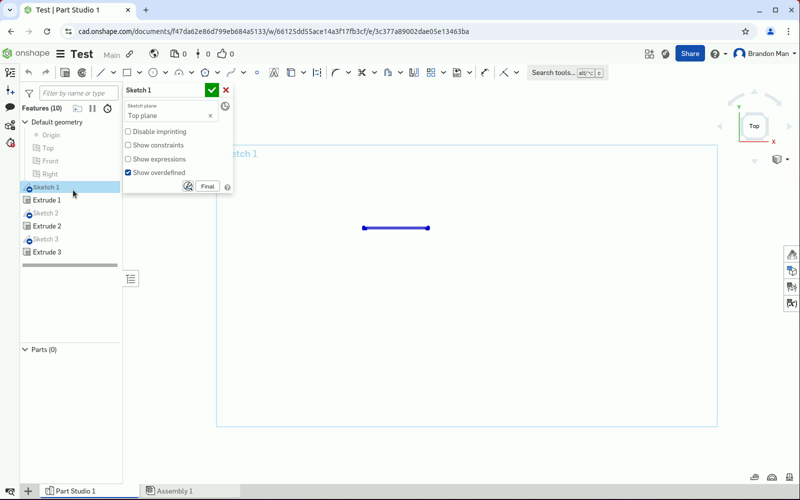
mouse_move(229, 92)
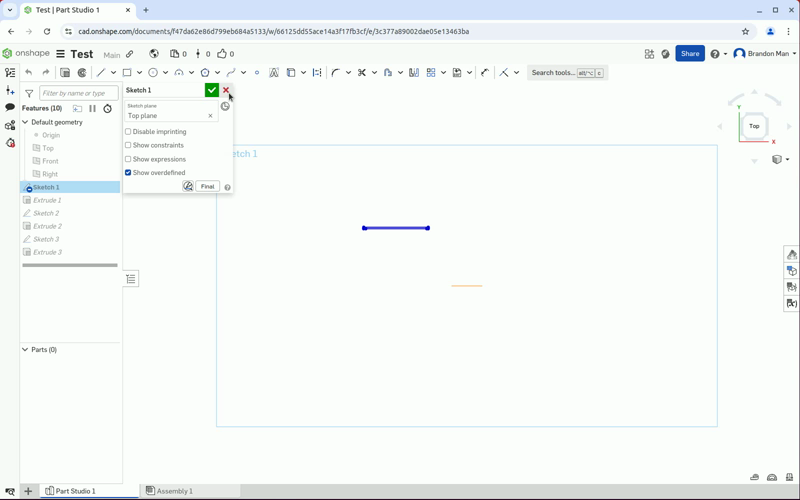
click(229, 92)
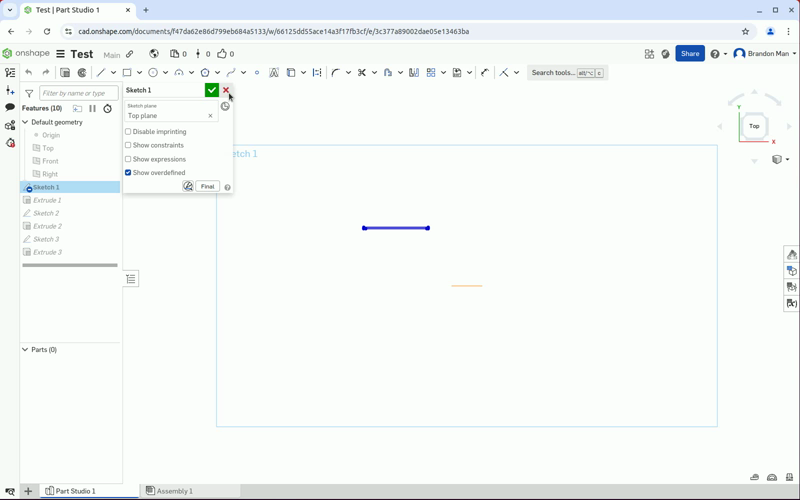
key(shift+s)
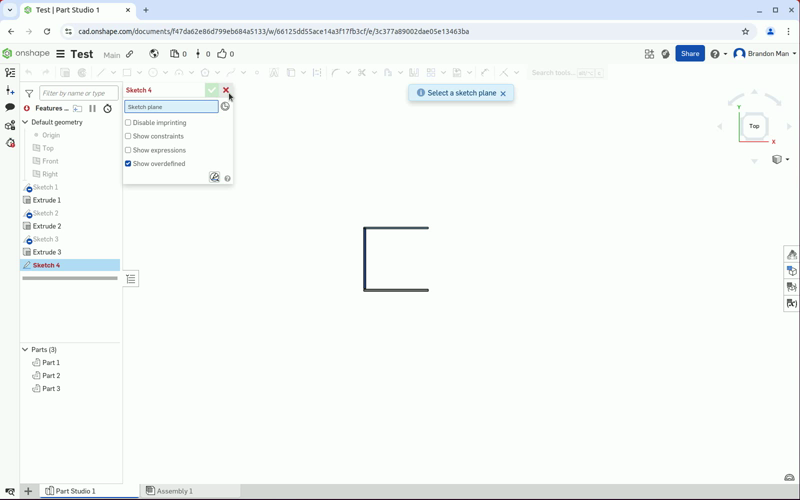
mouse_move(73, 150)
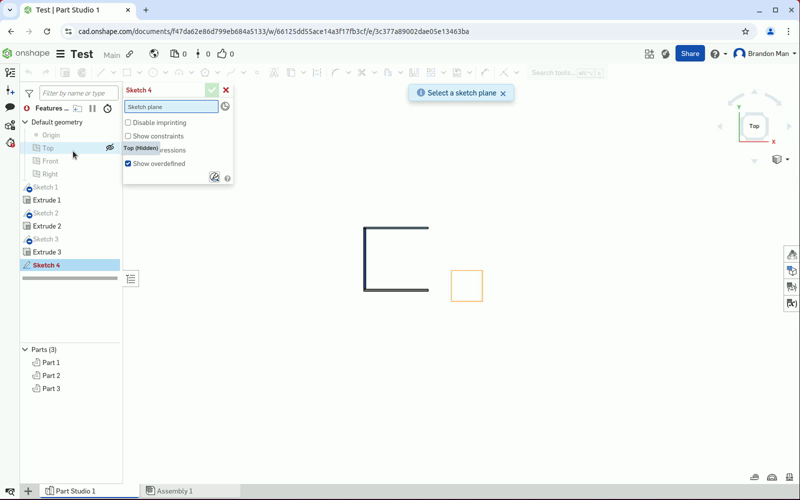
click(73, 150)
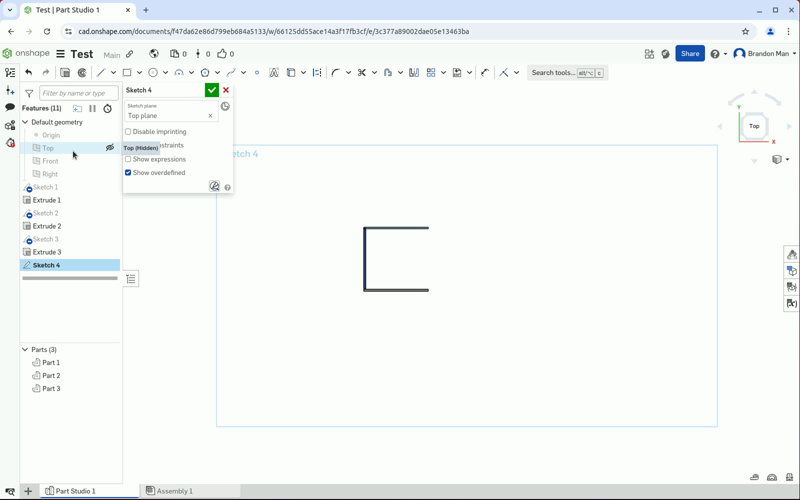
mouse_move(73, 352)
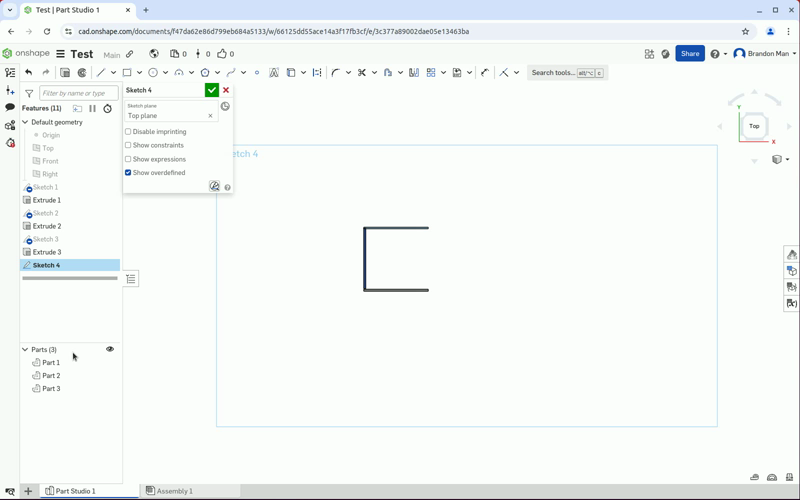
key(y)
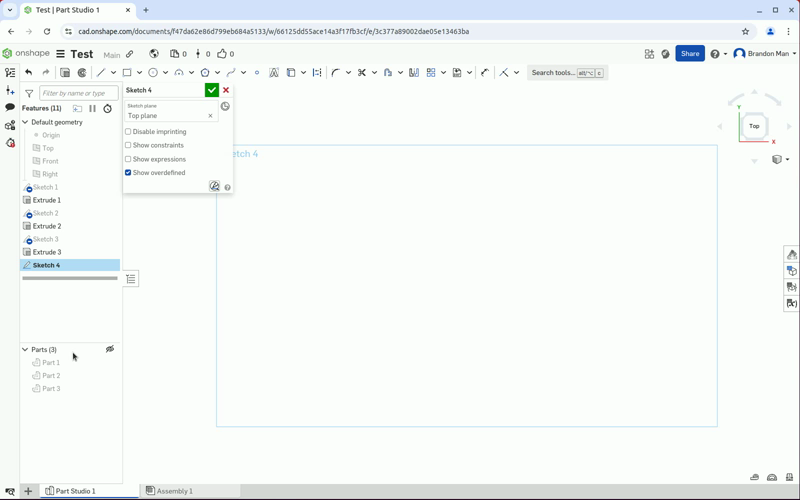
key(l)
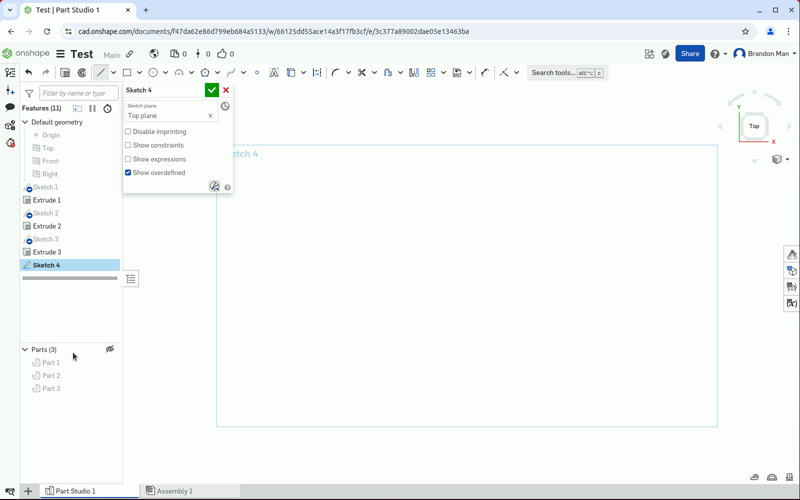
key_down(shift)
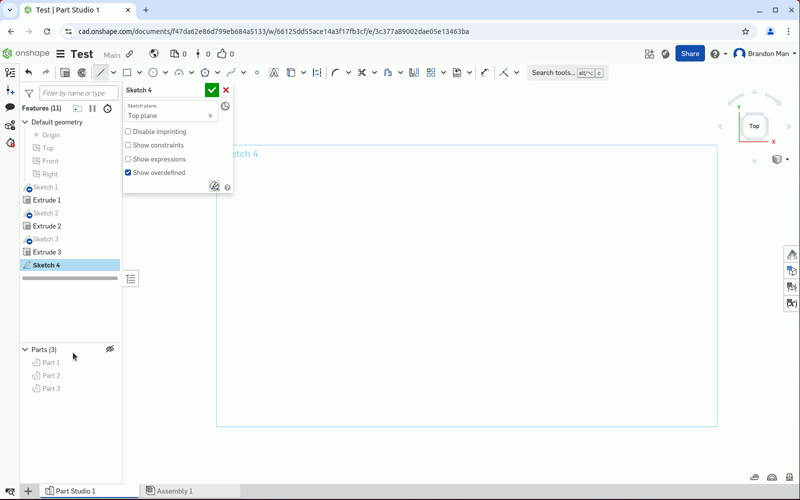
mouse_move(424, 288)
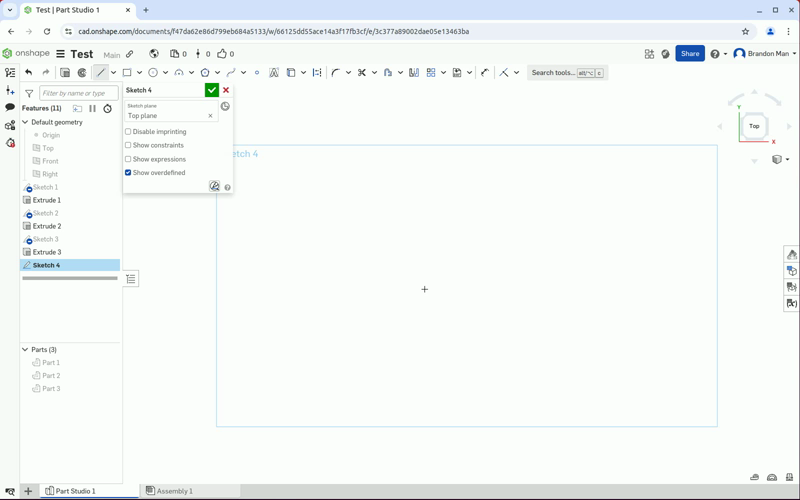
click(424, 288)
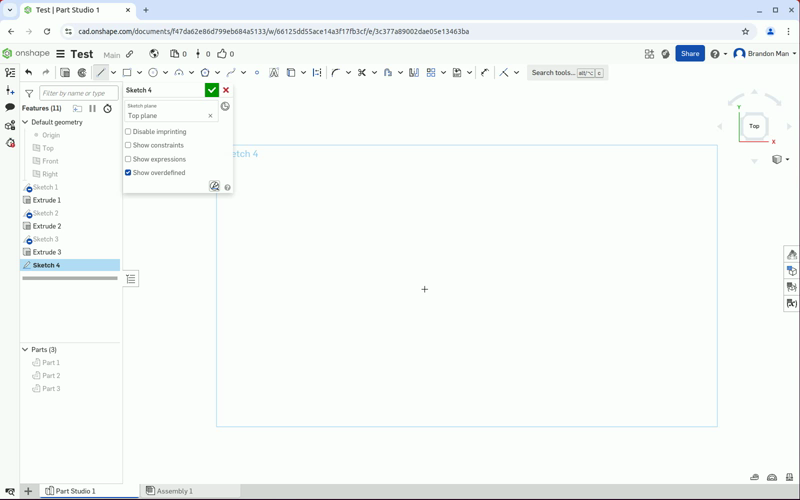
key_up(shift)
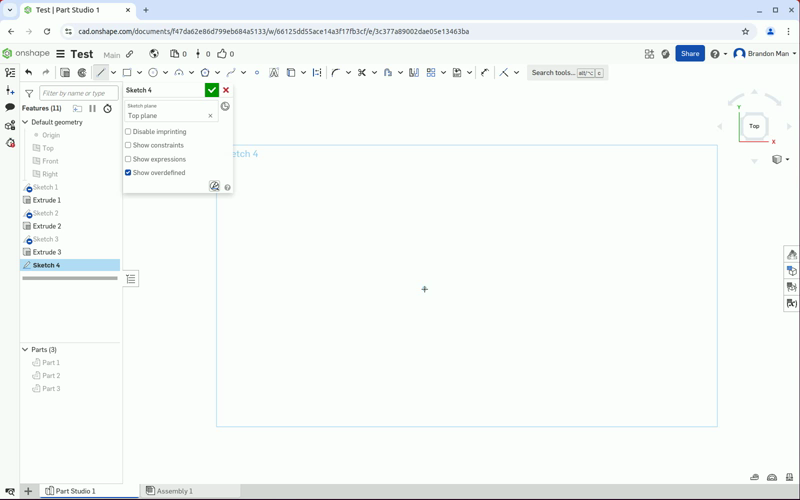
key_down(shift)
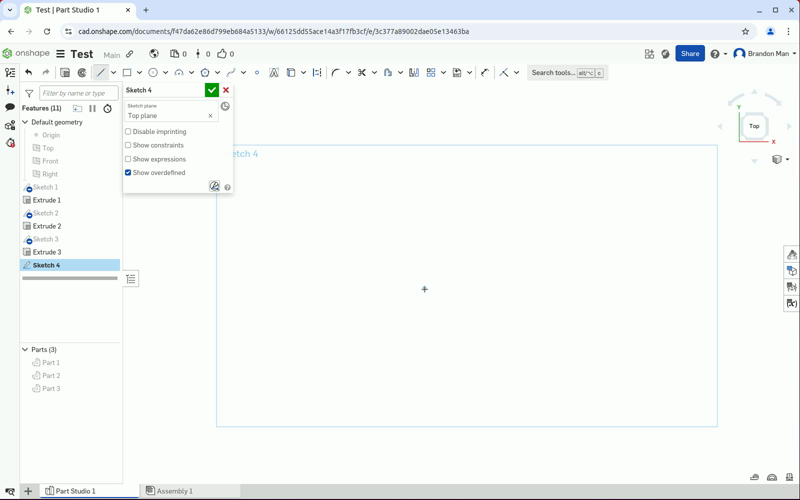
mouse_move(454, 288)
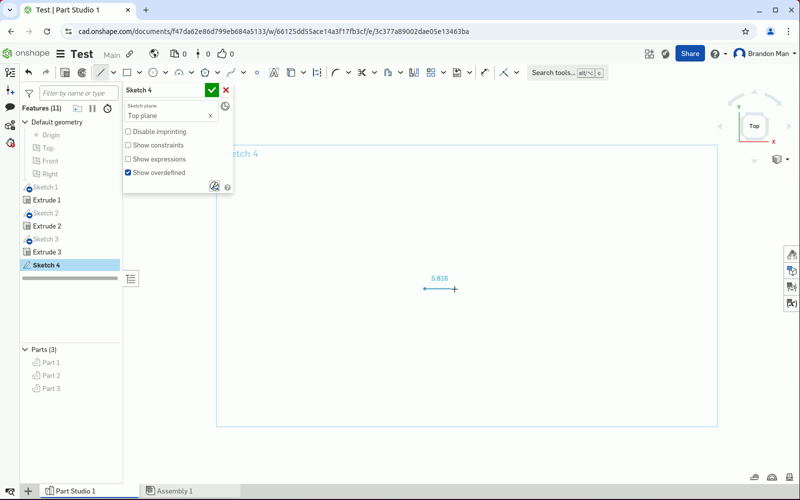
mouse_move(426, 288)
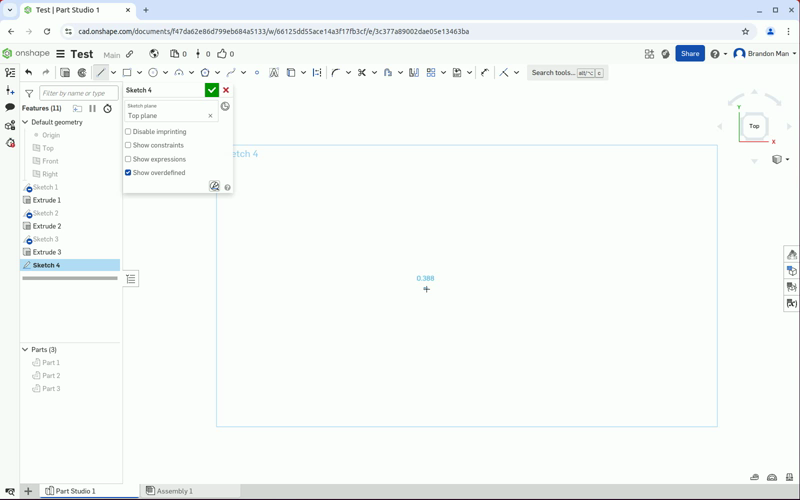
scroll(6)
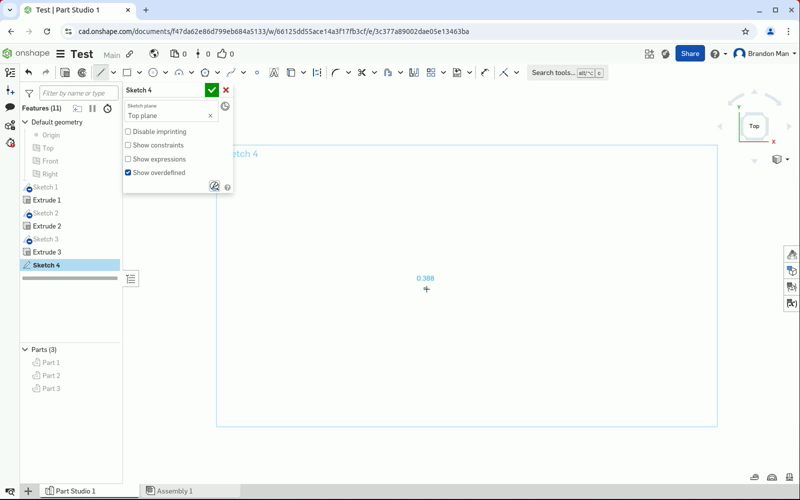
scroll(6)
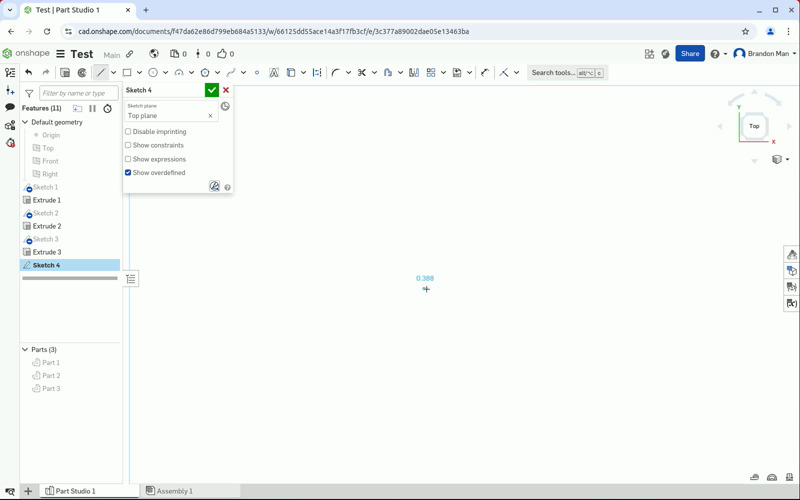
scroll(6)
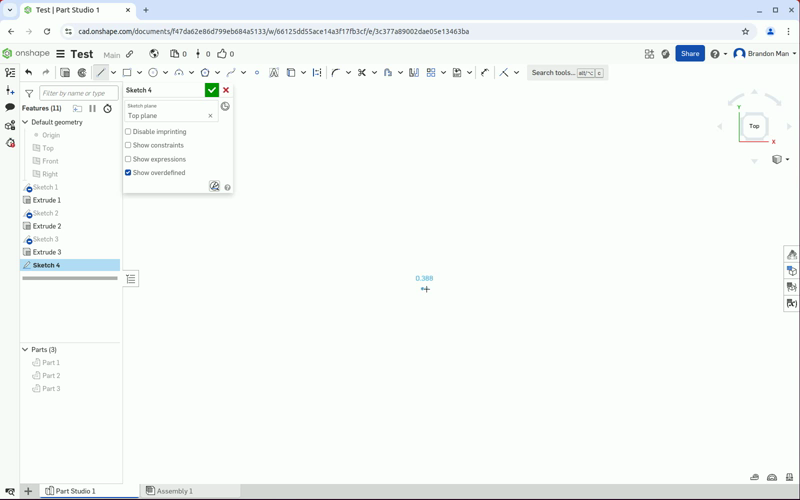
scroll(6)
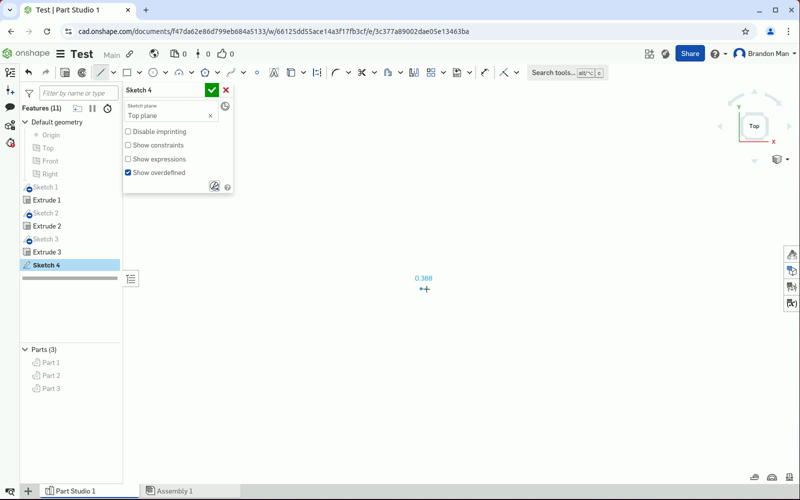
scroll(6)
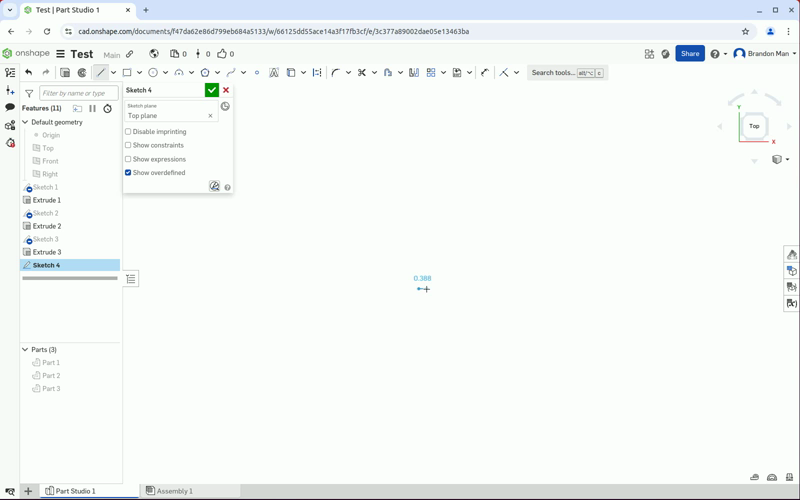
scroll(6)
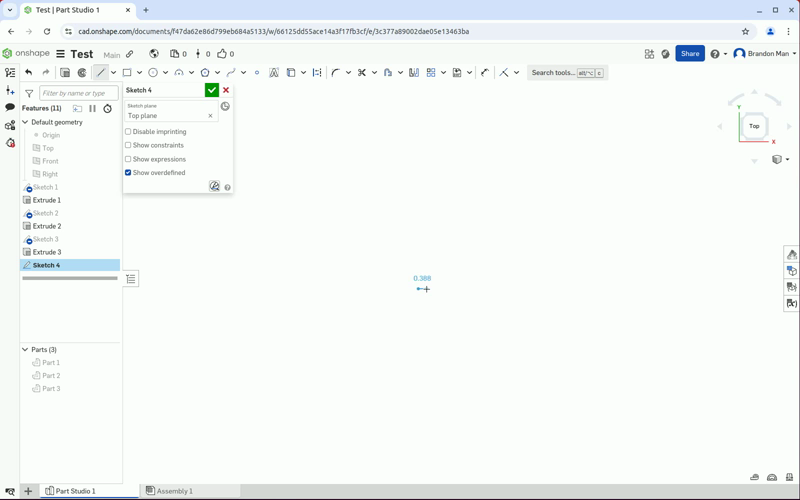
scroll(6)
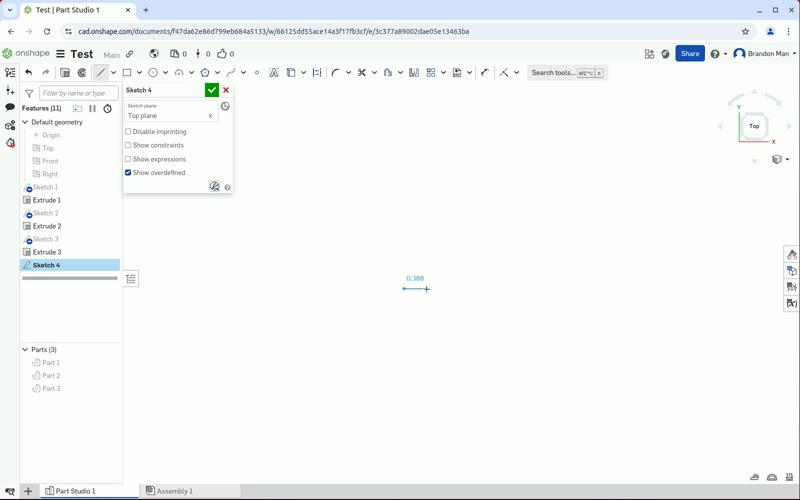
click(426, 288)
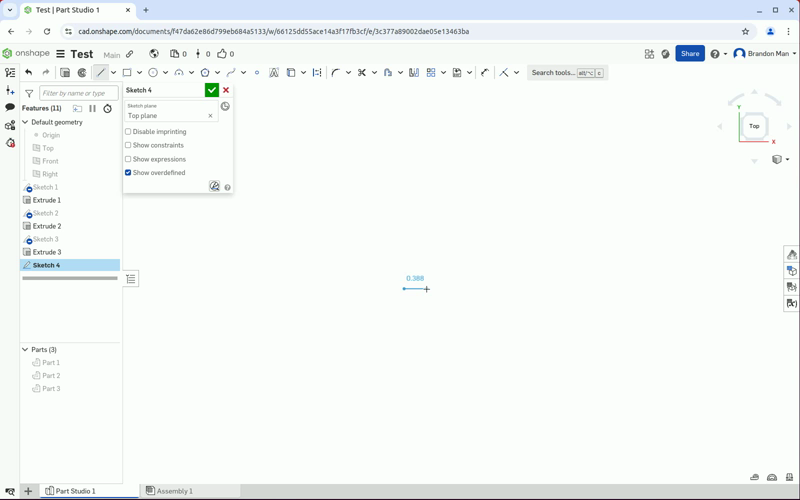
scroll(-6)
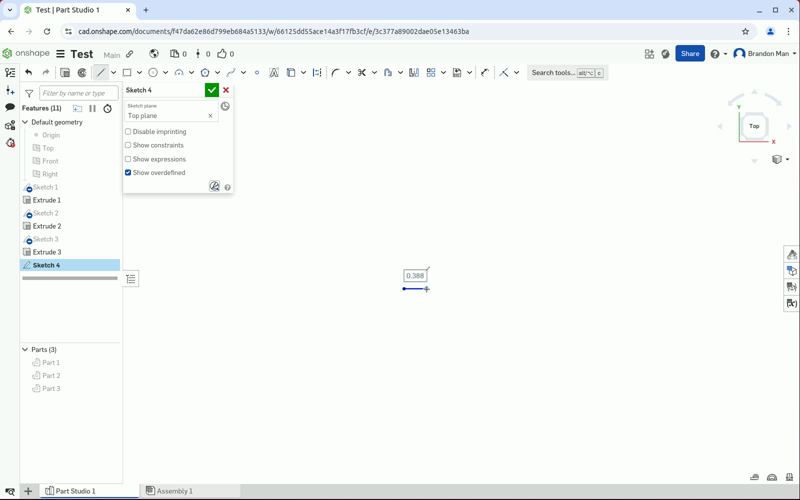
scroll(-6)
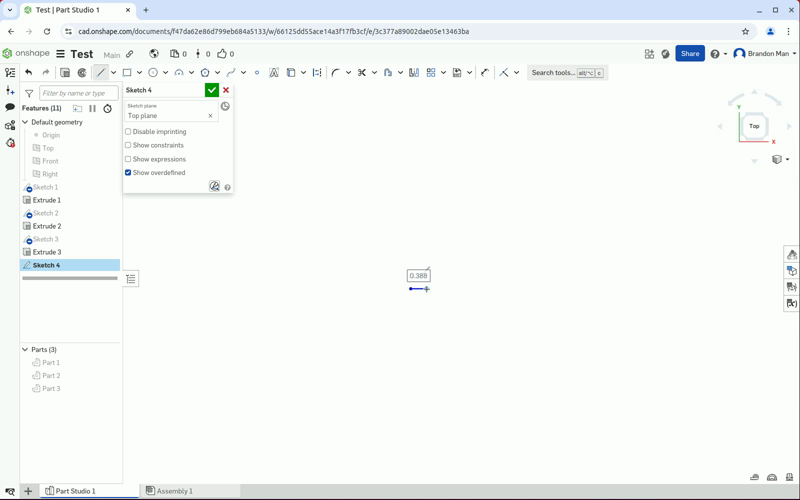
scroll(-6)
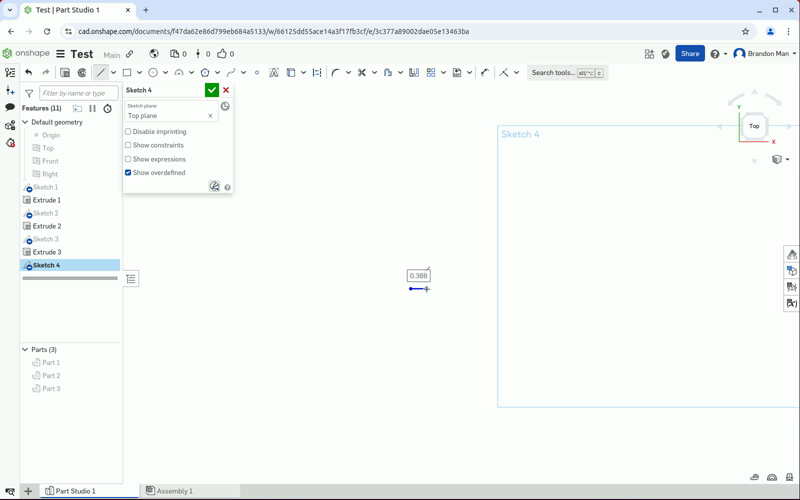
scroll(-6)
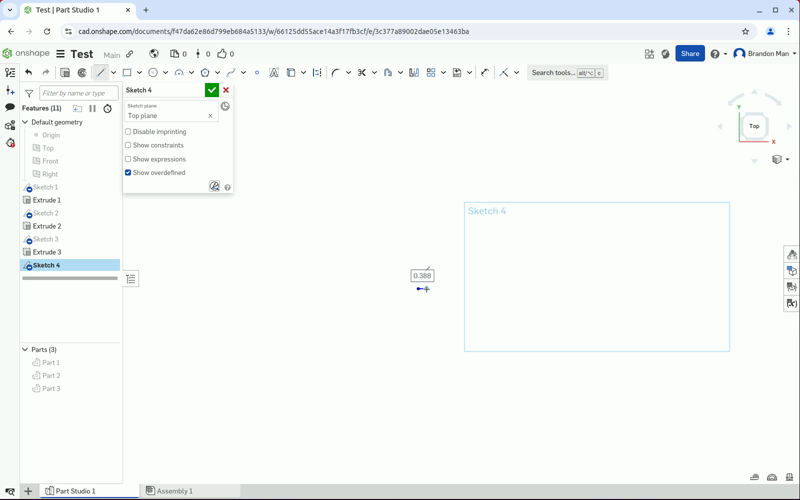
scroll(-6)
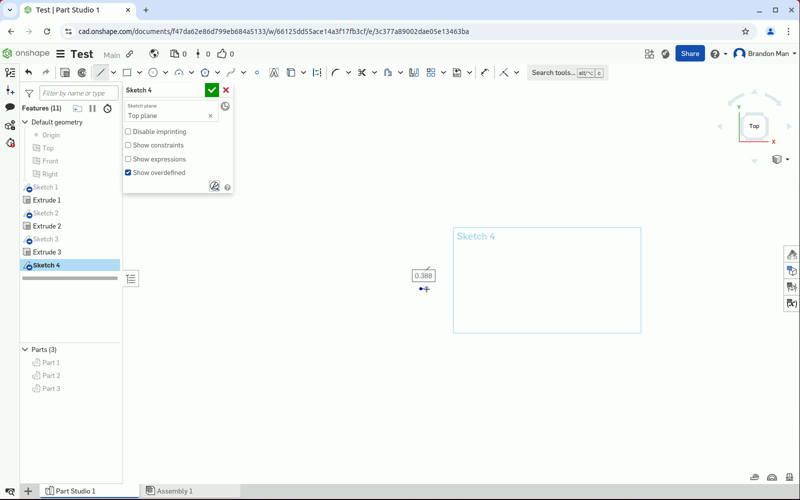
scroll(-6)
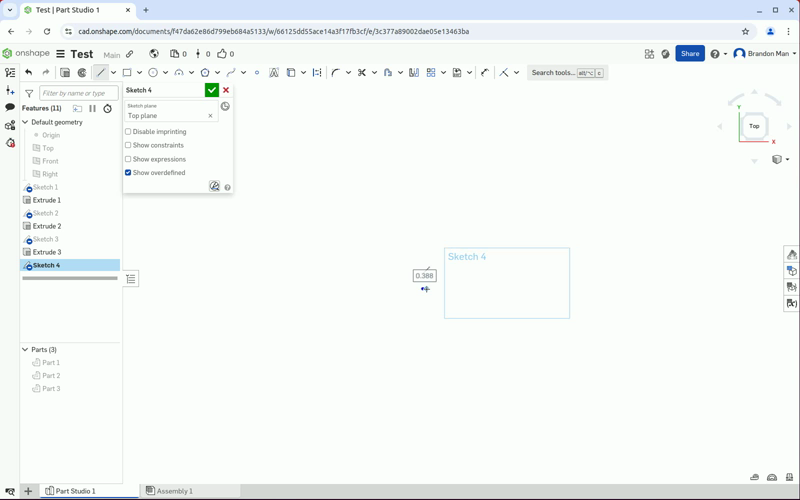
scroll(-6)
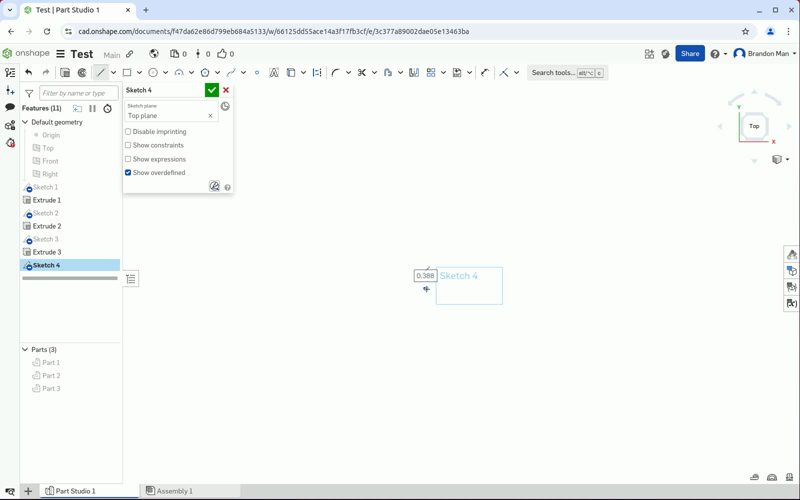
key_up(shift)
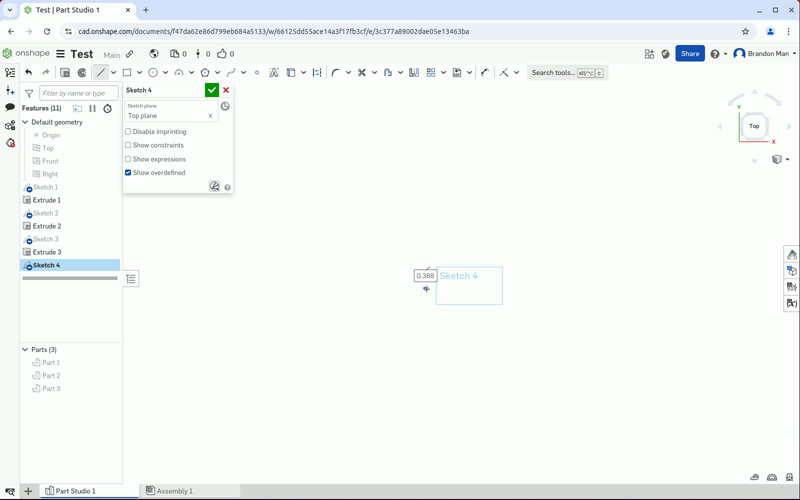
key_down(shift)
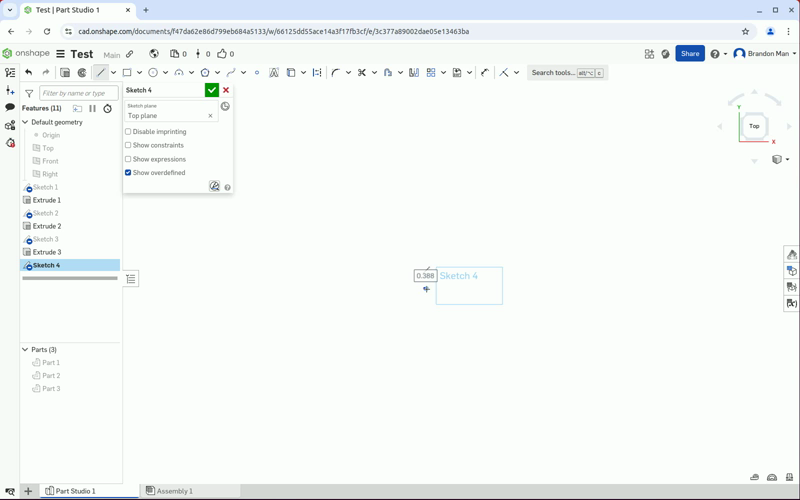
mouse_move(426, 228)
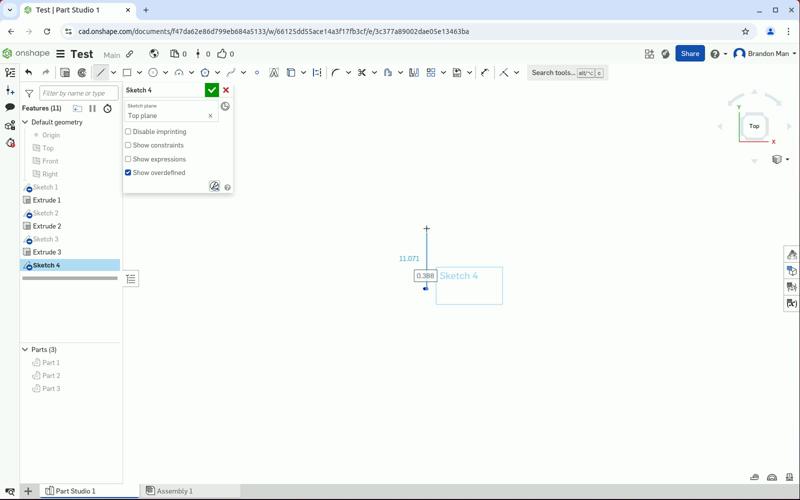
click(426, 228)
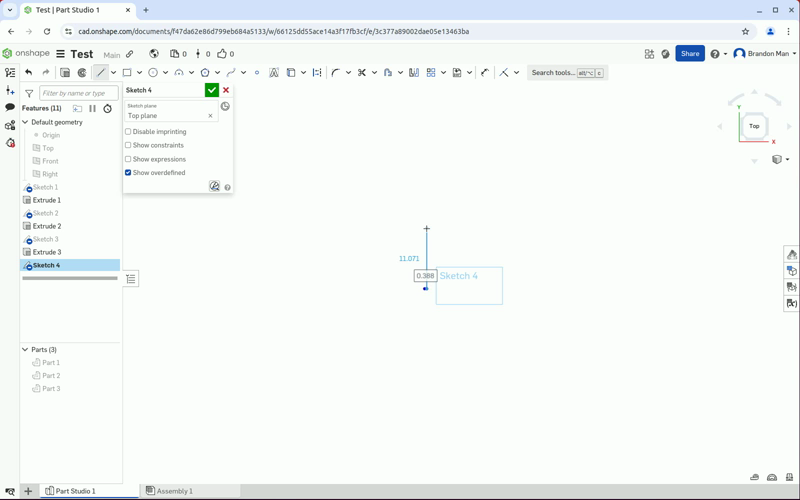
key_up(shift)
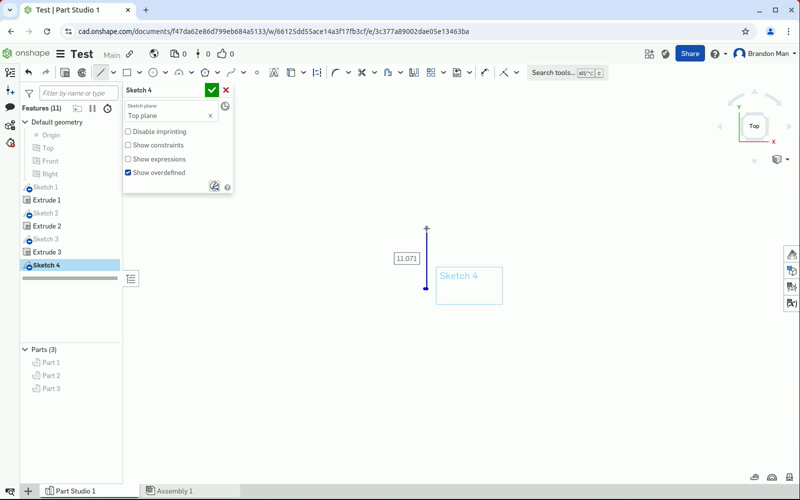
key_down(shift)
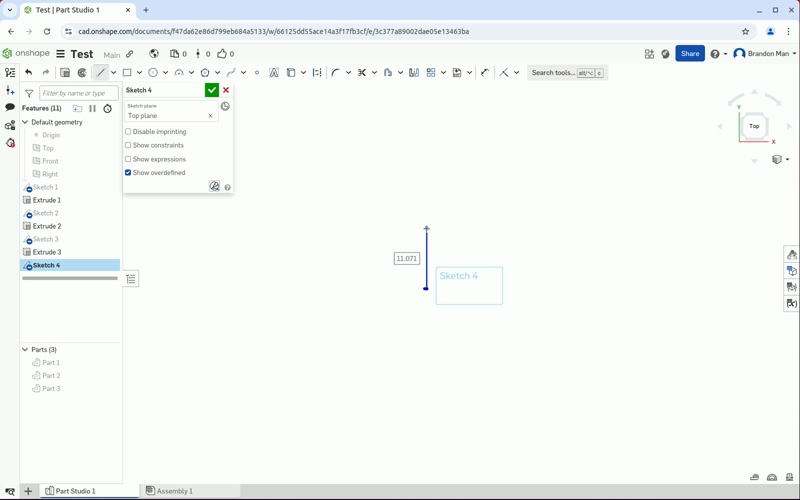
mouse_move(456, 228)
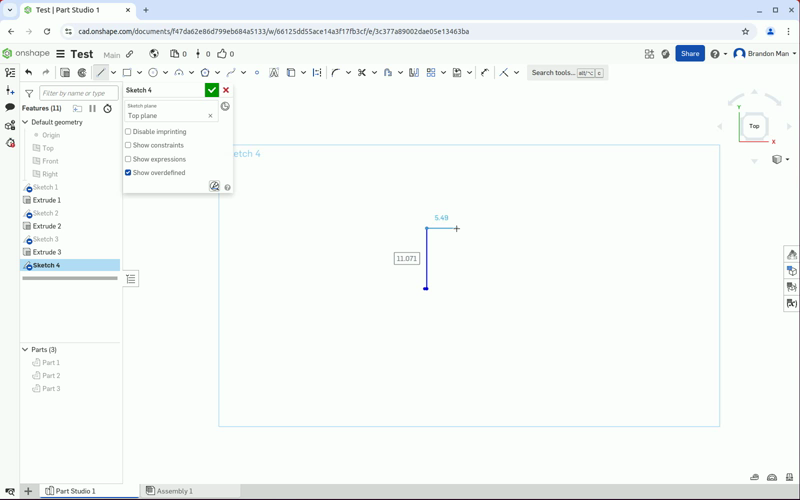
mouse_move(424, 228)
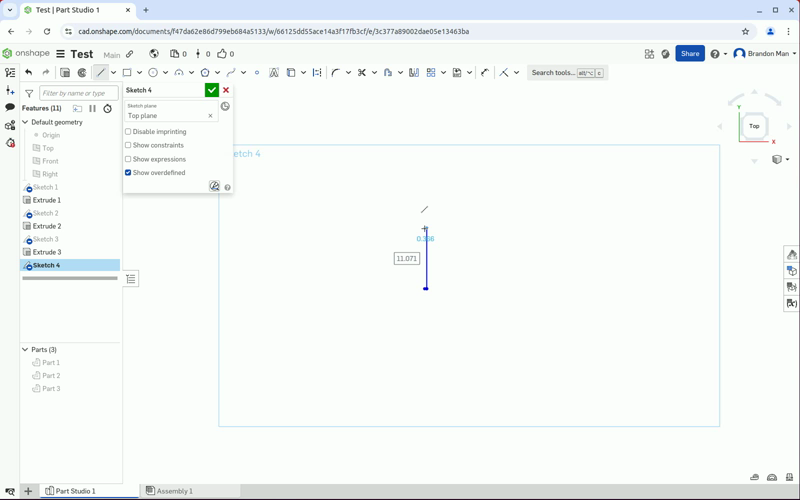
scroll(6)
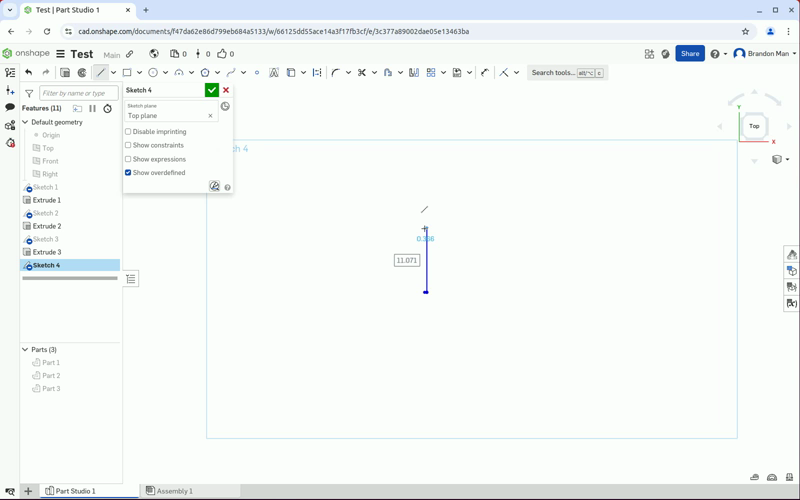
scroll(6)
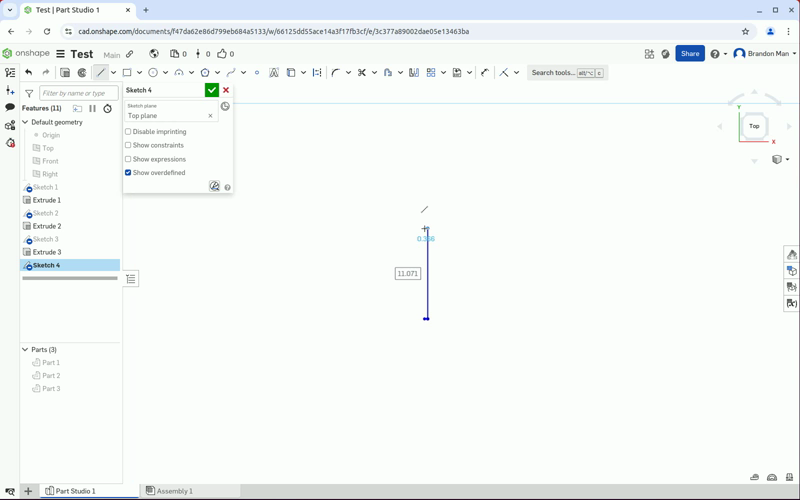
scroll(6)
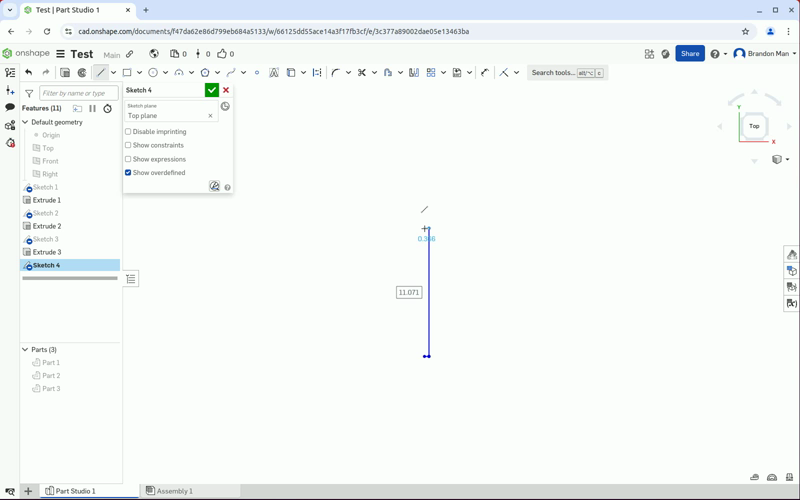
scroll(6)
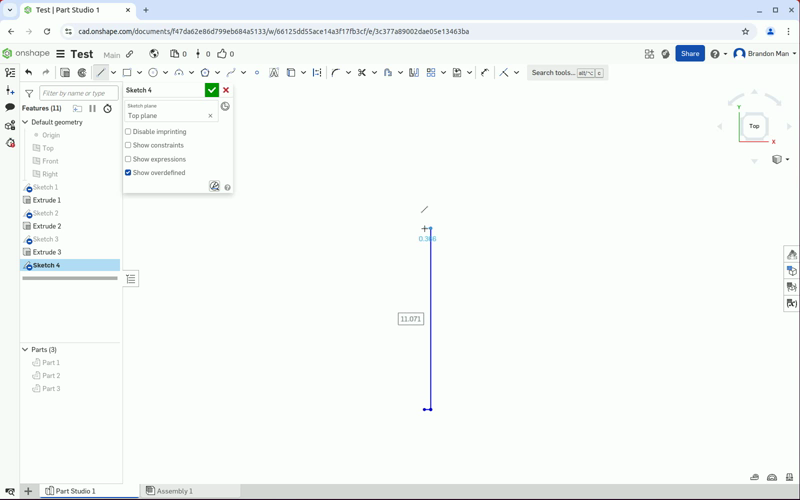
scroll(6)
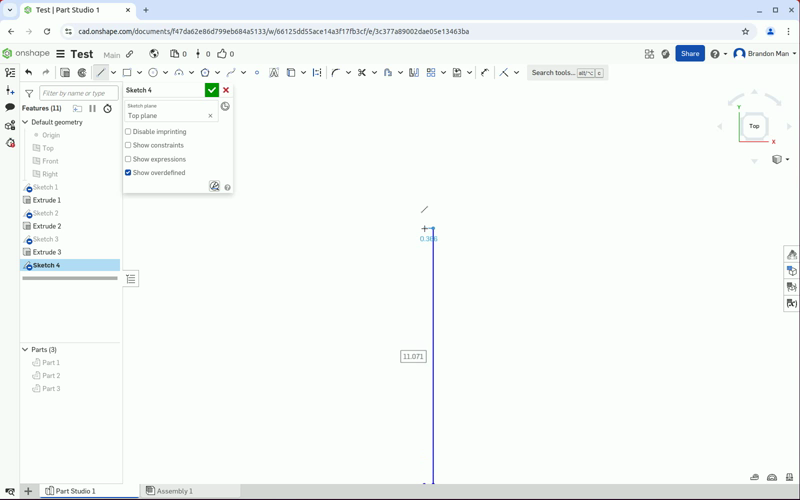
scroll(6)
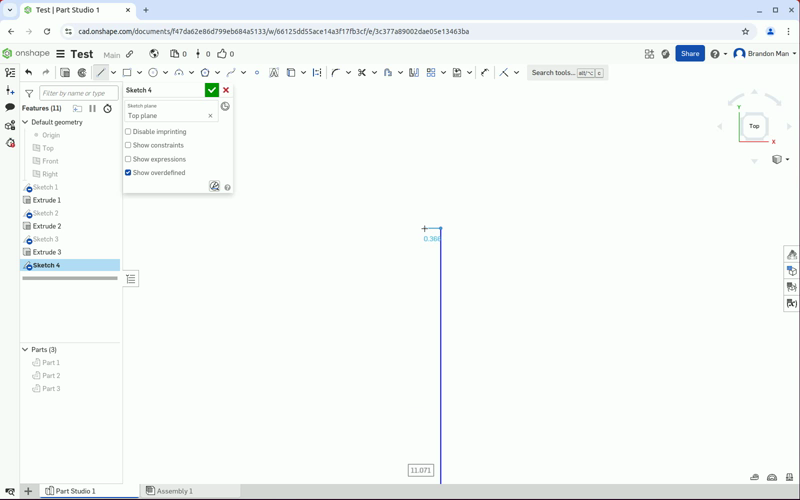
scroll(6)
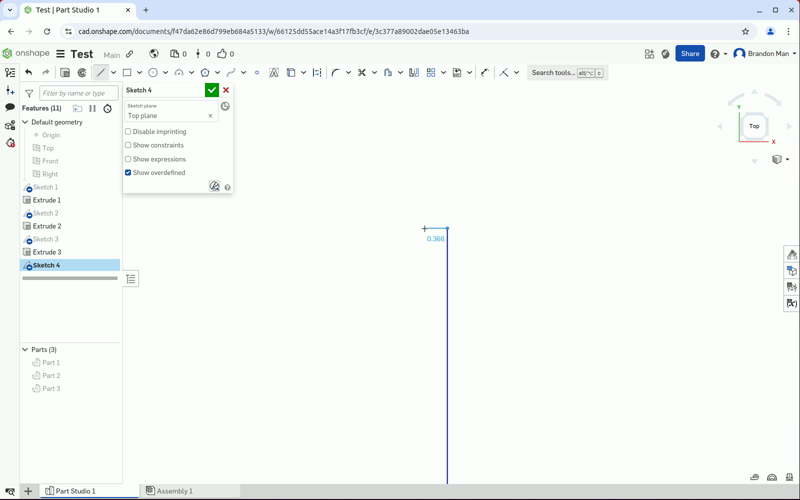
click(424, 228)
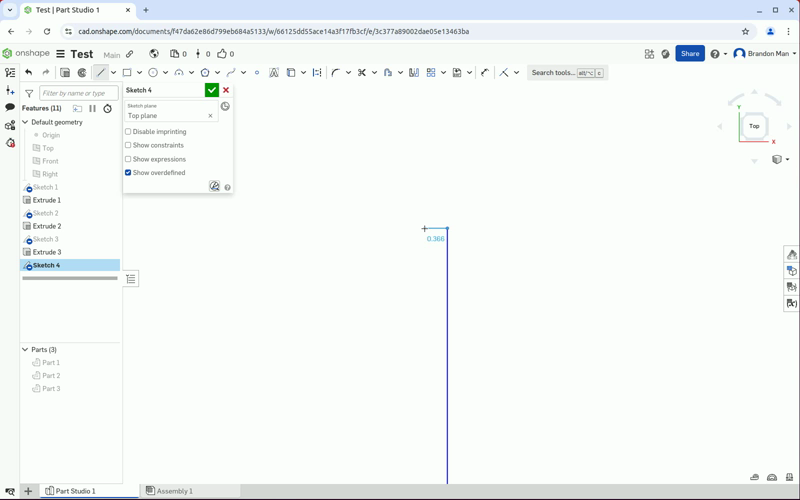
scroll(-6)
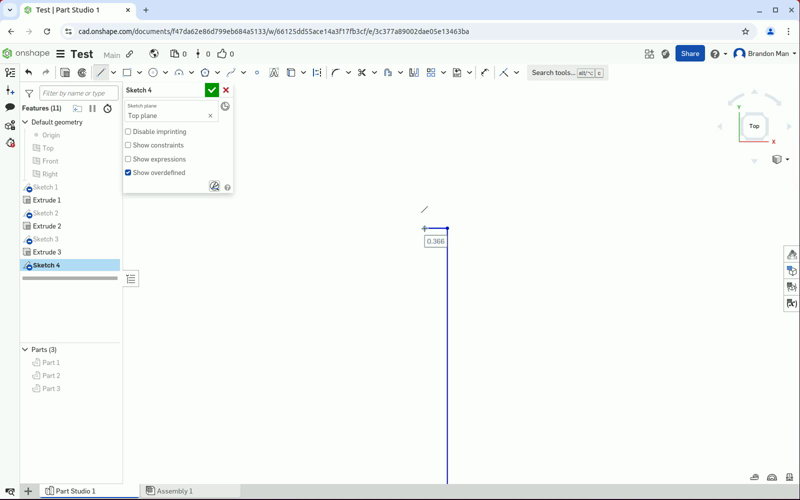
scroll(-6)
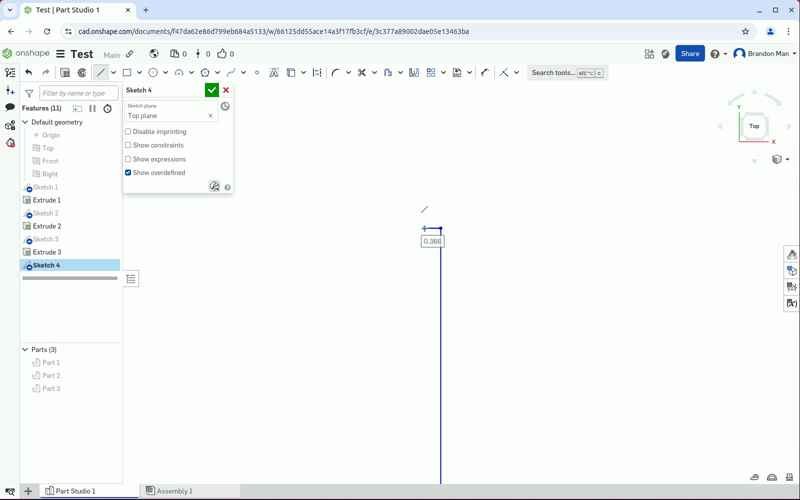
scroll(-6)
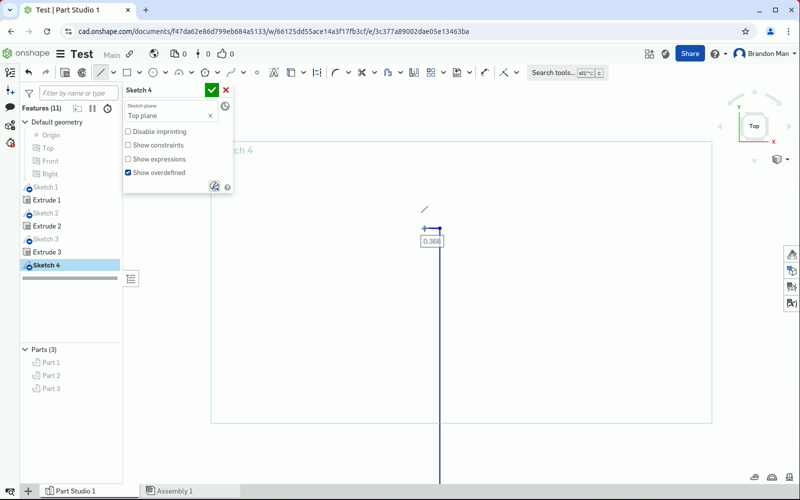
scroll(-6)
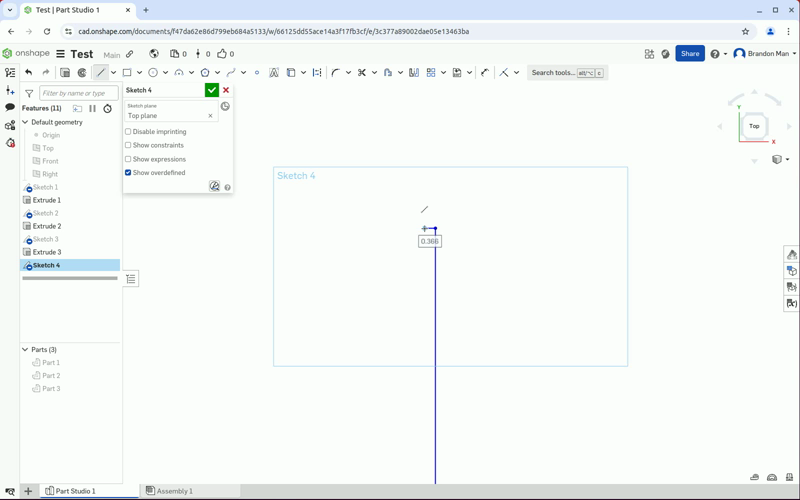
scroll(-6)
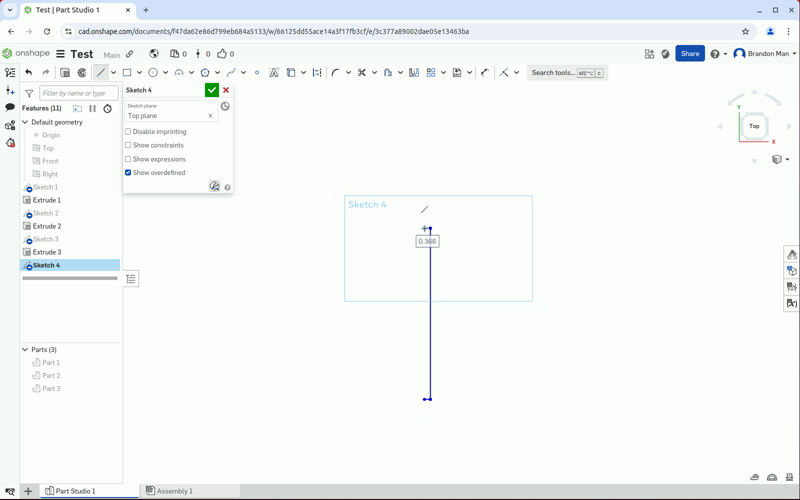
scroll(-6)
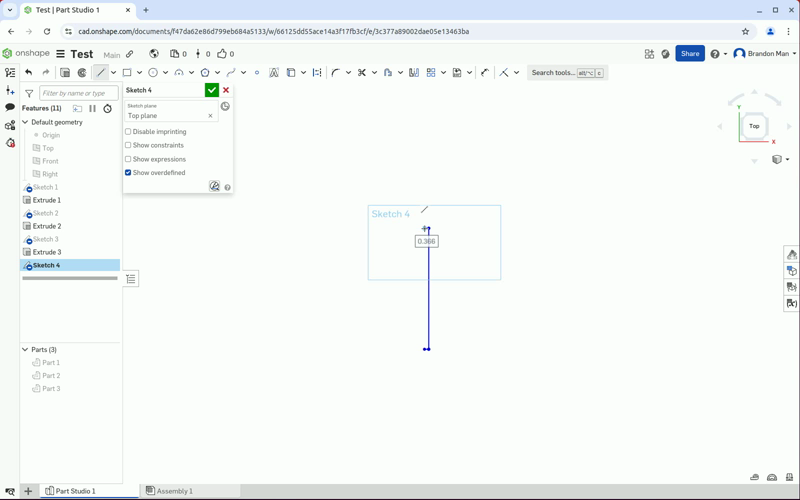
scroll(-6)
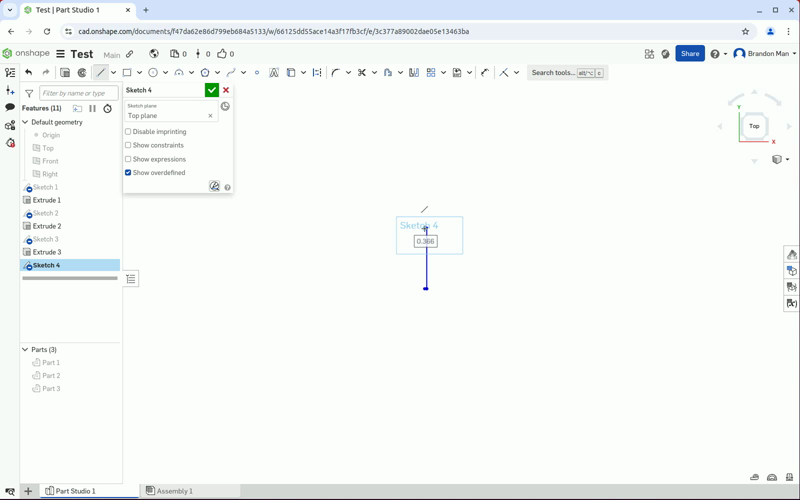
key_up(shift)
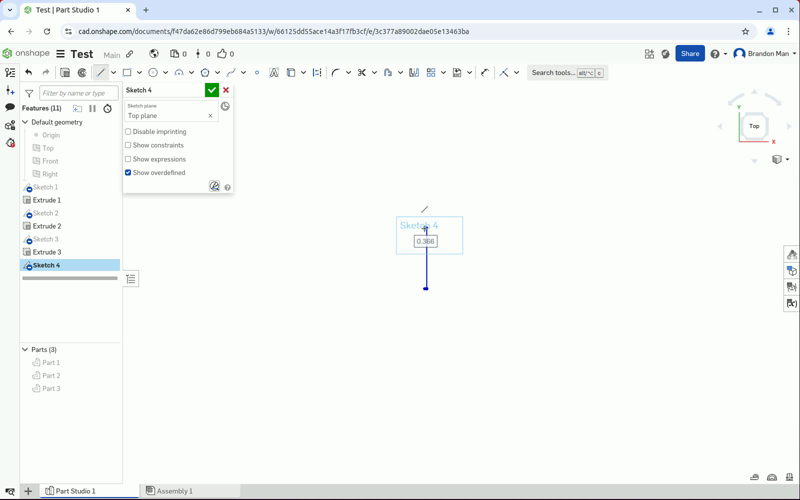
key_down(shift)
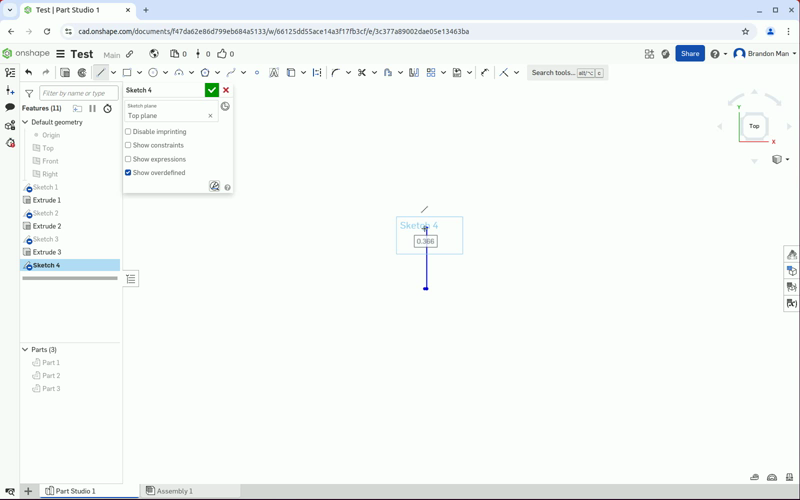
mouse_move(424, 288)
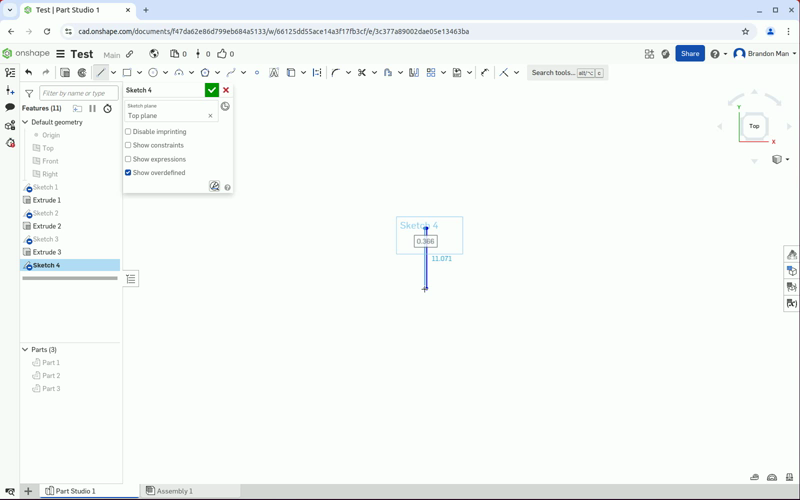
scroll(6)
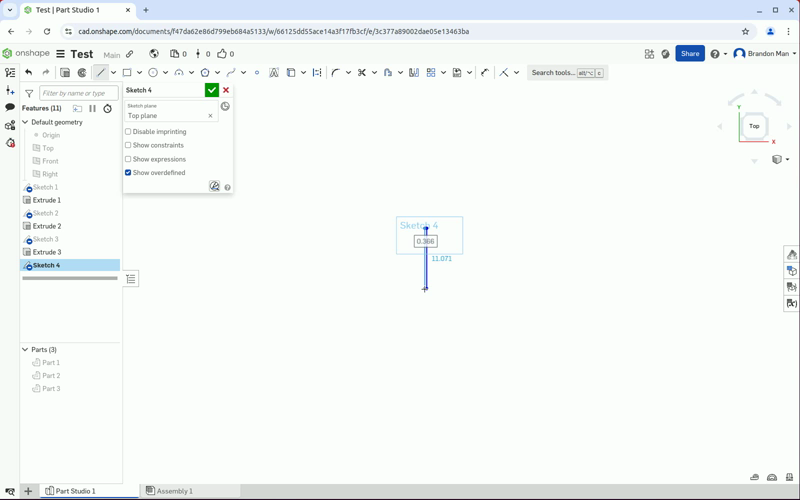
scroll(6)
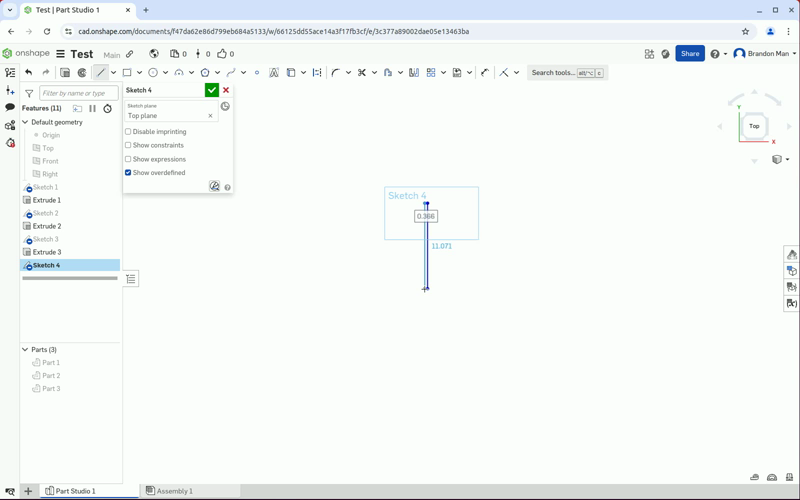
scroll(6)
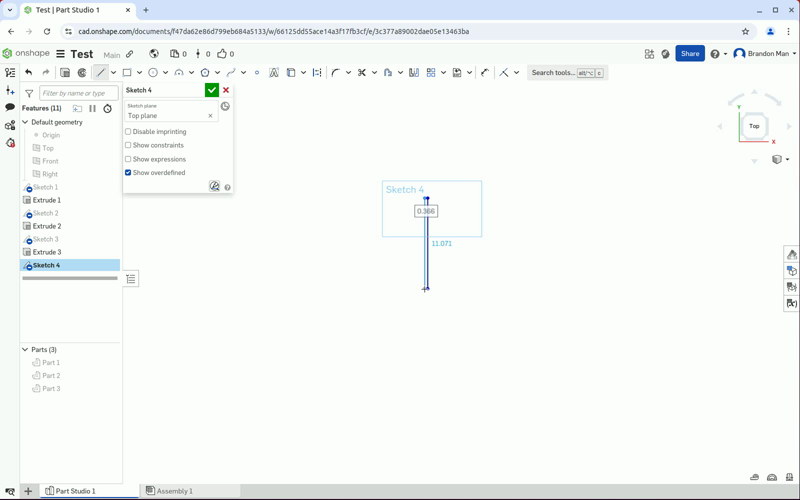
scroll(6)
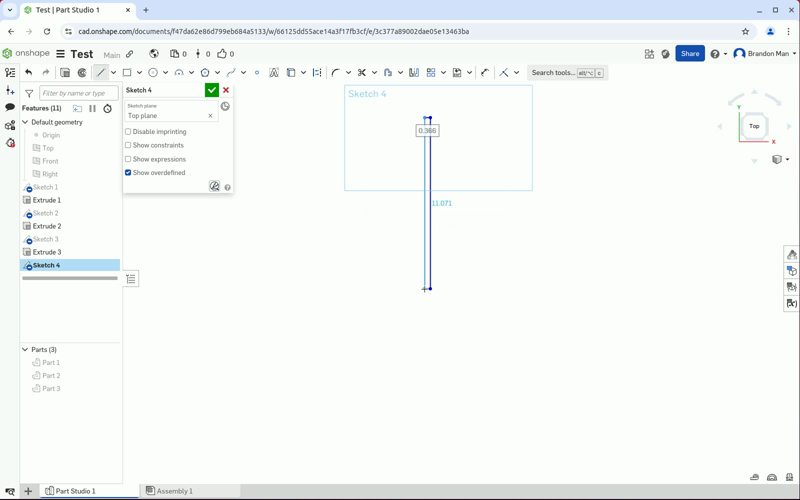
scroll(6)
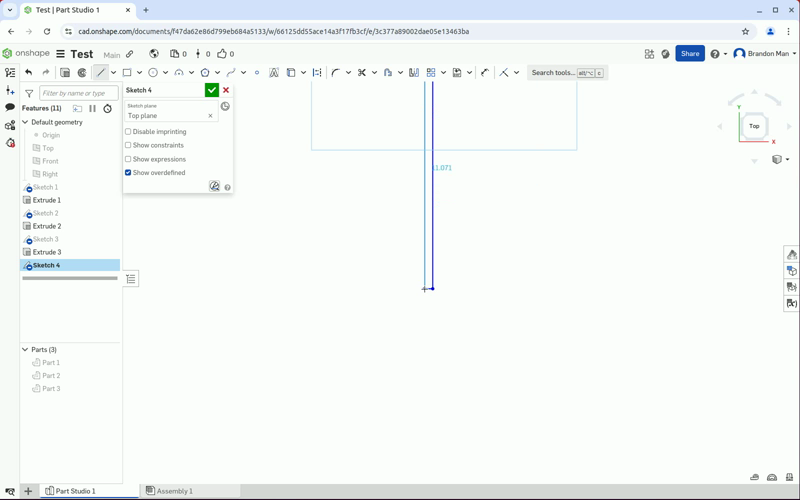
scroll(6)
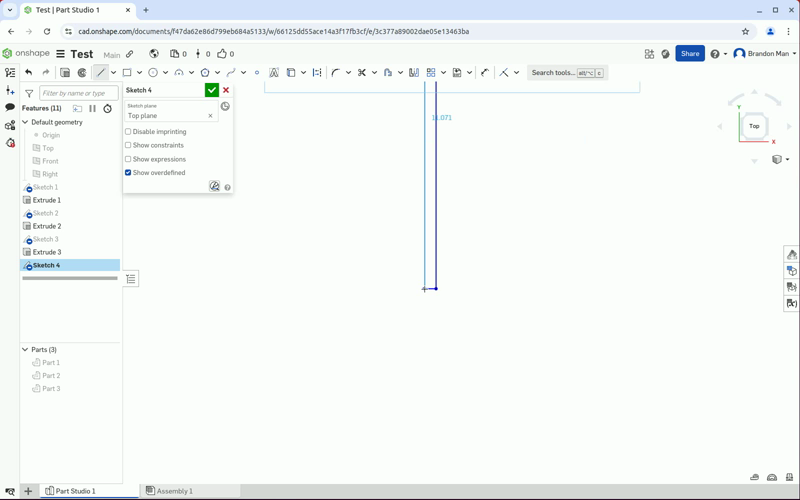
scroll(6)
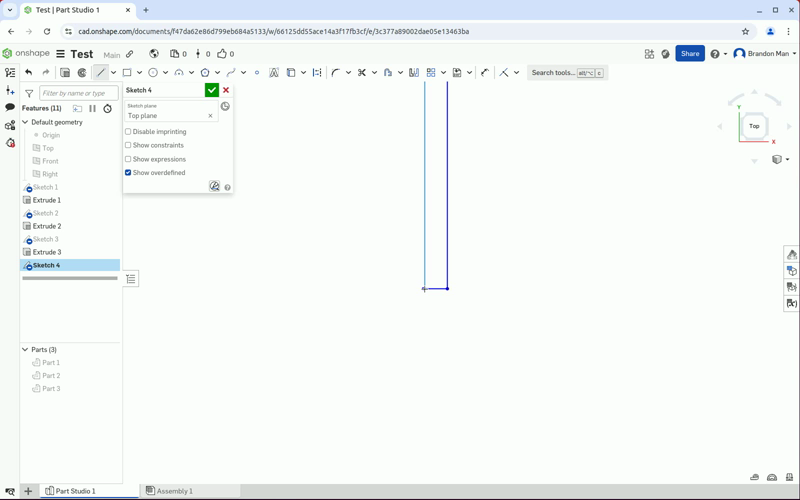
key_up(shift)
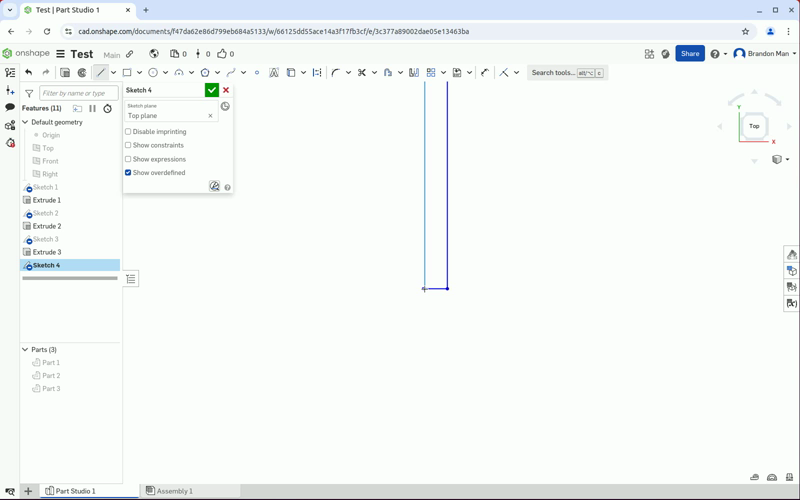
click(424, 288)
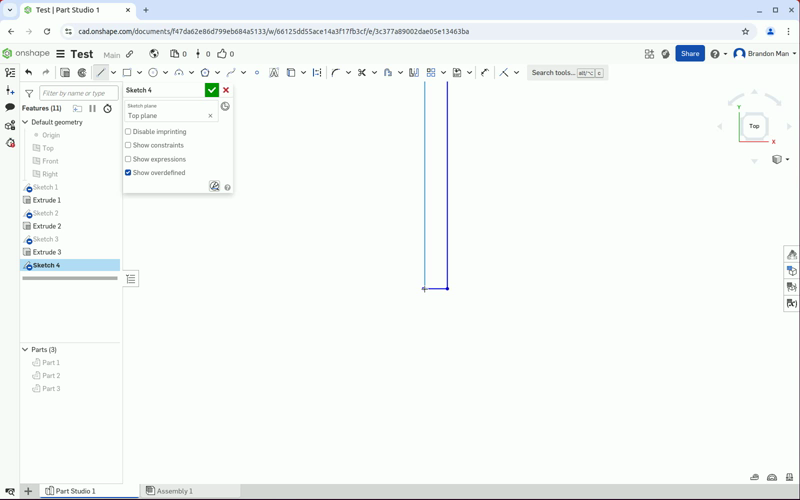
scroll(-6)
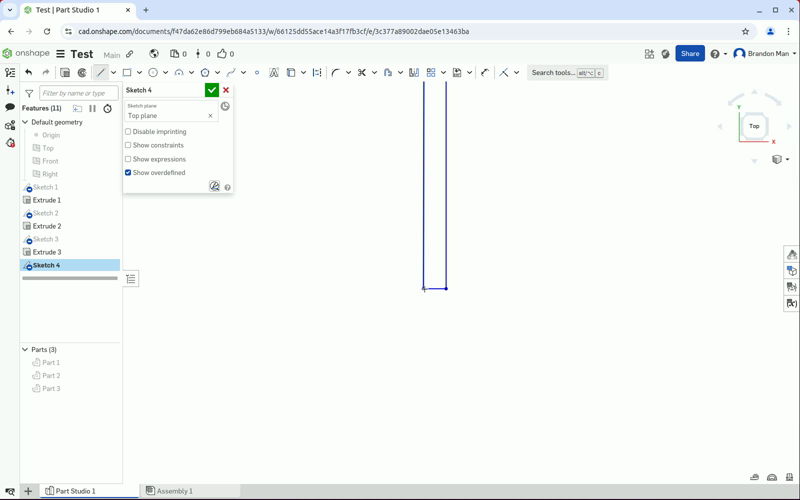
scroll(-6)
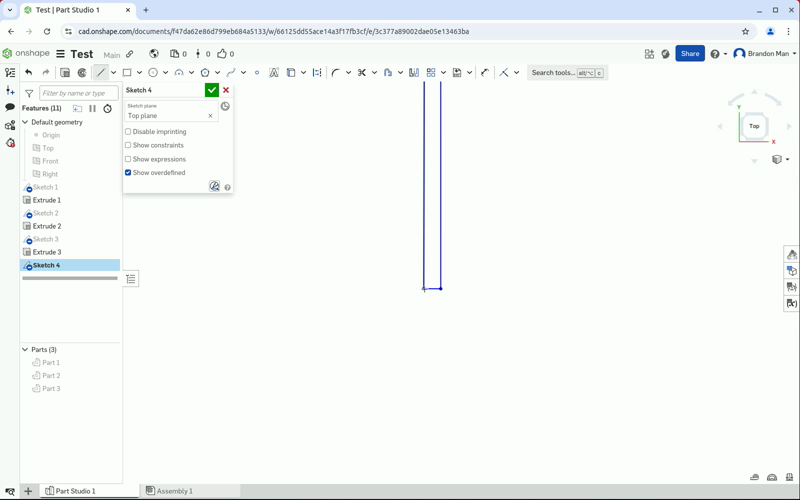
scroll(-6)
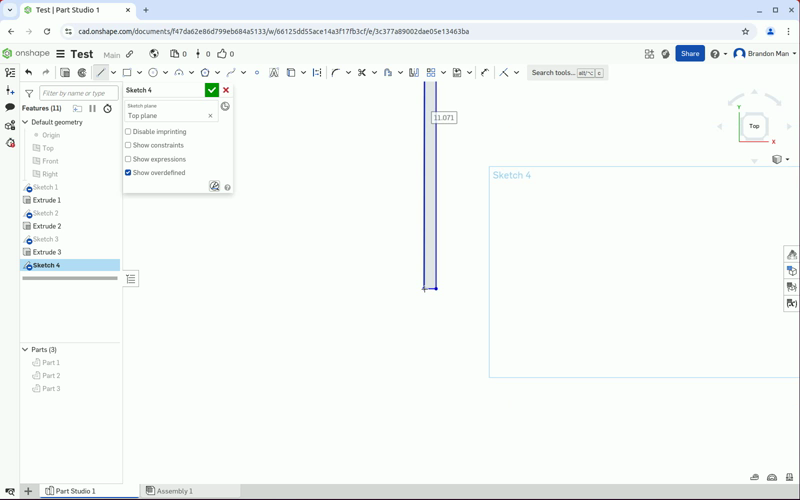
scroll(-6)
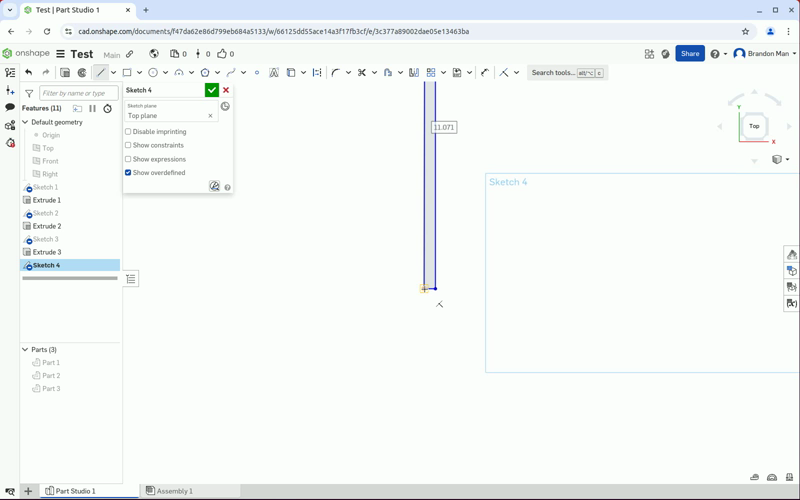
scroll(-6)
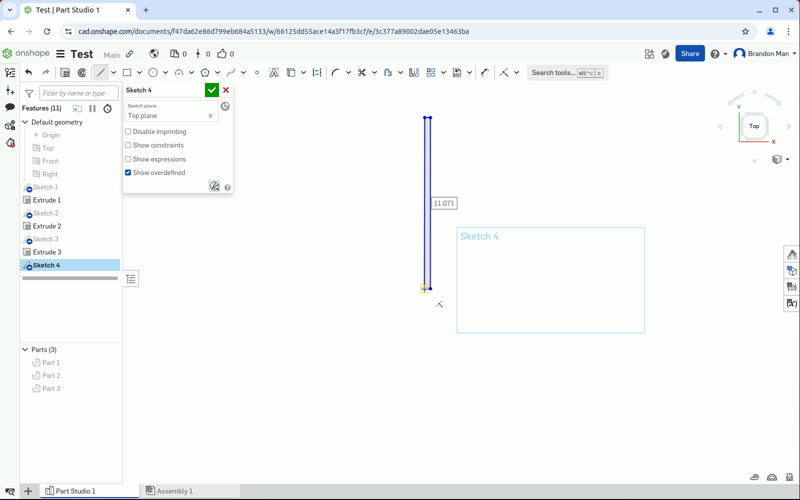
scroll(-6)
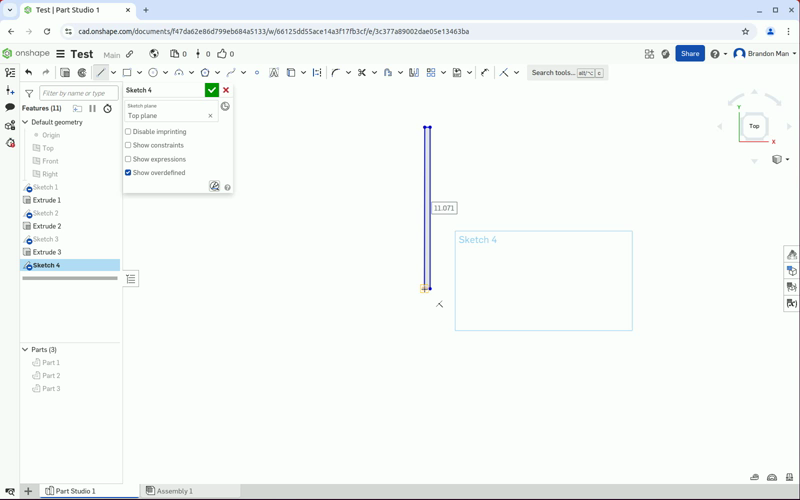
scroll(-6)
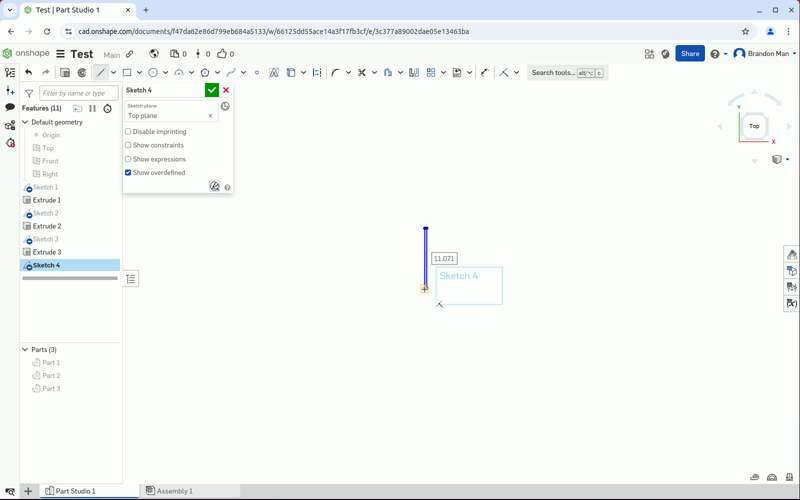
key(esc)
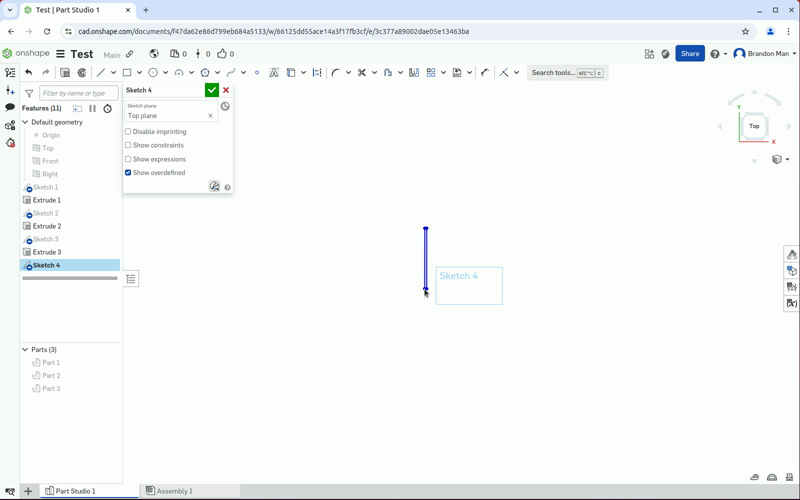
mouse_move(426, 236)
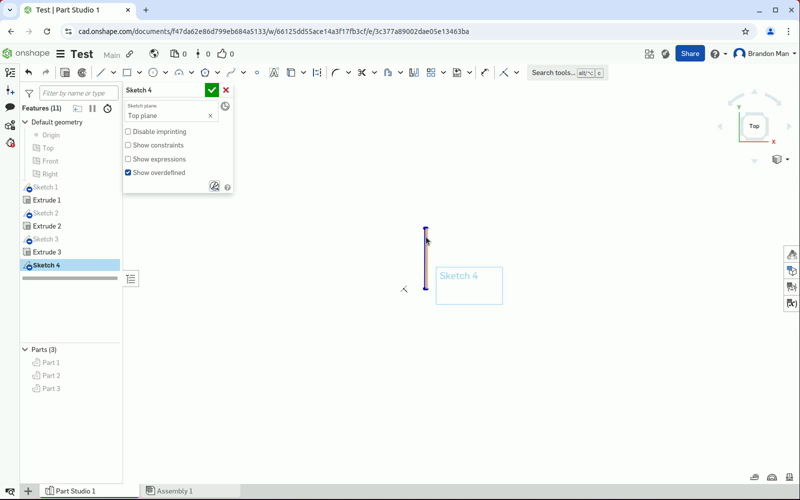
scroll(6)
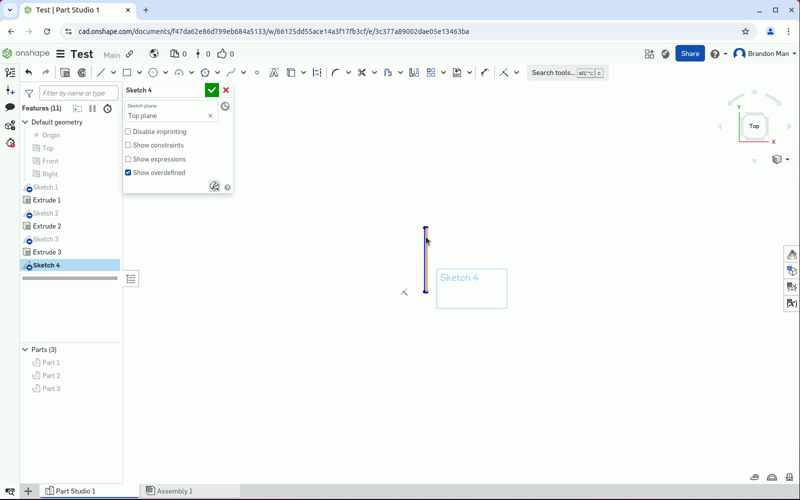
scroll(6)
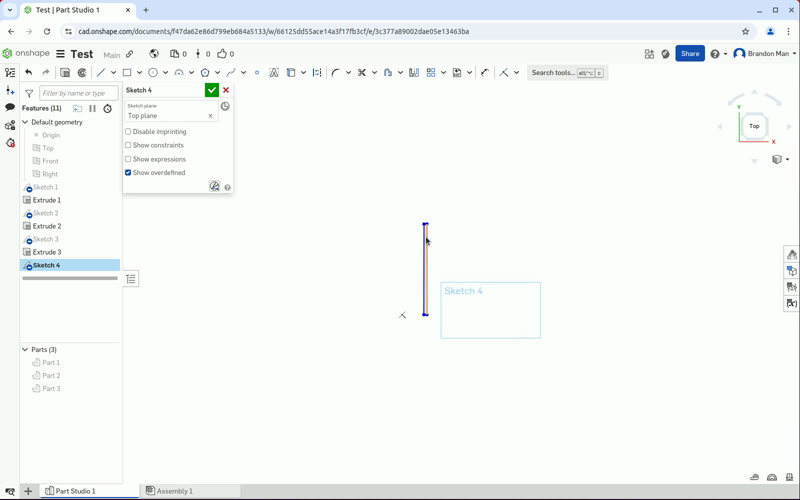
scroll(6)
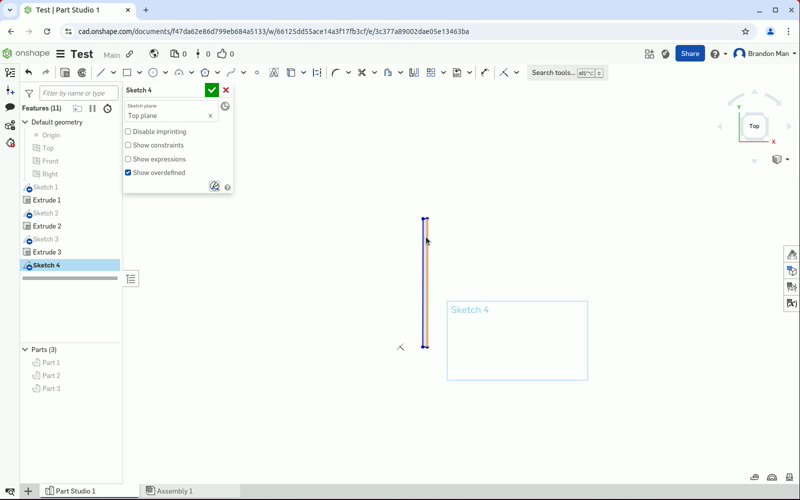
scroll(6)
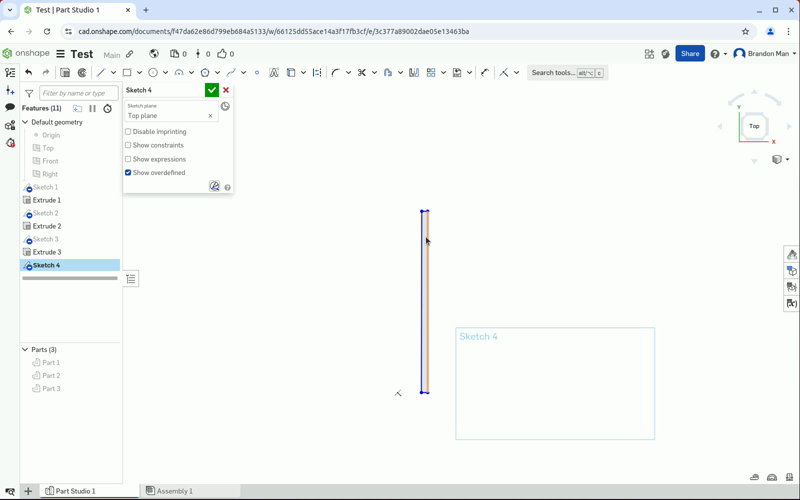
scroll(6)
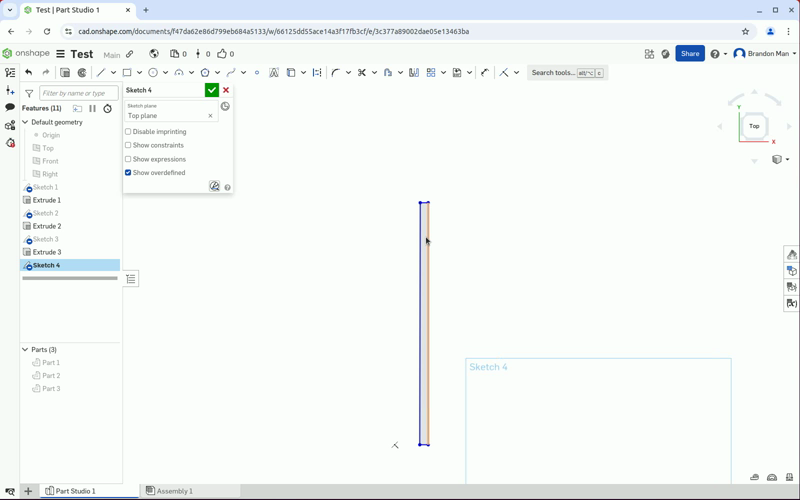
scroll(6)
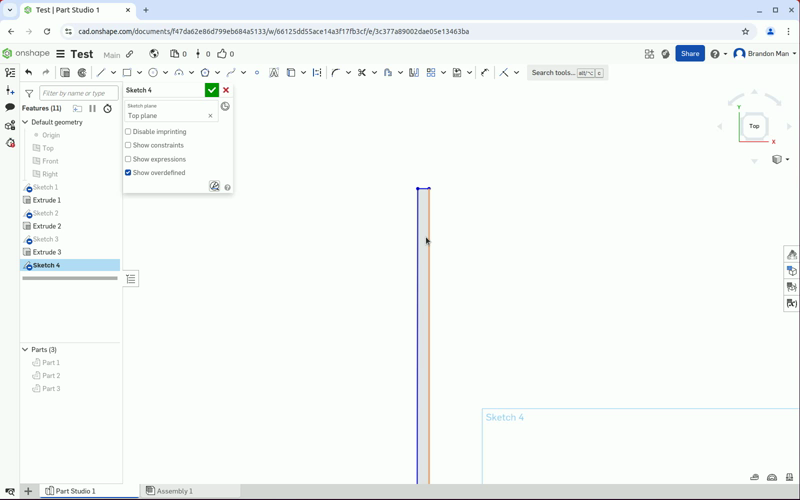
scroll(6)
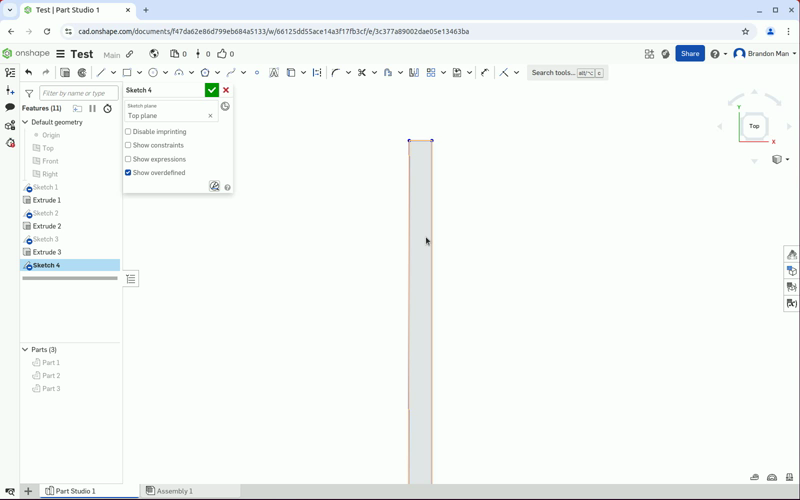
click(426, 236)
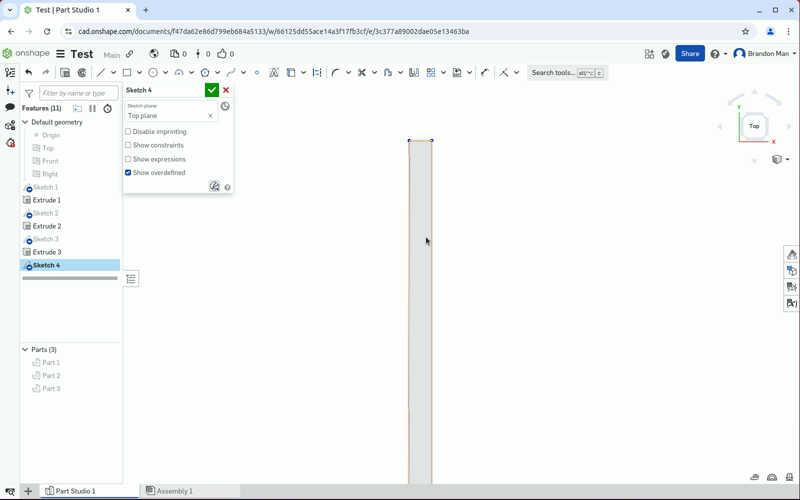
scroll(-6)
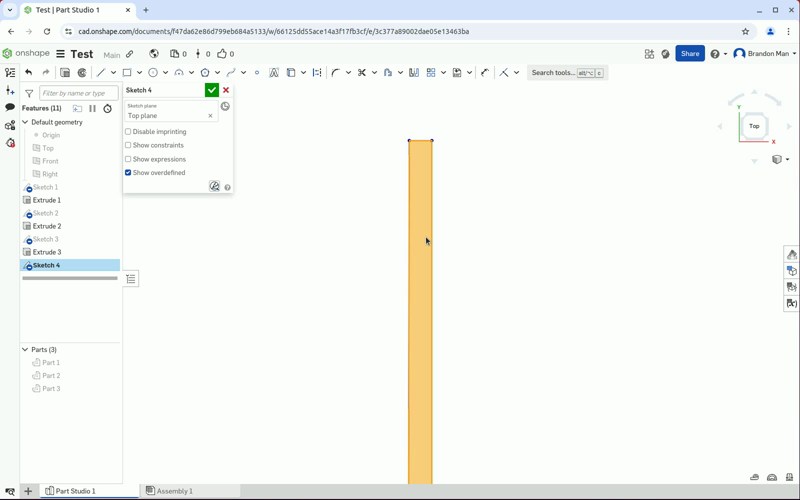
scroll(-6)
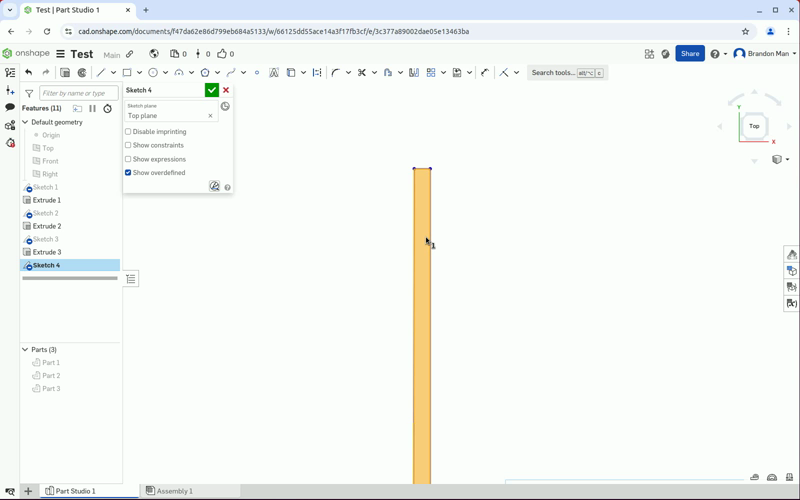
scroll(-6)
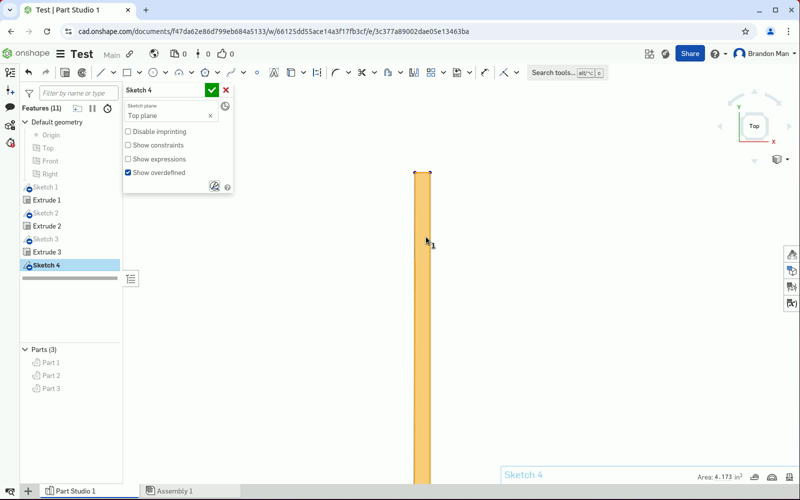
scroll(-6)
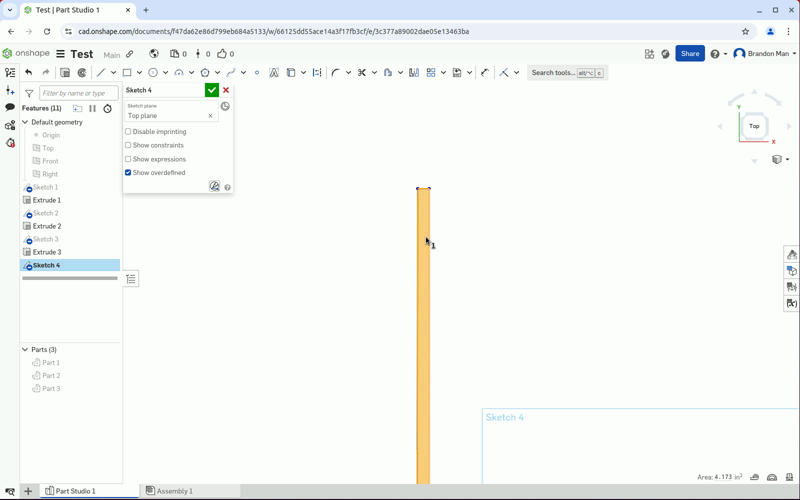
scroll(-6)
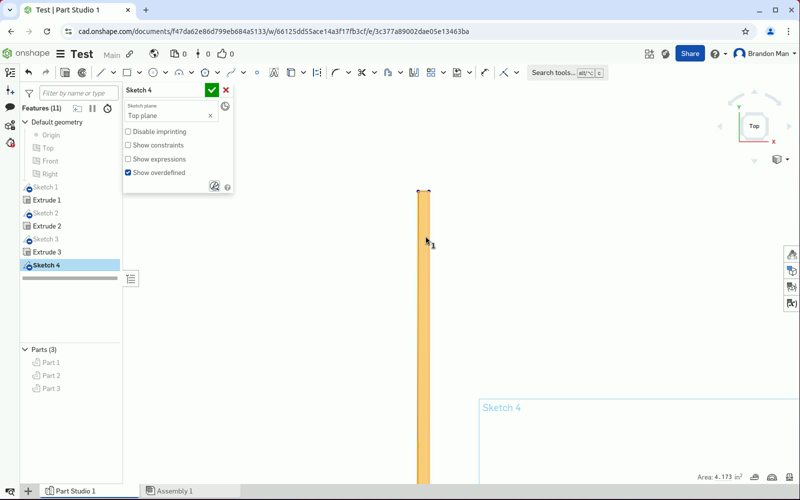
scroll(-6)
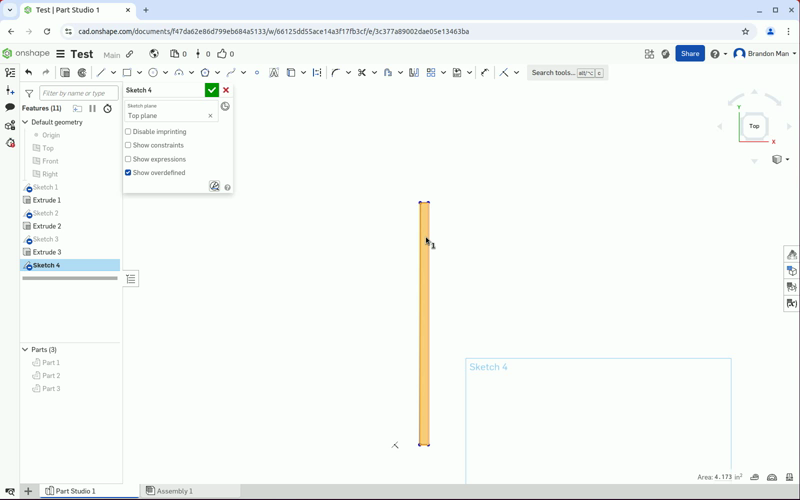
scroll(-6)
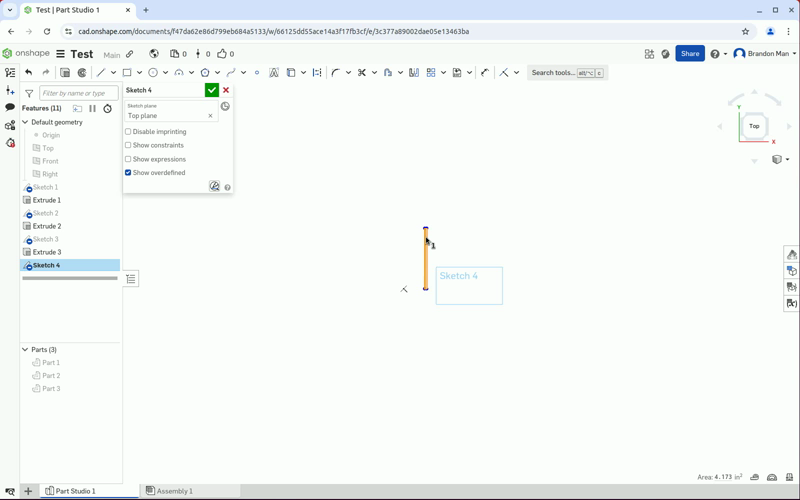
mouse_move(73, 352)
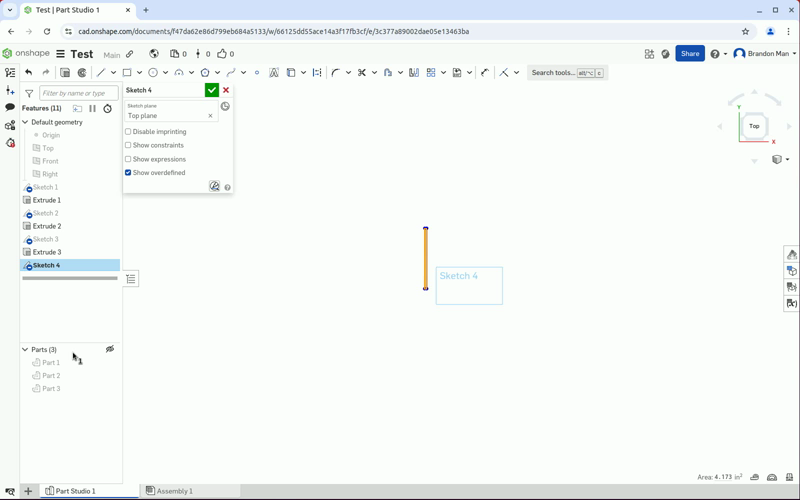
key(shift+y)
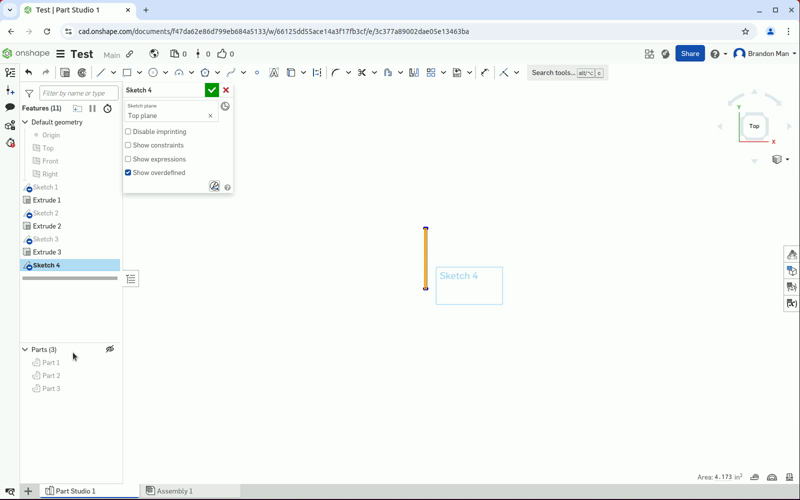
key(shift+e)
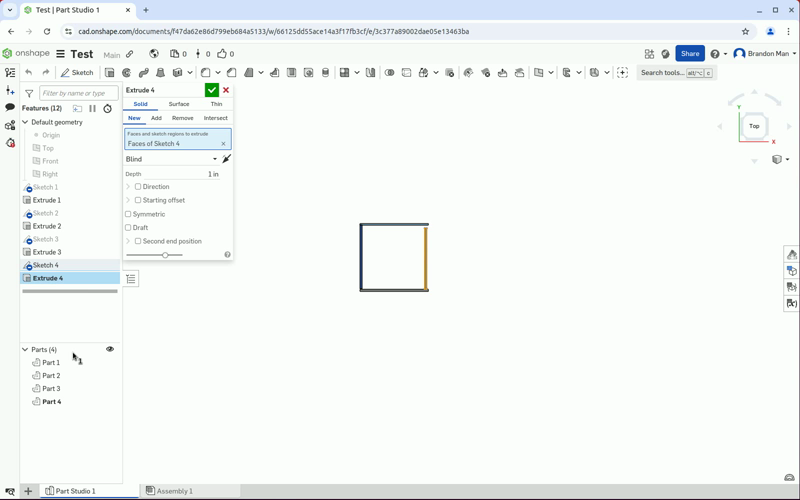
mouse_move(143, 106)
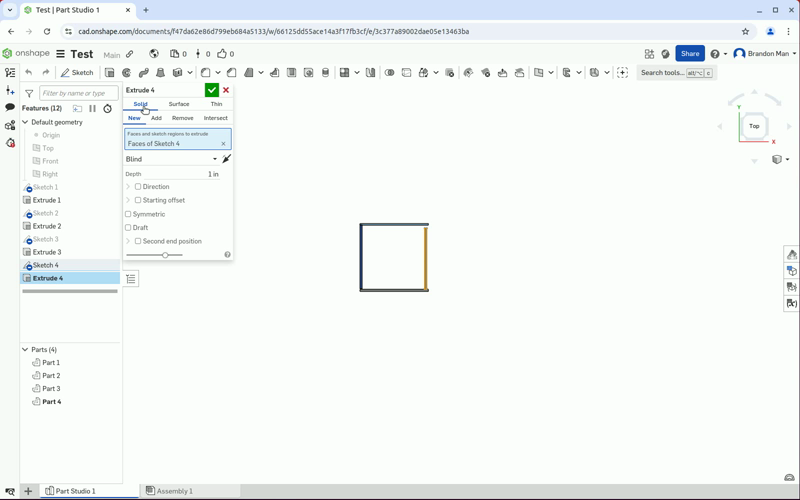
click(143, 106)
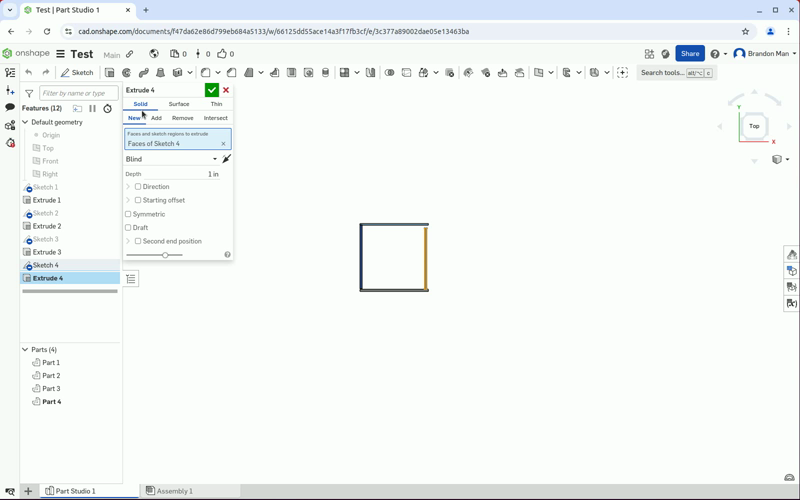
mouse_move(137, 120)
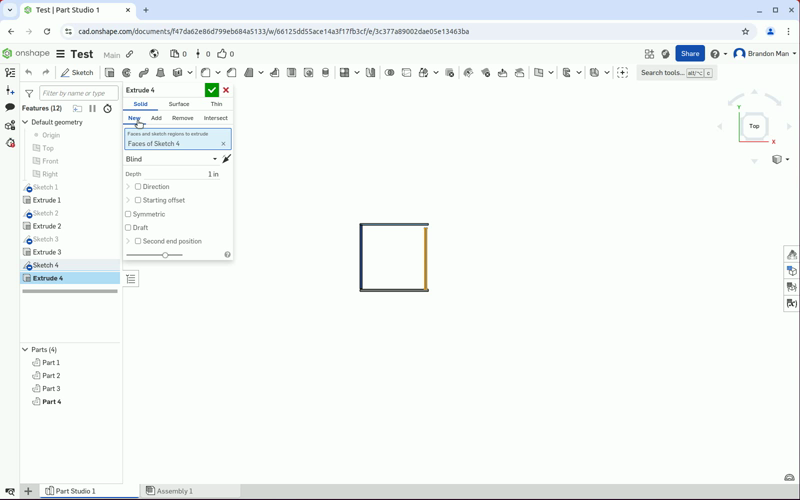
click(137, 120)
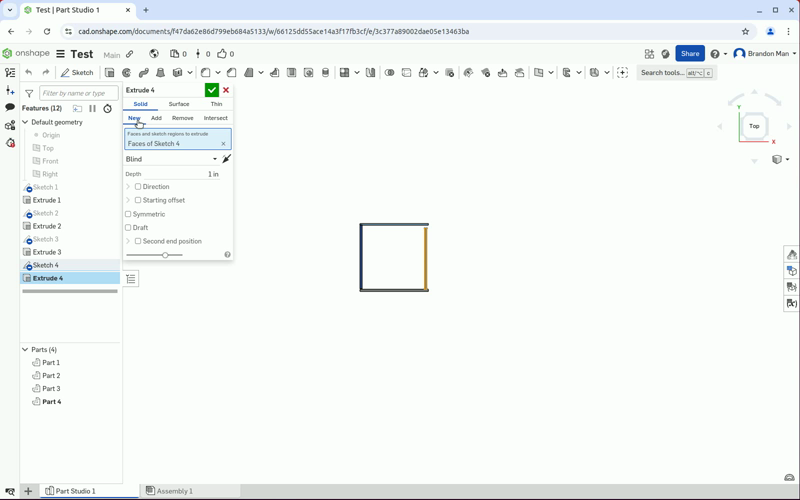
key(tab, 4)
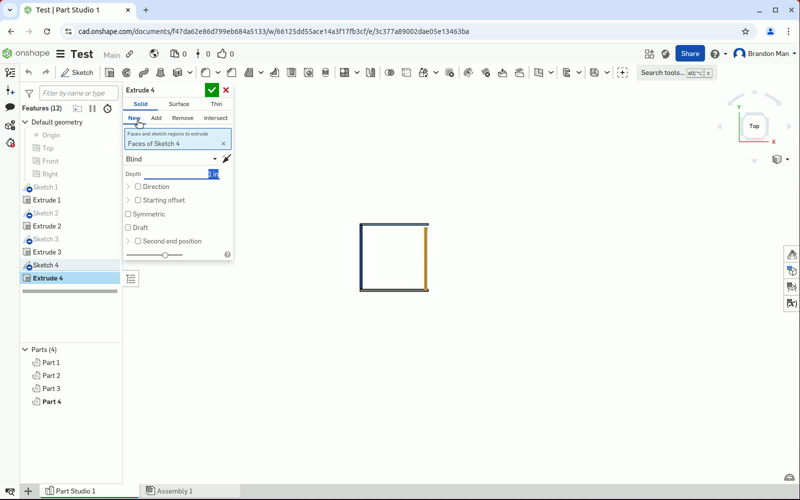
text(23.108)
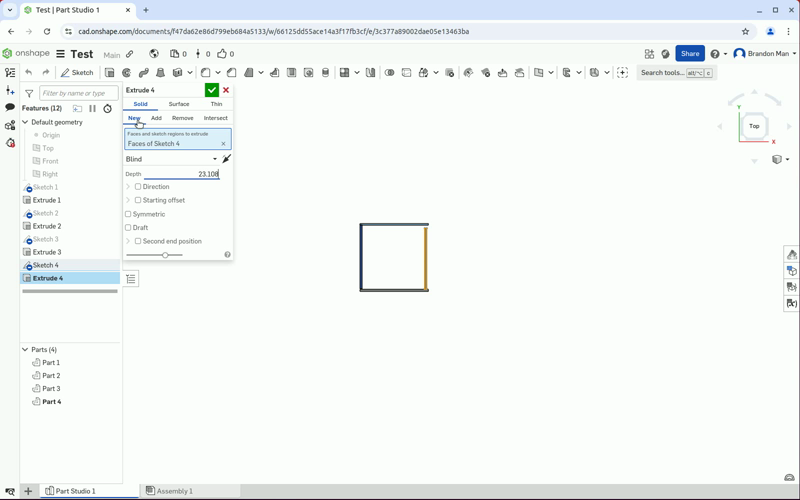
key(enter)
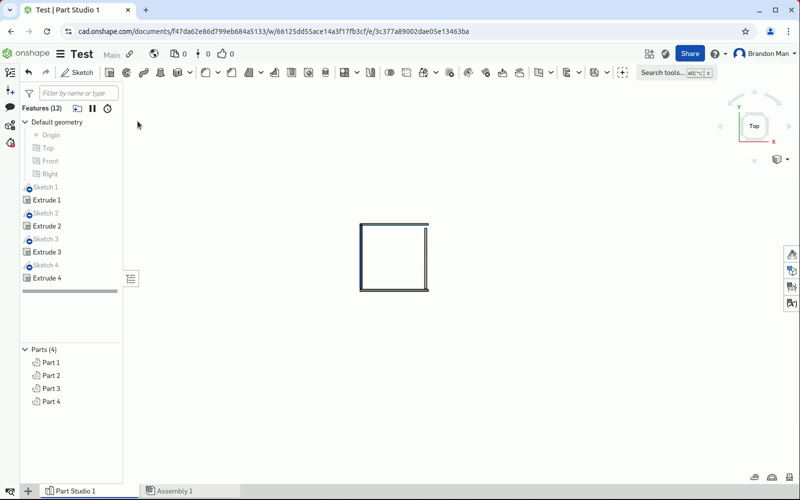
key(shift+h)
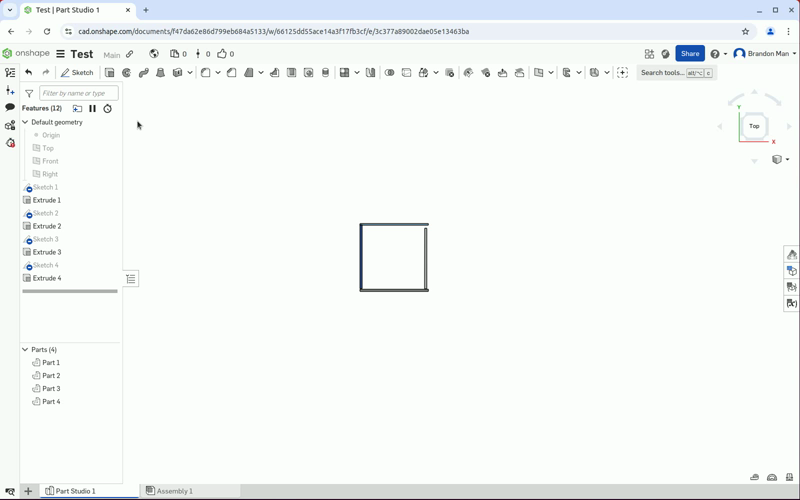
key(shift+h)
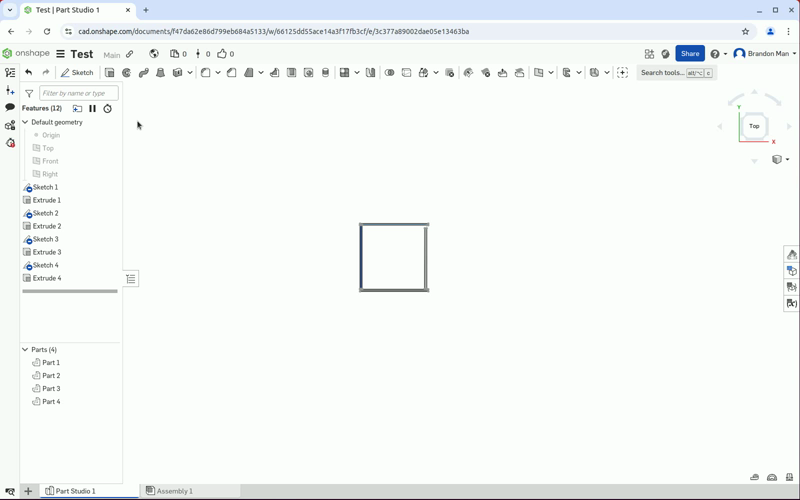
key(shift+7)
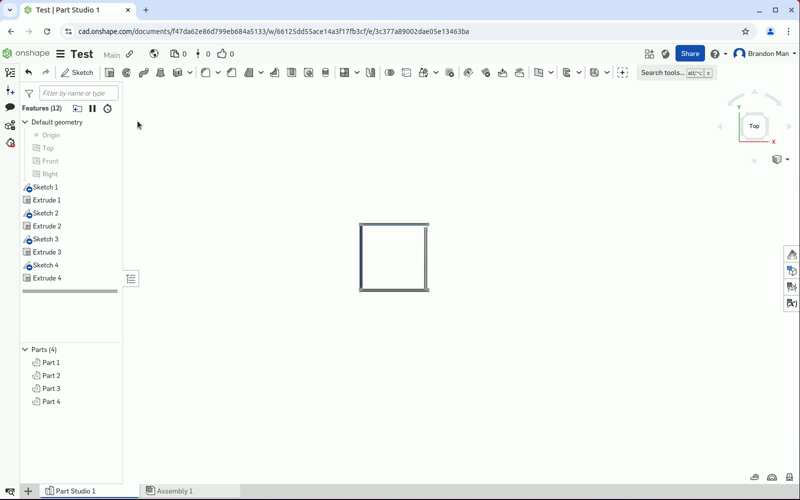
key(up, 3)
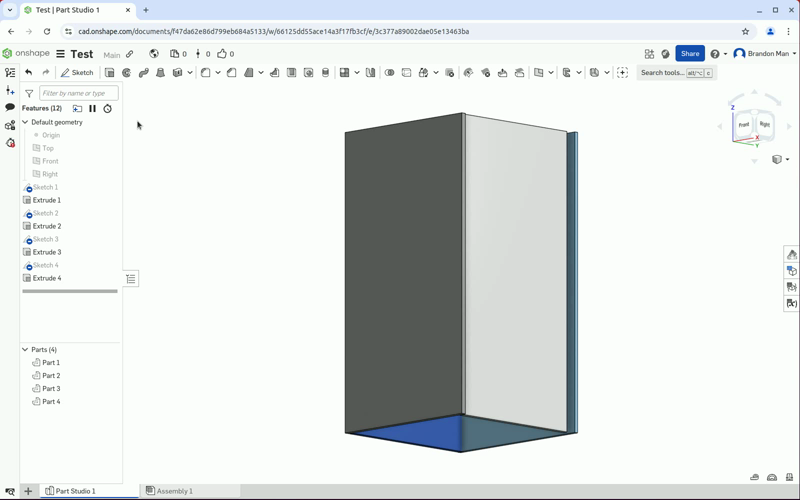
key(left, 3)
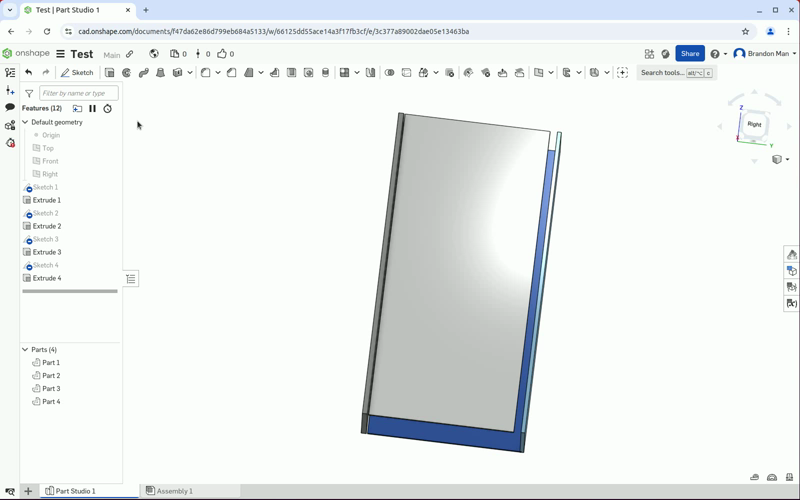
key(right, 3)
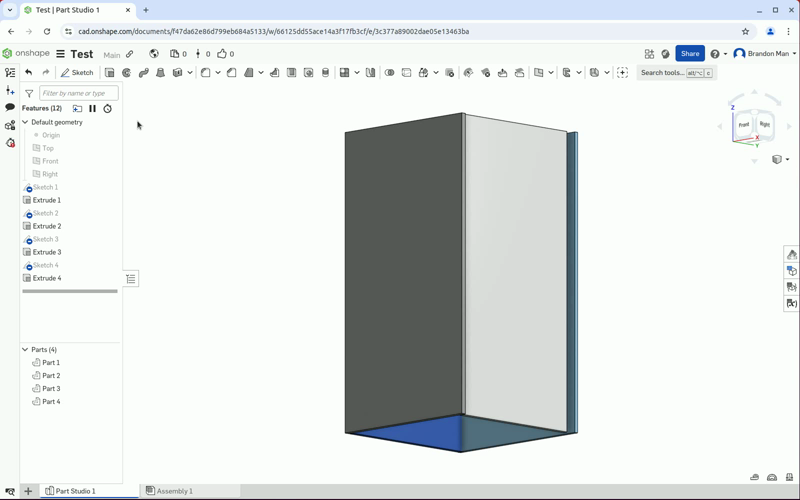
key(down, 3)
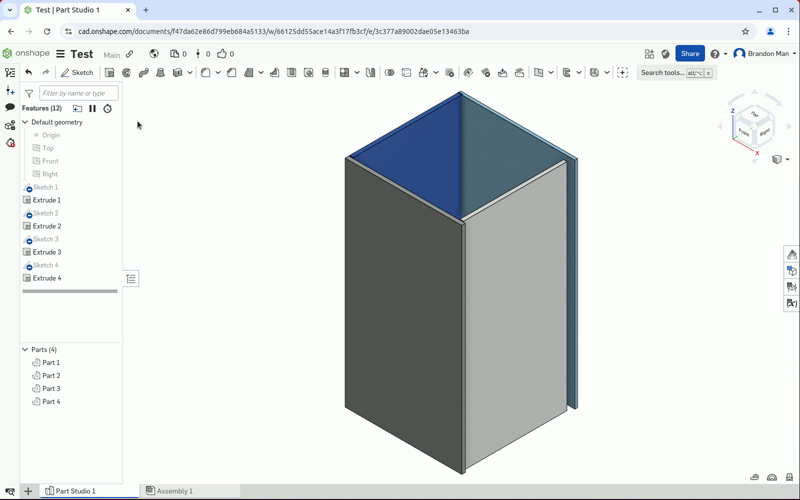
mouse_move(73, 189)
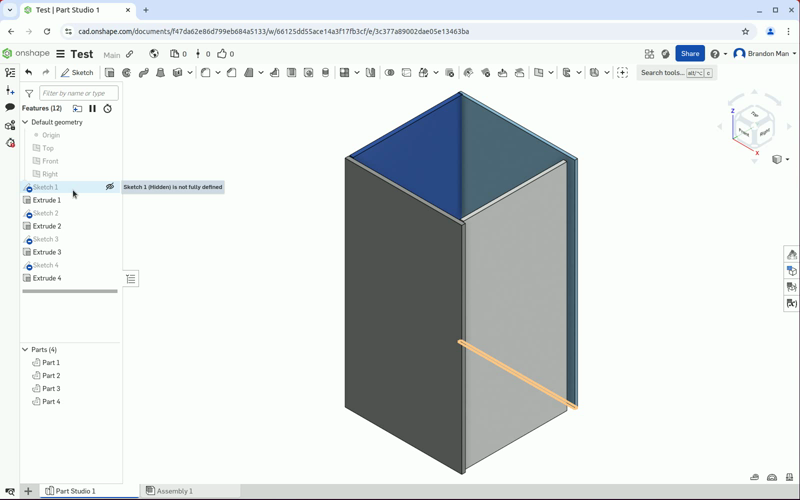
click(73, 189)